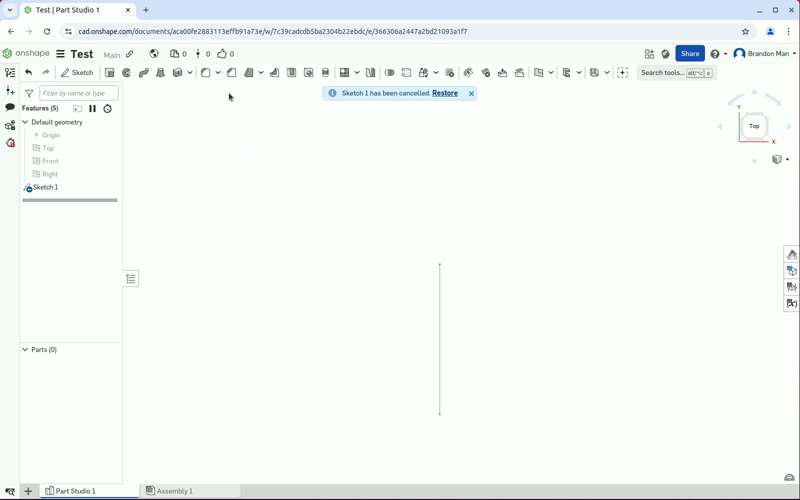
key(shift+h)
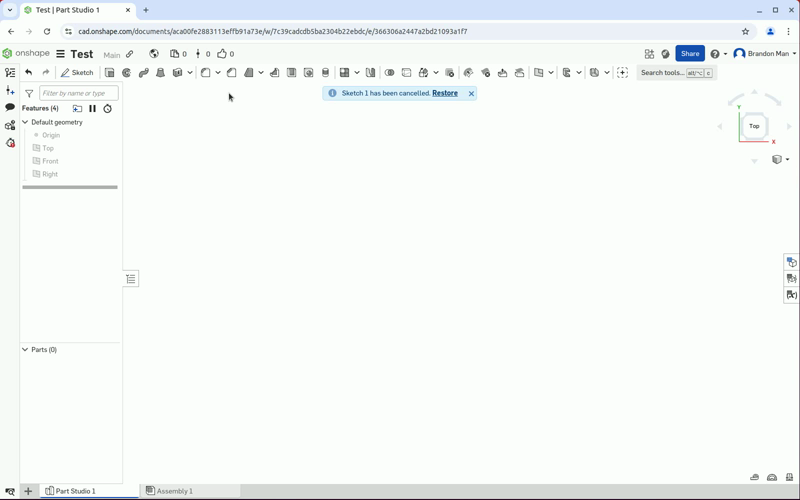
mouse_move(73, 352)
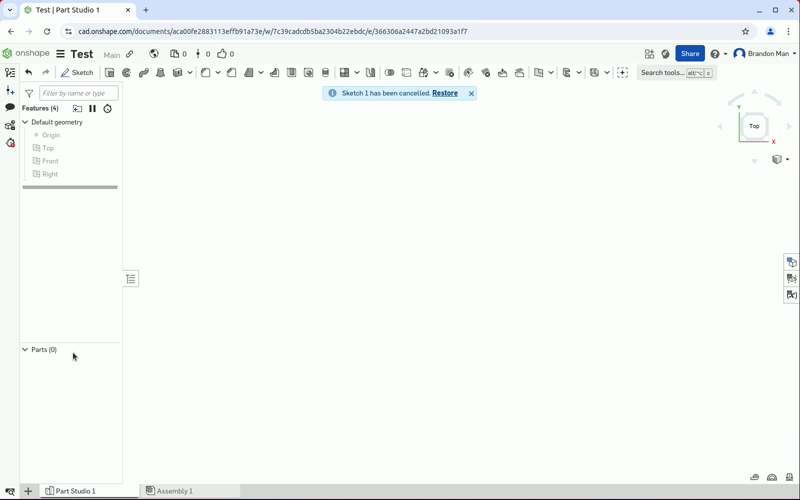
key(y)
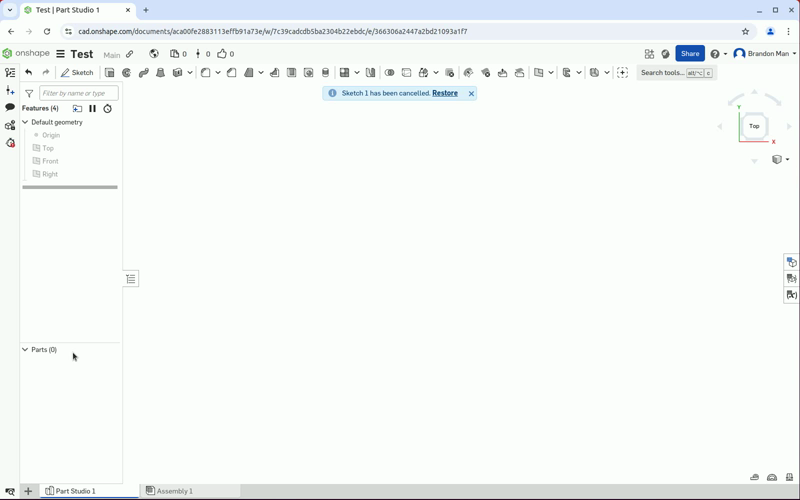
key(shift+p)
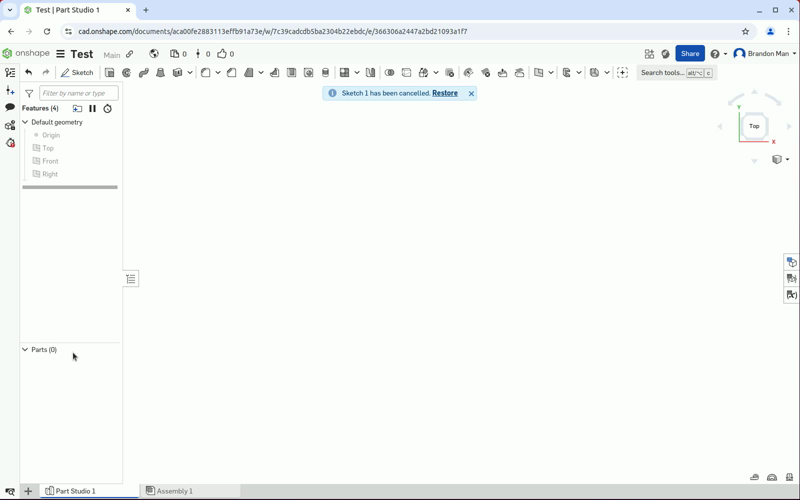
key(space)
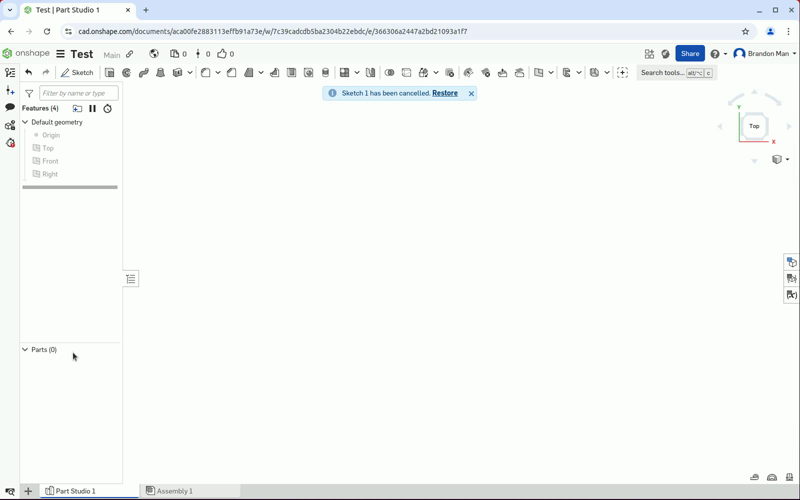
key_down(shift)
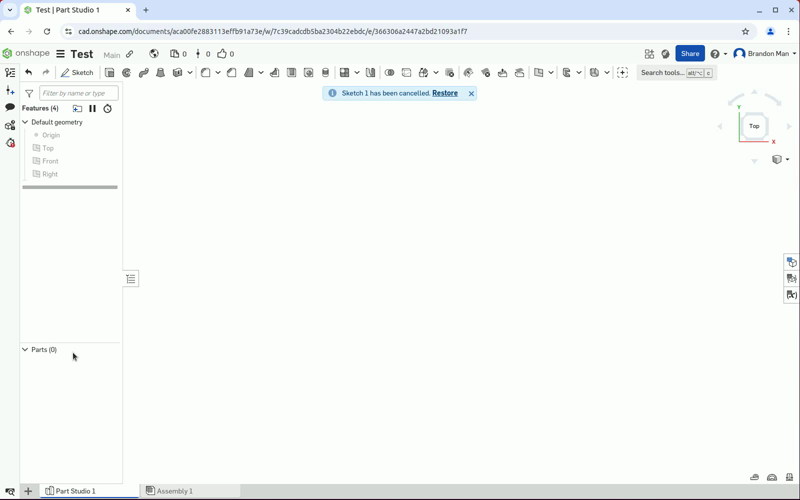
key(up)
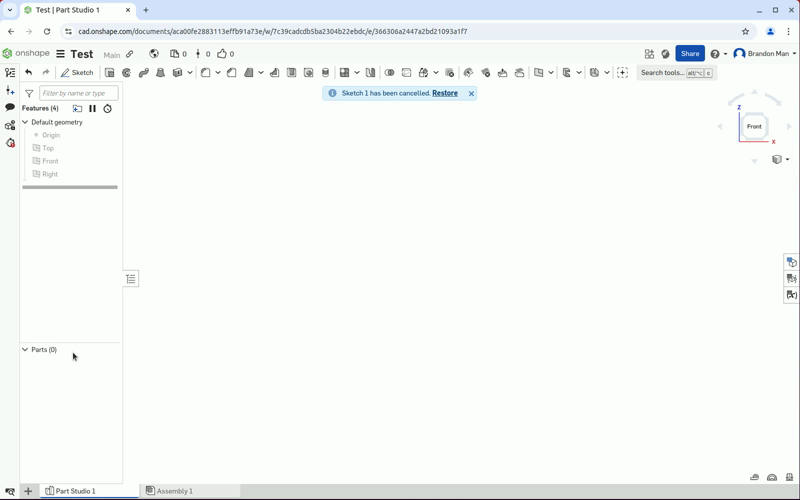
key_up(shift)
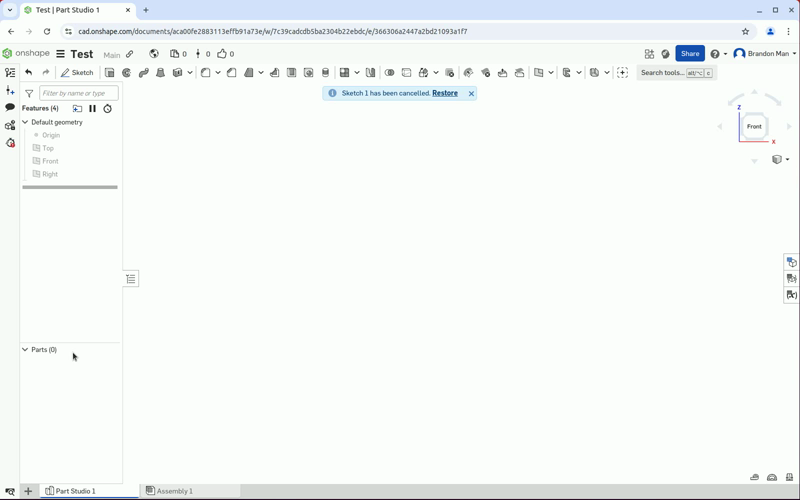
mouse_move(73, 352)
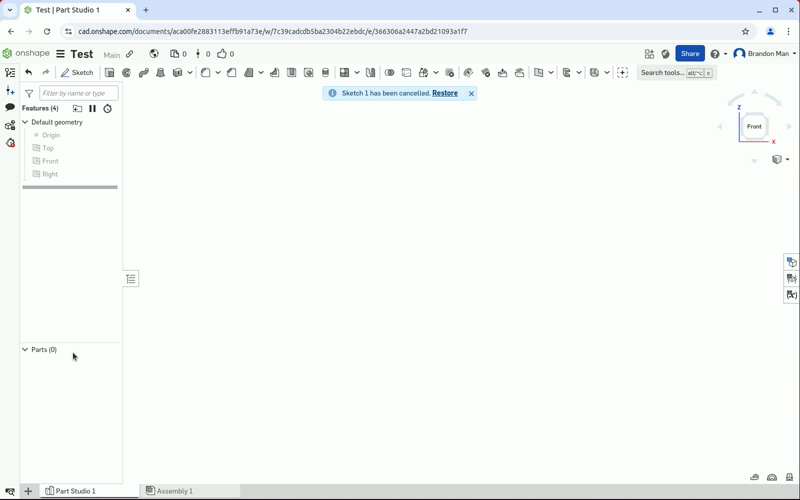
key(shift+y)
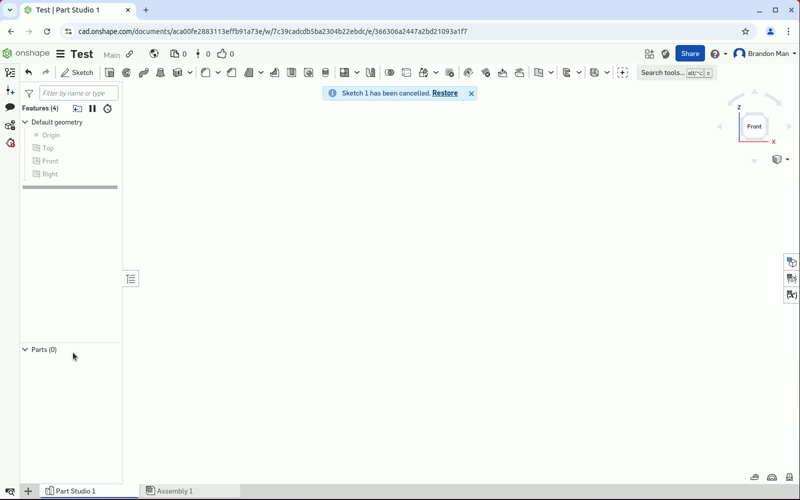
key(shift+s)
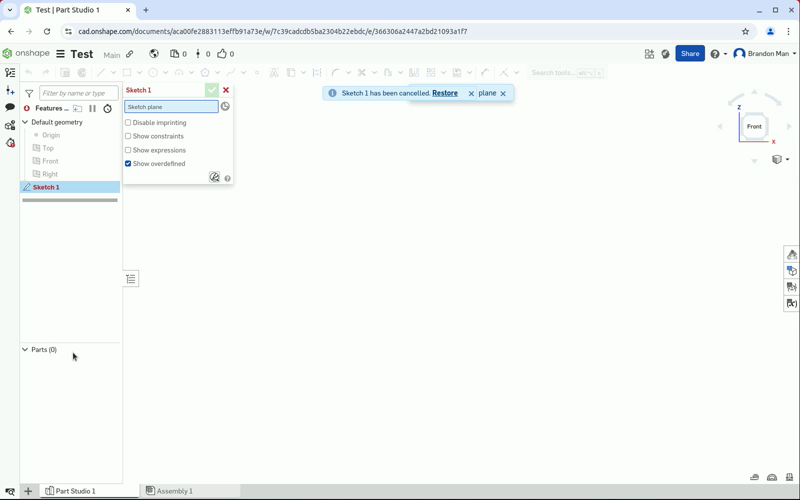
mouse_move(73, 163)
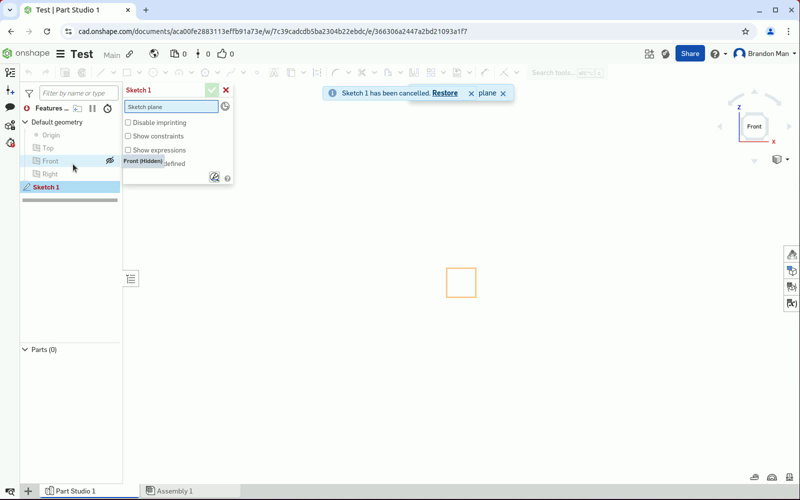
click(73, 163)
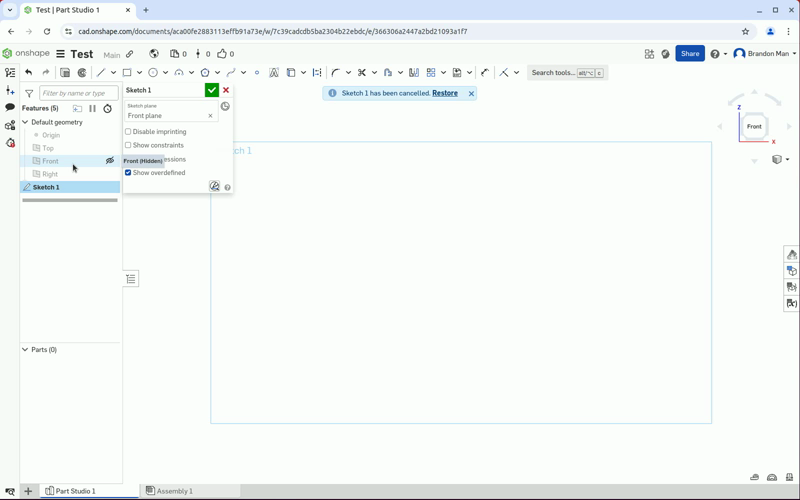
mouse_move(73, 352)
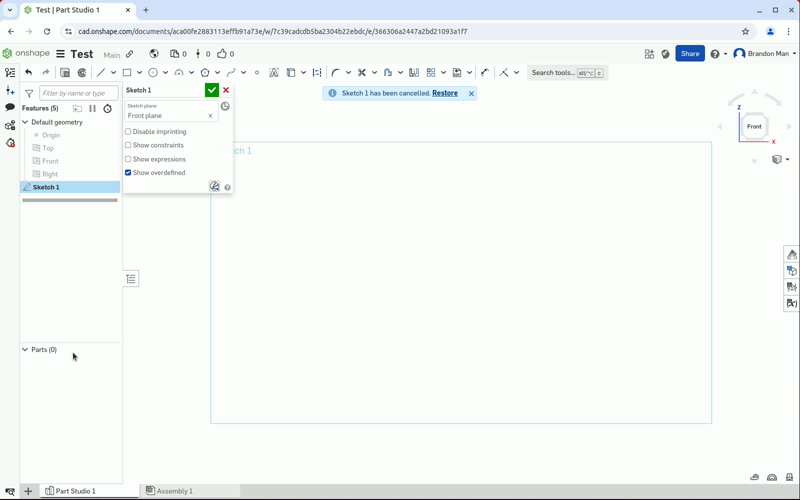
key(y)
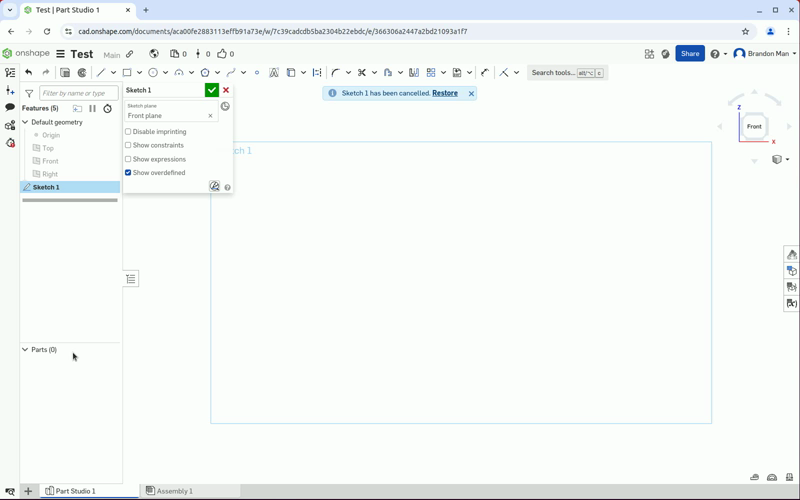
key(c)
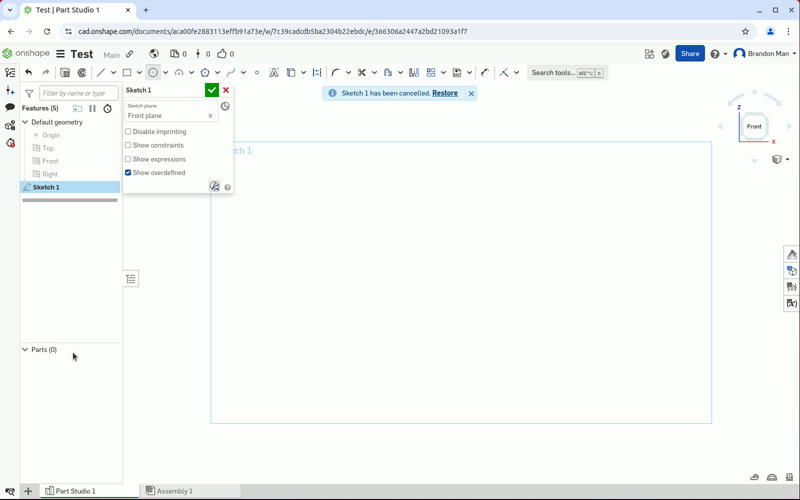
key_down(shift)
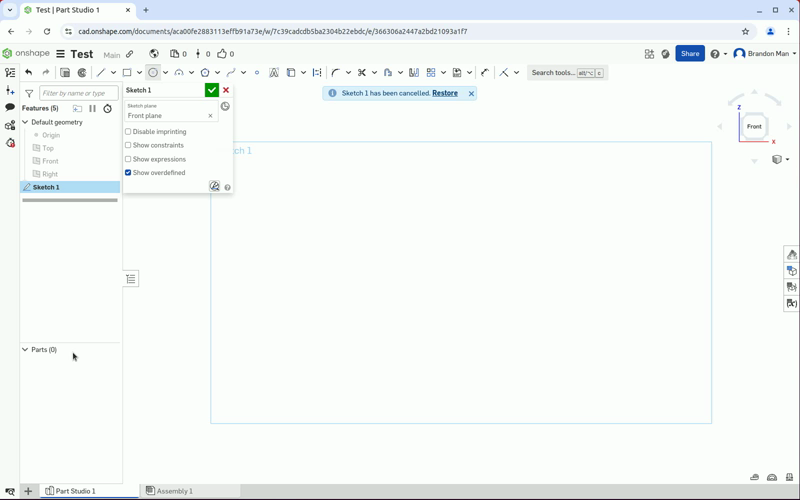
mouse_move(460, 282)
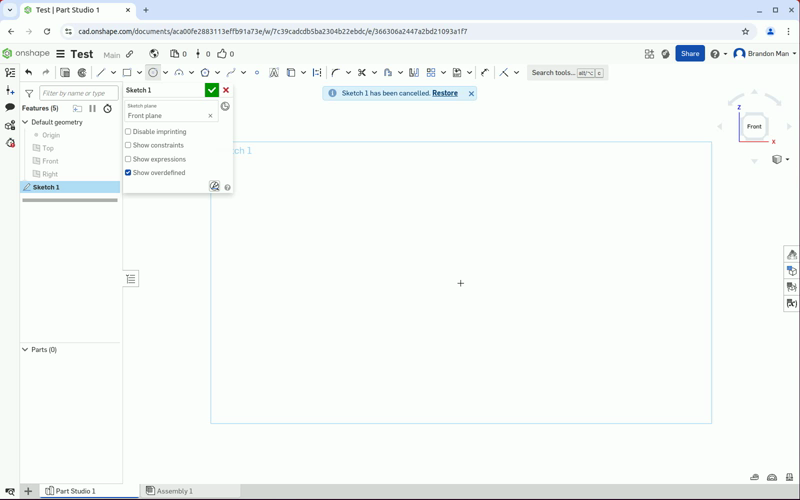
click(460, 282)
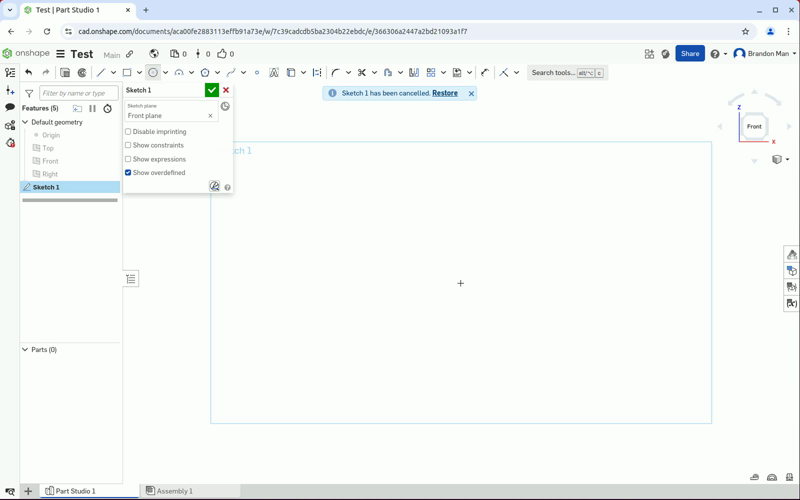
key_up(shift)
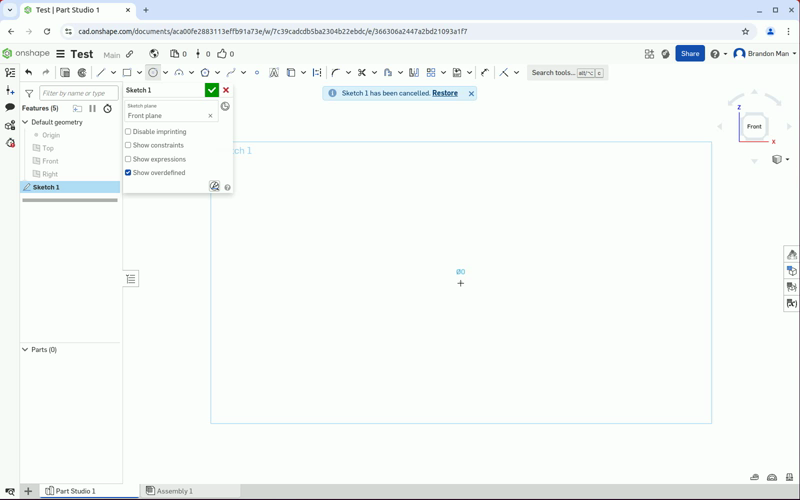
mouse_move(478, 282)
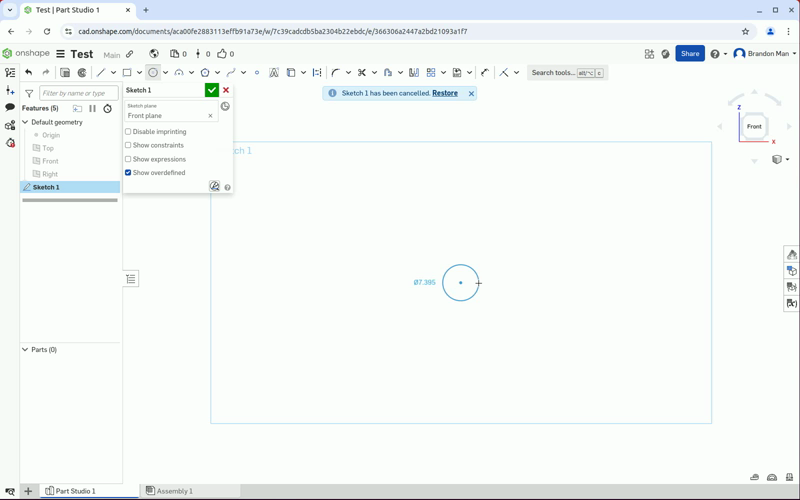
click(478, 282)
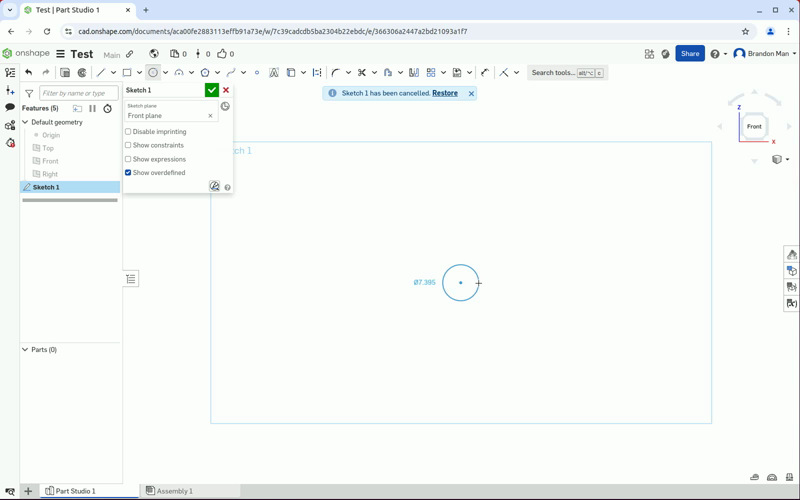
key(esc)
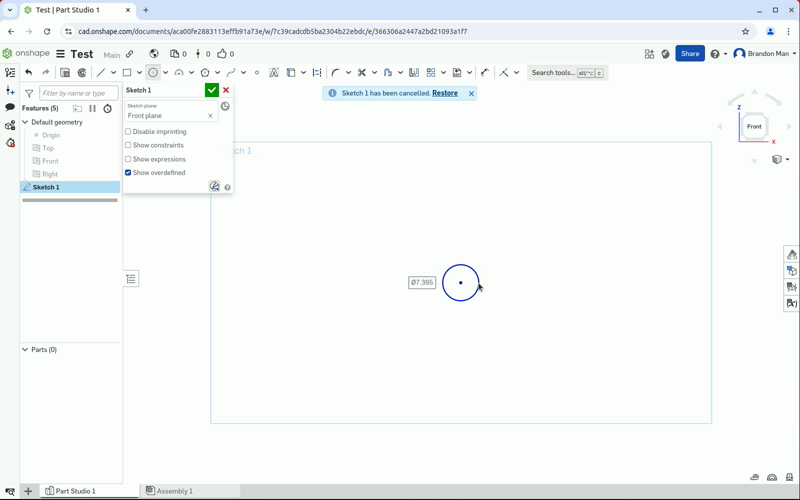
mouse_move(461, 285)
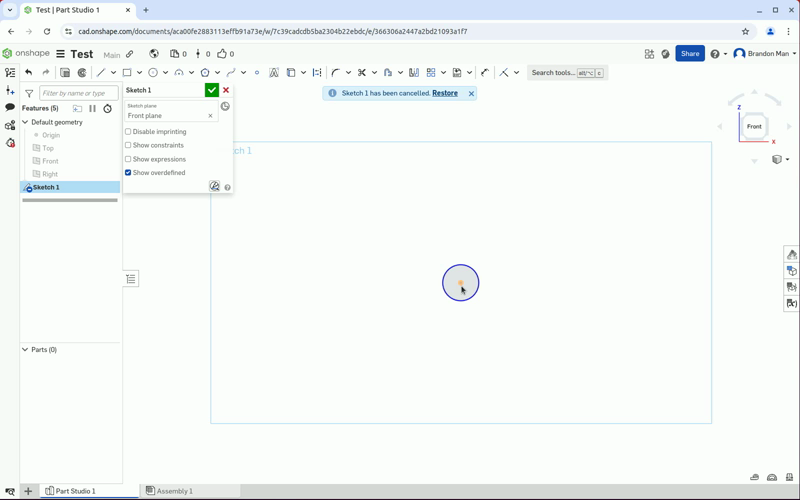
scroll(6)
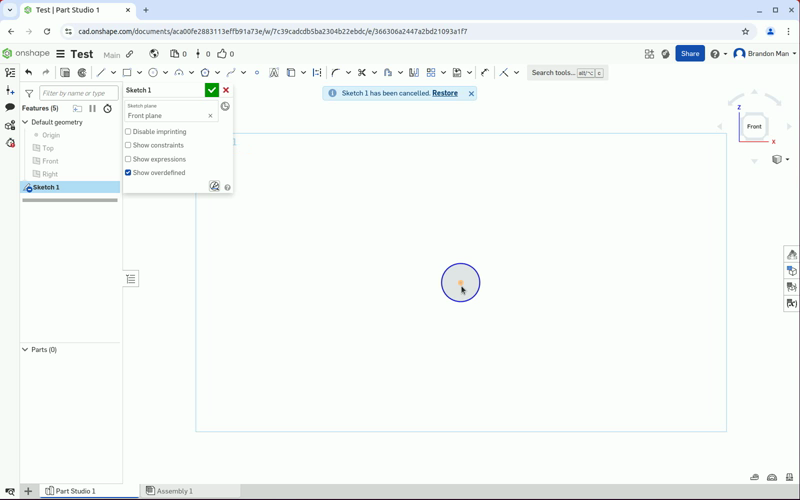
scroll(6)
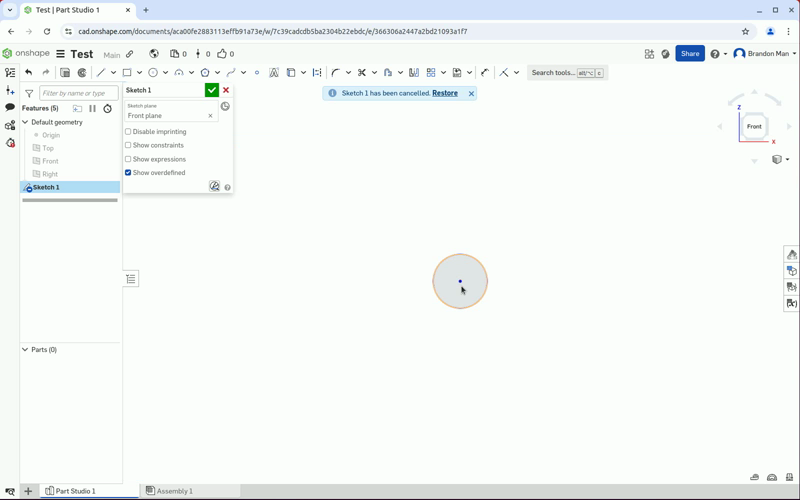
scroll(6)
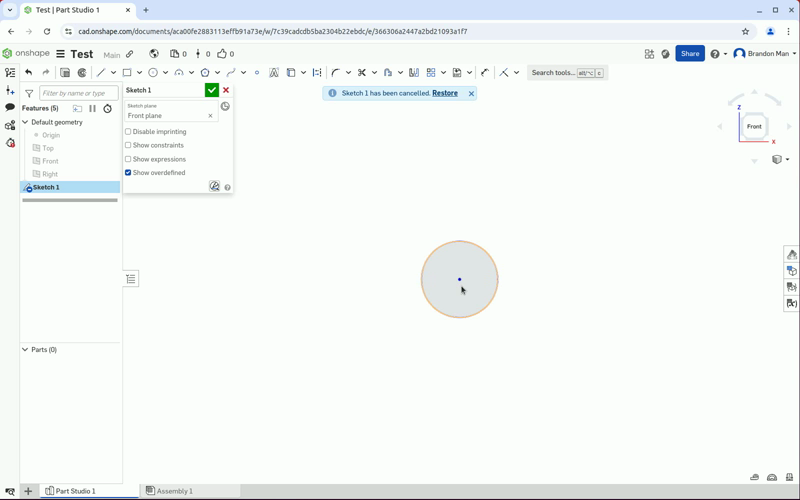
scroll(6)
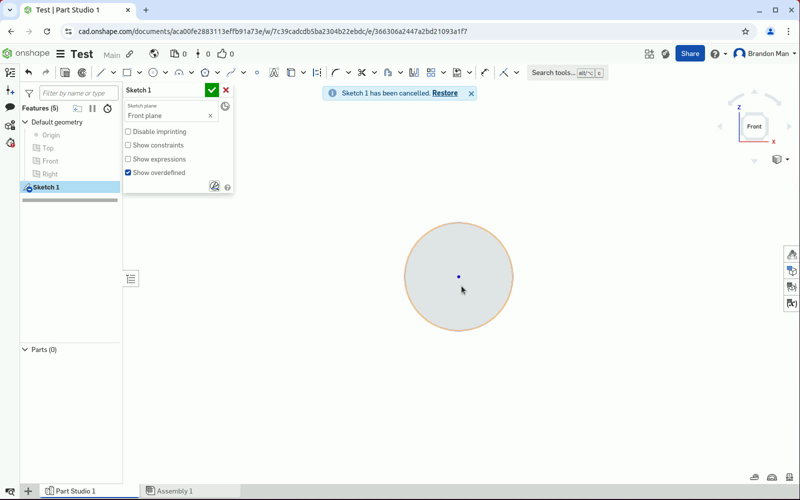
scroll(6)
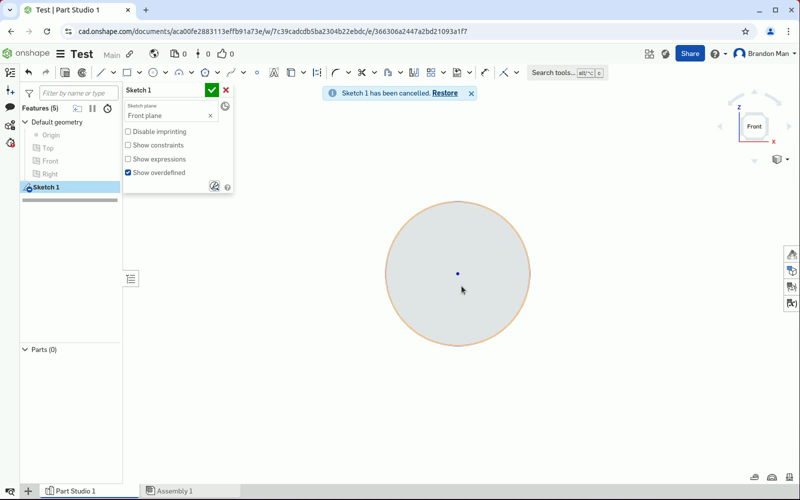
scroll(6)
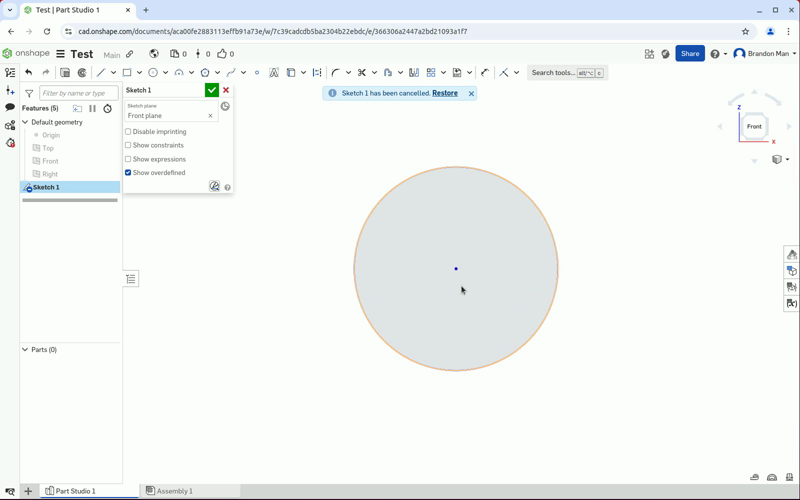
scroll(6)
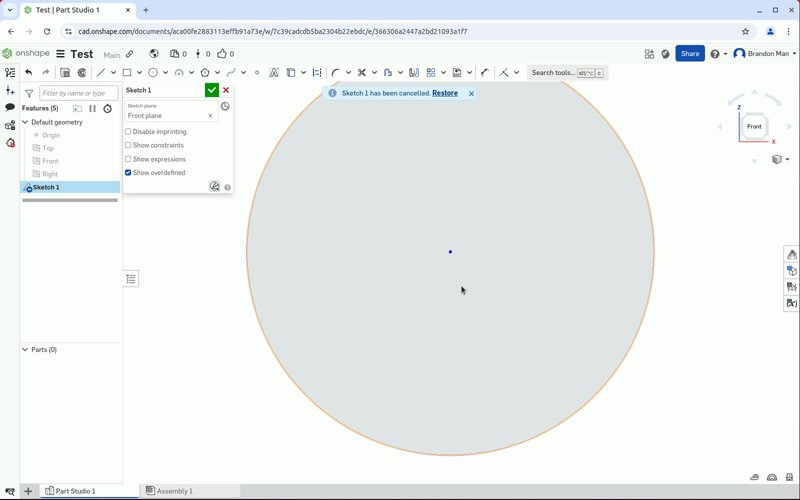
click(461, 285)
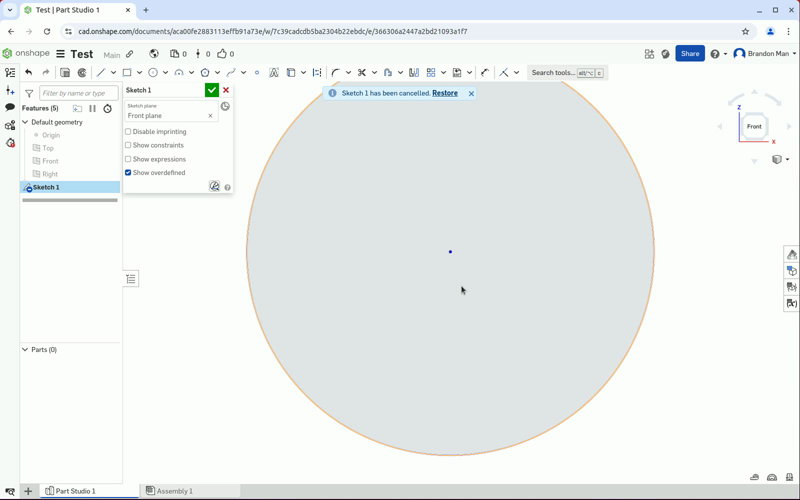
scroll(-6)
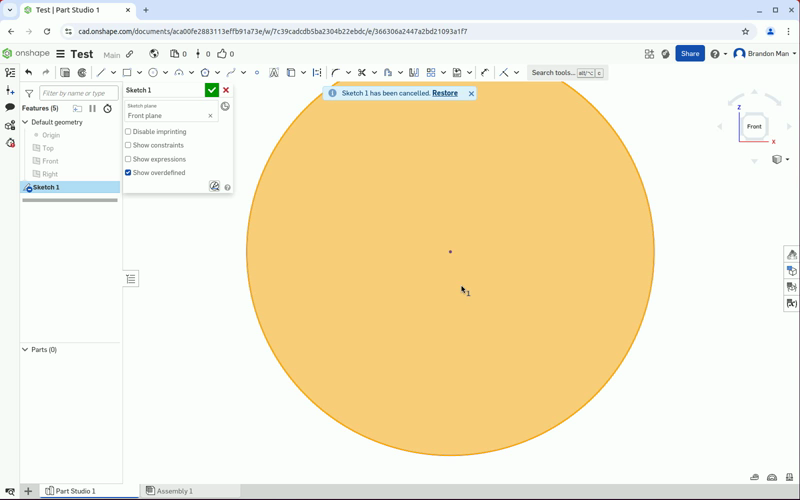
scroll(-6)
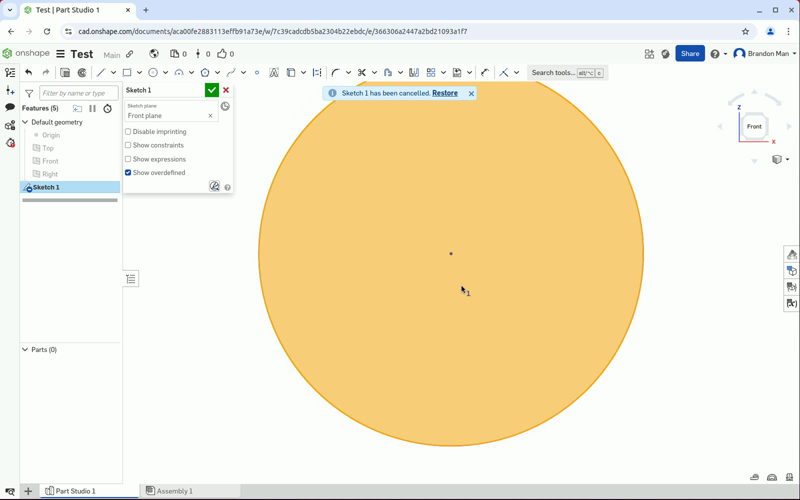
scroll(-6)
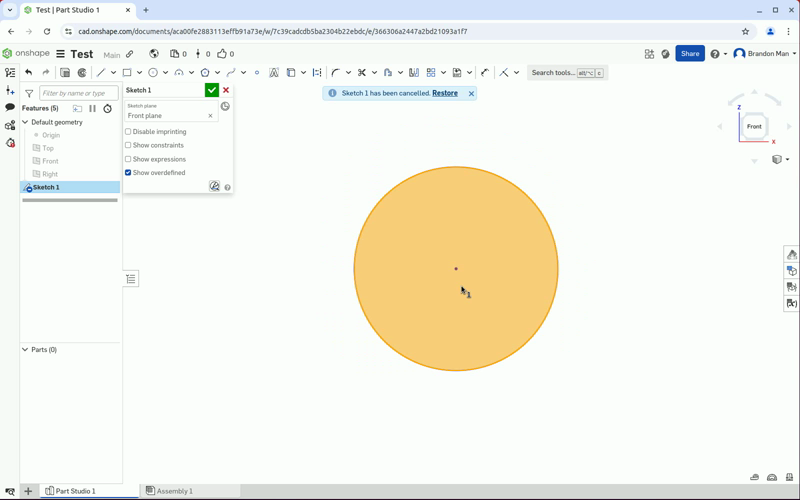
scroll(-6)
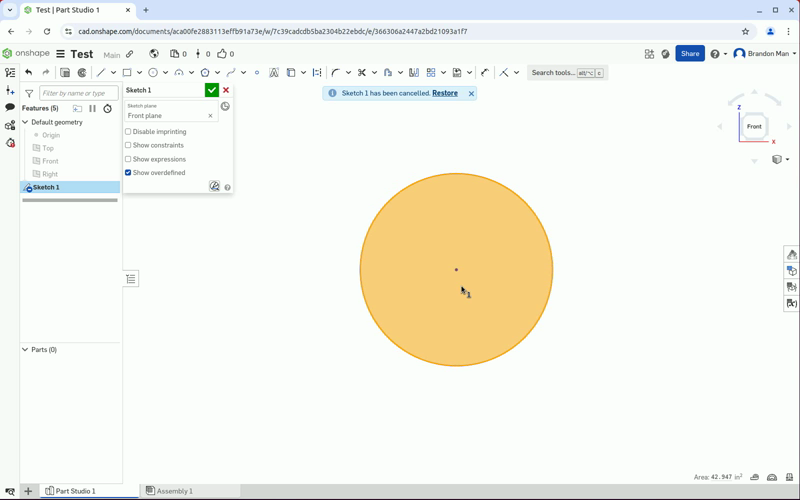
scroll(-6)
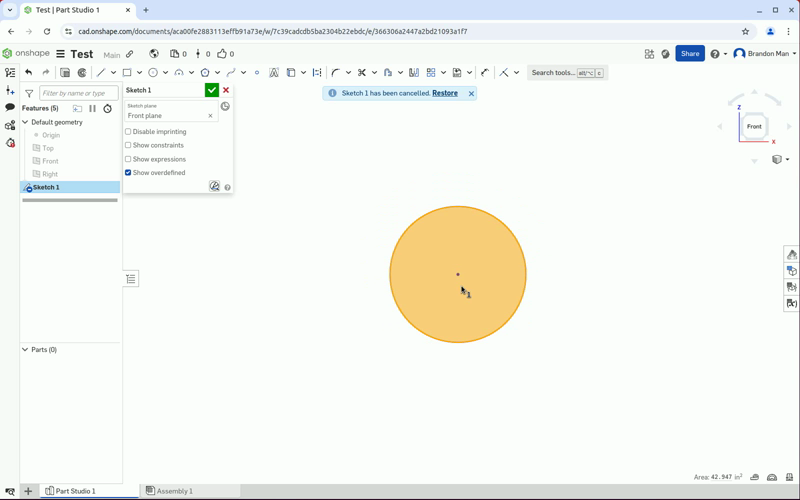
scroll(-6)
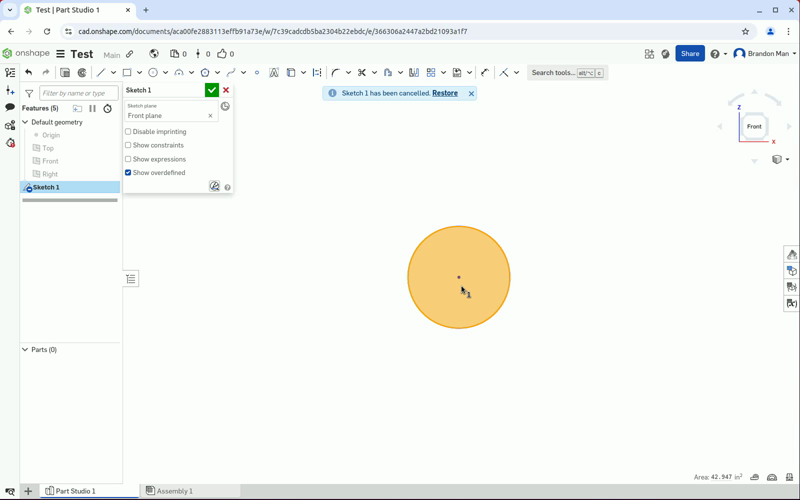
scroll(-6)
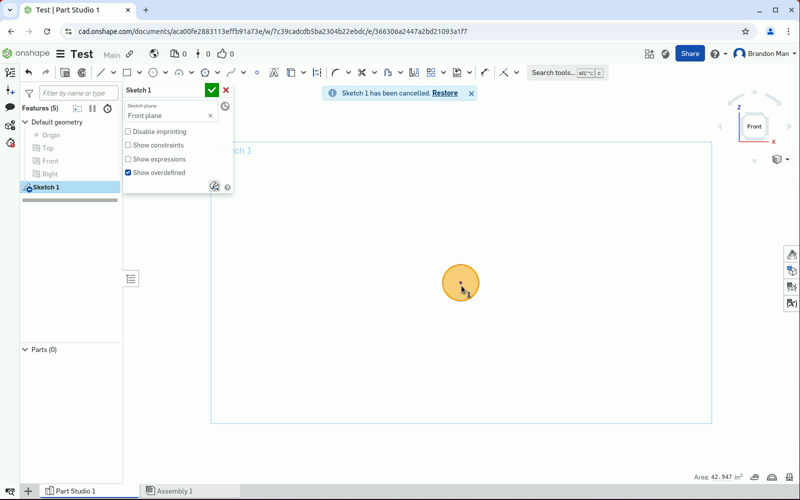
mouse_move(73, 352)
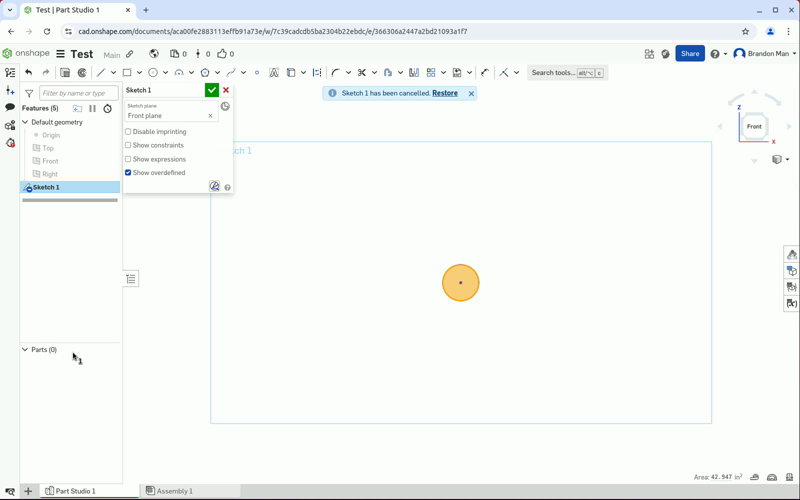
key(shift+y)
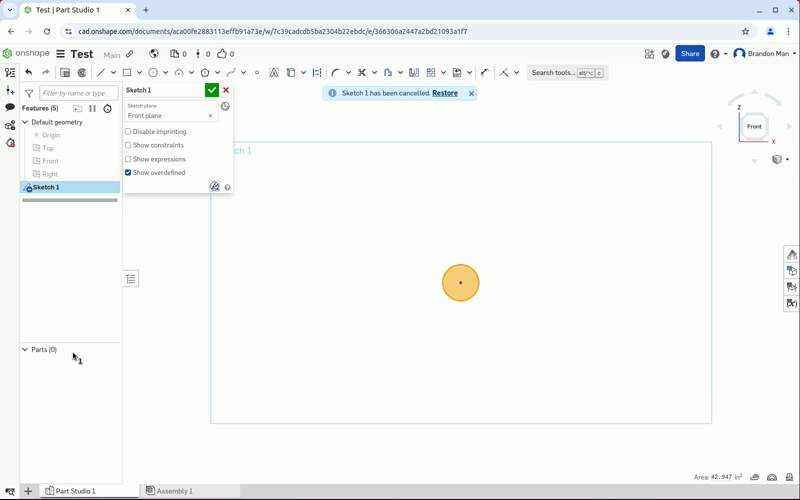
key(shift+e)
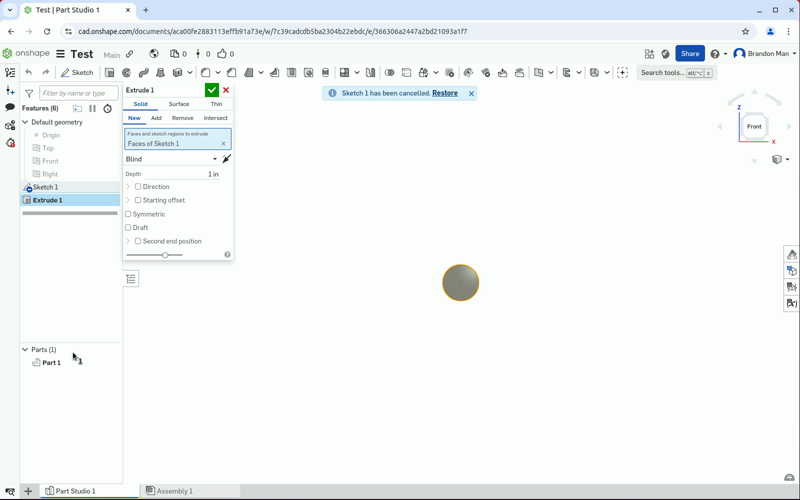
mouse_move(143, 106)
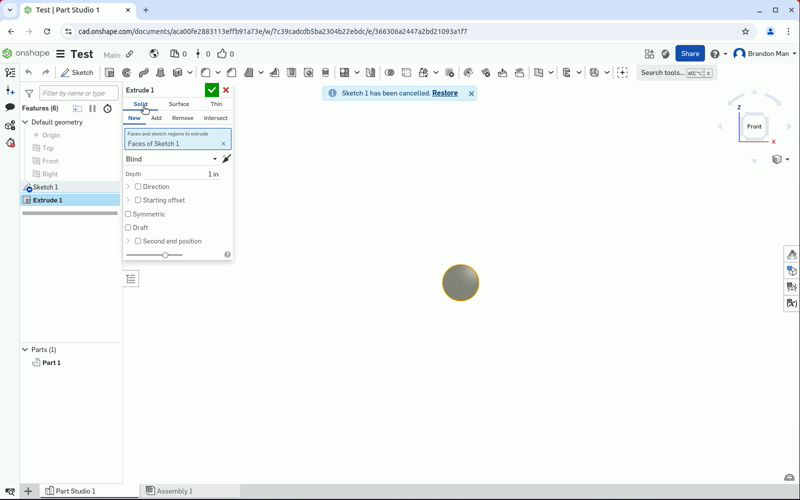
click(143, 106)
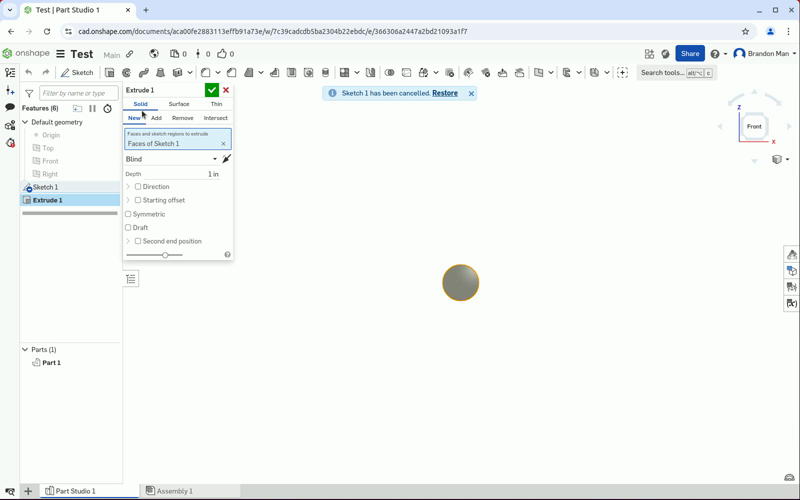
mouse_move(137, 120)
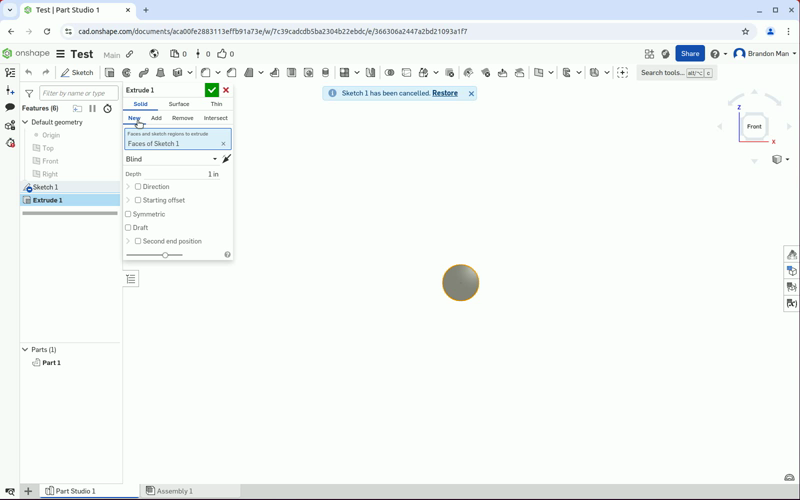
click(137, 120)
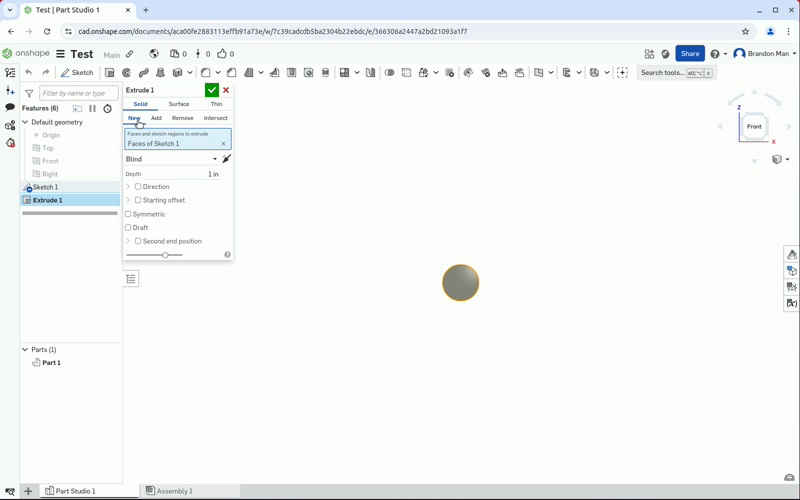
key(tab, 4)
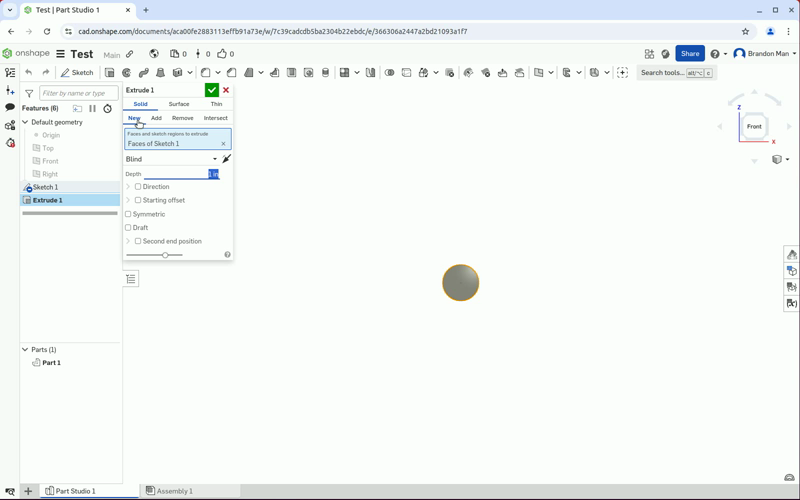
text(23.59)
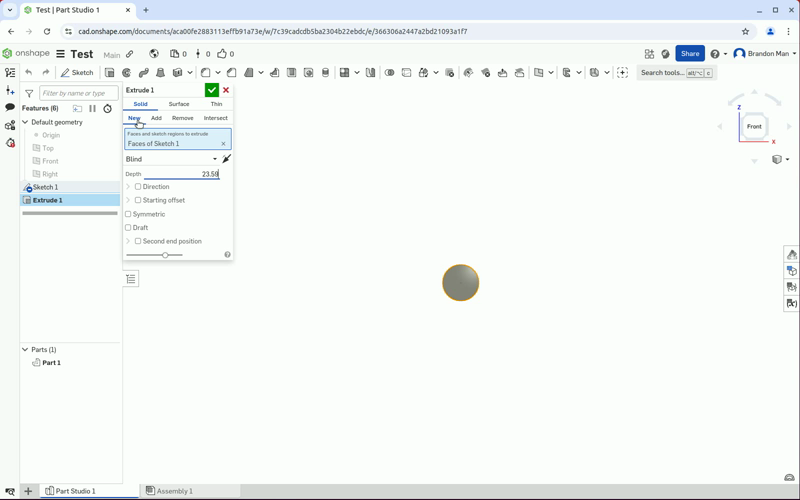
key(enter)
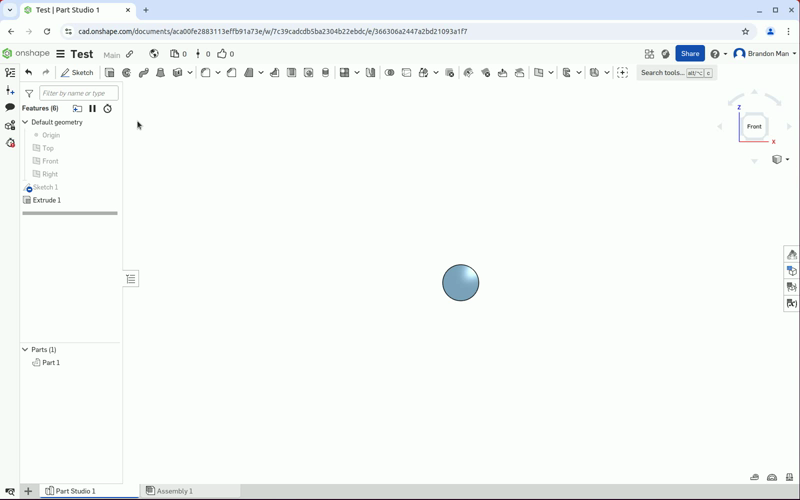
key(shift+h)
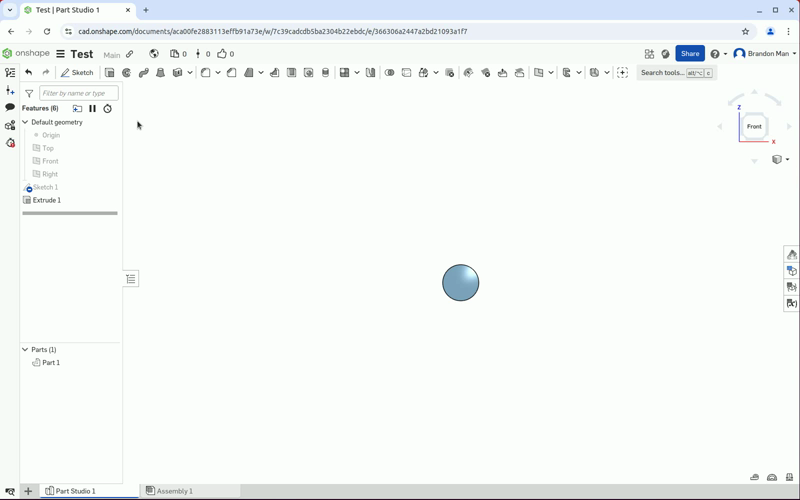
key(shift+h)
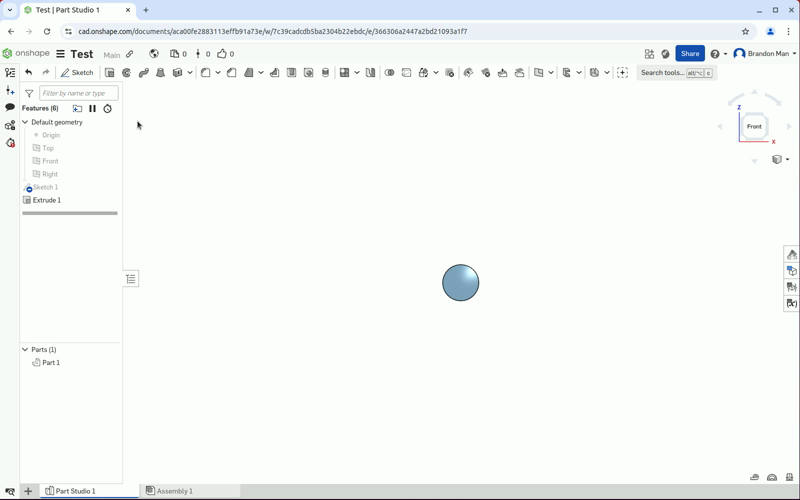
mouse_move(73, 189)
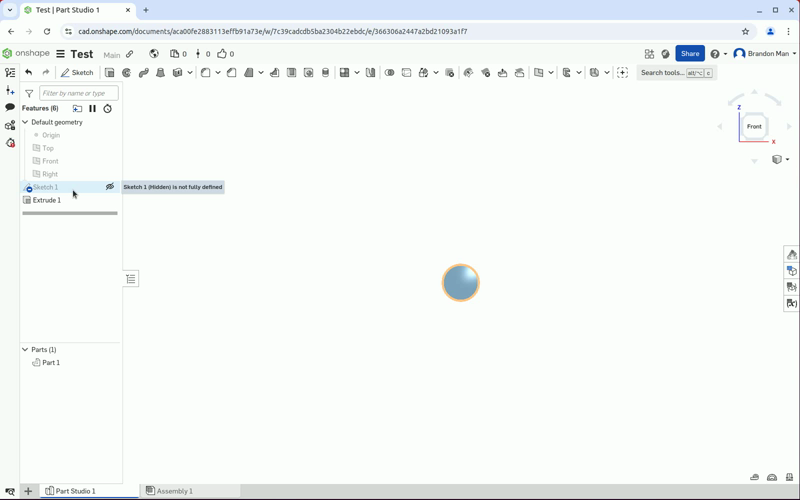
click(73, 189)
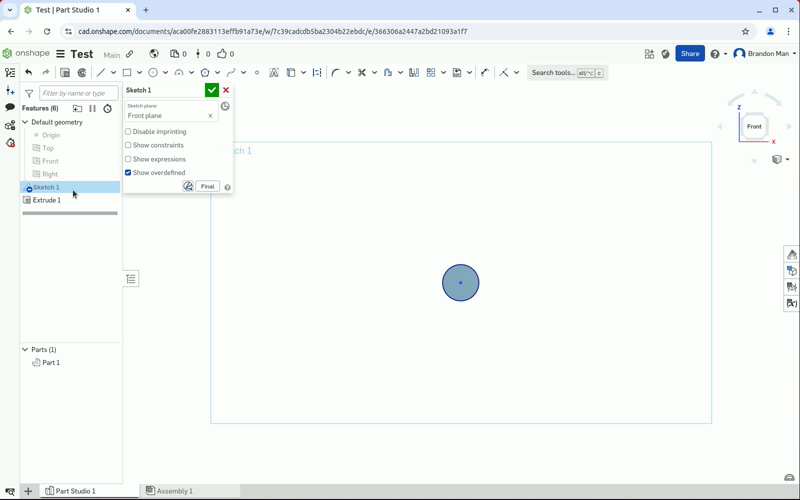
mouse_move(229, 92)
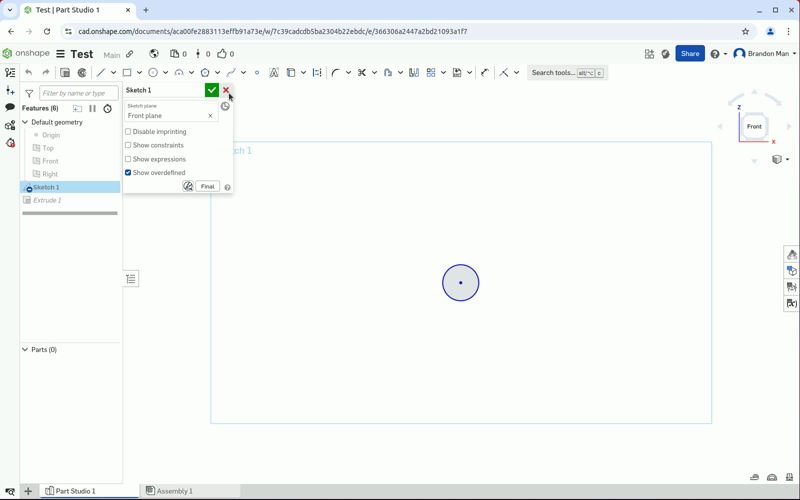
click(229, 92)
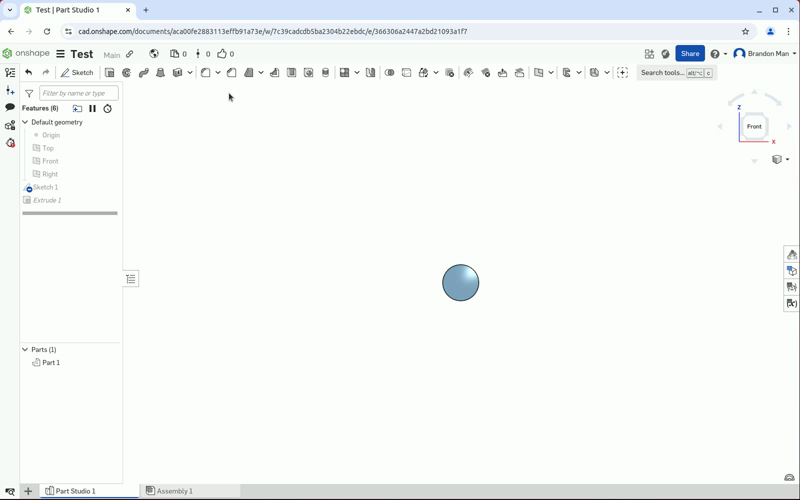
mouse_move(73, 352)
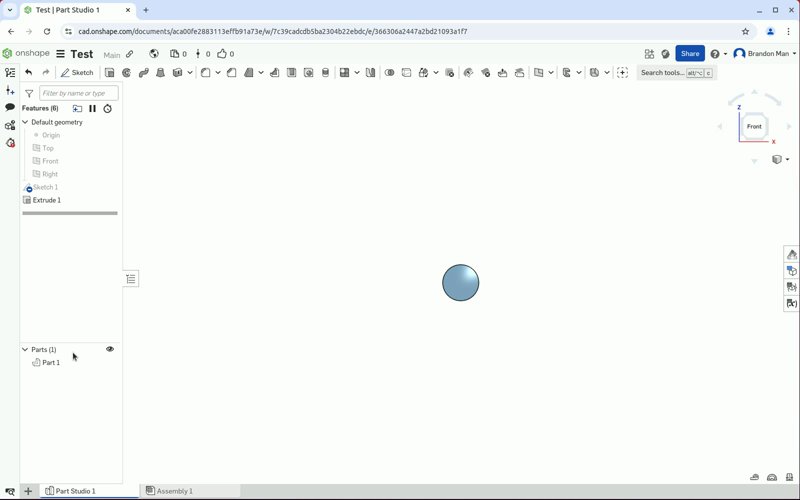
key(y)
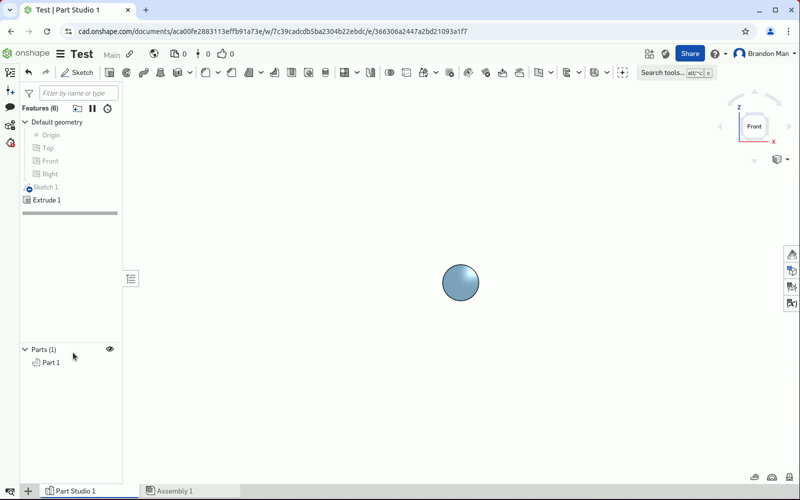
key(shift+p)
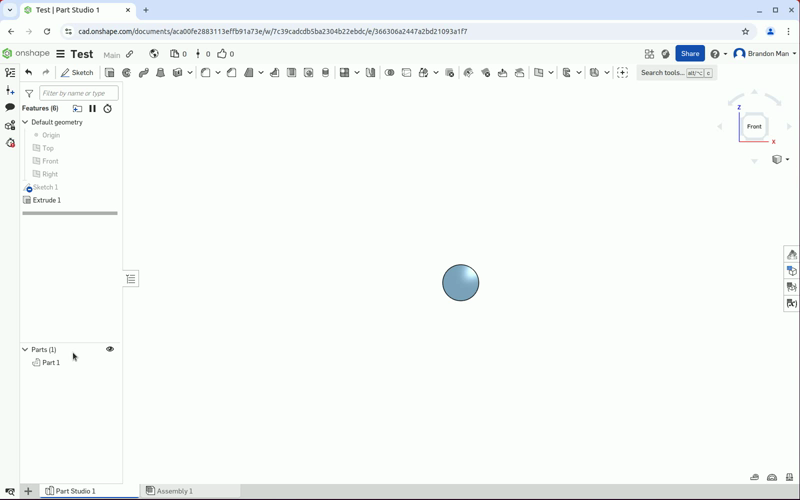
key(space)
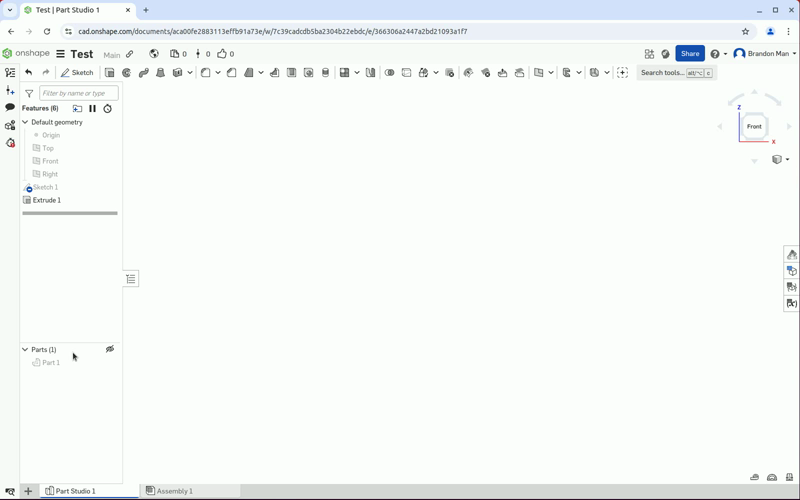
key_down(shift)
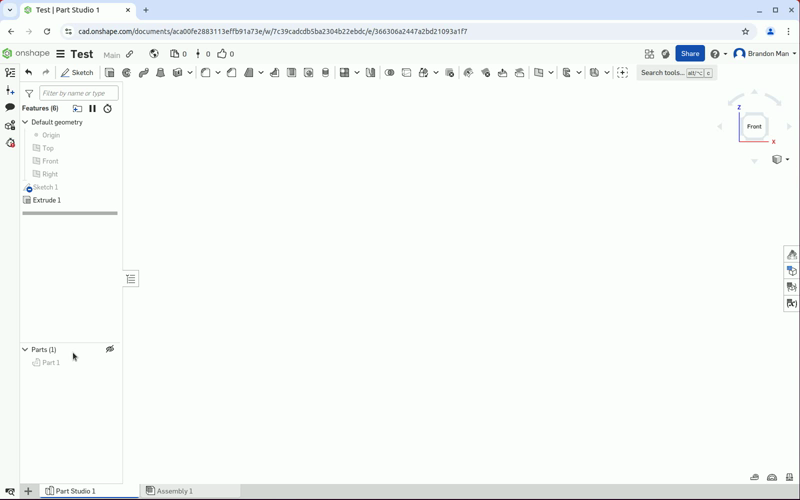
key(left)
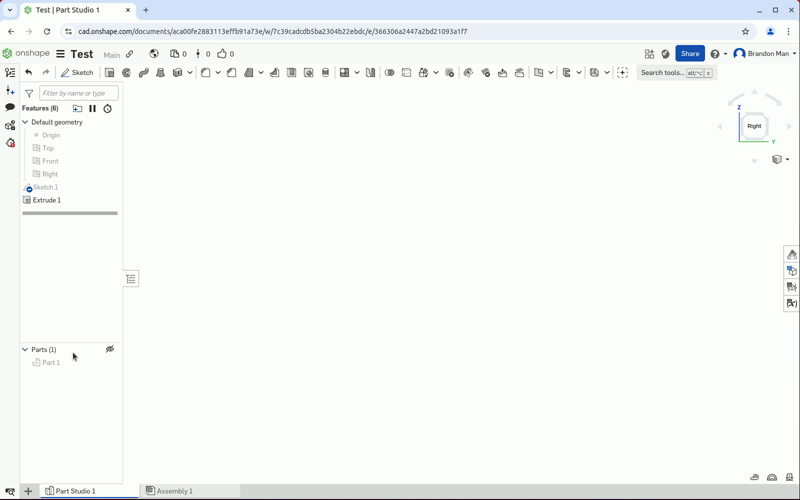
key_up(shift)
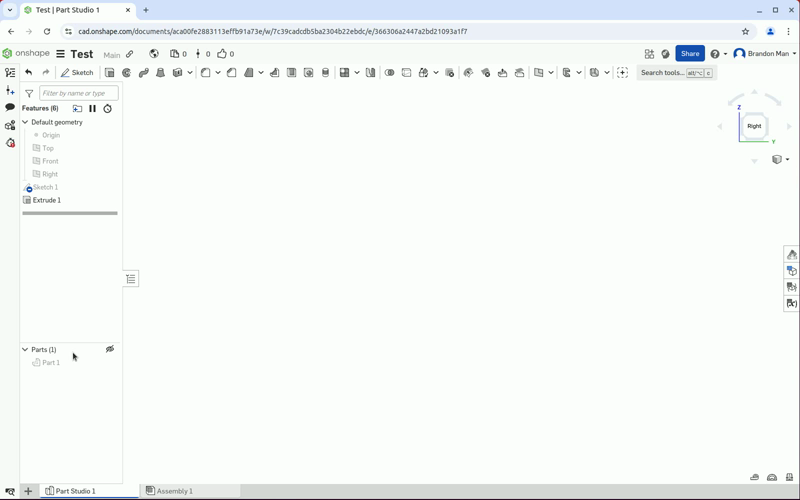
mouse_move(73, 352)
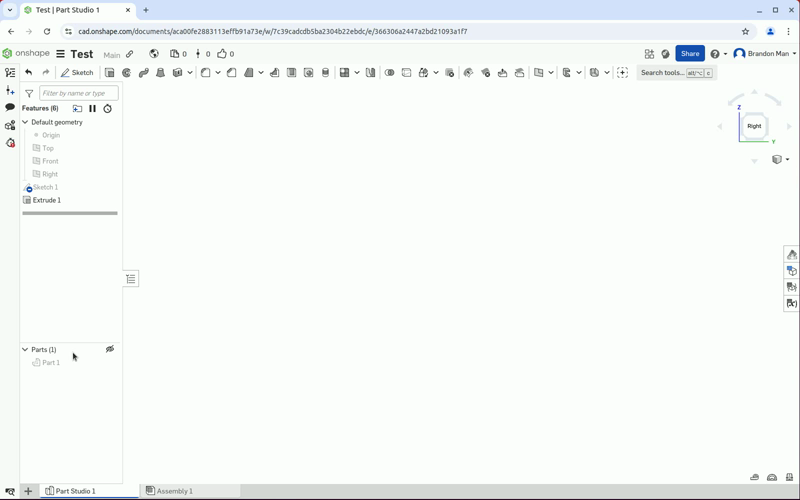
key(shift+y)
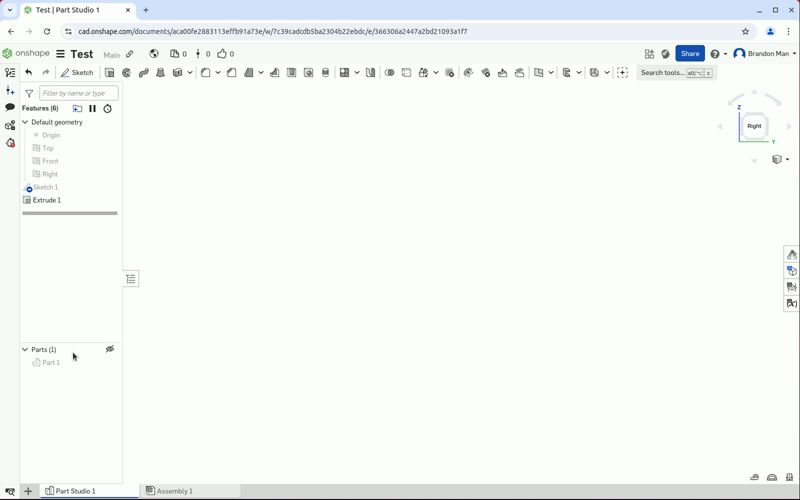
key(shift+s)
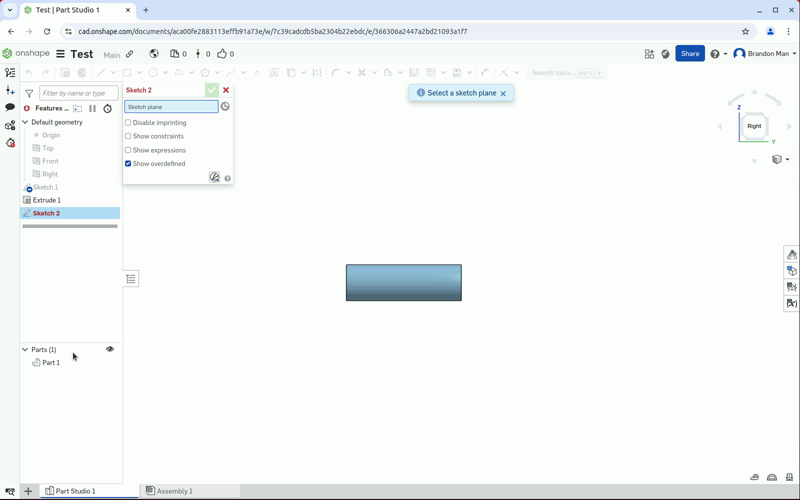
mouse_move(73, 176)
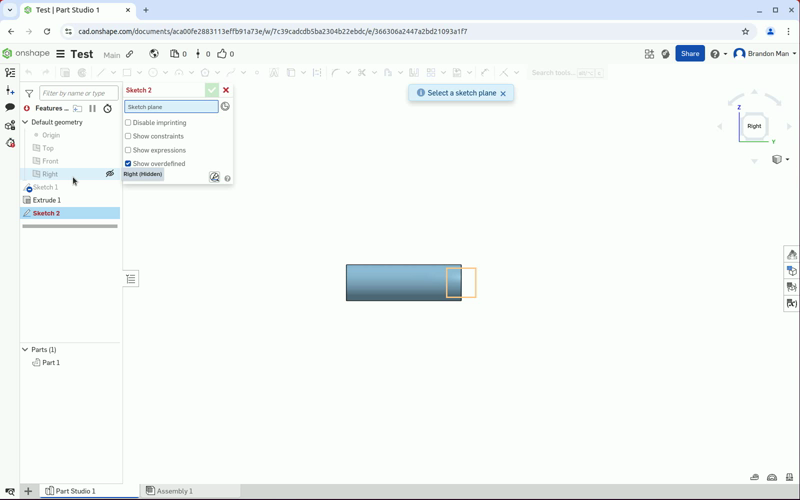
click(73, 176)
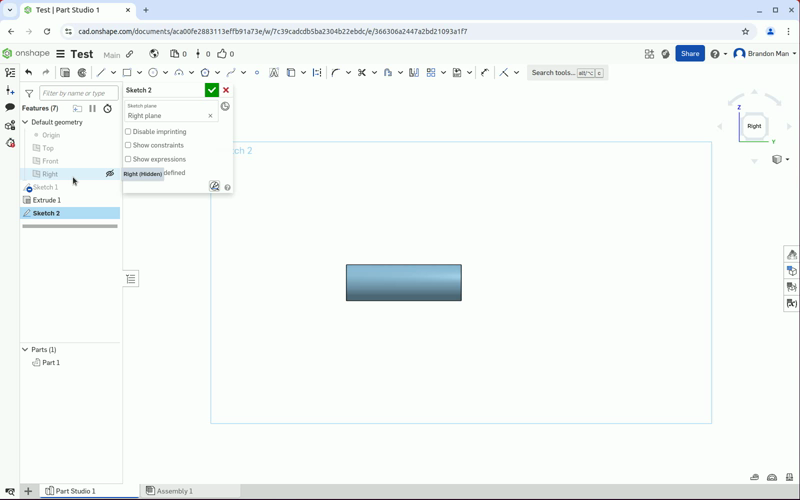
mouse_move(73, 352)
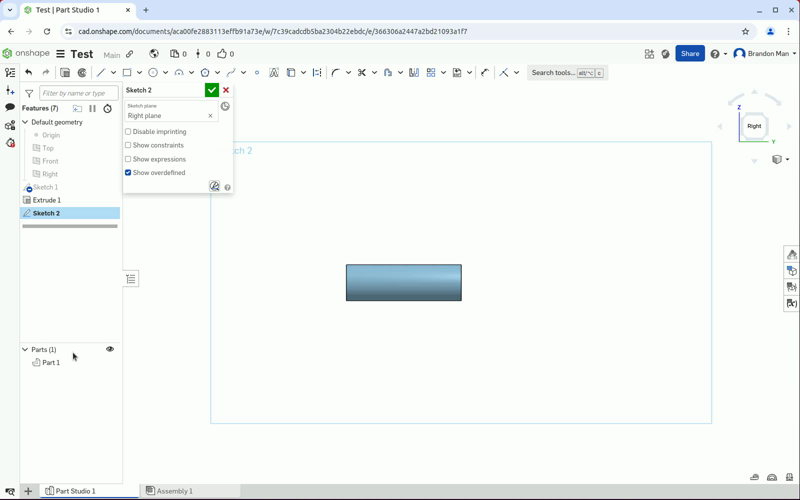
key(y)
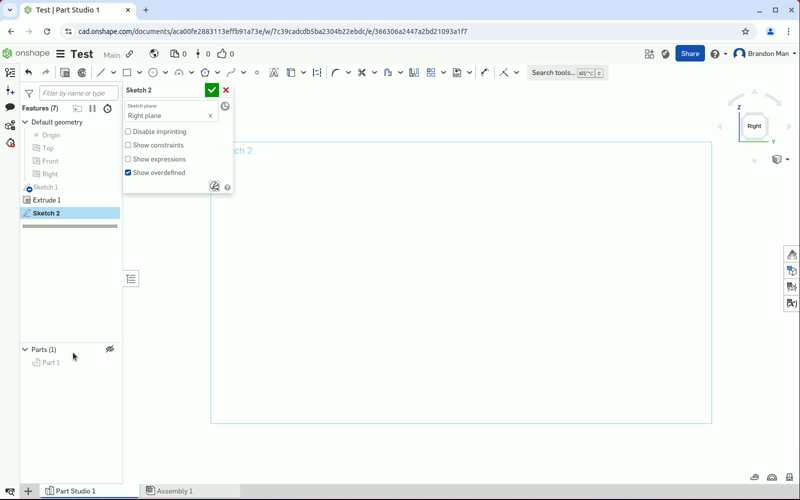
key(l)
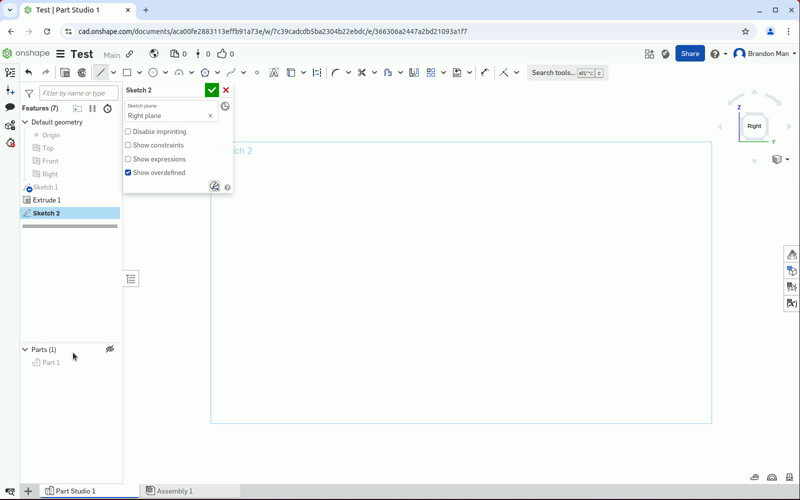
key_down(shift)
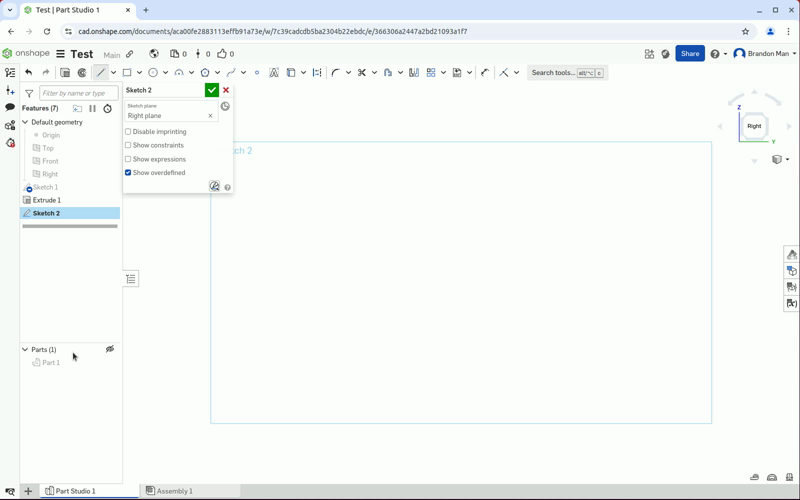
mouse_move(343, 303)
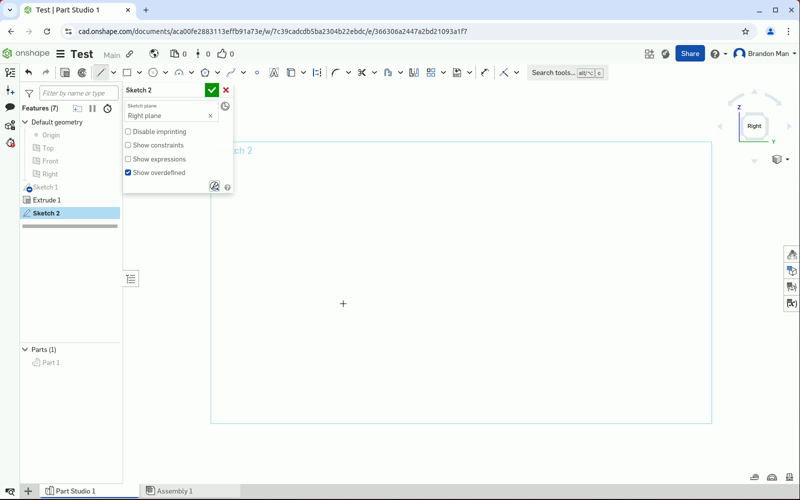
click(343, 303)
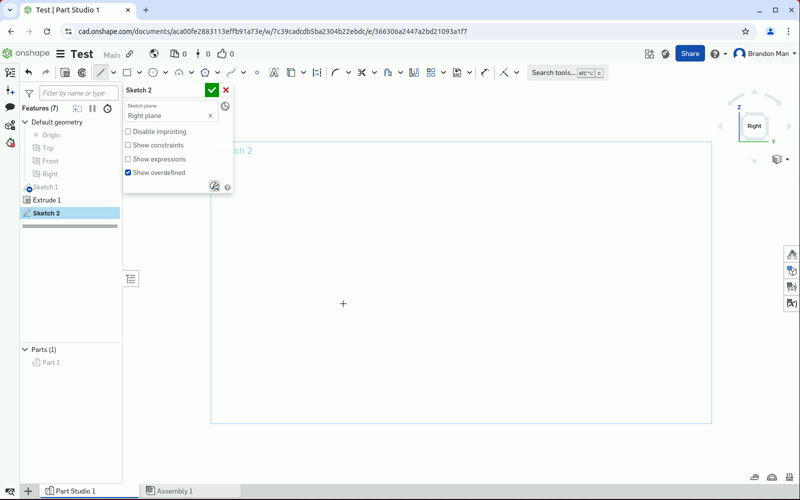
key_up(shift)
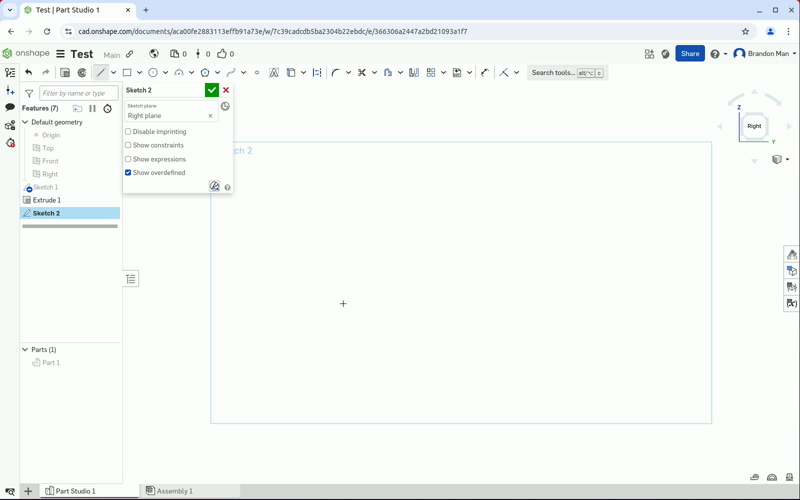
key_down(shift)
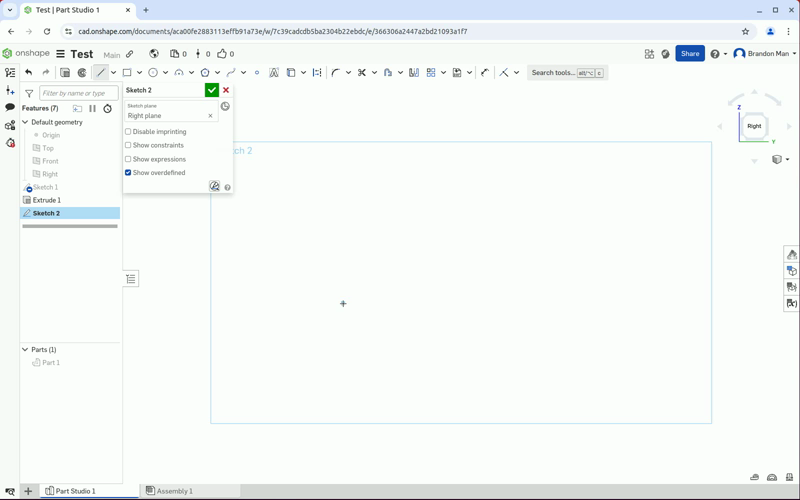
mouse_move(373, 303)
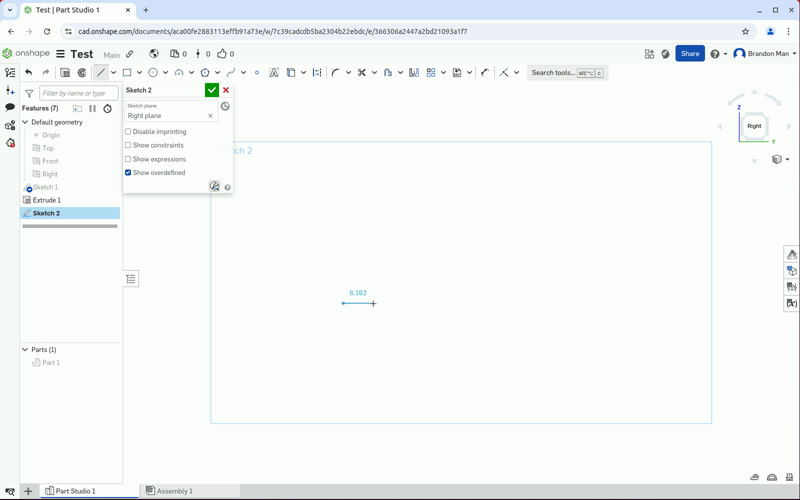
mouse_move(353, 302)
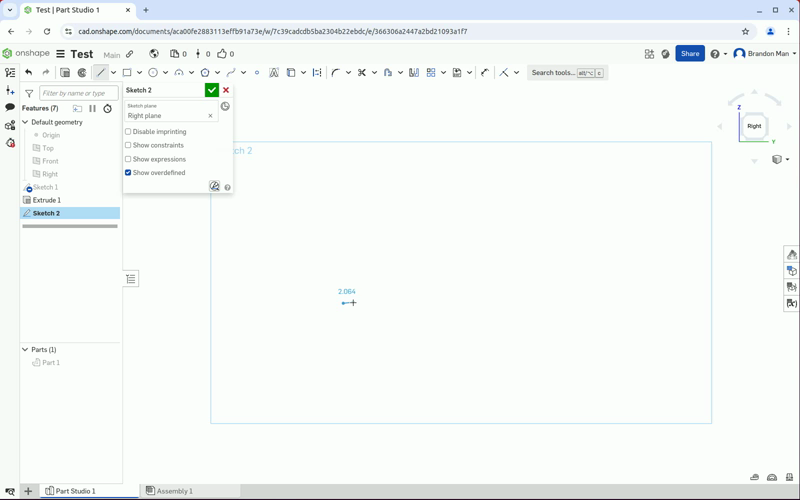
click(353, 302)
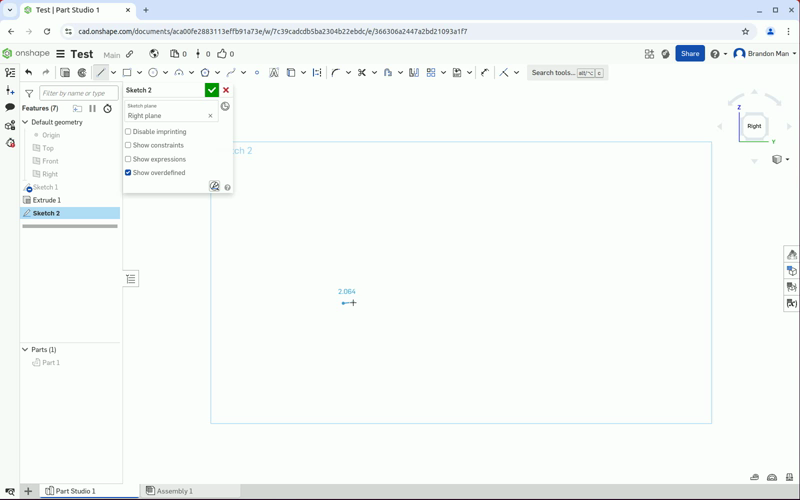
key_up(shift)
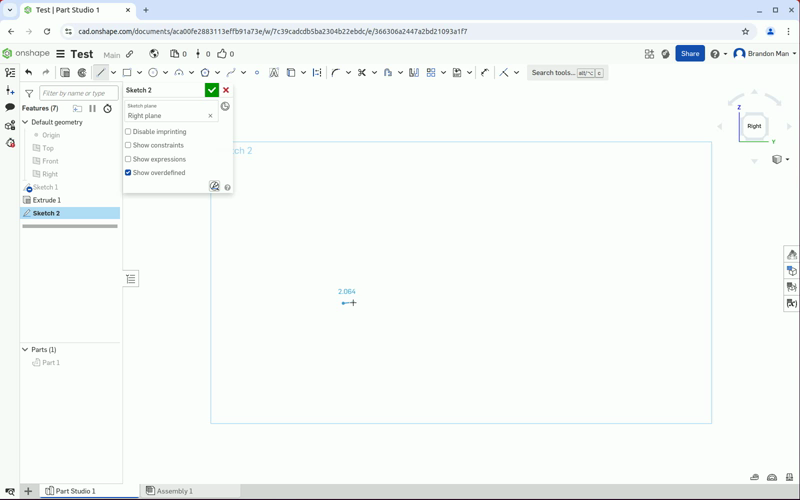
key_down(shift)
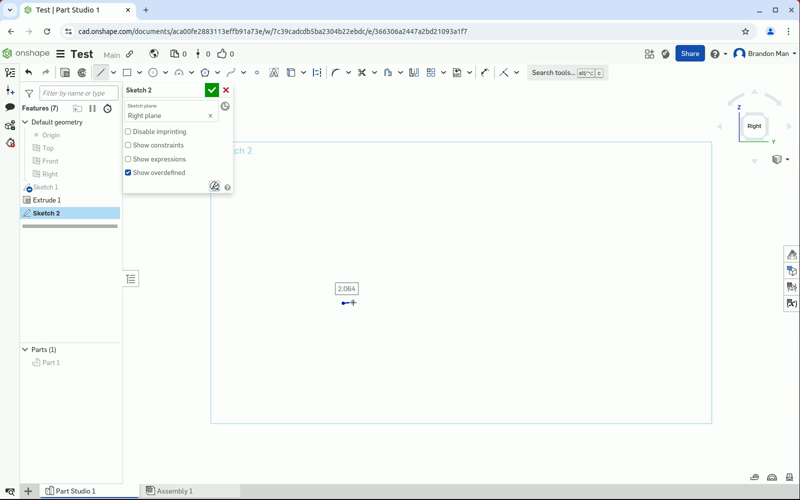
mouse_move(383, 302)
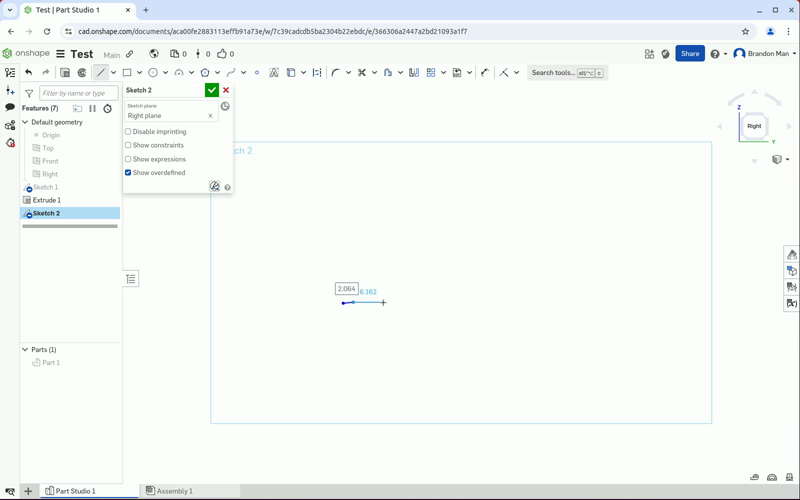
mouse_move(348, 296)
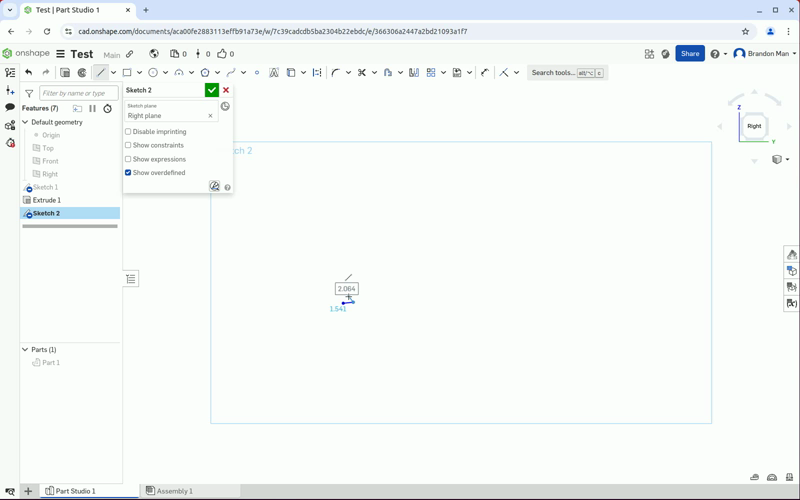
click(348, 296)
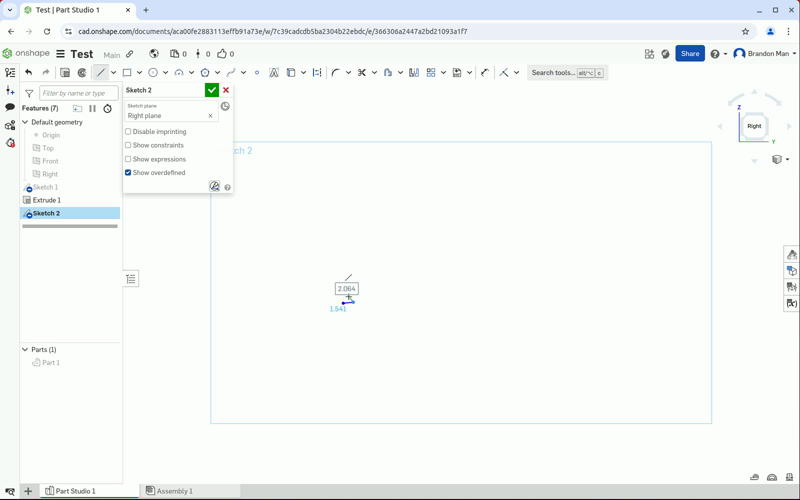
key_up(shift)
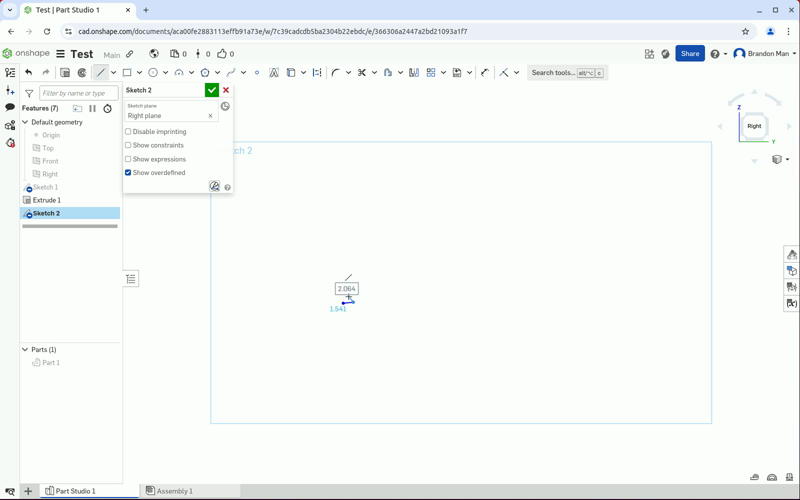
key_down(shift)
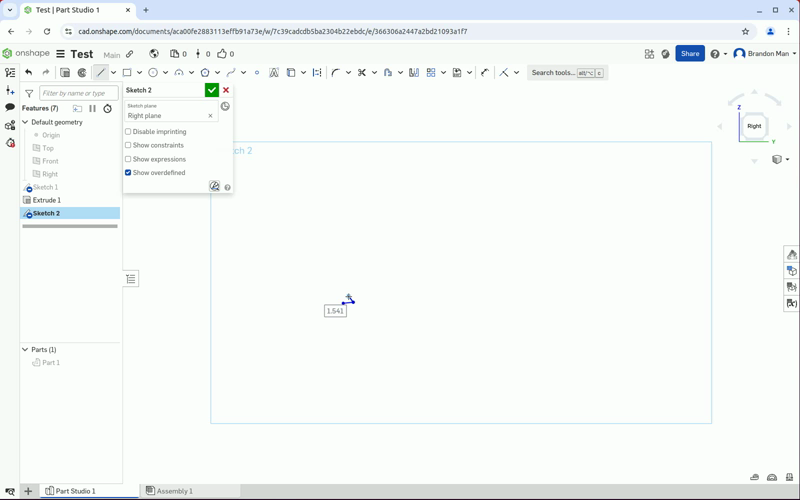
mouse_move(378, 296)
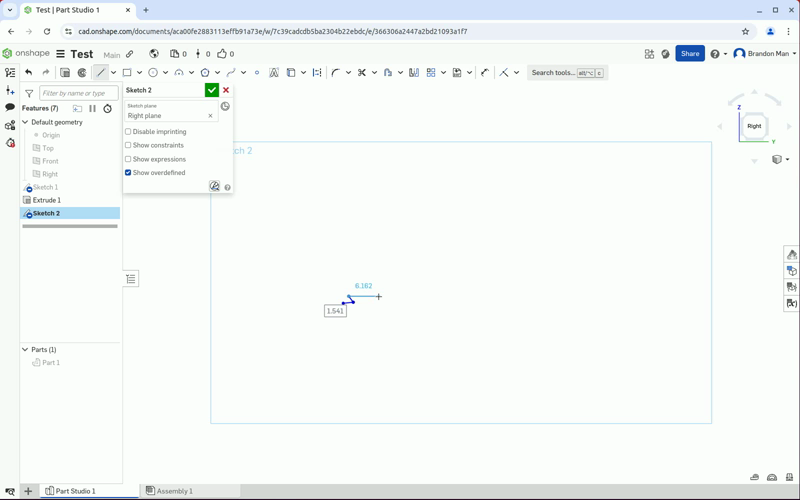
mouse_move(352, 294)
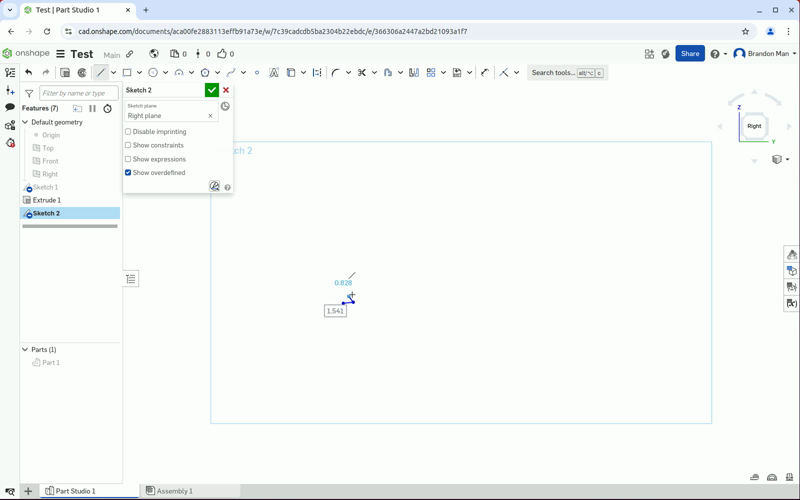
scroll(6)
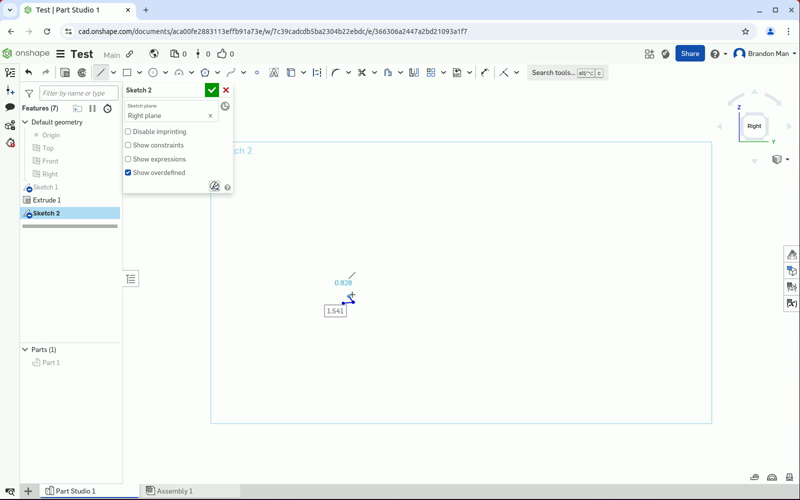
scroll(6)
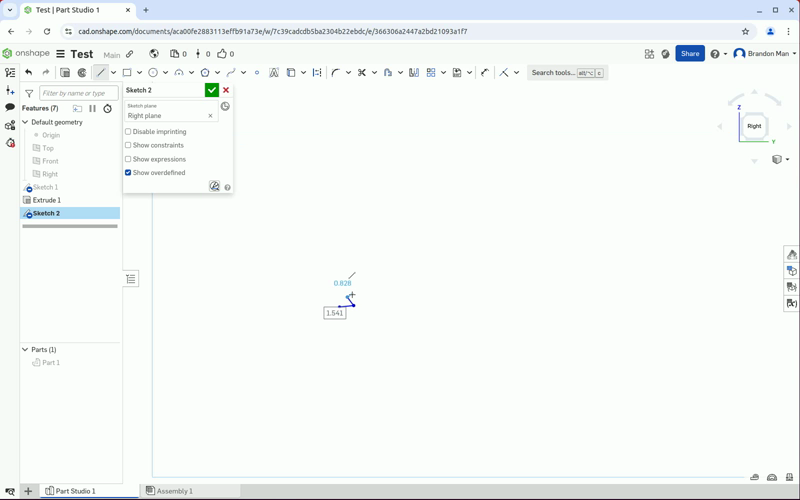
scroll(6)
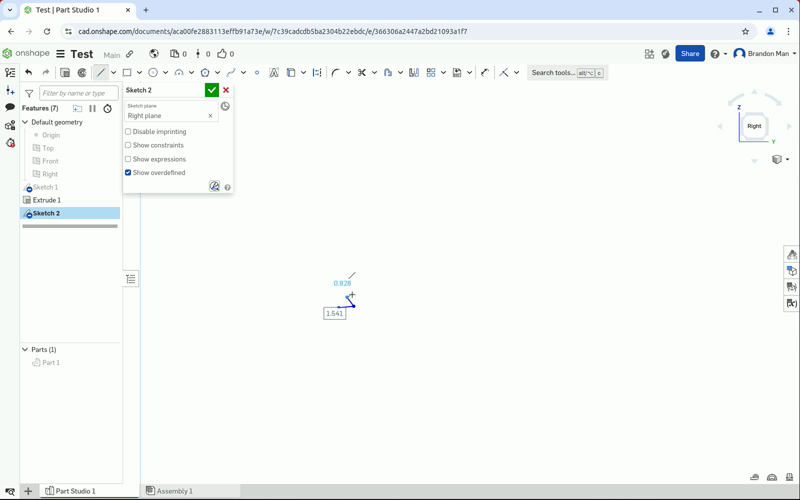
scroll(6)
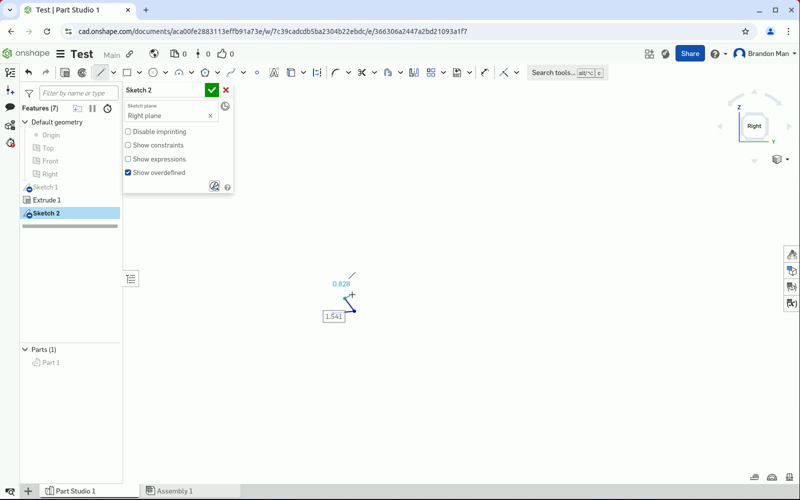
scroll(6)
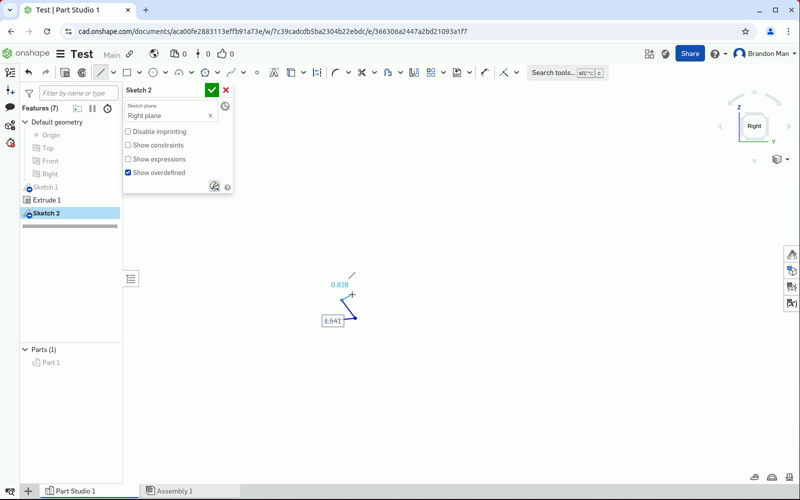
scroll(6)
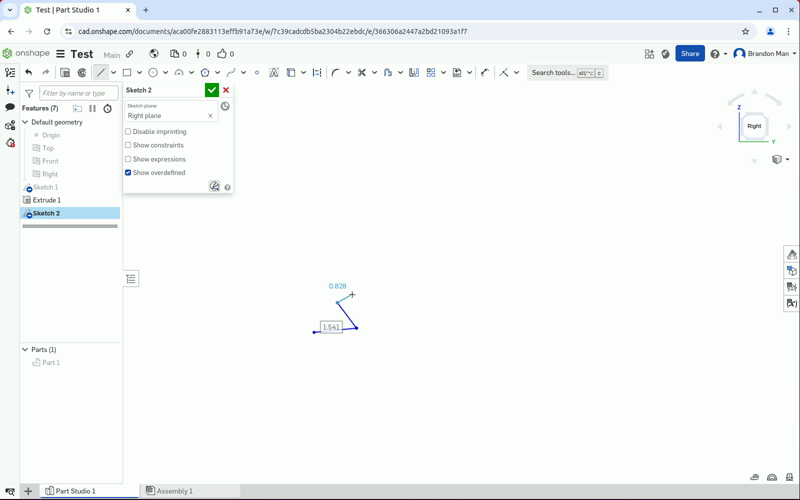
scroll(6)
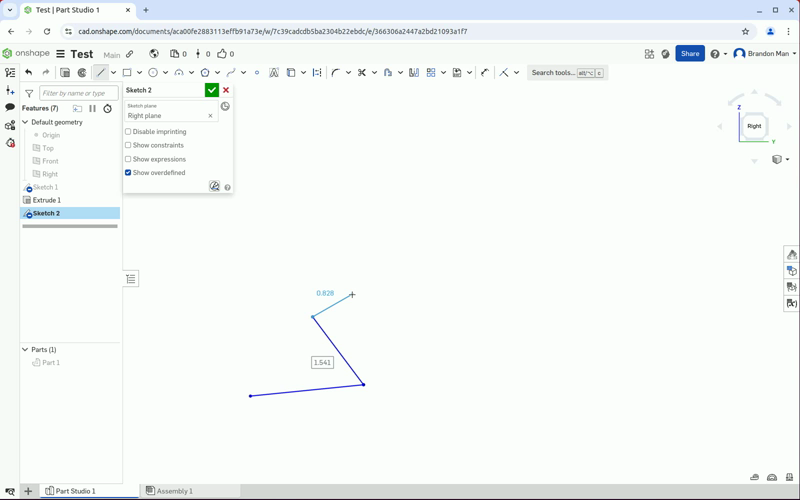
click(352, 294)
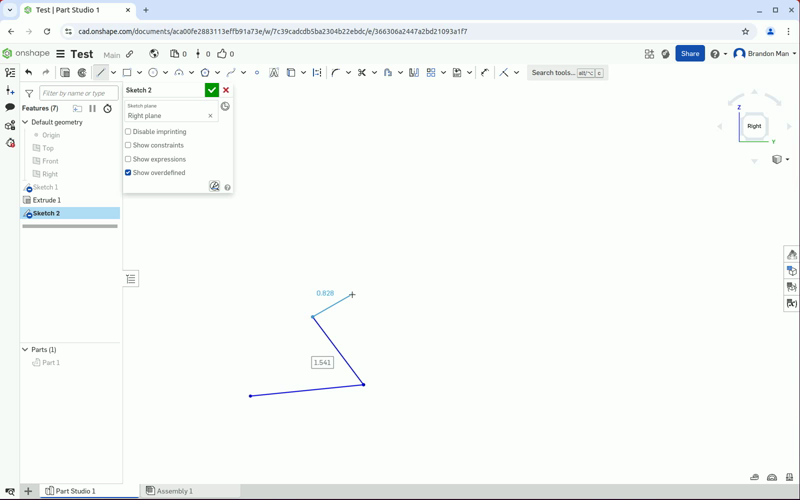
scroll(-6)
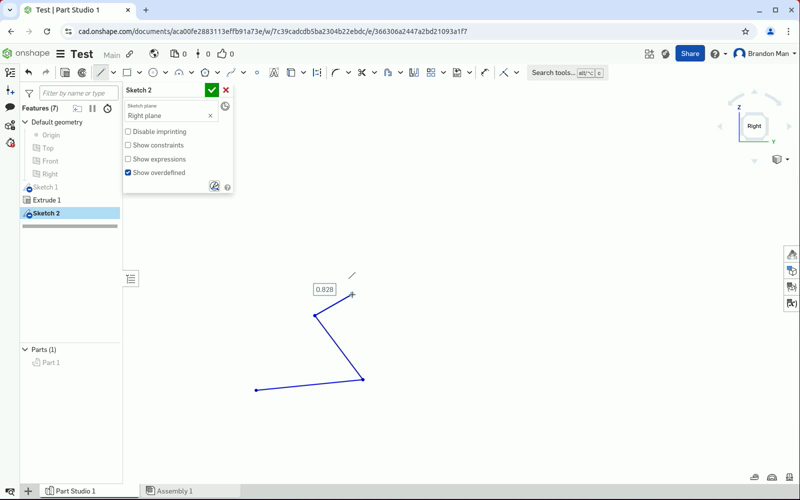
scroll(-6)
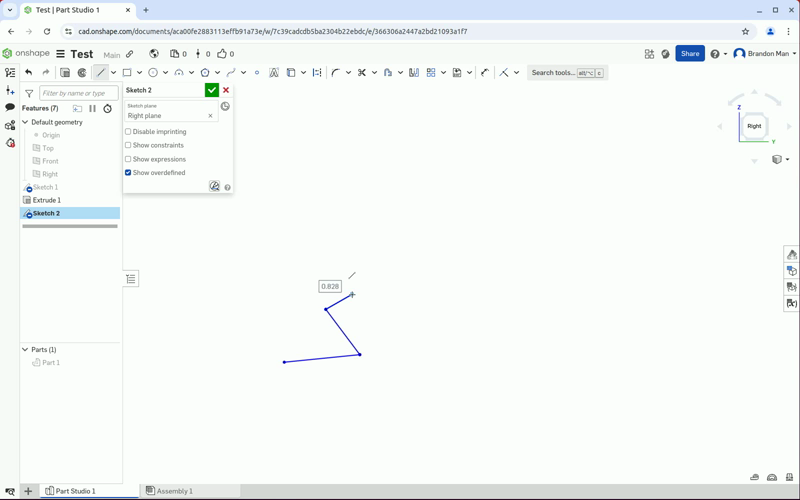
scroll(-6)
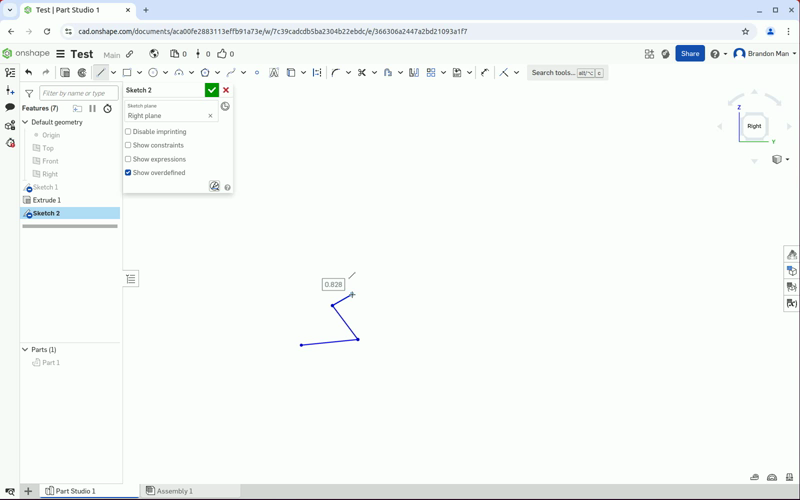
scroll(-6)
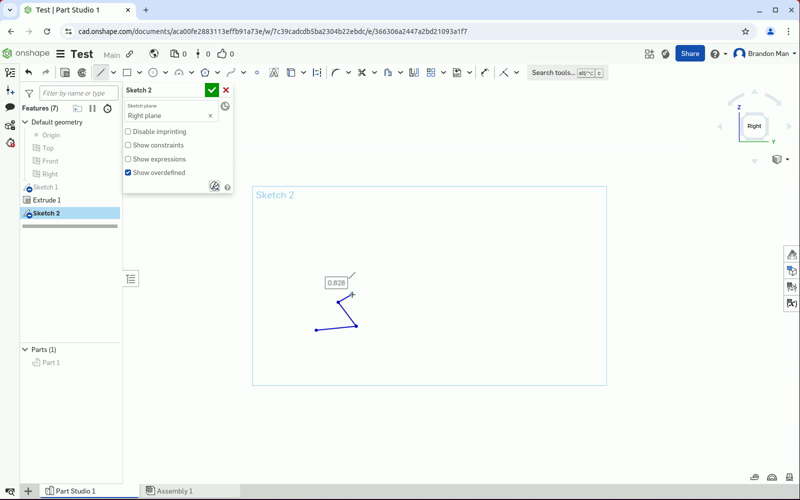
scroll(-6)
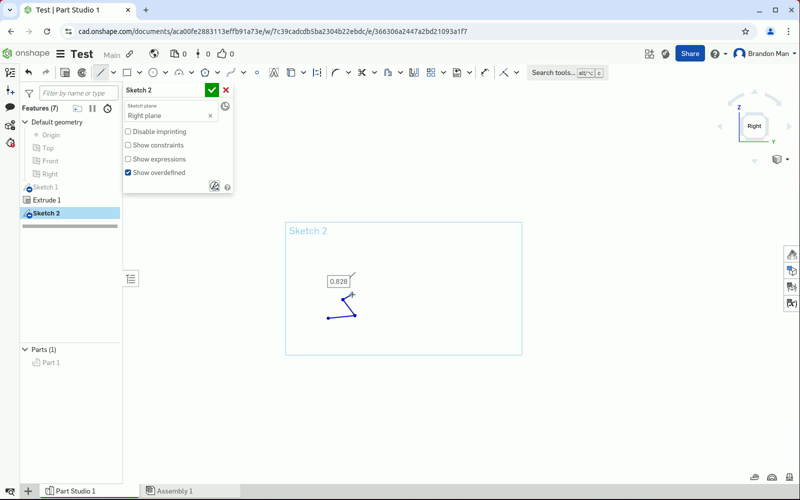
scroll(-6)
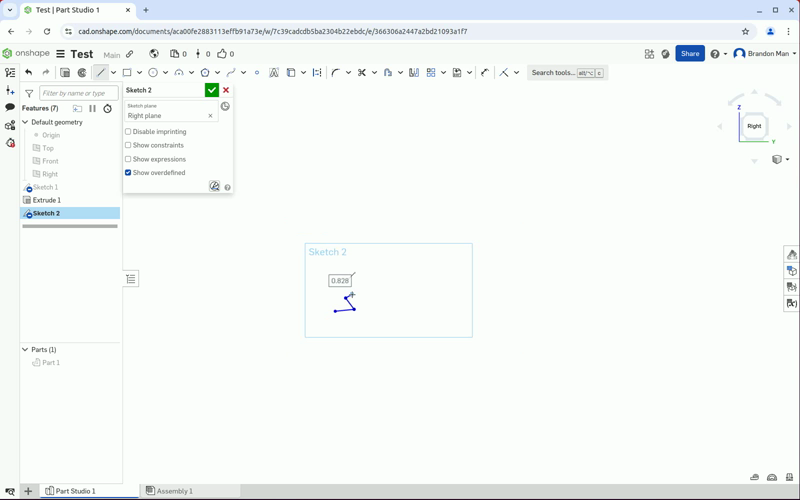
scroll(-6)
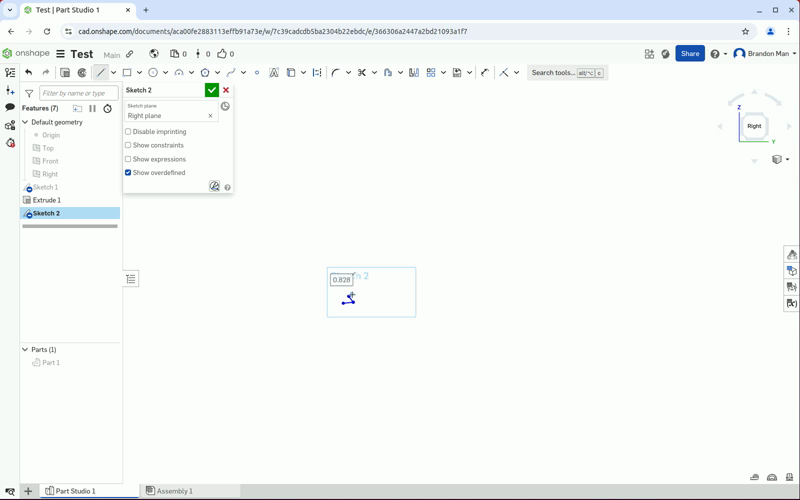
key_up(shift)
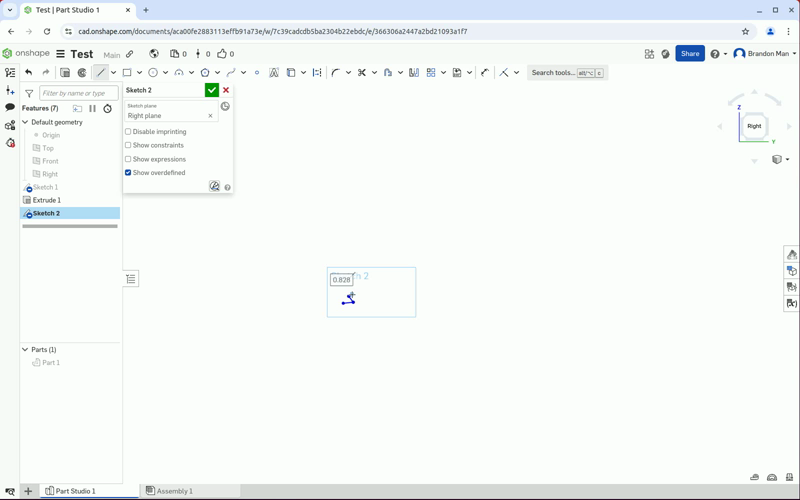
key_down(shift)
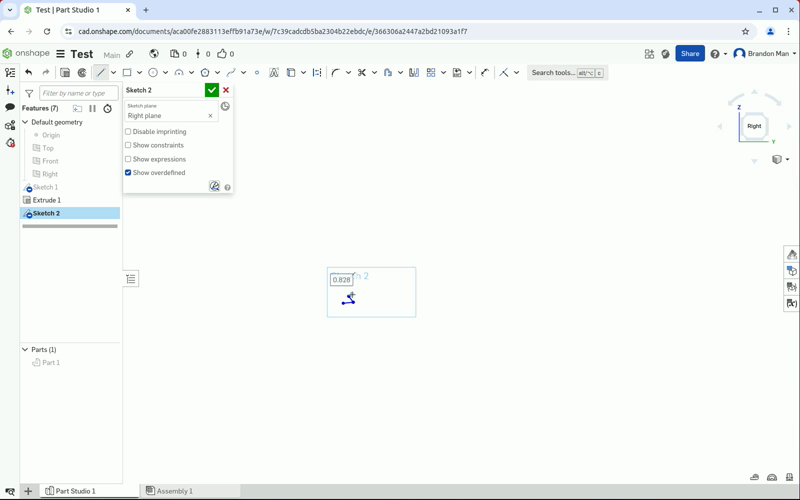
mouse_move(382, 294)
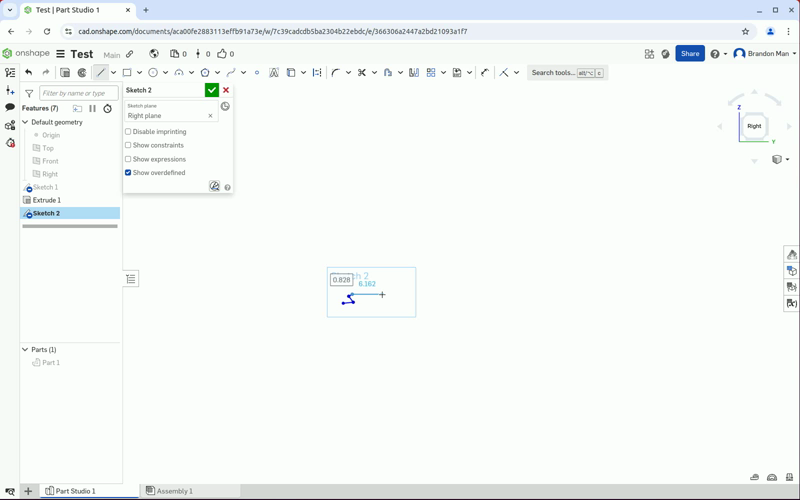
mouse_move(361, 293)
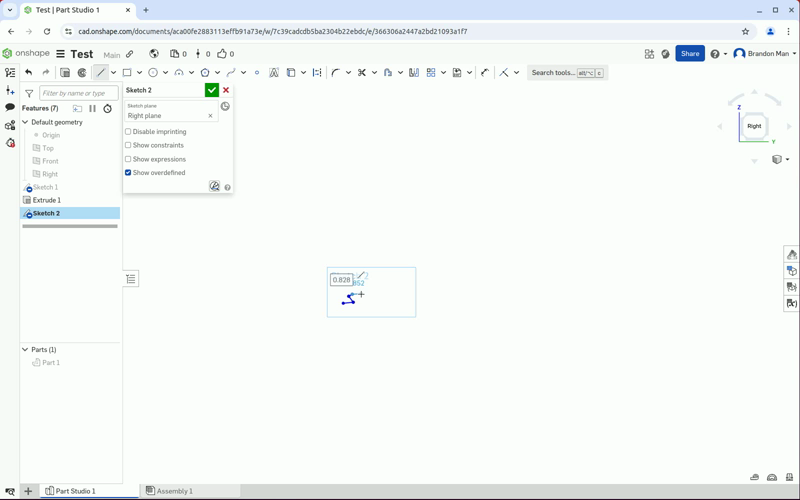
click(361, 293)
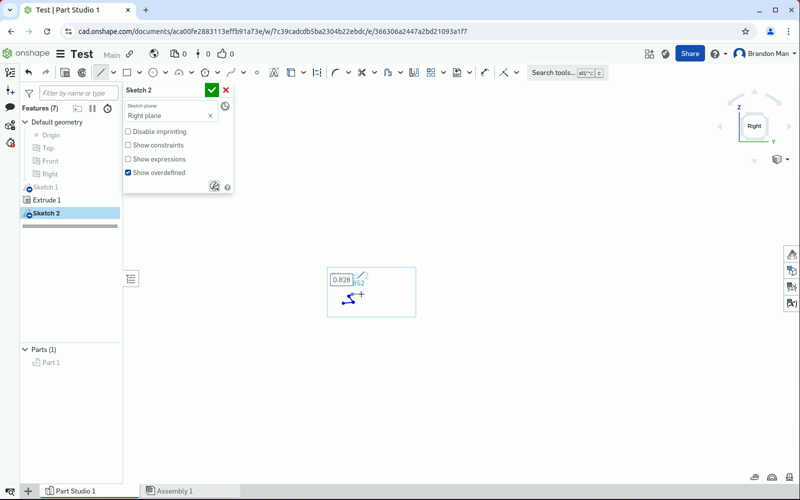
key_up(shift)
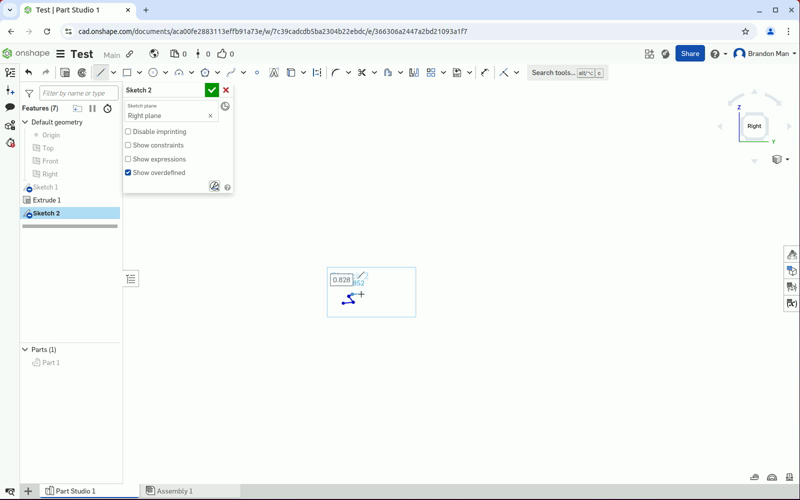
key_down(shift)
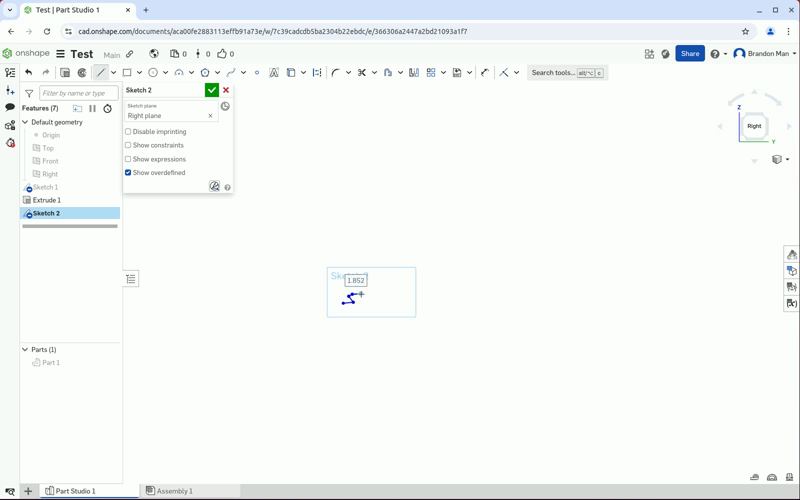
mouse_move(391, 293)
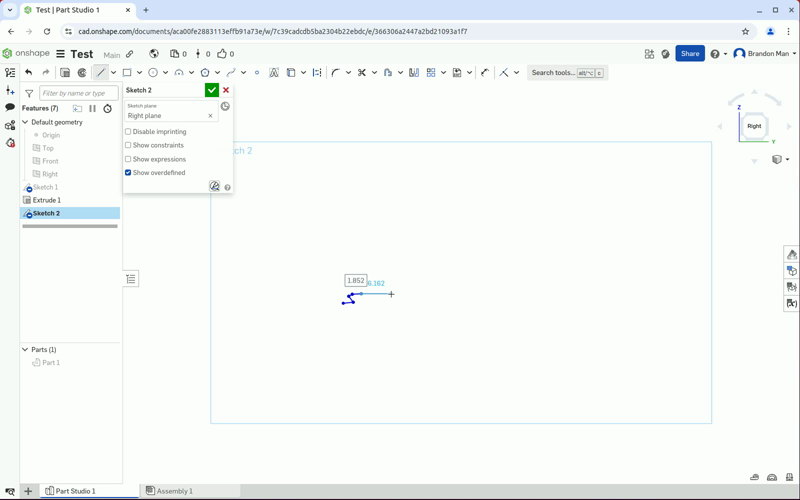
mouse_move(348, 288)
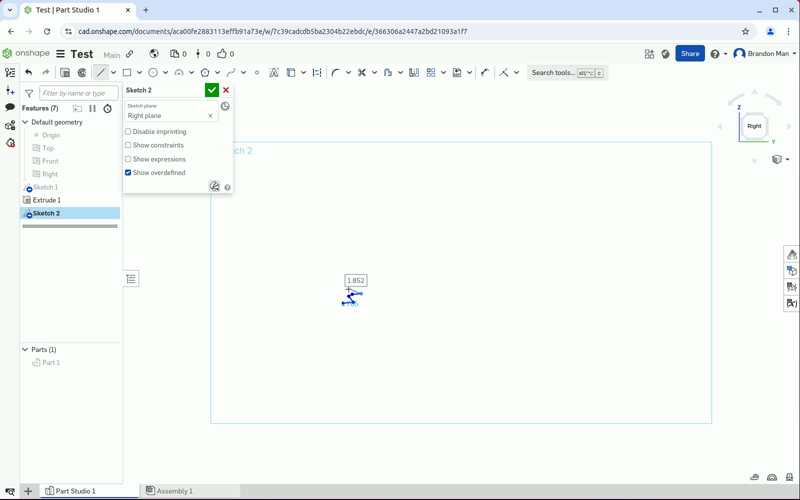
click(348, 288)
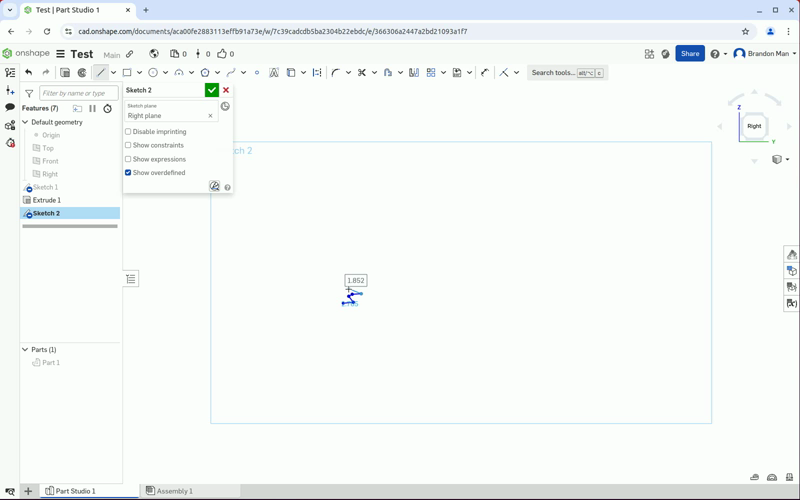
key_up(shift)
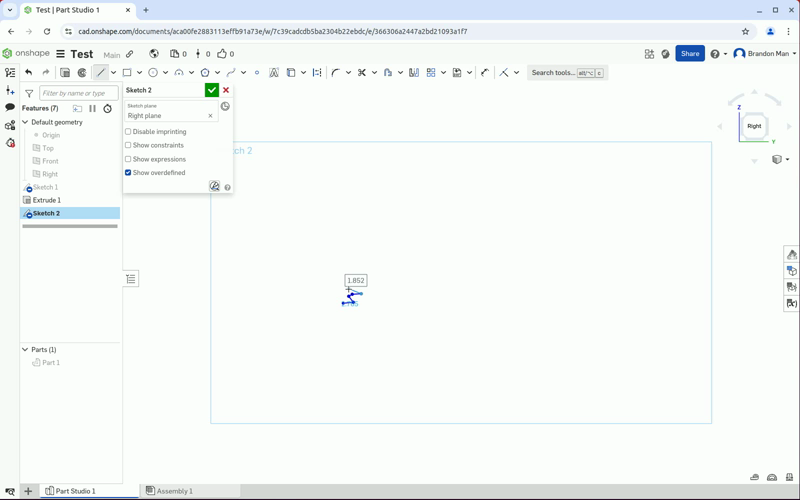
key_down(shift)
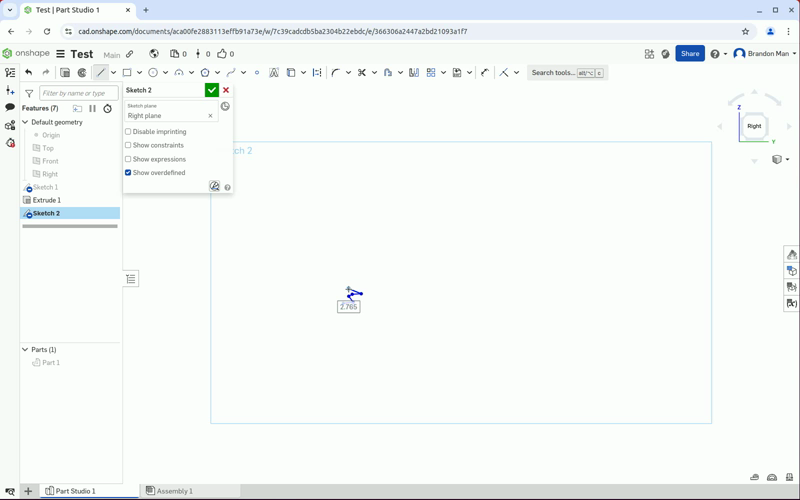
mouse_move(378, 288)
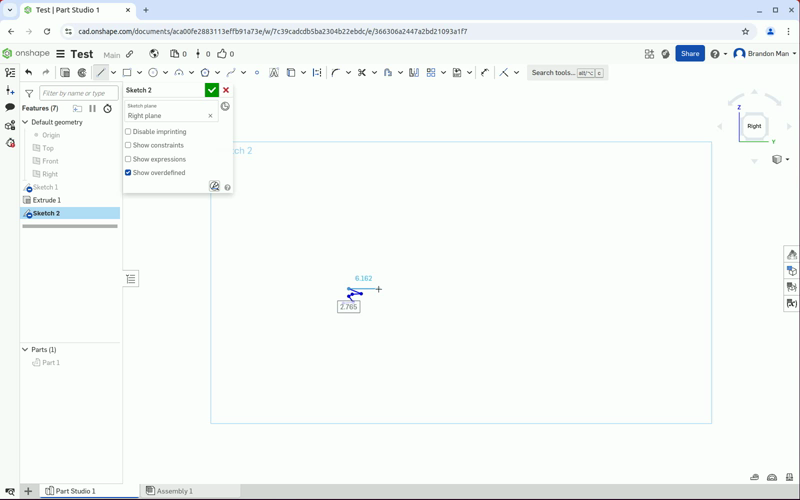
mouse_move(353, 284)
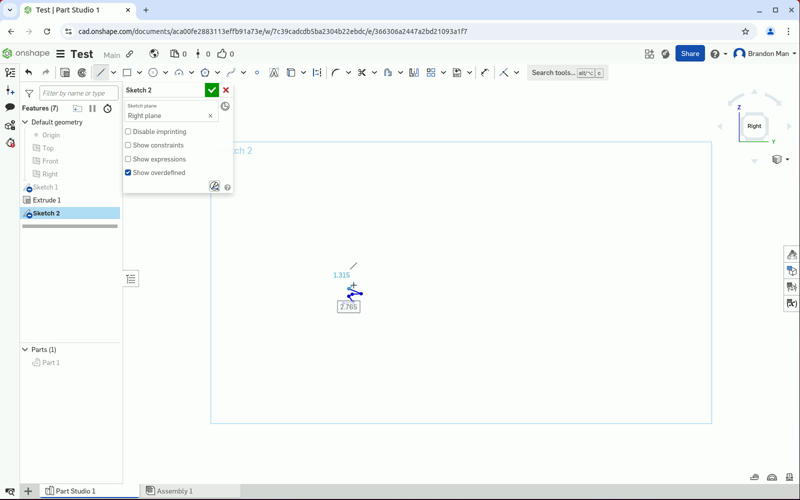
scroll(6)
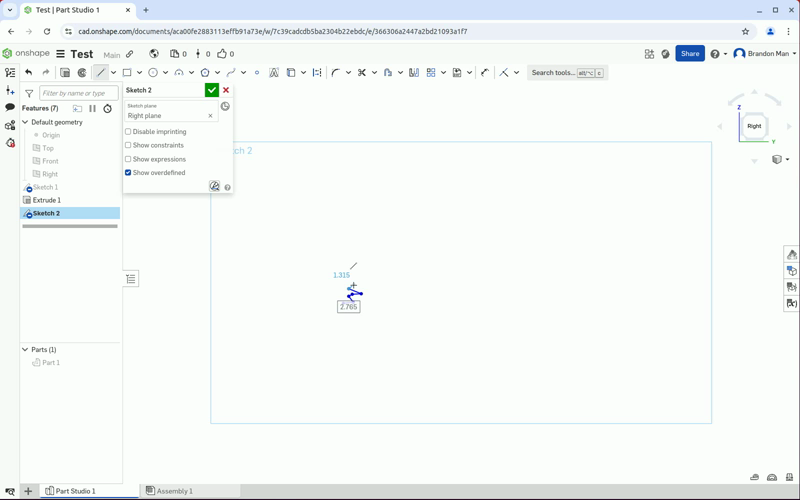
scroll(6)
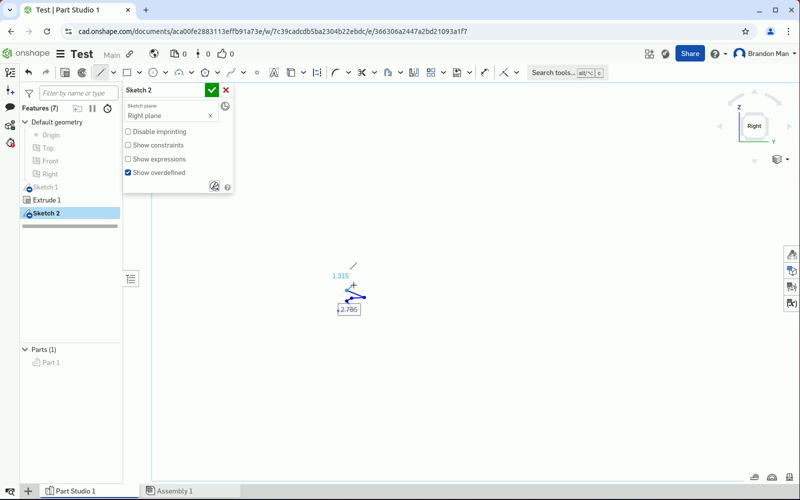
scroll(6)
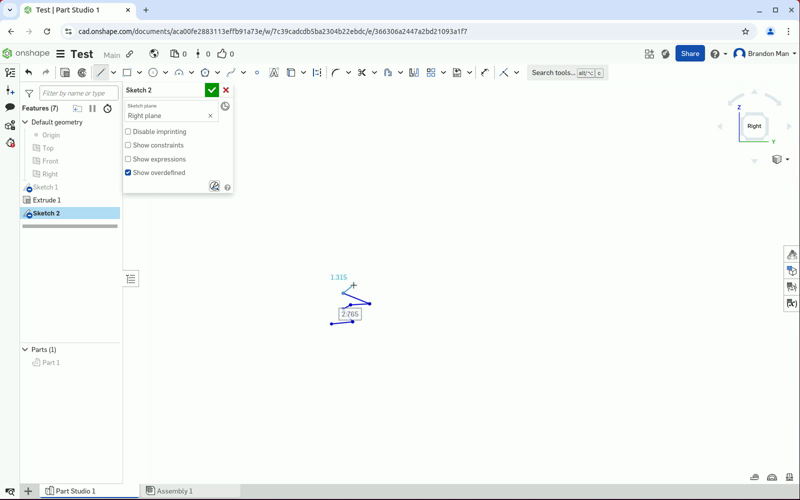
scroll(6)
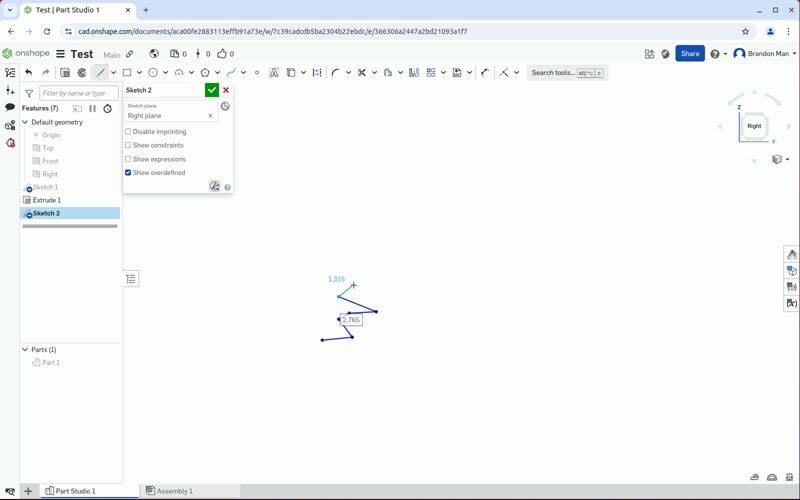
scroll(6)
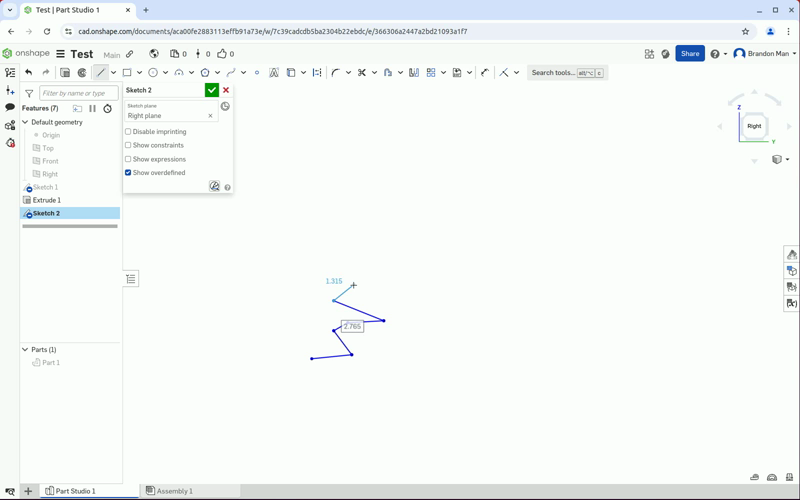
scroll(6)
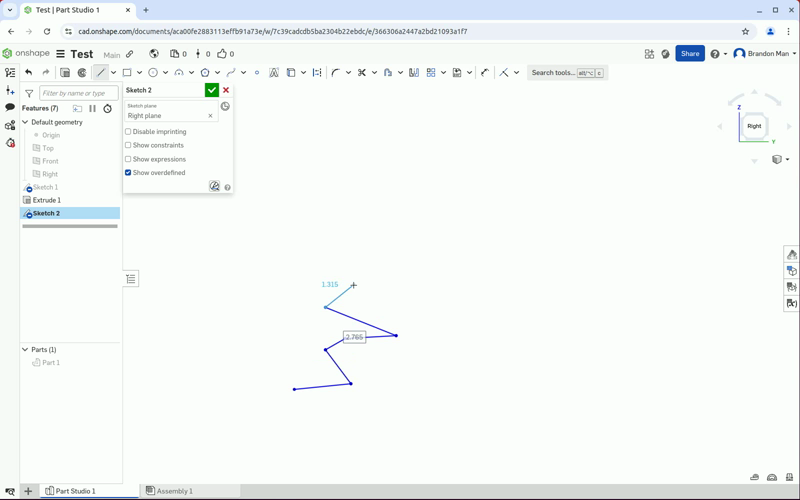
scroll(6)
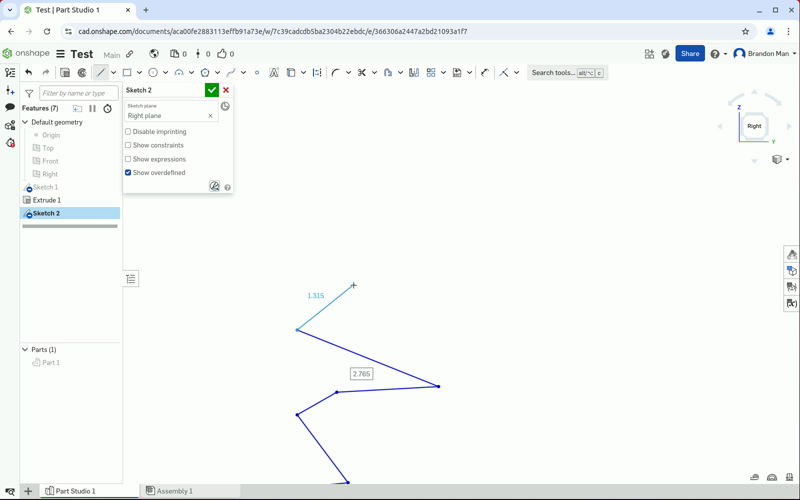
click(353, 284)
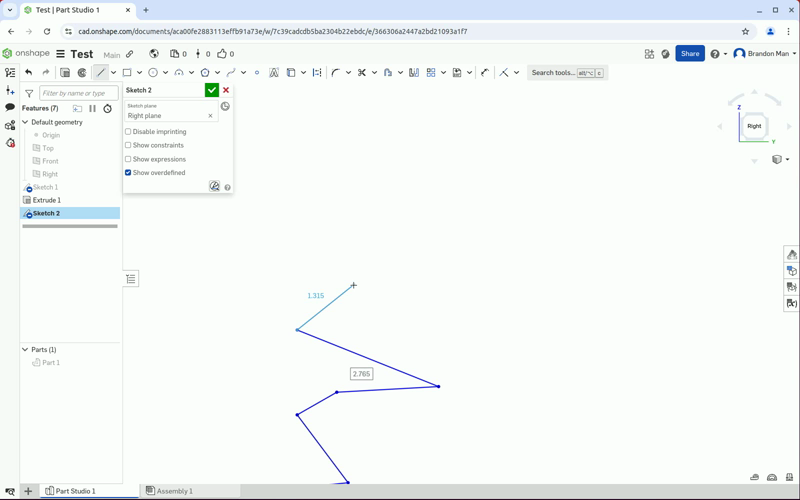
scroll(-6)
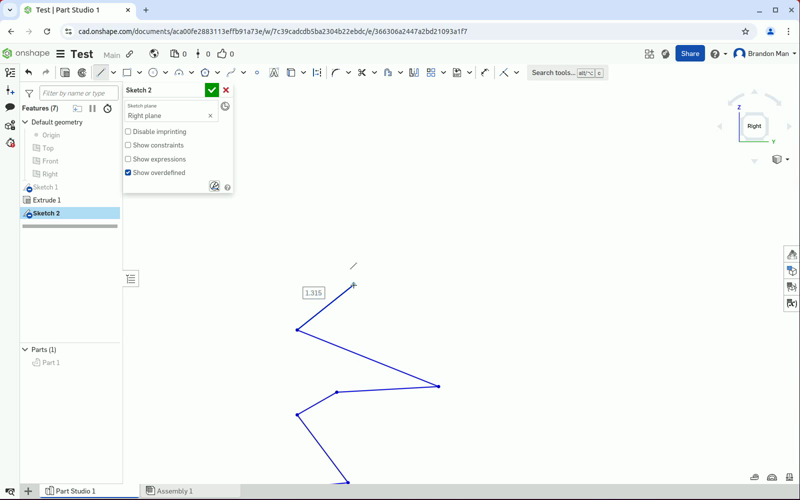
scroll(-6)
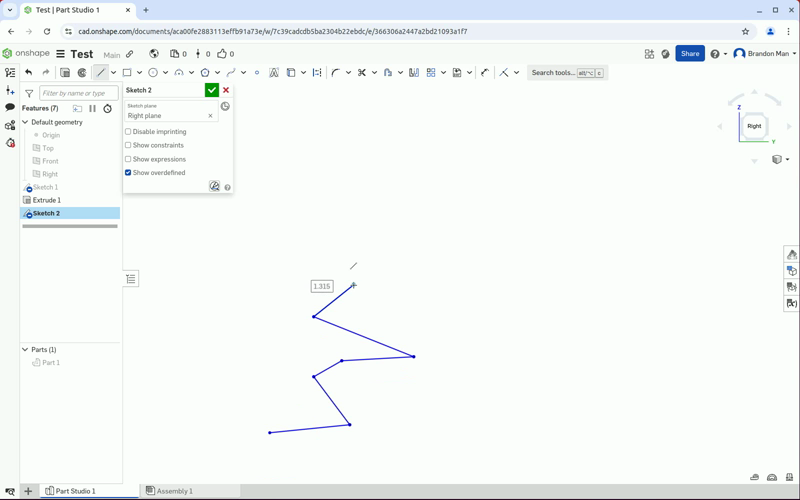
scroll(-6)
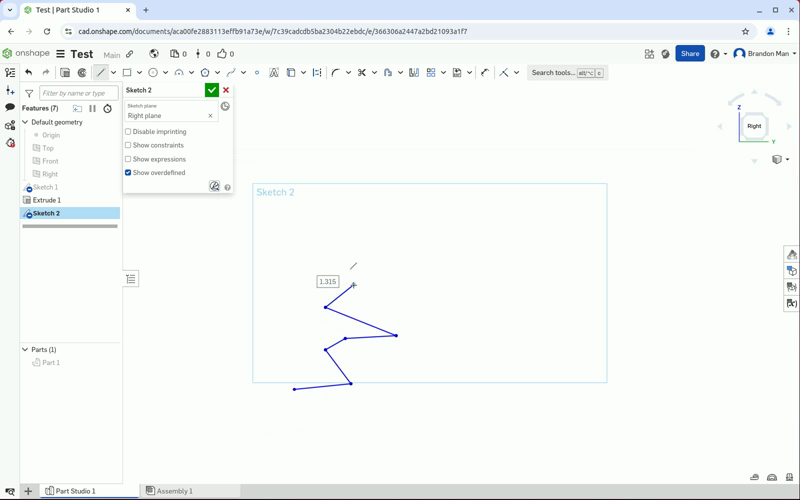
scroll(-6)
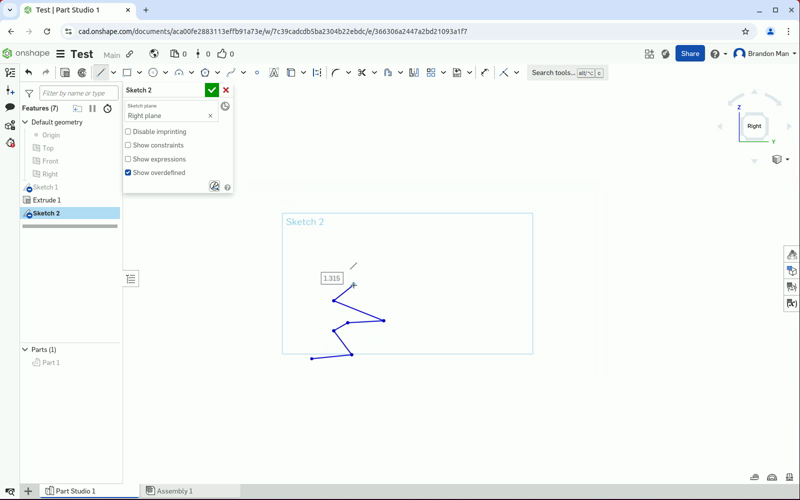
scroll(-6)
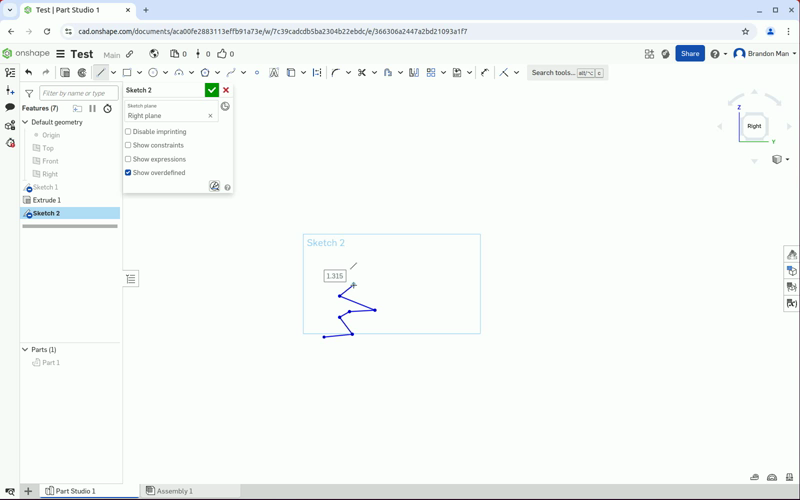
scroll(-6)
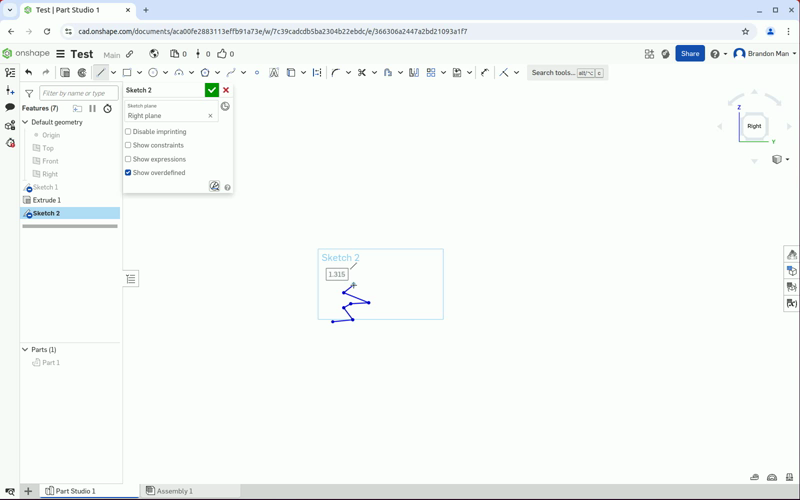
scroll(-6)
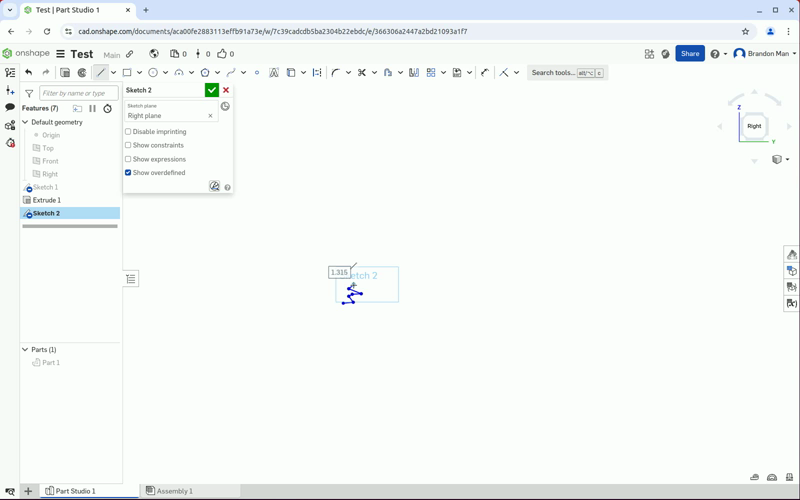
key_up(shift)
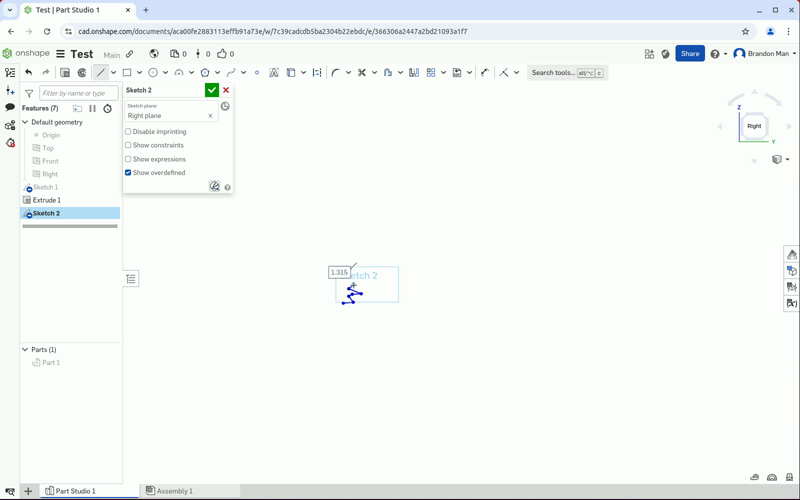
key_down(shift)
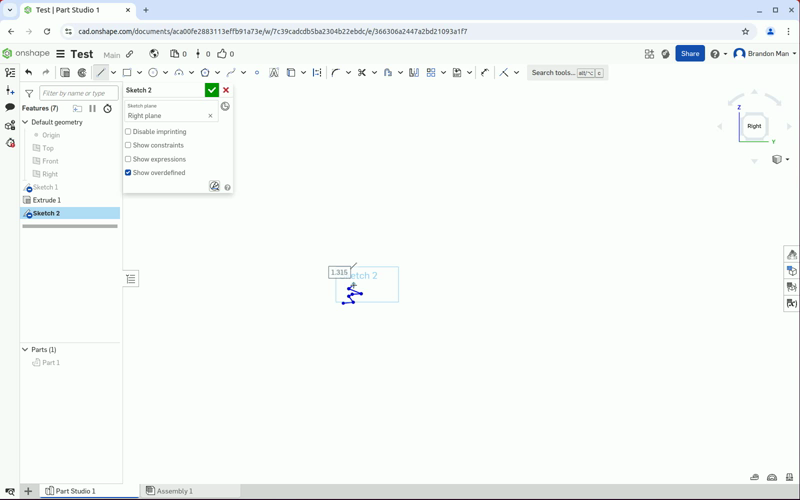
mouse_move(383, 284)
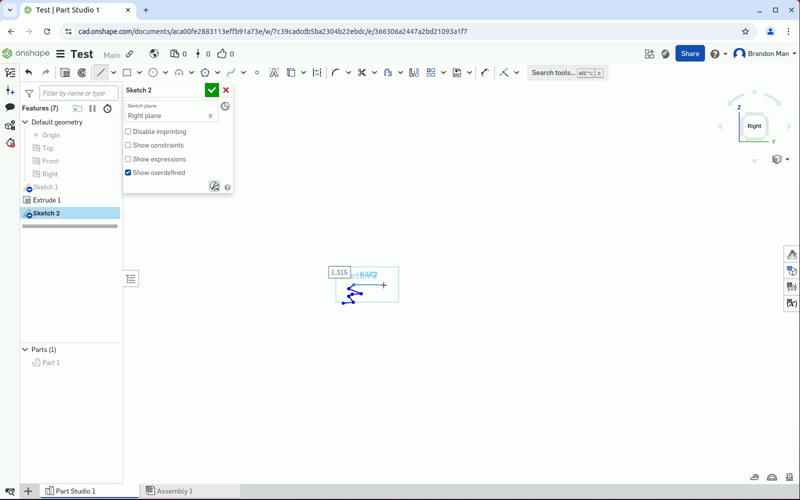
mouse_move(348, 279)
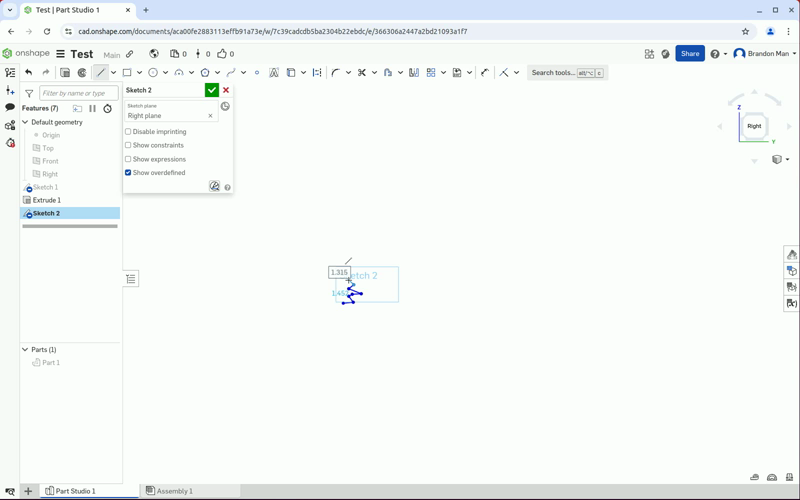
scroll(6)
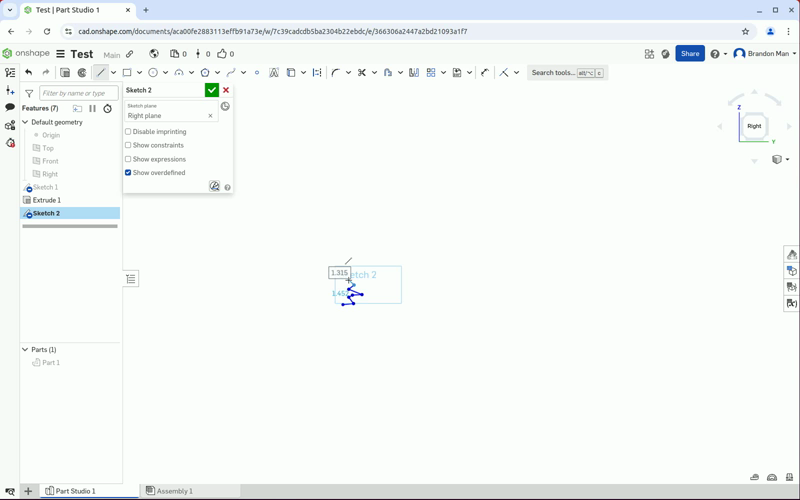
scroll(6)
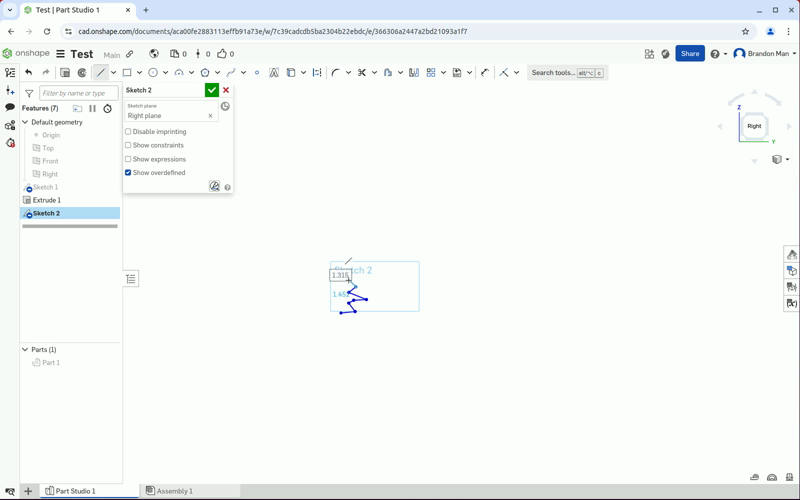
scroll(6)
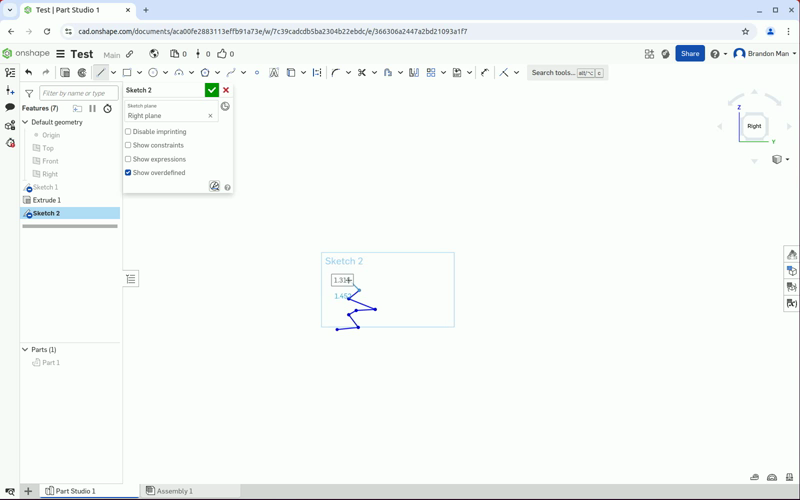
scroll(6)
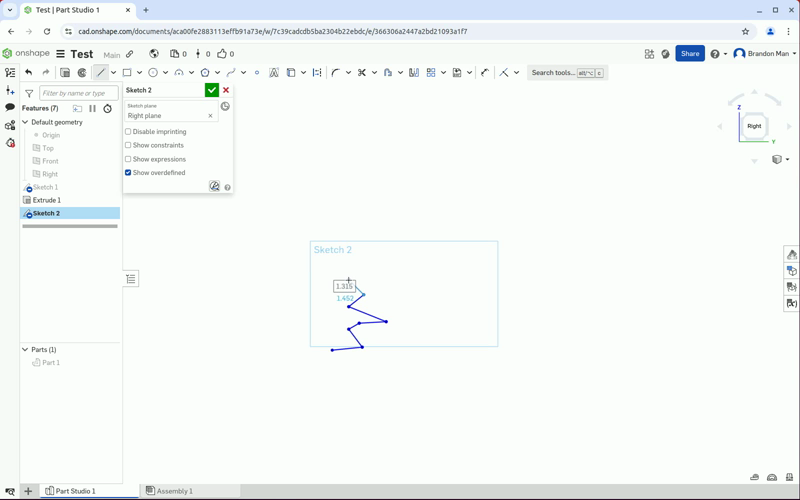
scroll(6)
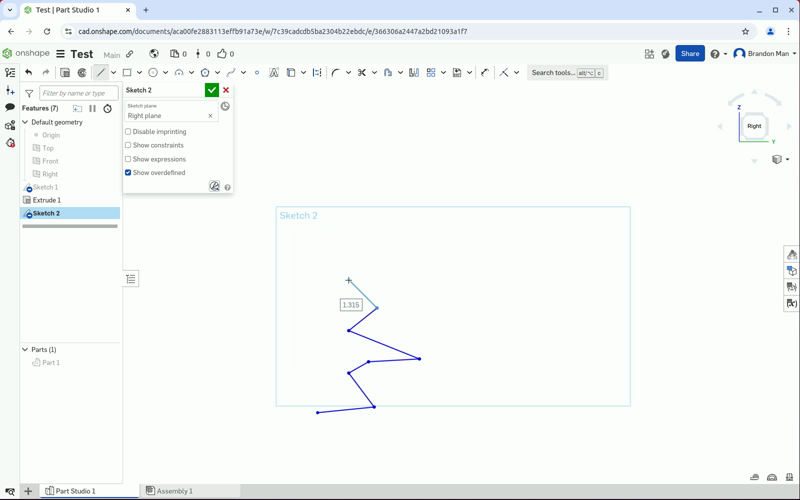
scroll(6)
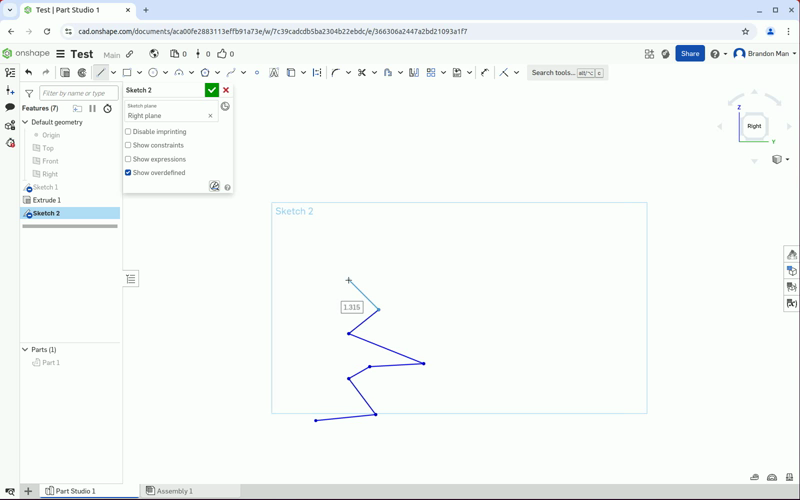
scroll(6)
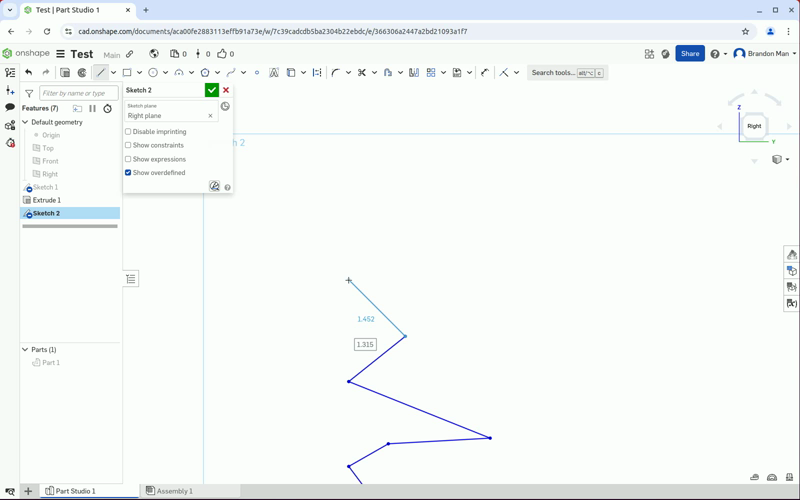
click(348, 279)
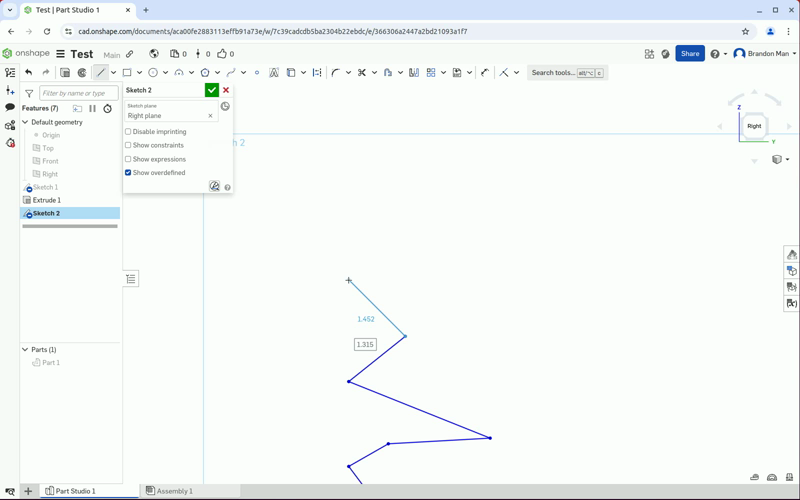
scroll(-6)
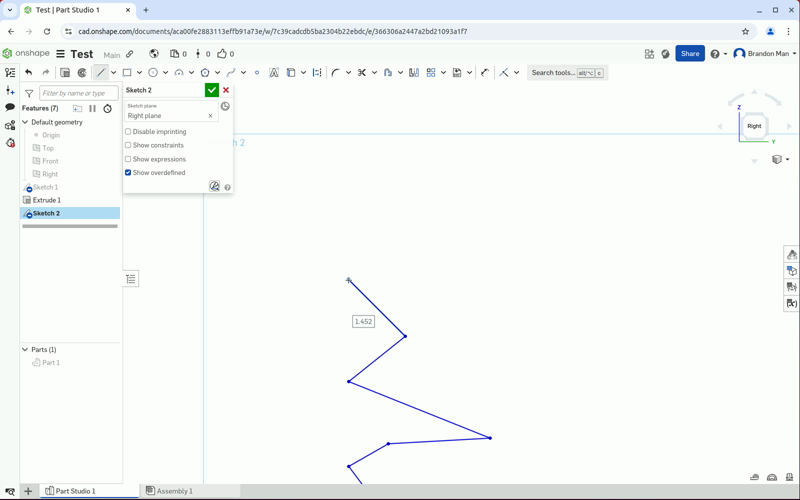
scroll(-6)
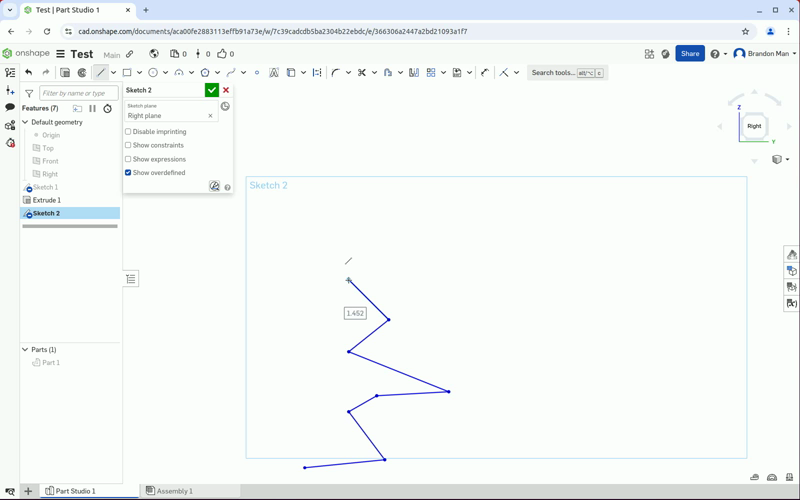
scroll(-6)
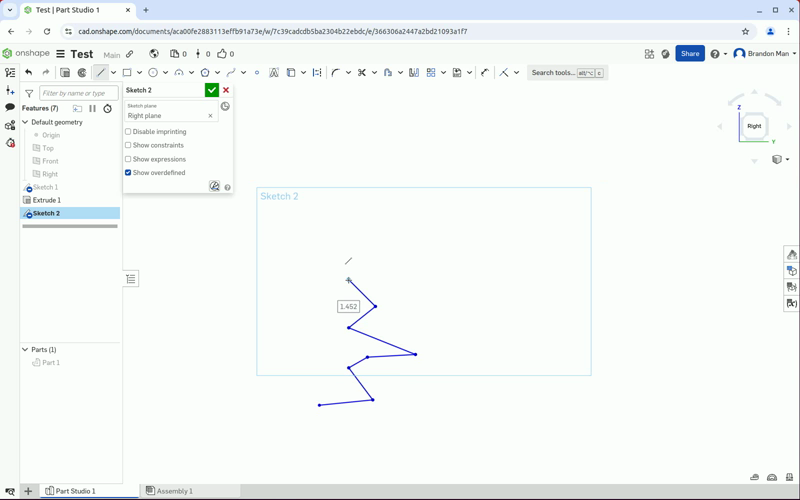
scroll(-6)
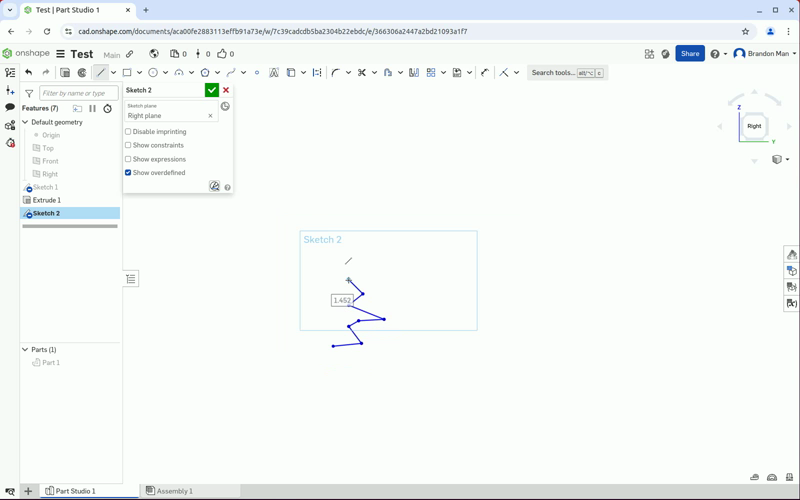
scroll(-6)
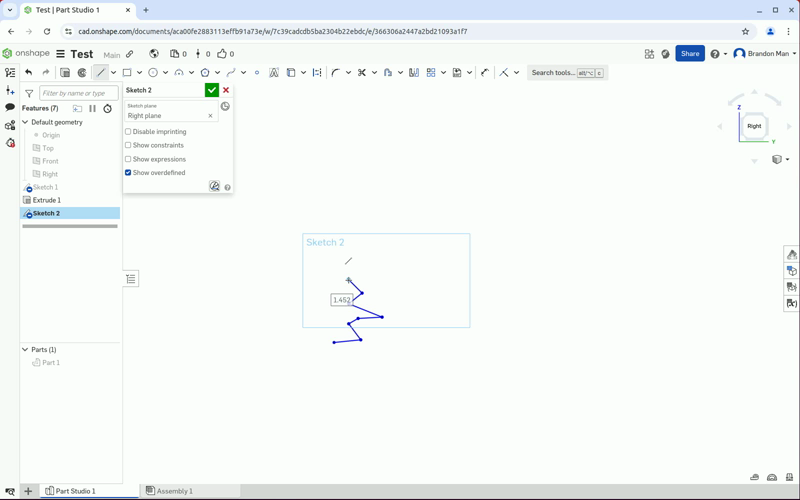
scroll(-6)
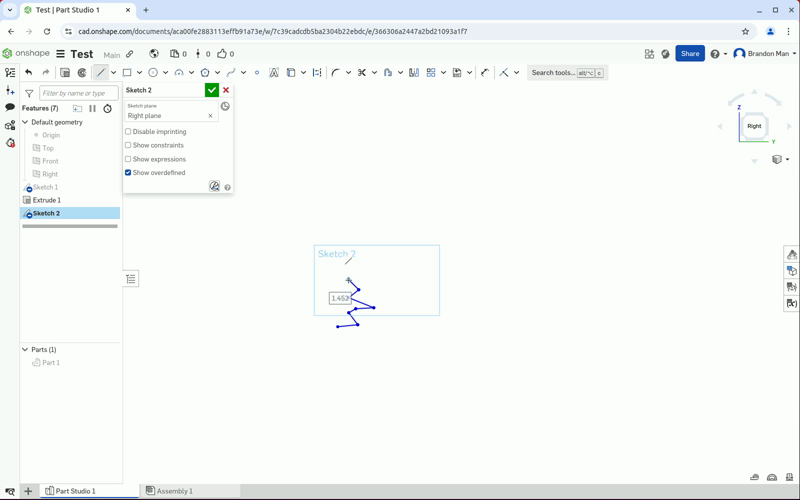
scroll(-6)
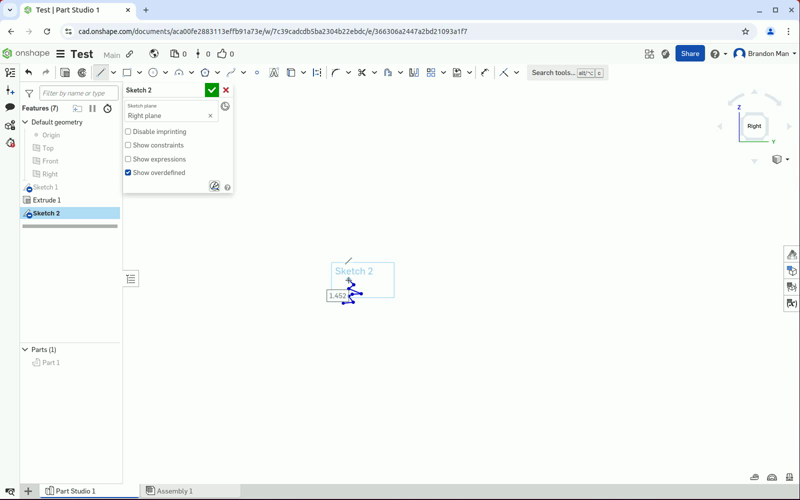
key_up(shift)
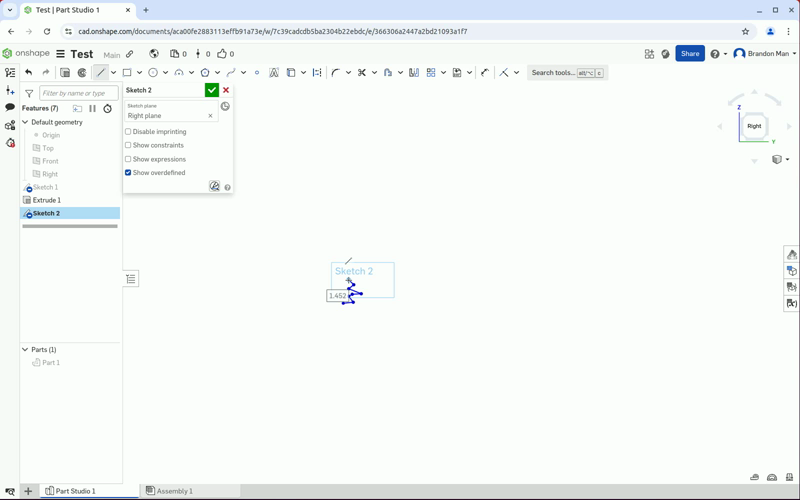
key_down(shift)
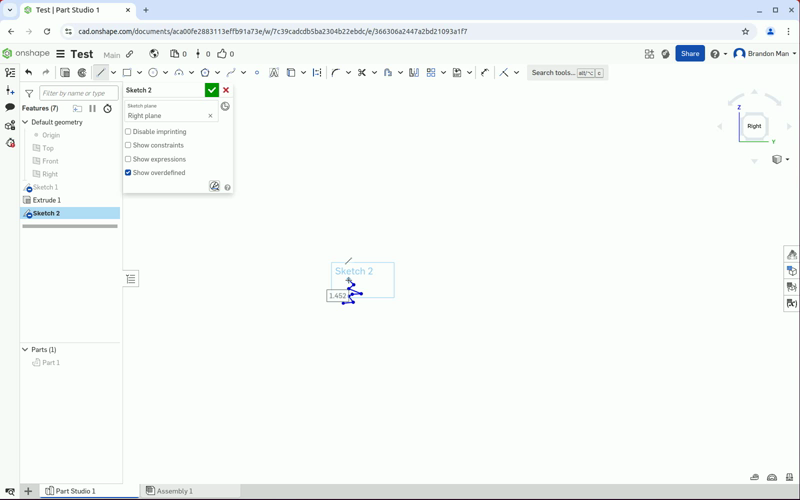
mouse_move(378, 279)
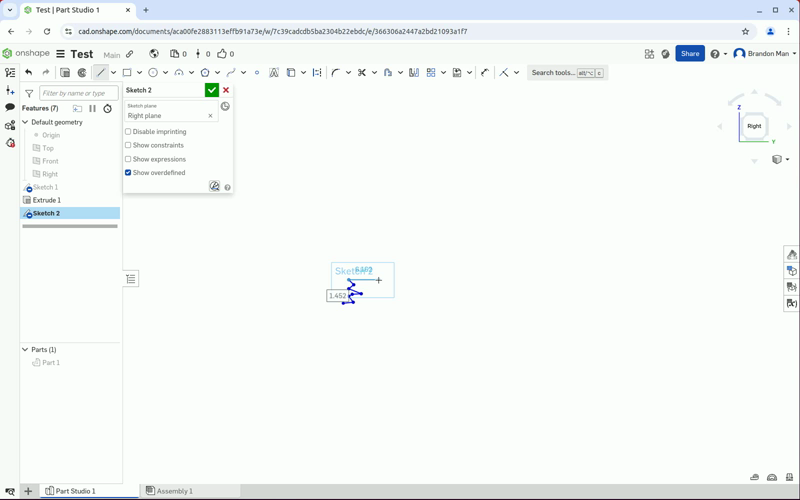
mouse_move(363, 279)
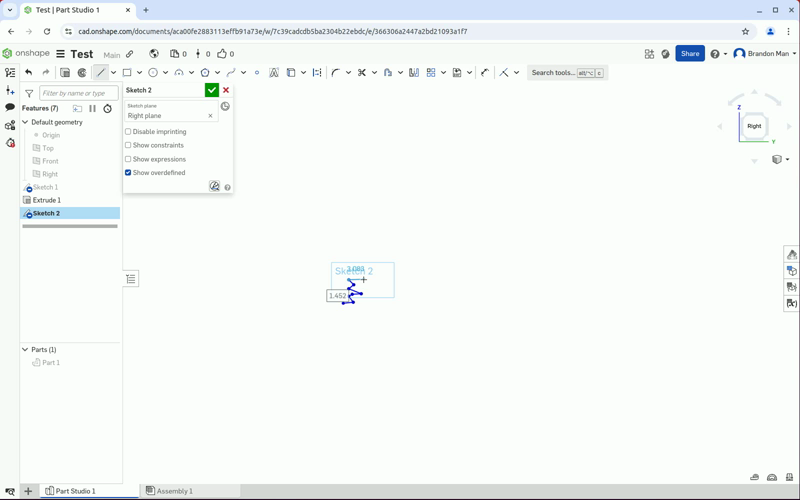
click(363, 279)
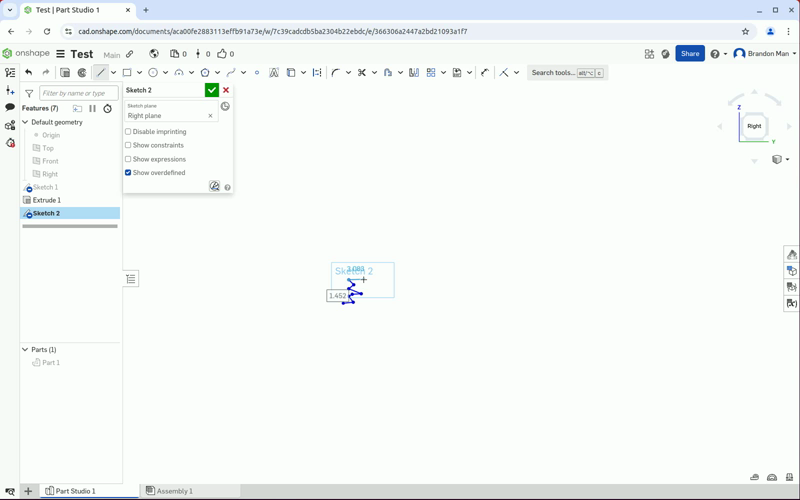
key_up(shift)
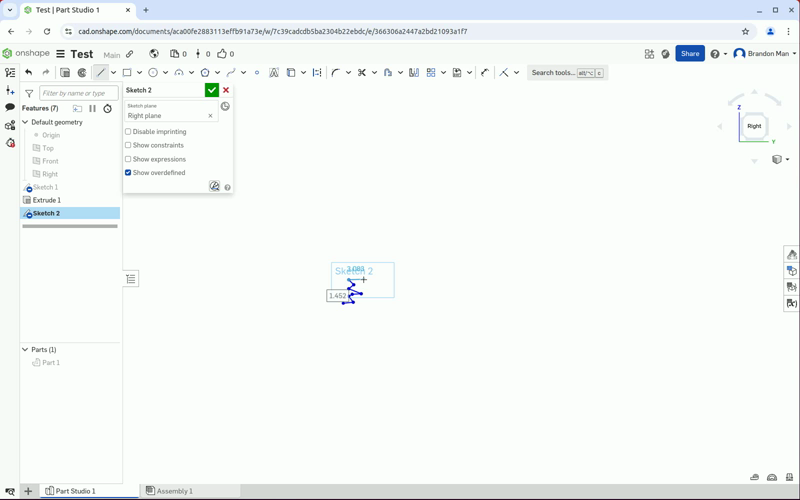
key_down(shift)
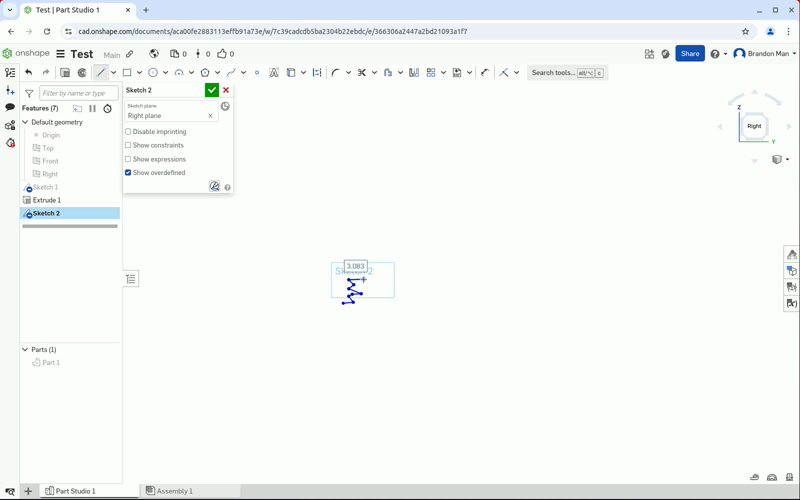
mouse_move(393, 279)
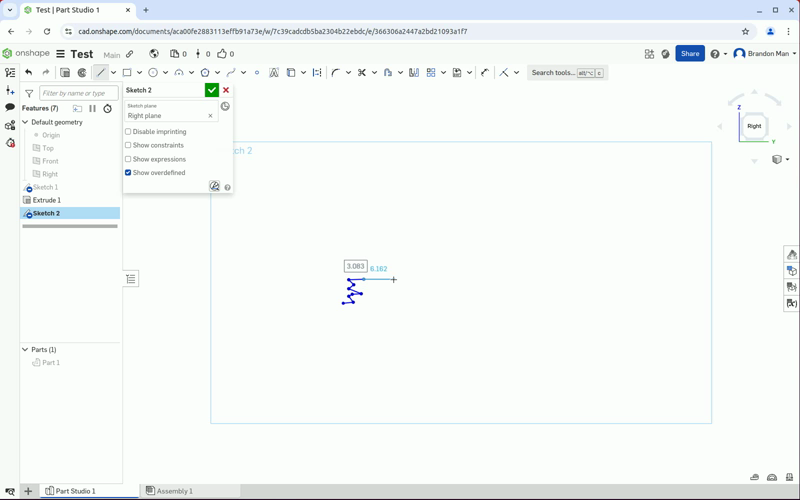
mouse_move(349, 275)
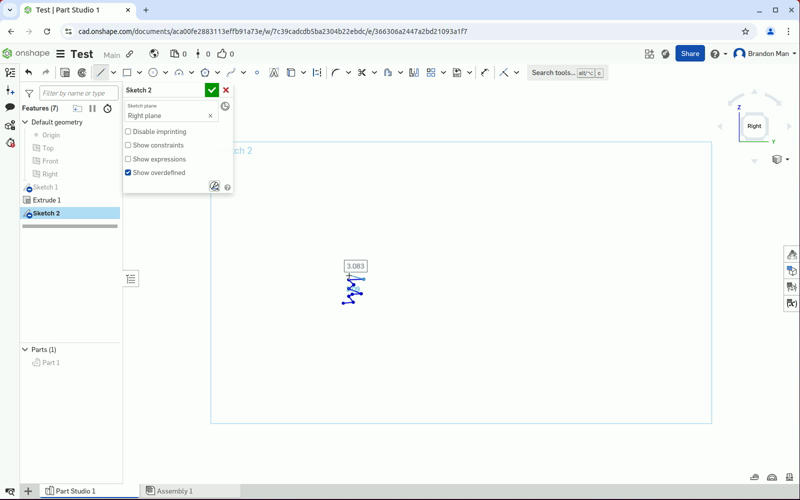
click(349, 275)
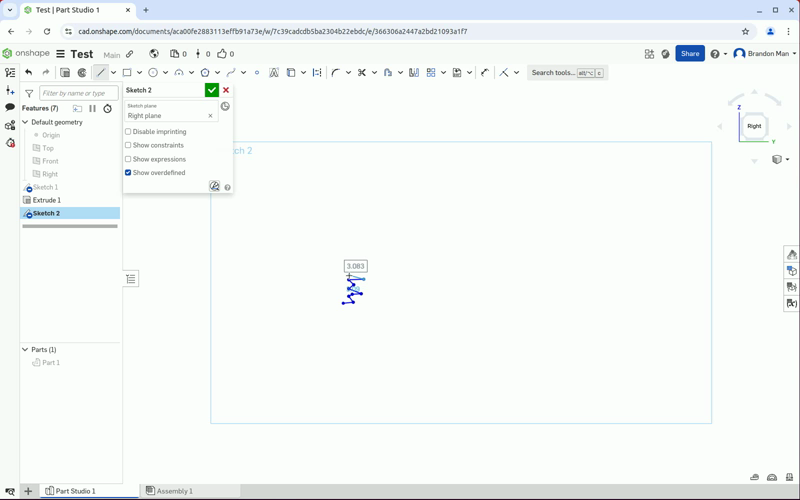
key_up(shift)
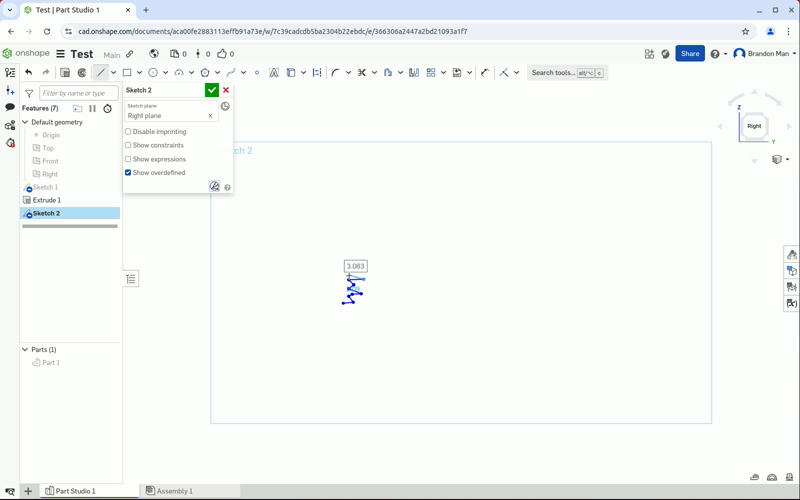
key_down(shift)
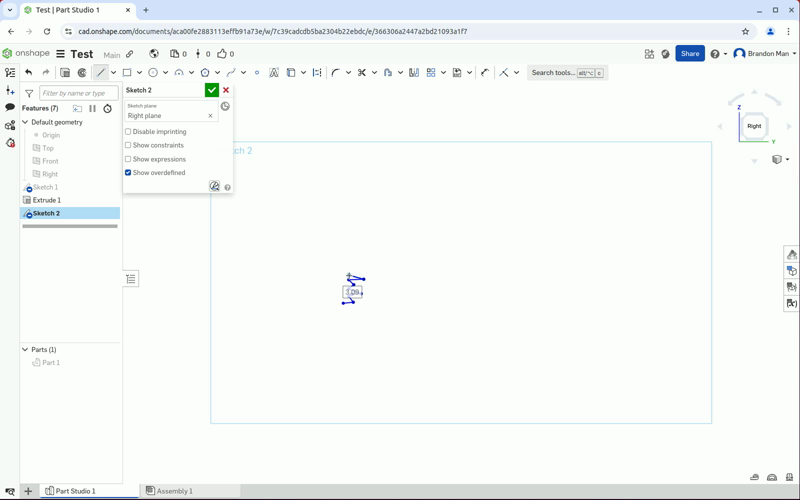
mouse_move(379, 275)
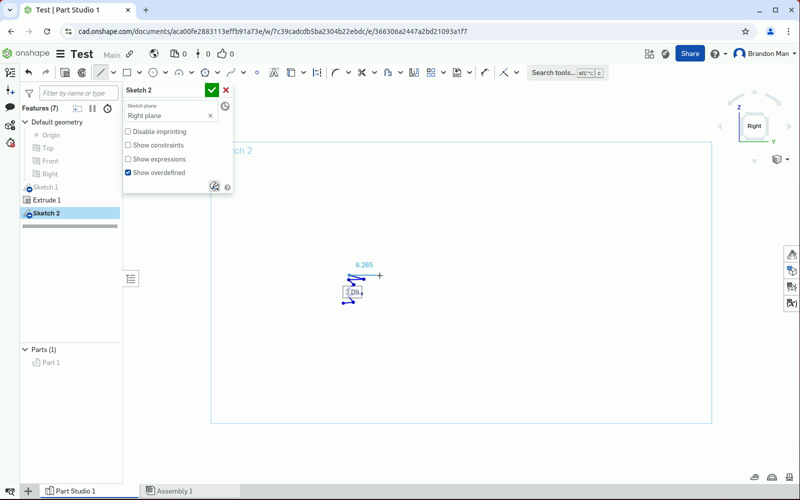
mouse_move(354, 273)
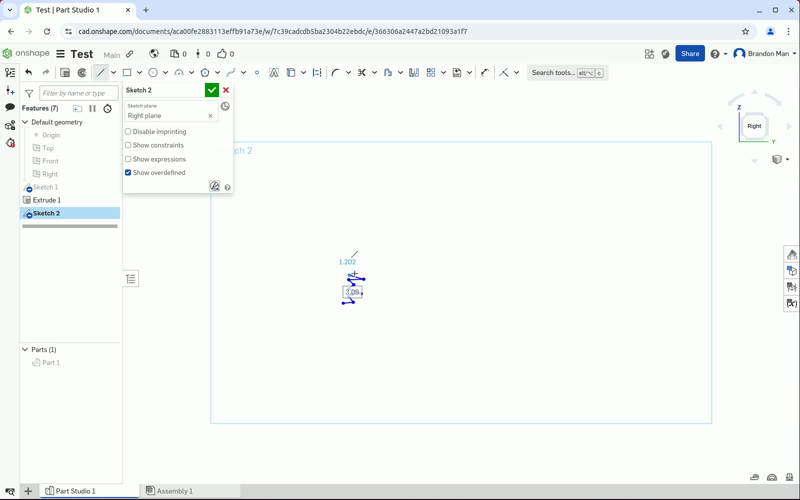
scroll(6)
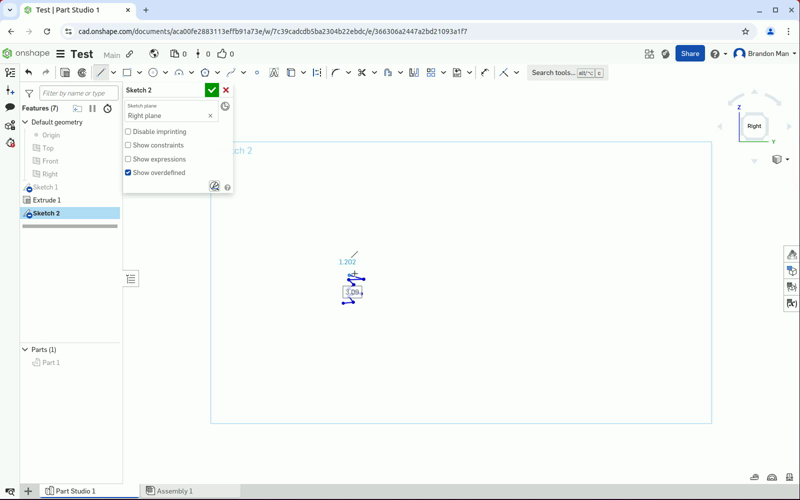
scroll(6)
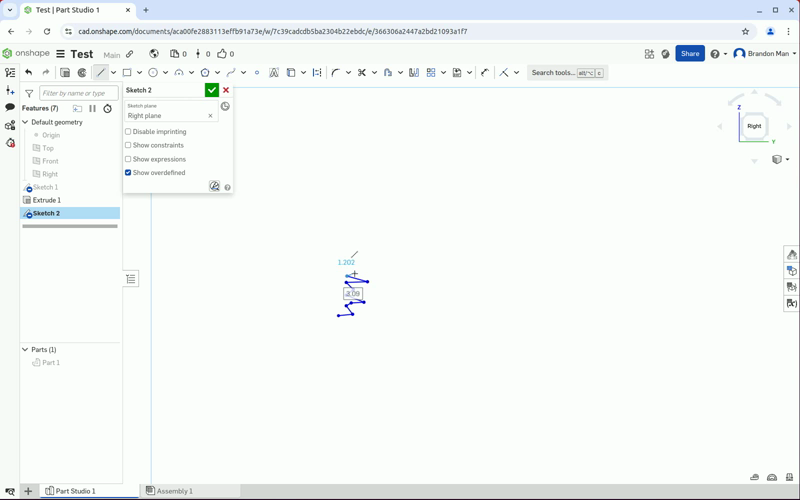
scroll(6)
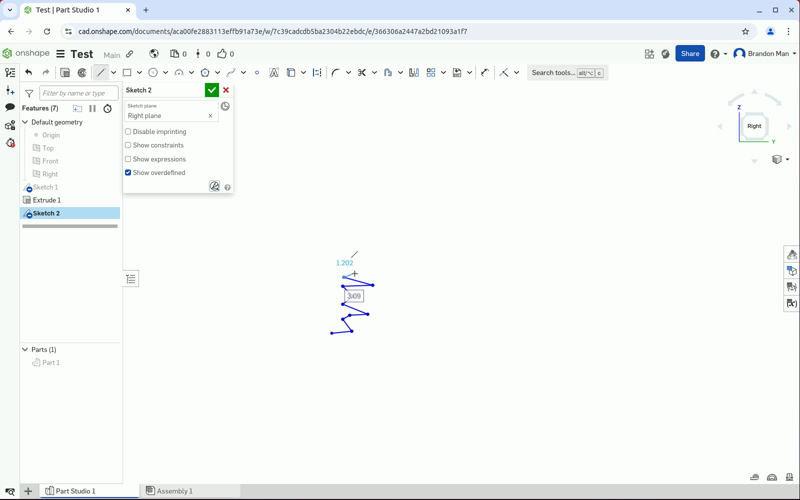
scroll(6)
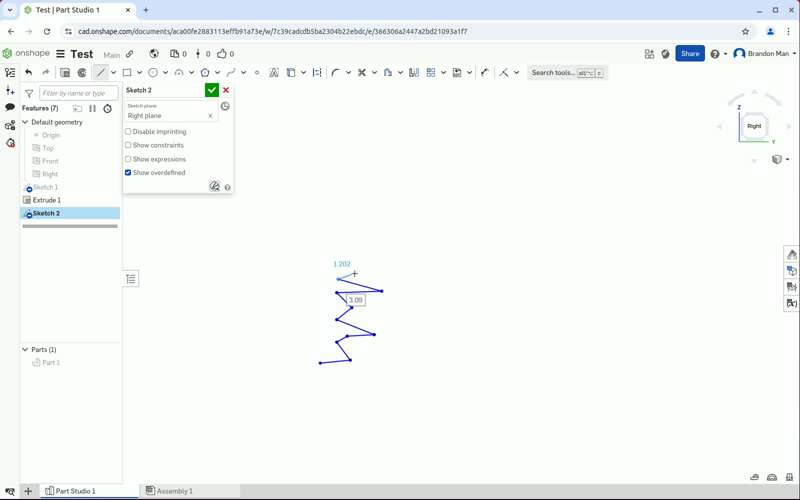
scroll(6)
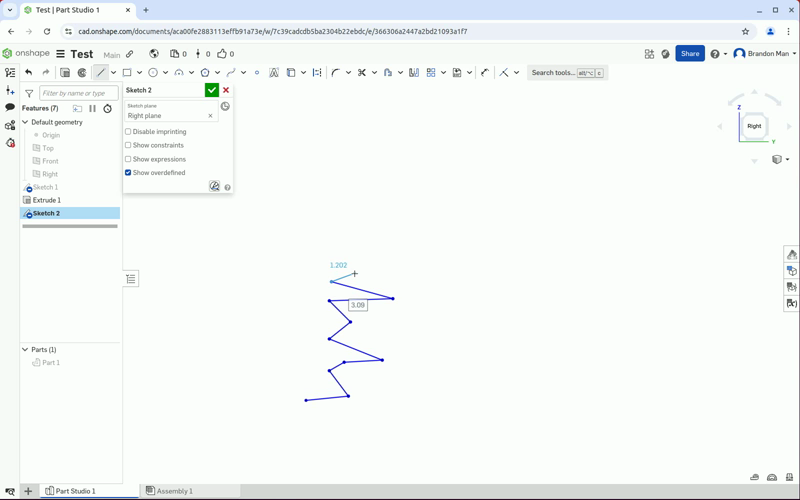
scroll(6)
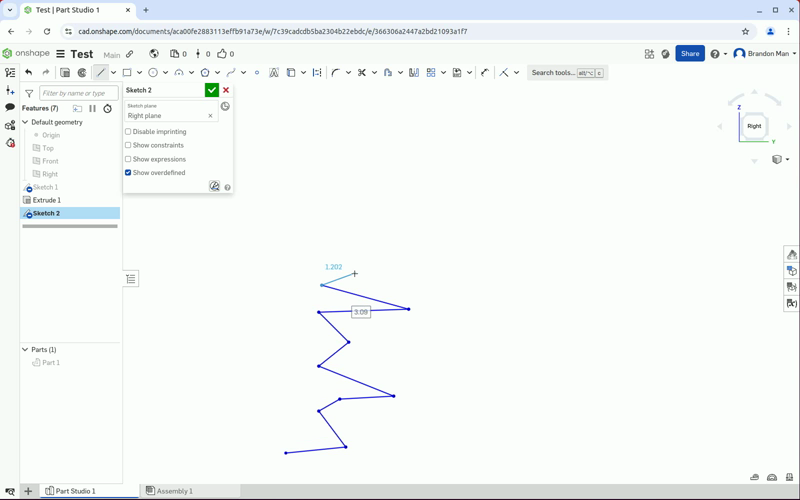
scroll(6)
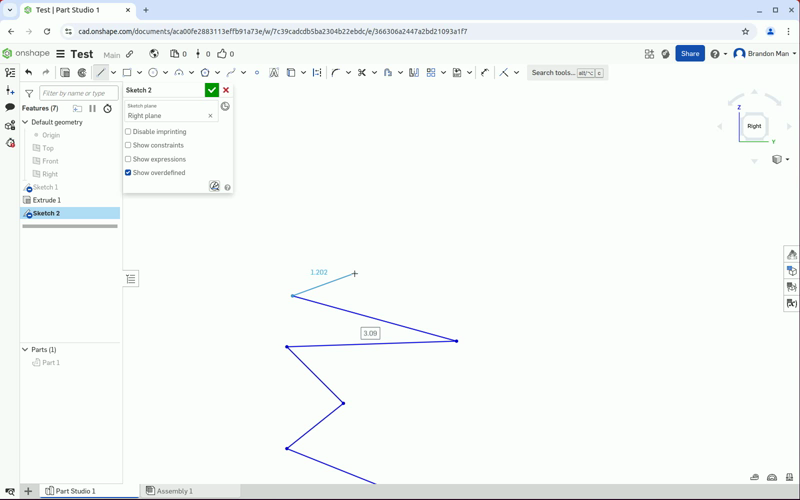
click(354, 273)
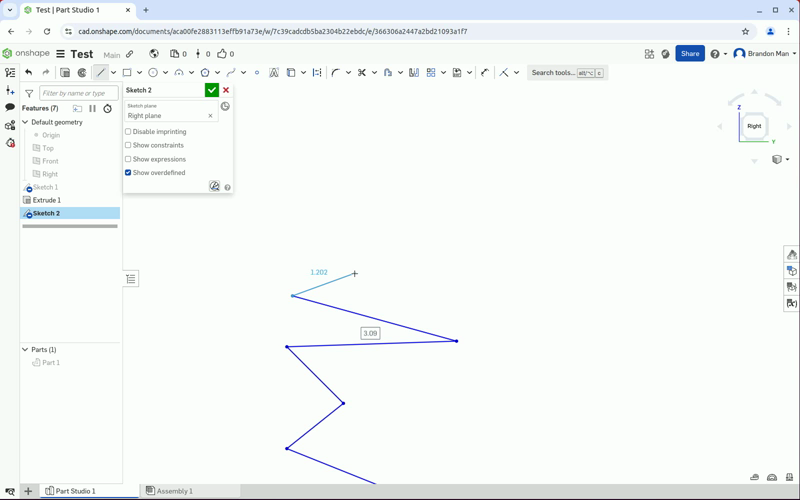
scroll(-6)
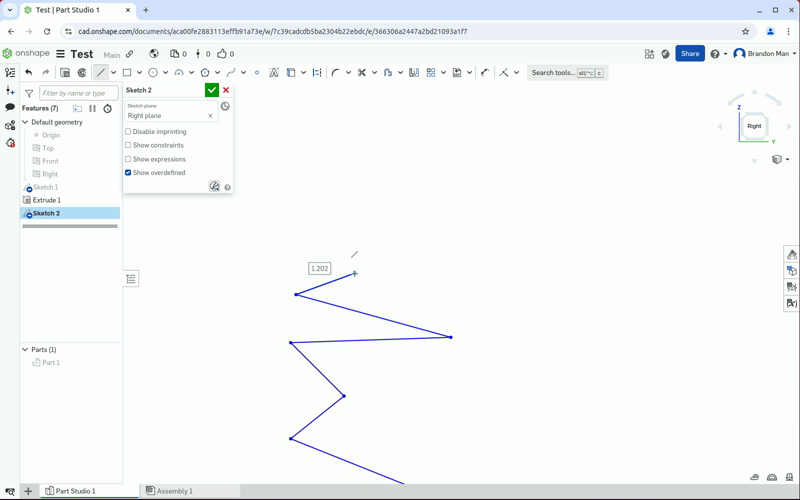
scroll(-6)
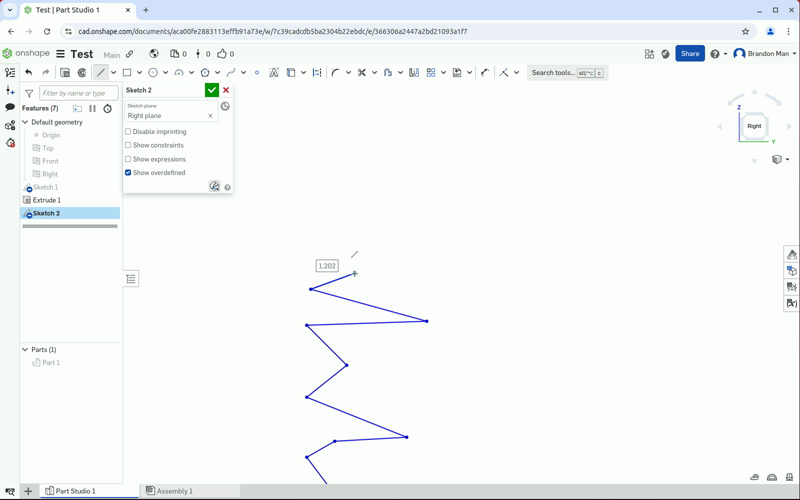
scroll(-6)
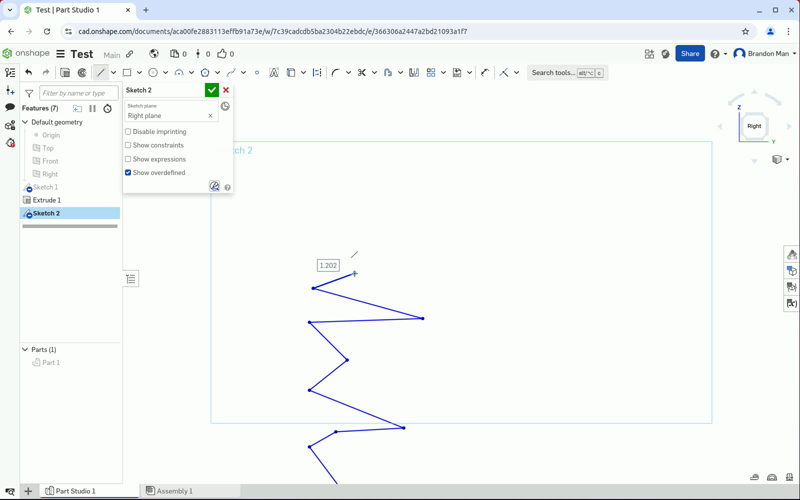
scroll(-6)
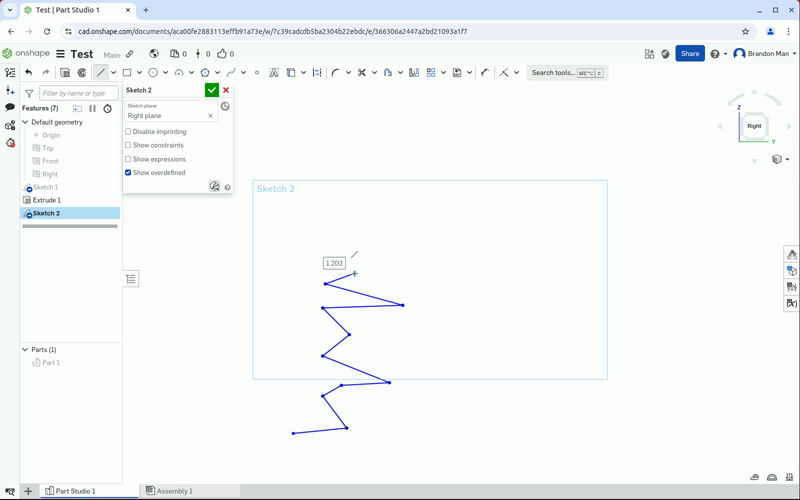
scroll(-6)
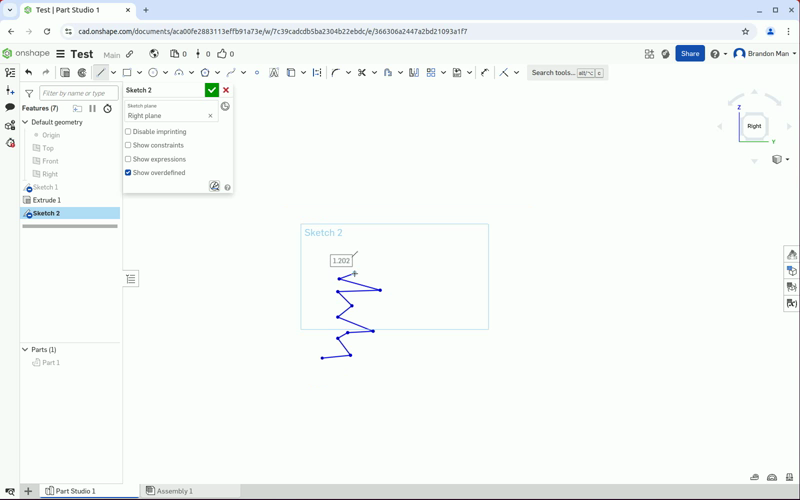
scroll(-6)
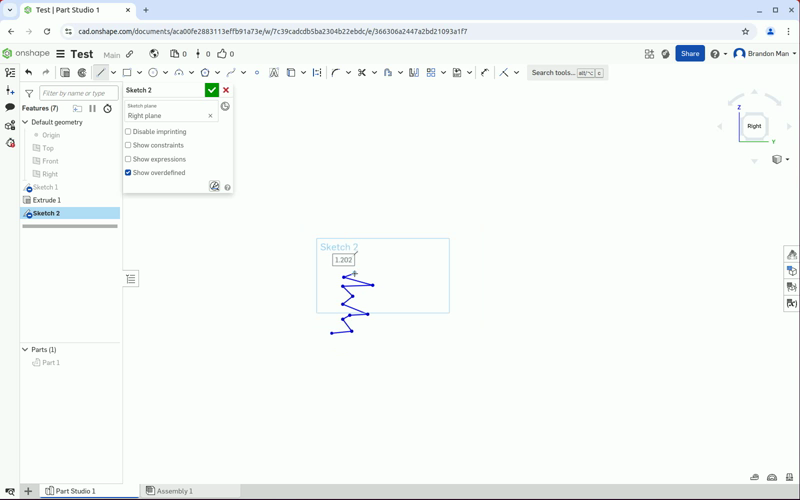
scroll(-6)
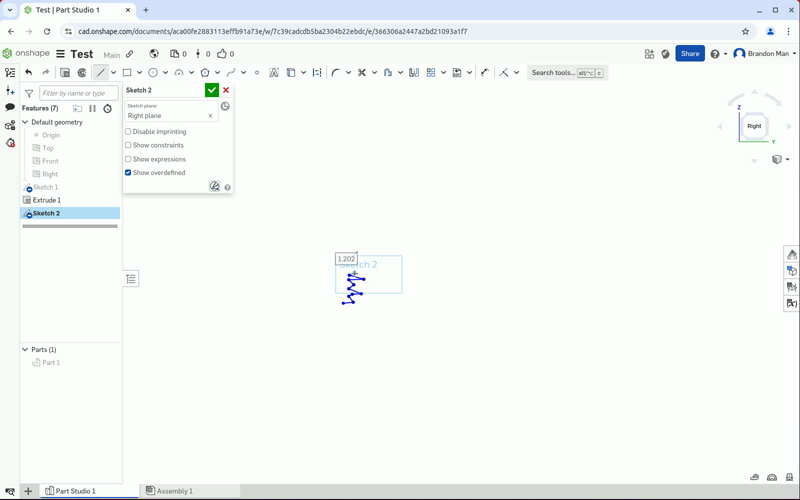
key_up(shift)
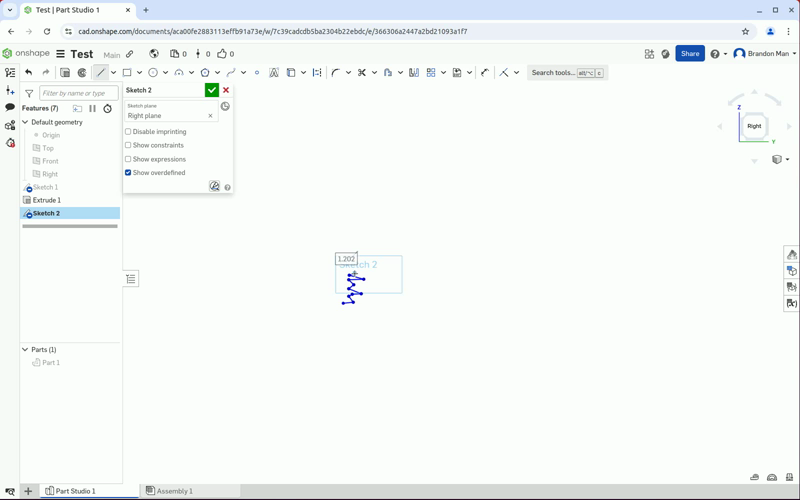
key_down(shift)
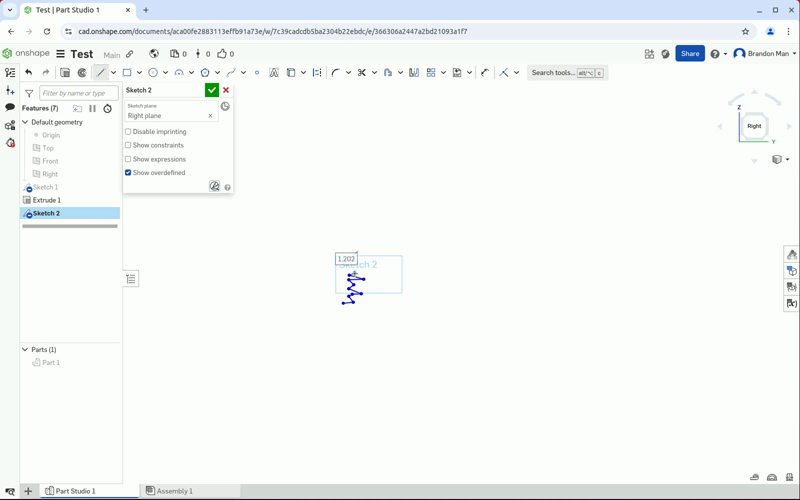
mouse_move(384, 273)
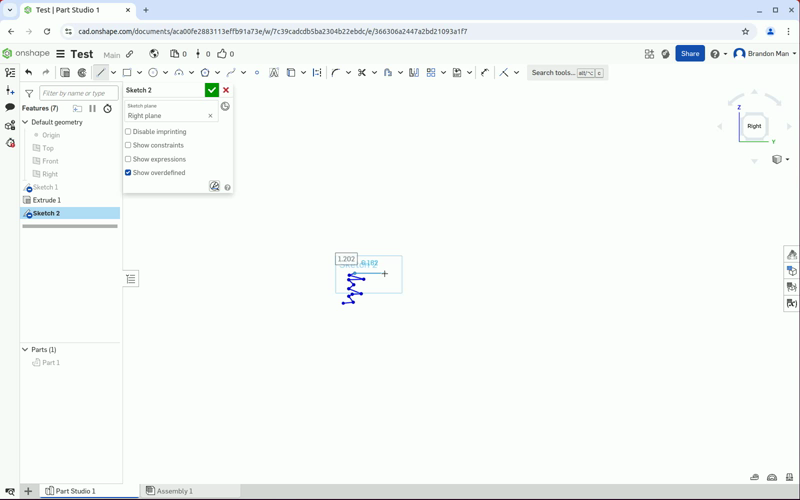
mouse_move(349, 267)
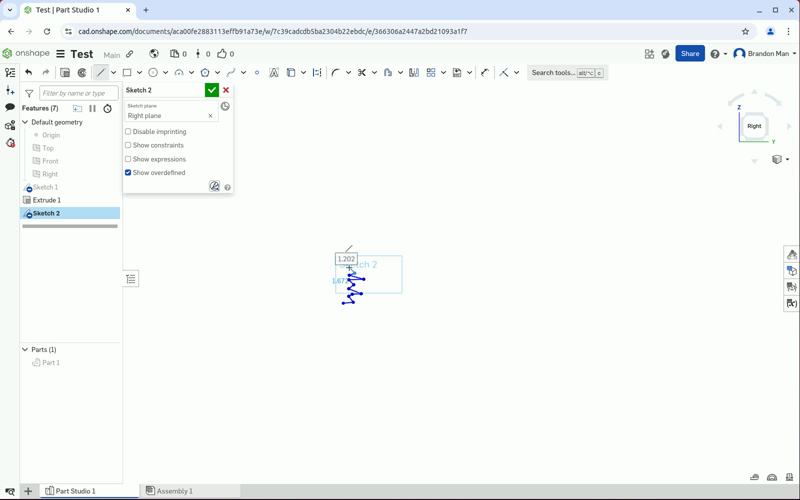
click(349, 267)
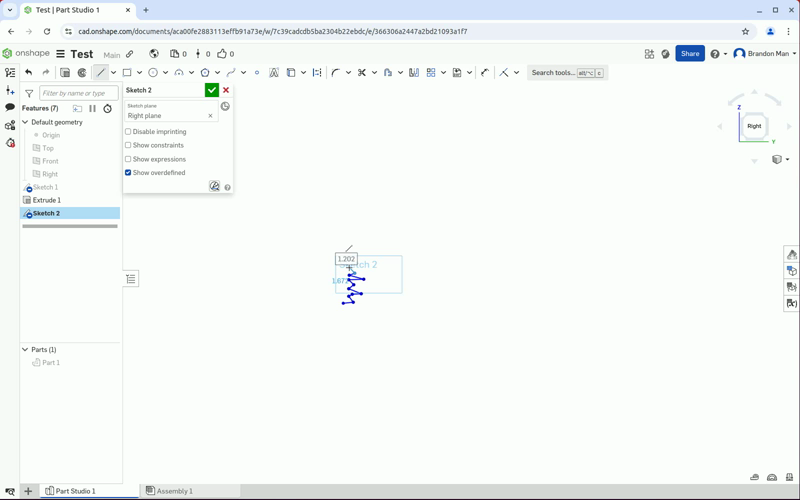
key_up(shift)
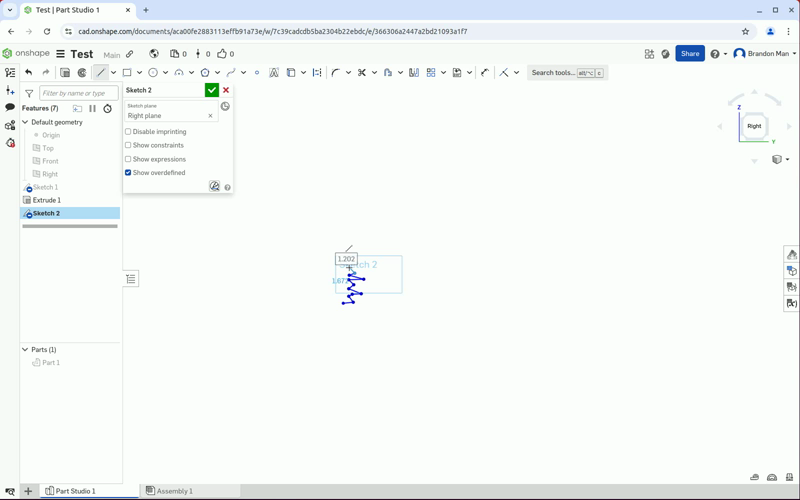
key_down(shift)
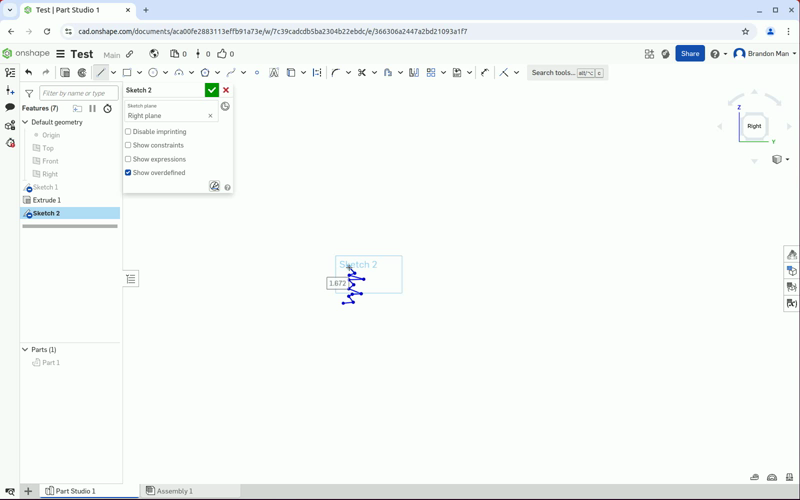
mouse_move(379, 267)
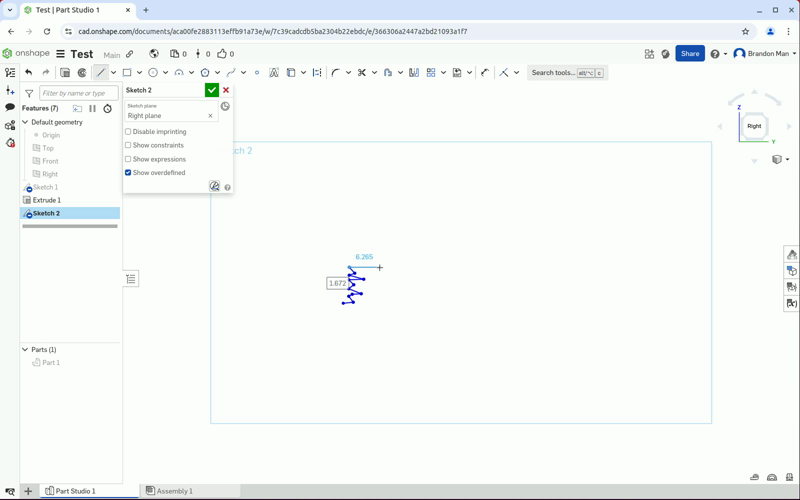
mouse_move(359, 256)
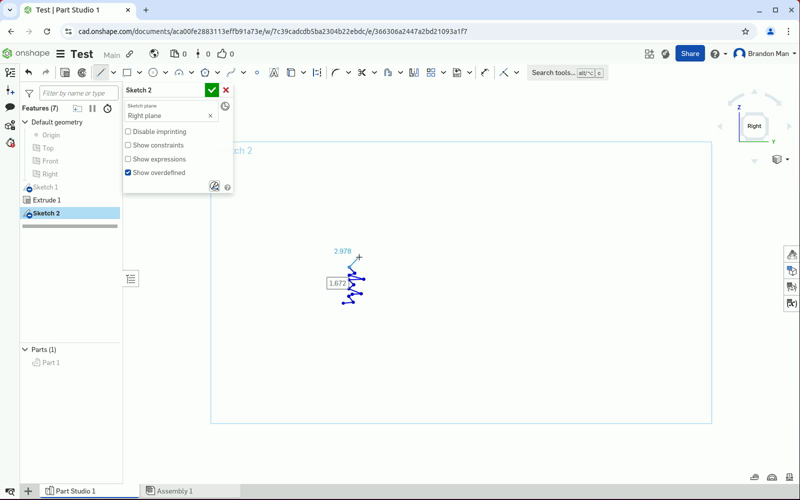
click(359, 256)
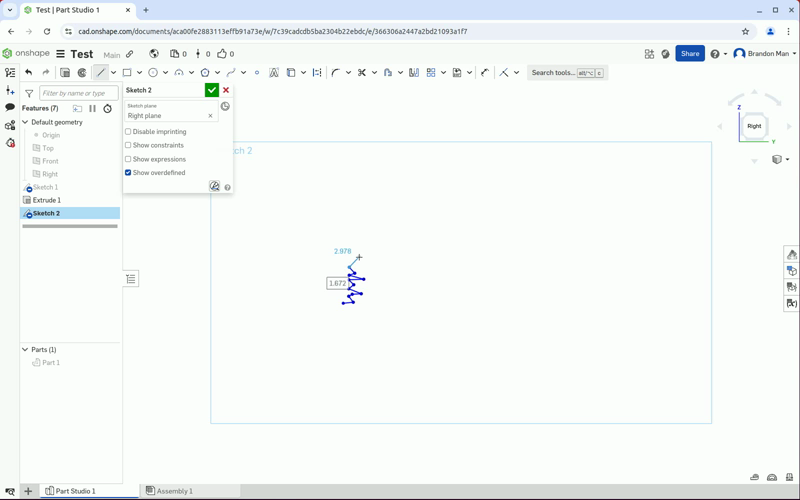
key_up(shift)
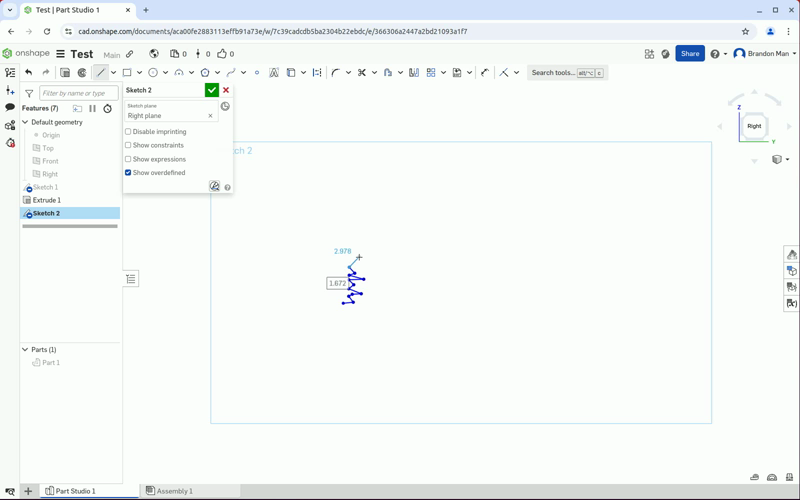
key_down(shift)
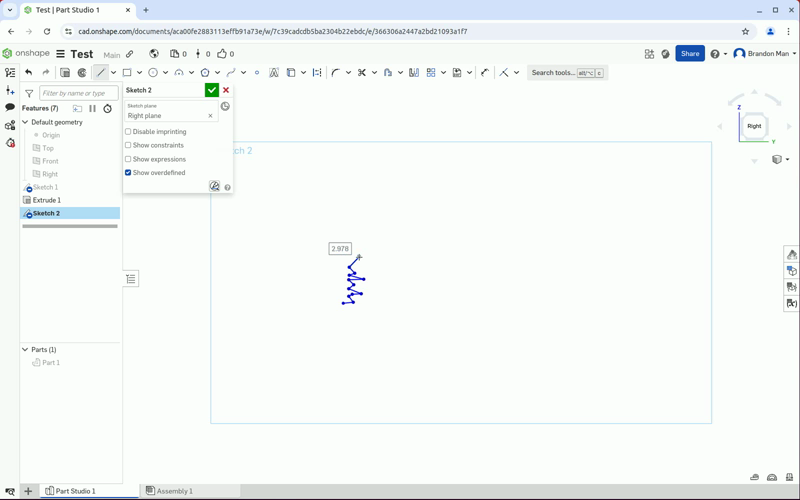
mouse_move(389, 256)
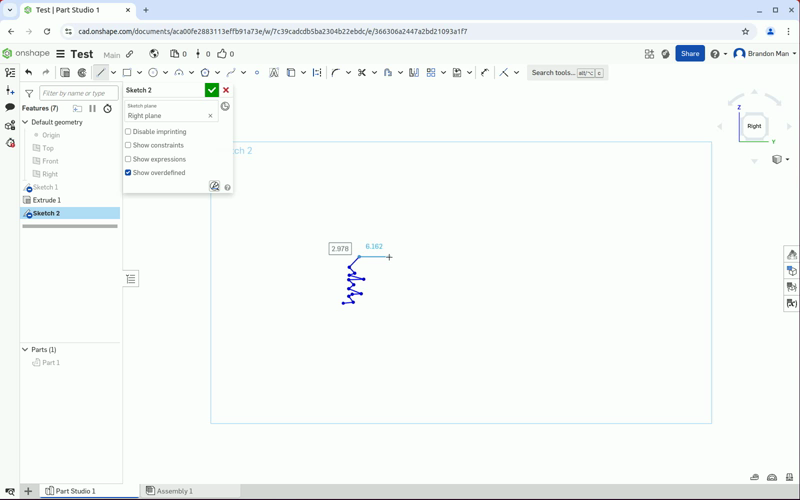
mouse_move(343, 256)
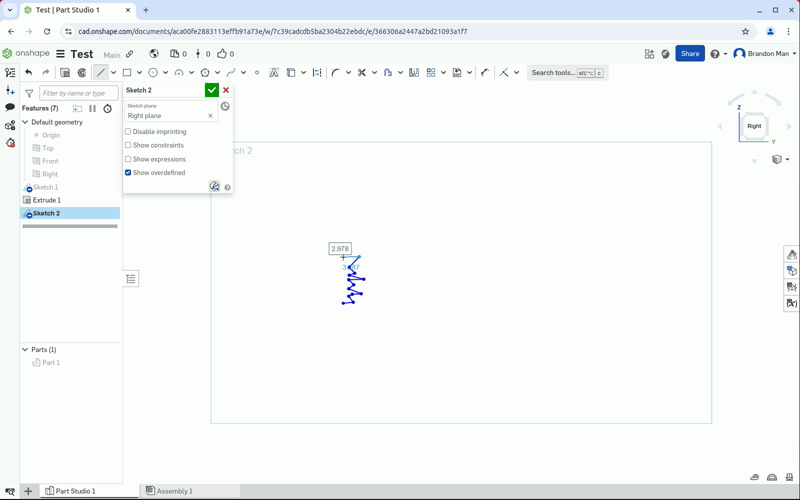
click(343, 256)
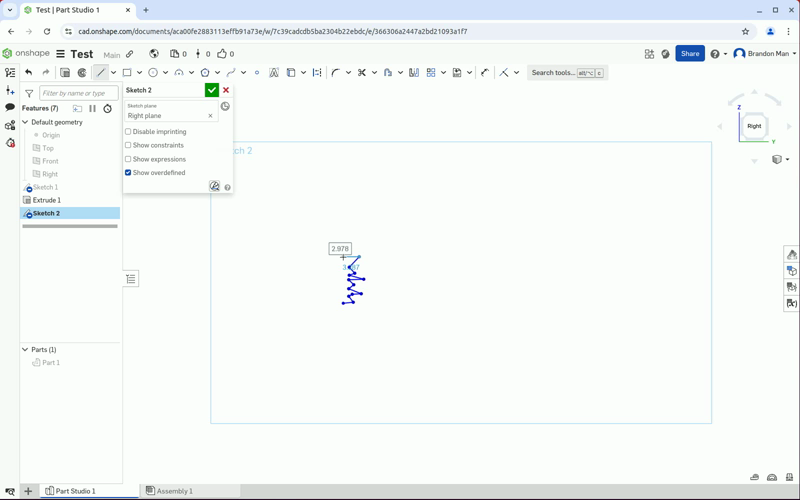
key_up(shift)
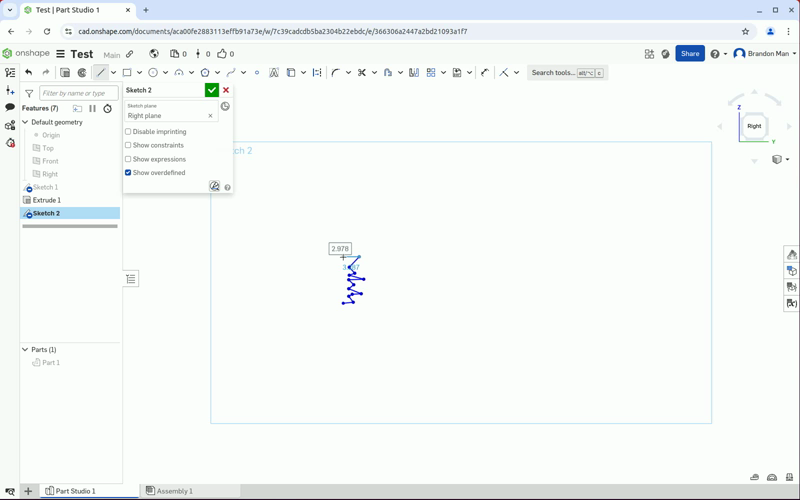
mouse_move(373, 256)
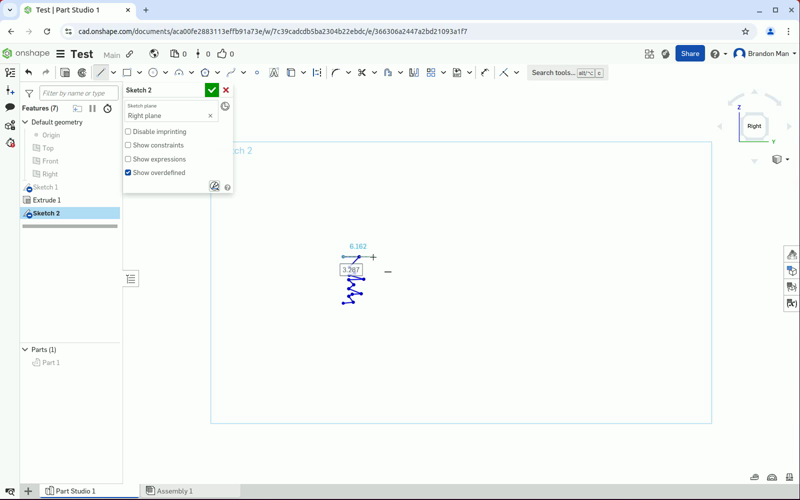
key_down(shift)
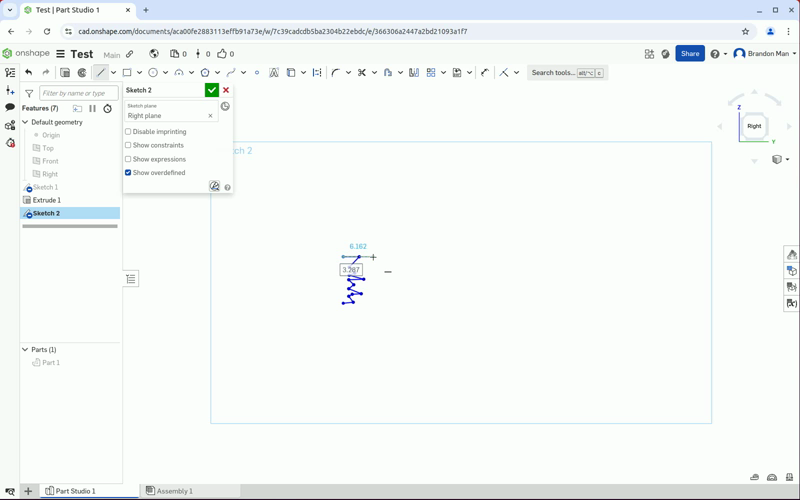
mouse_move(343, 303)
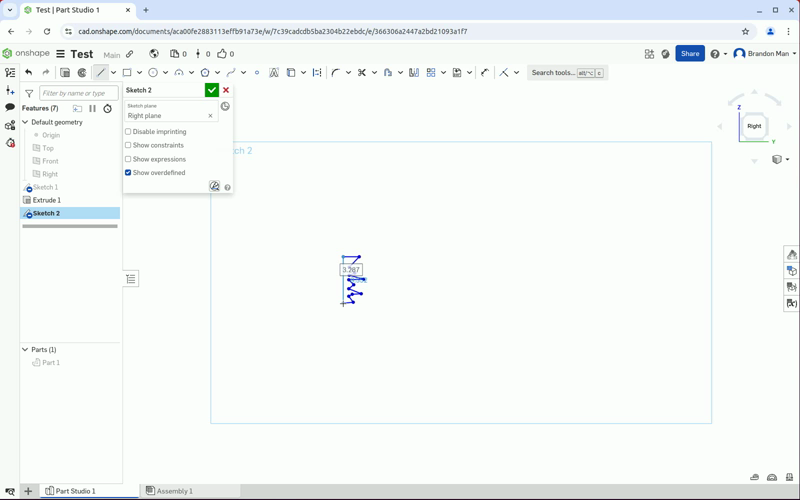
key_up(shift)
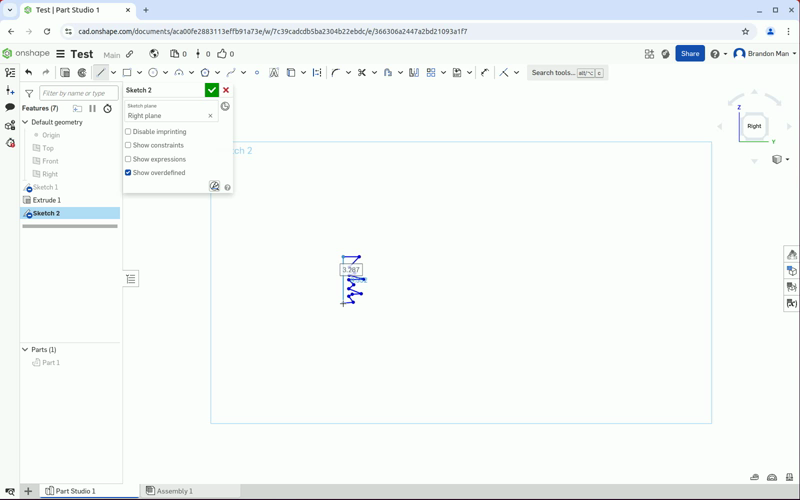
click(343, 303)
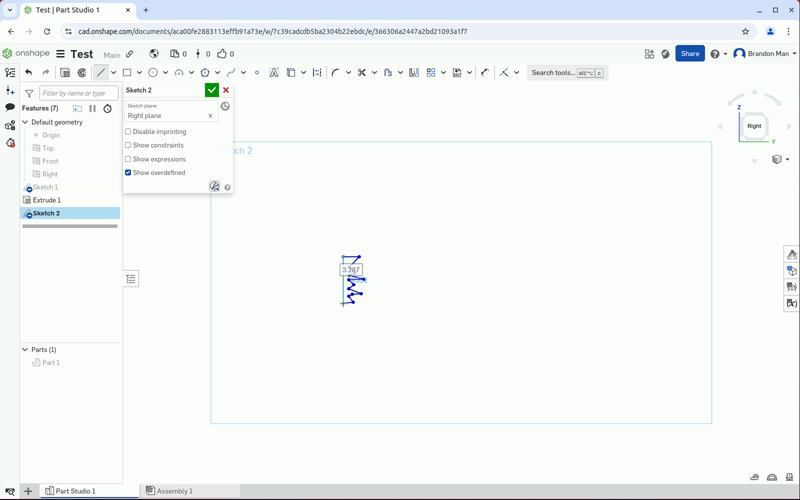
key(esc)
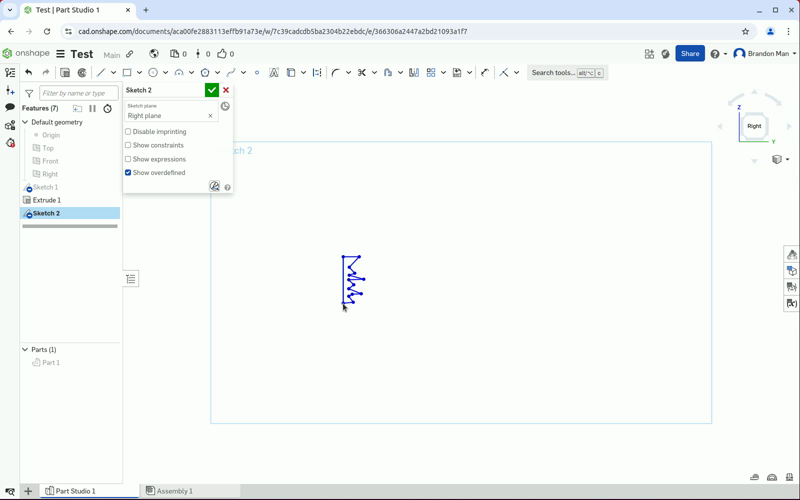
mouse_move(347, 257)
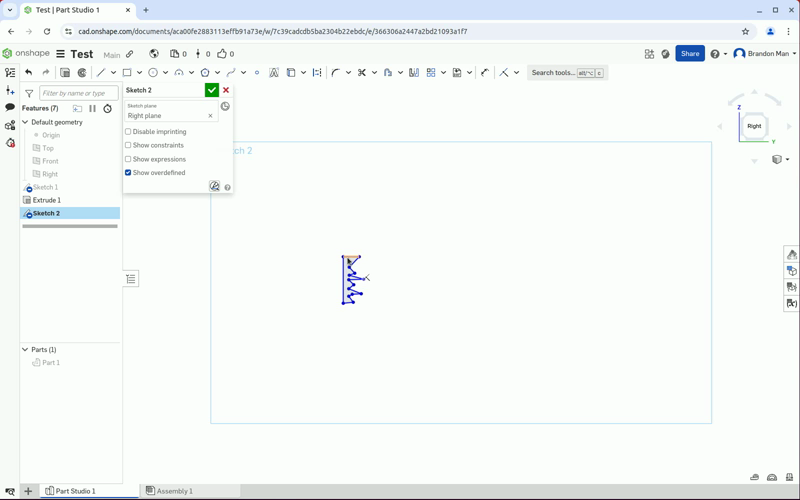
scroll(6)
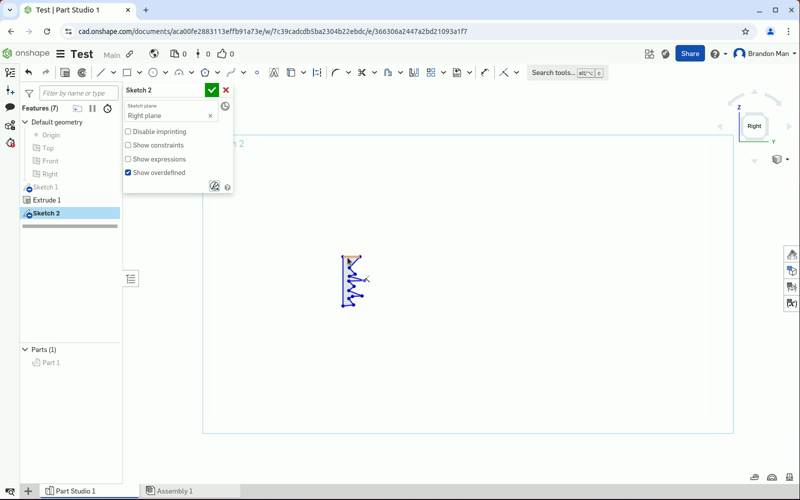
scroll(6)
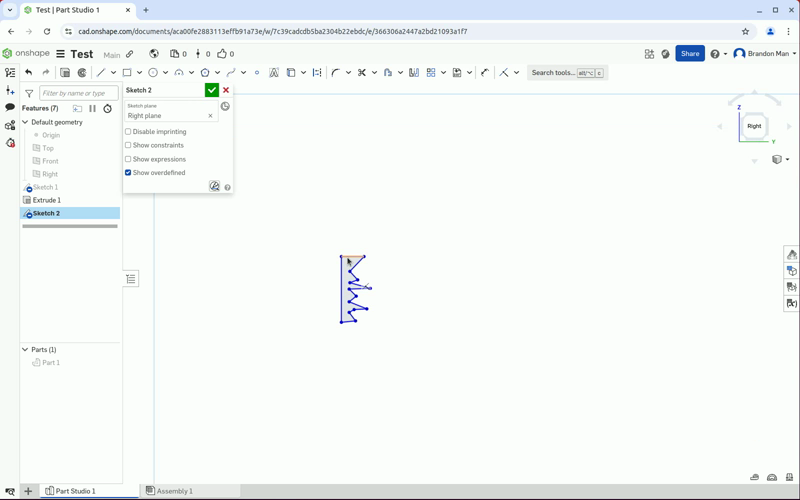
scroll(6)
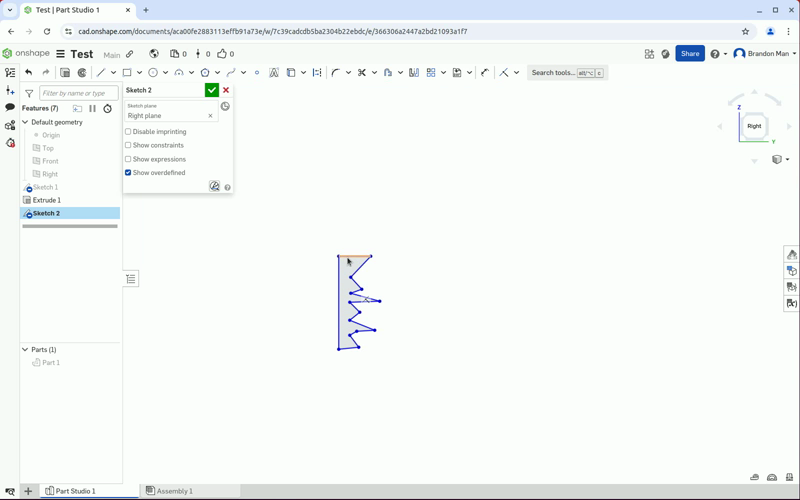
scroll(6)
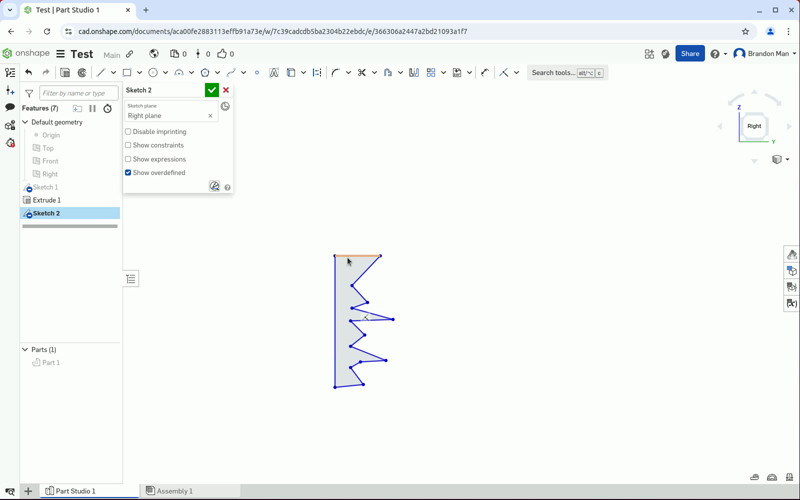
scroll(6)
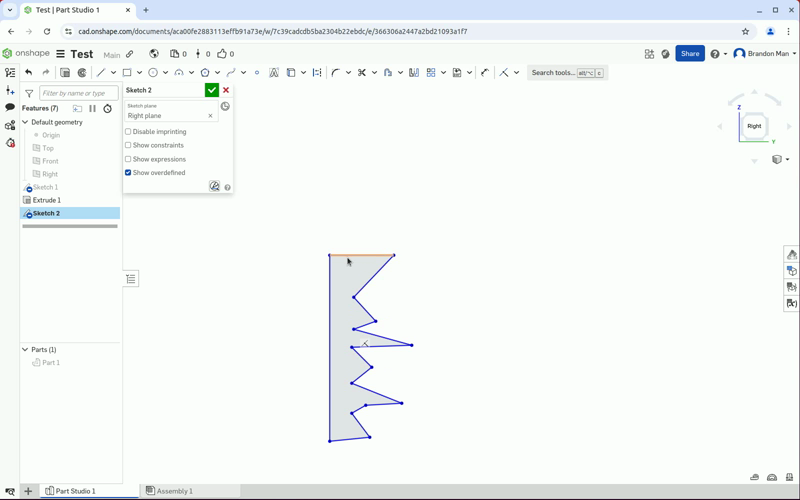
scroll(6)
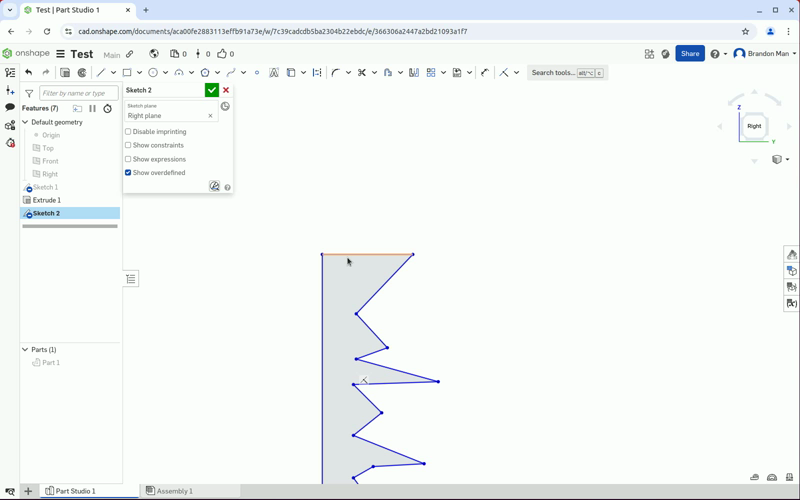
scroll(6)
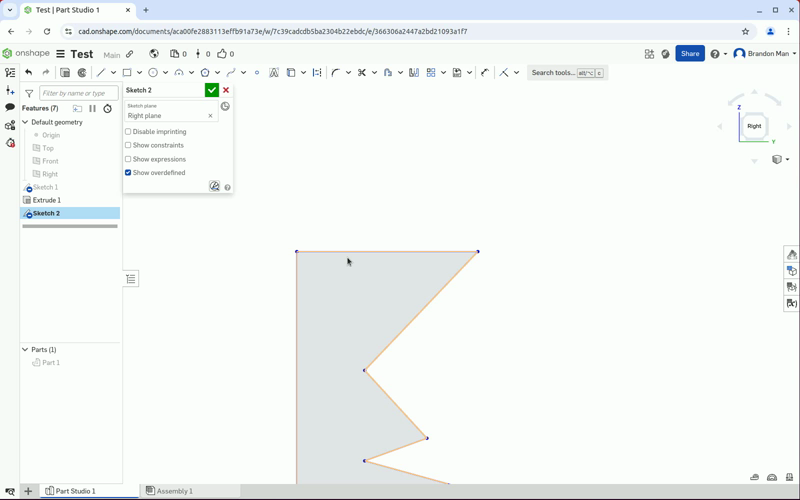
click(347, 257)
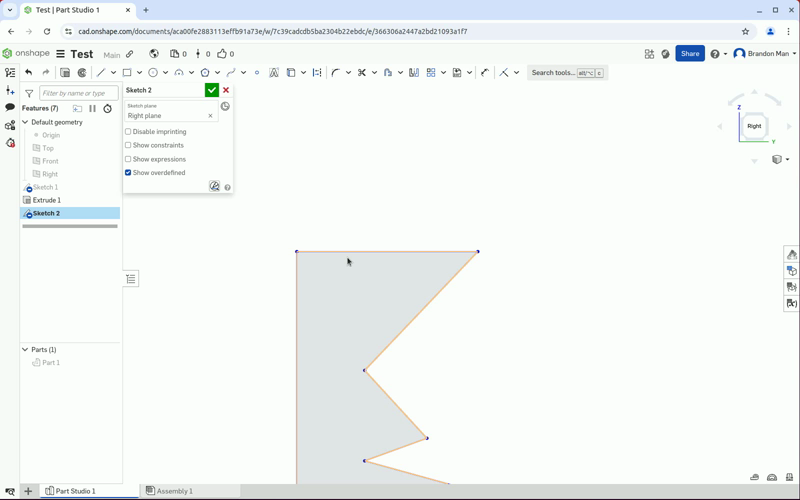
scroll(-6)
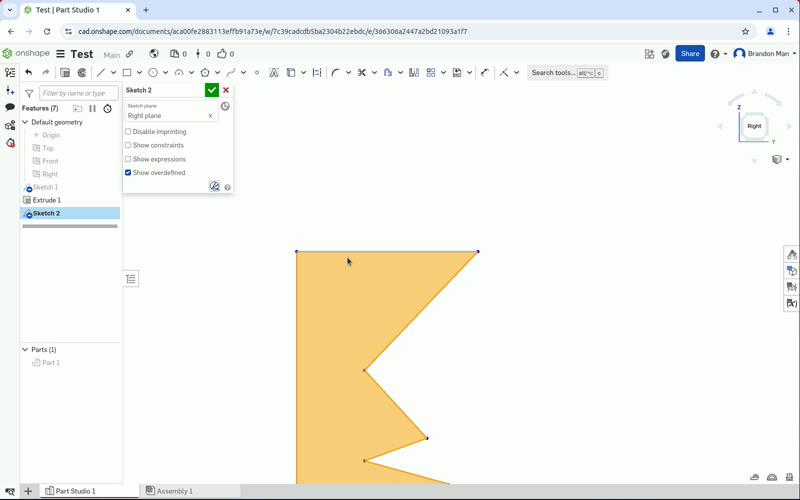
scroll(-6)
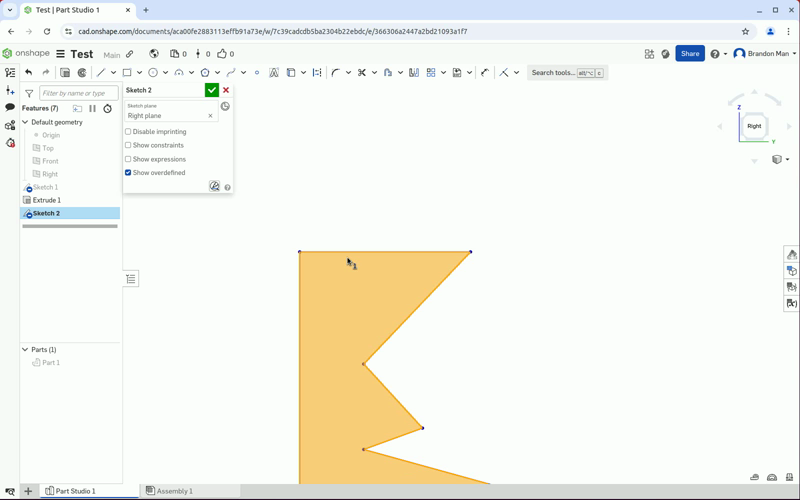
scroll(-6)
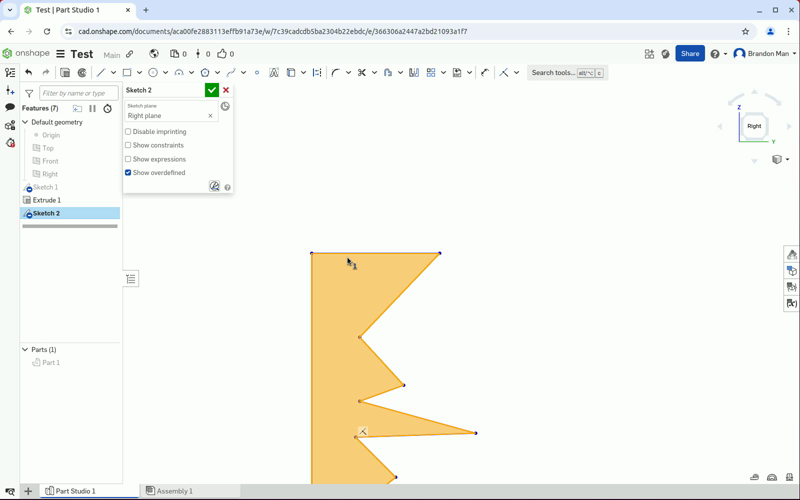
scroll(-6)
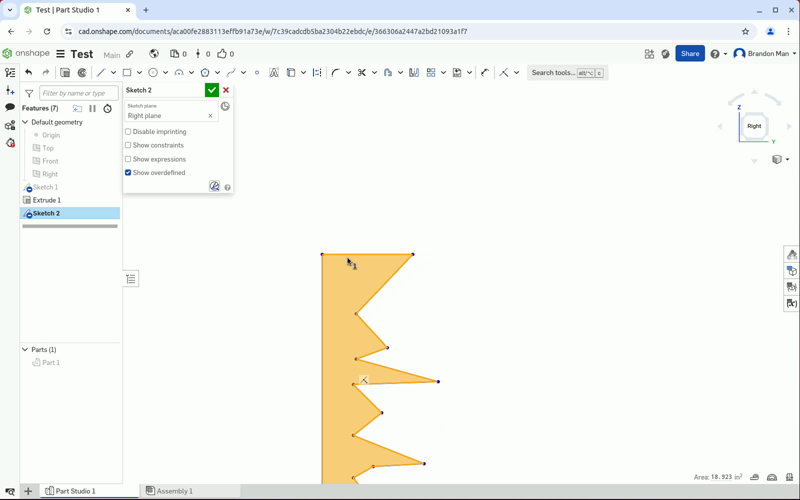
scroll(-6)
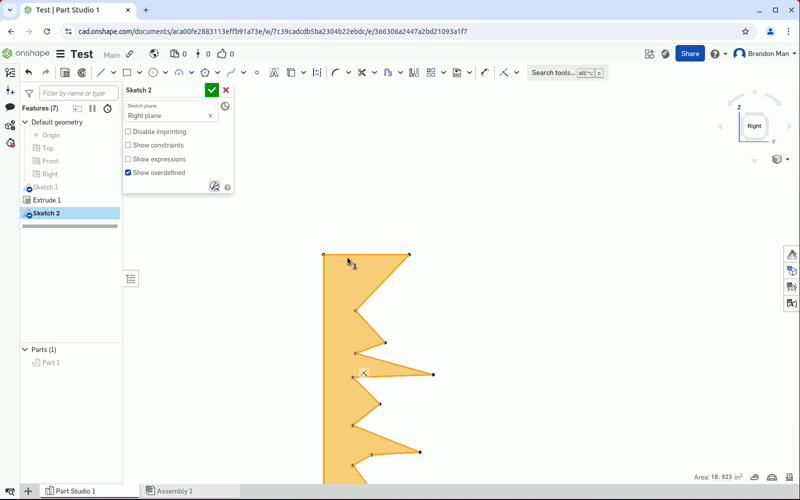
scroll(-6)
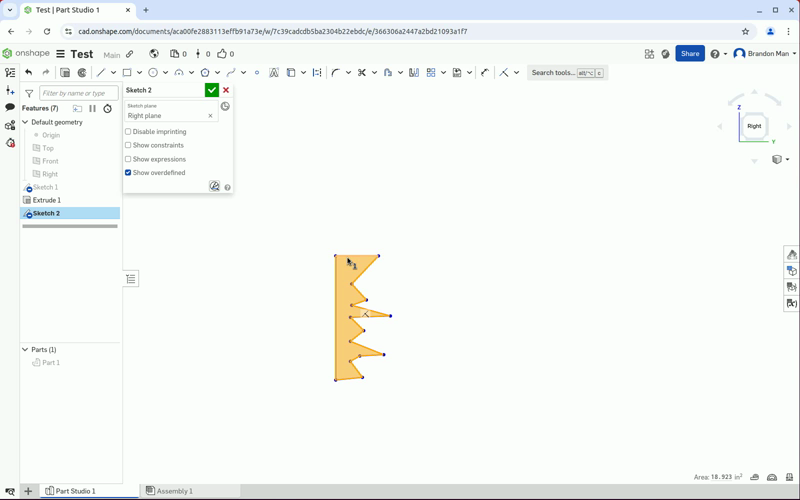
scroll(-6)
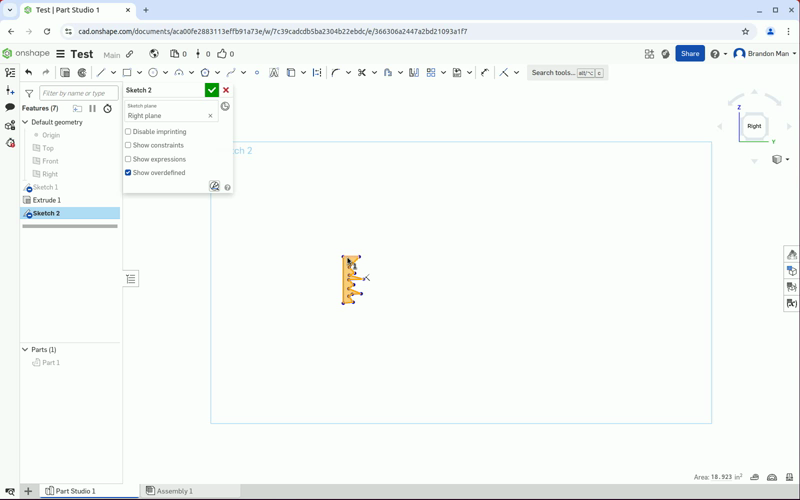
mouse_move(73, 352)
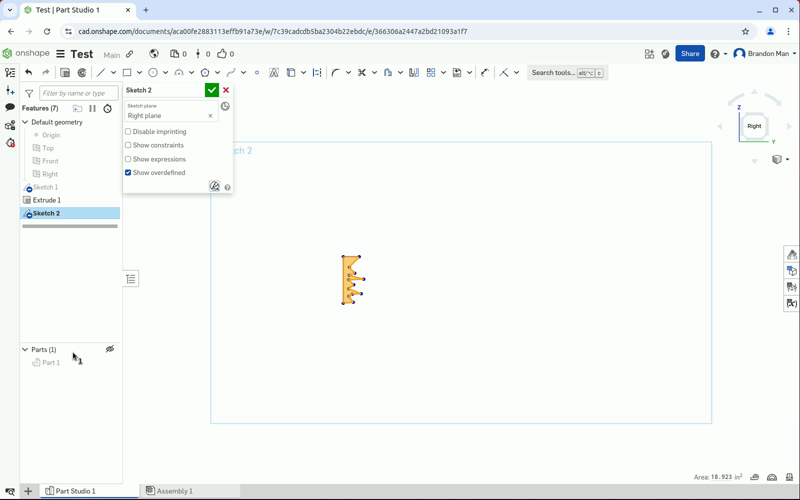
key(shift+y)
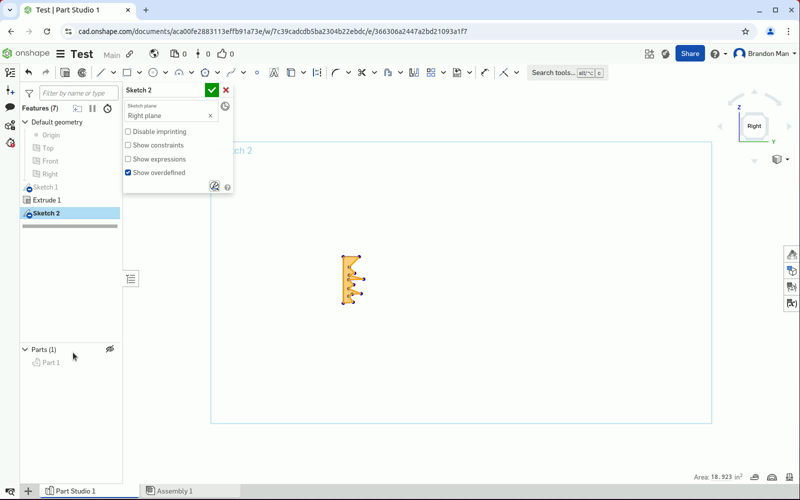
key(shift+e)
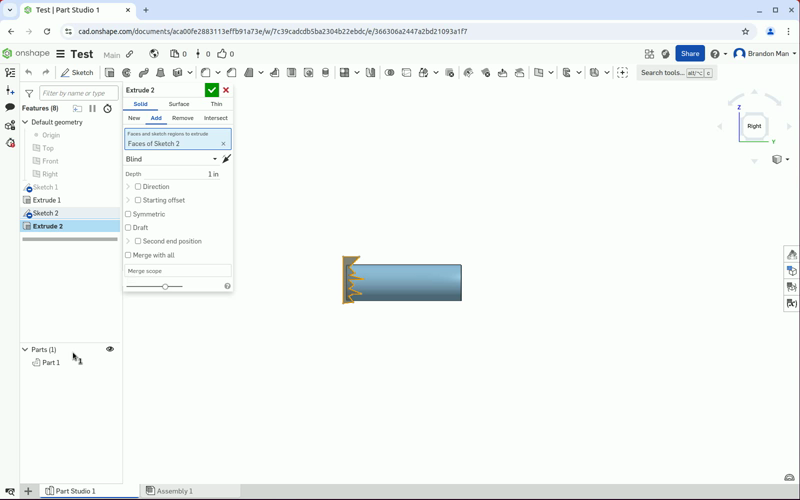
mouse_move(143, 106)
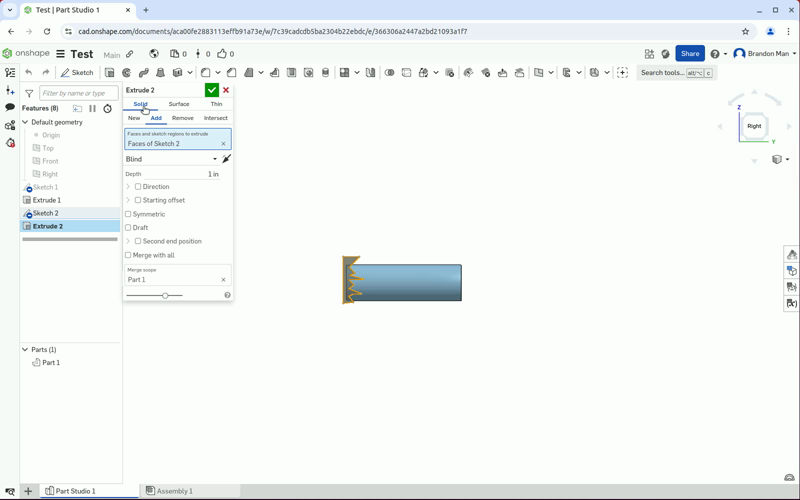
click(143, 106)
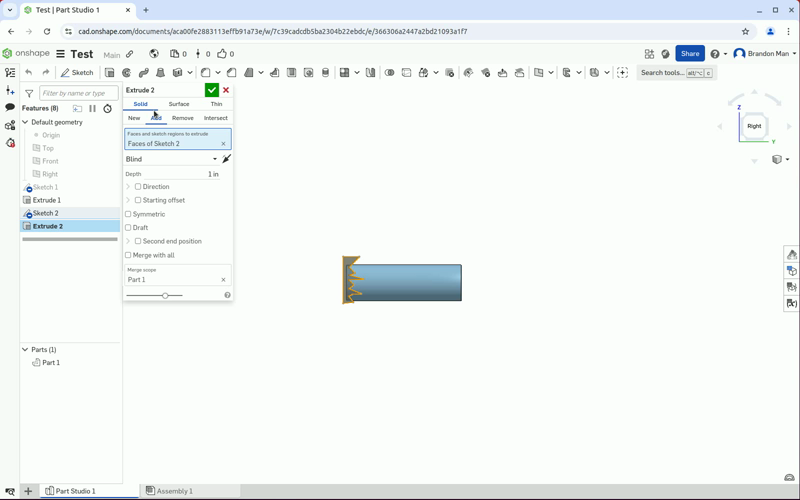
mouse_move(186, 120)
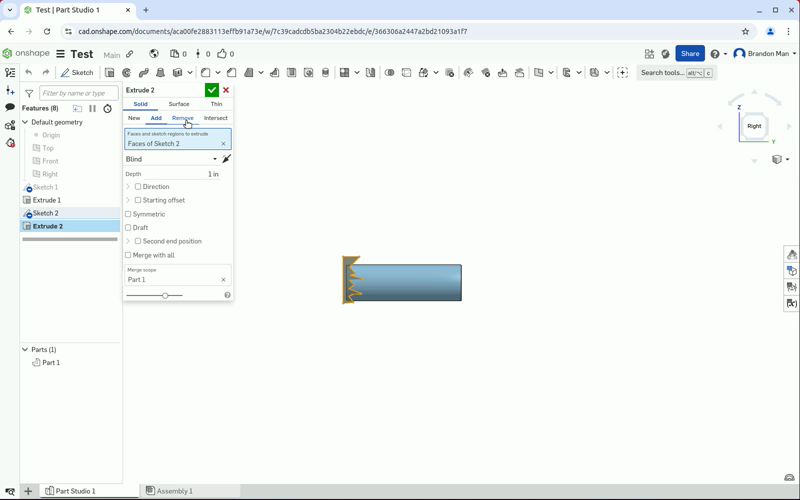
click(186, 120)
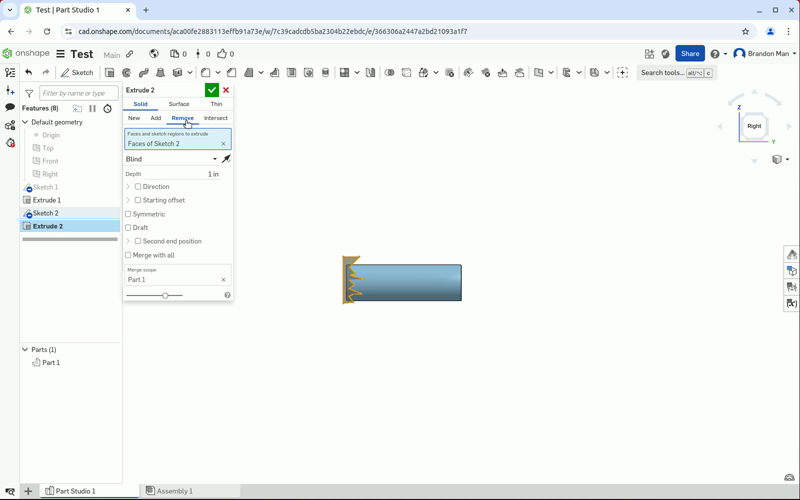
key(tab, 4)
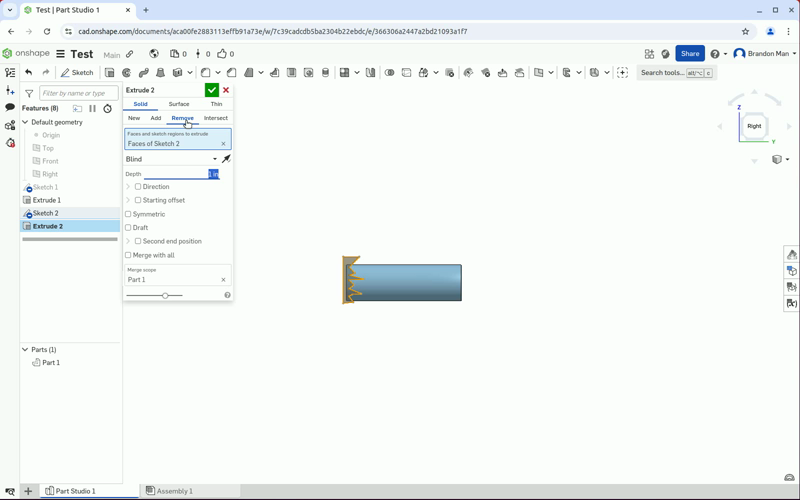
text(-11.554)
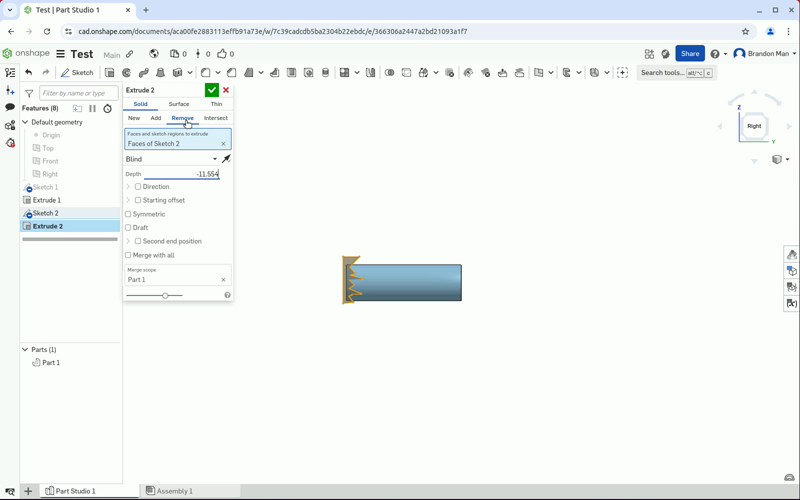
key(tab, 3)
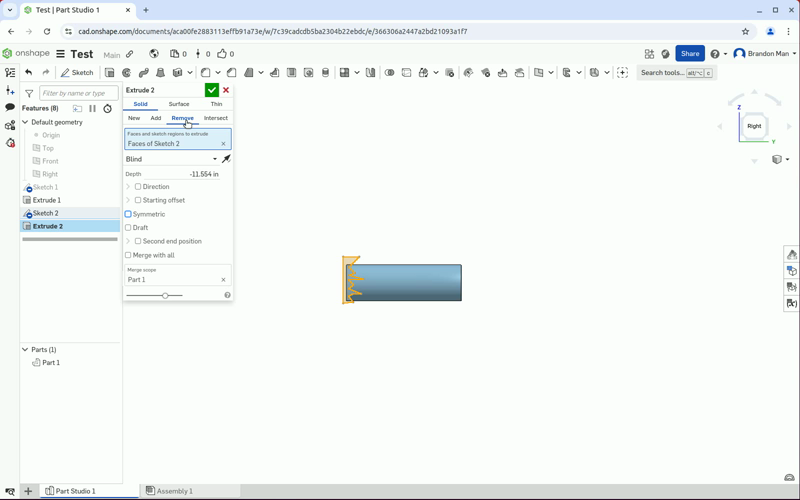
key(space)
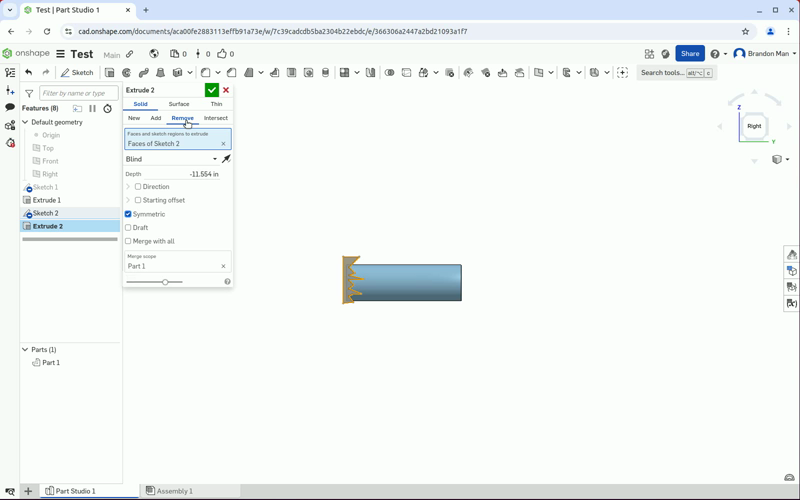
key(tab, 2)
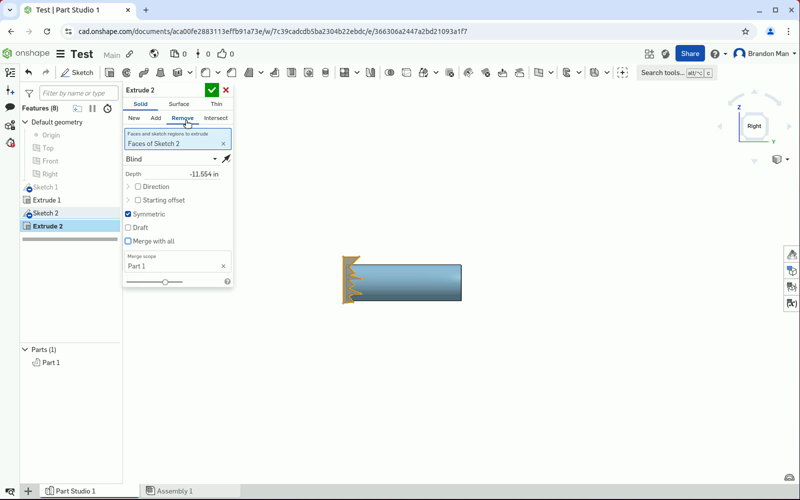
key(space)
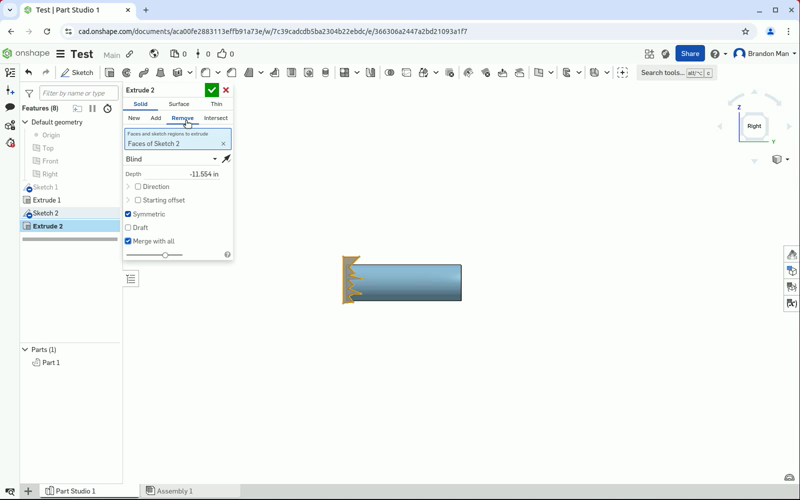
key(enter)
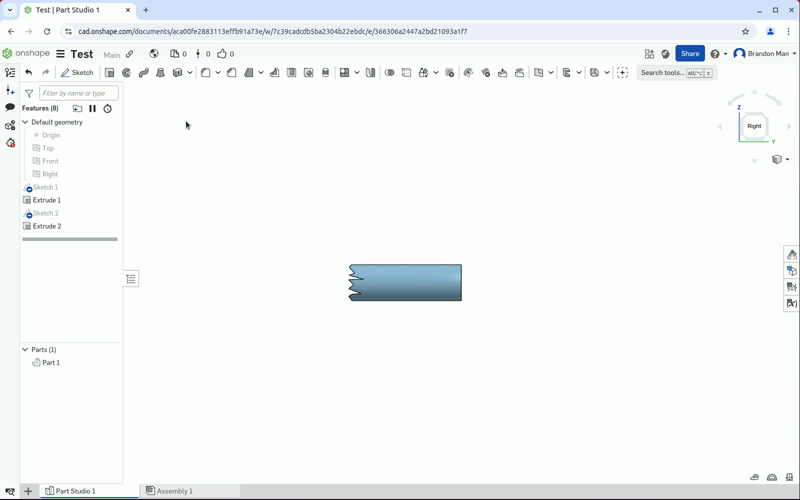
key(shift+h)
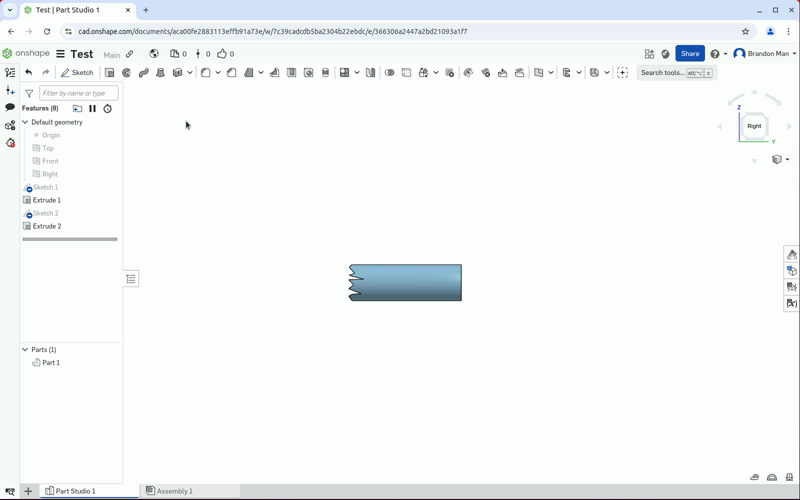
key(shift+h)
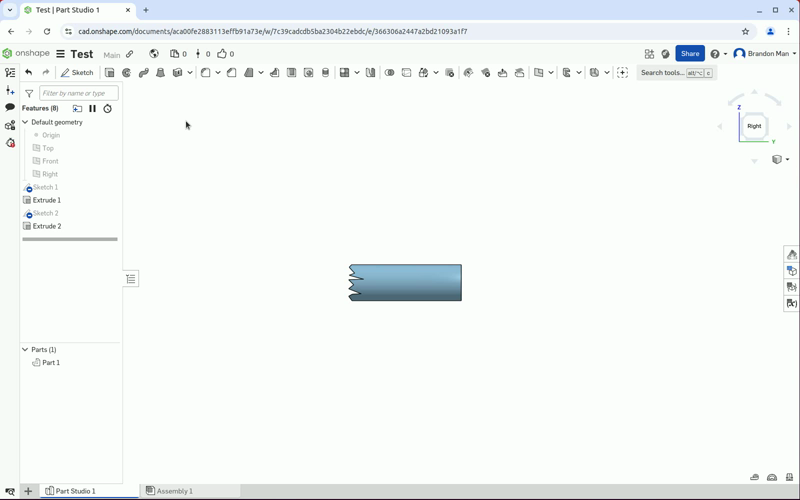
mouse_move(73, 189)
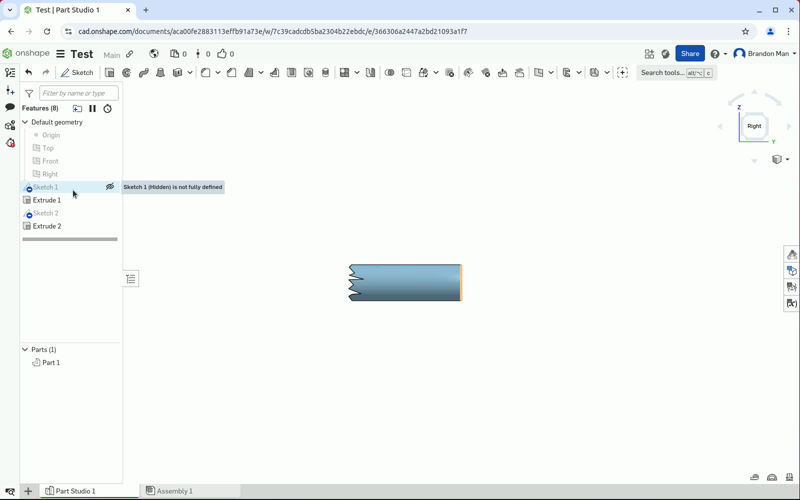
click(73, 189)
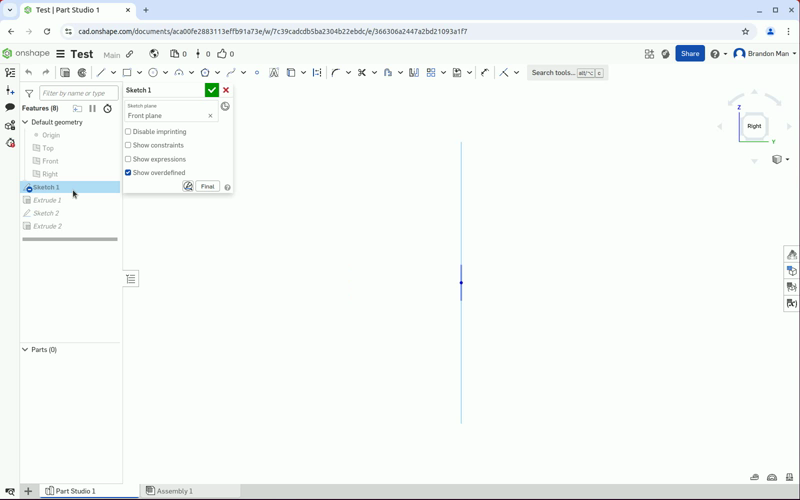
mouse_move(229, 92)
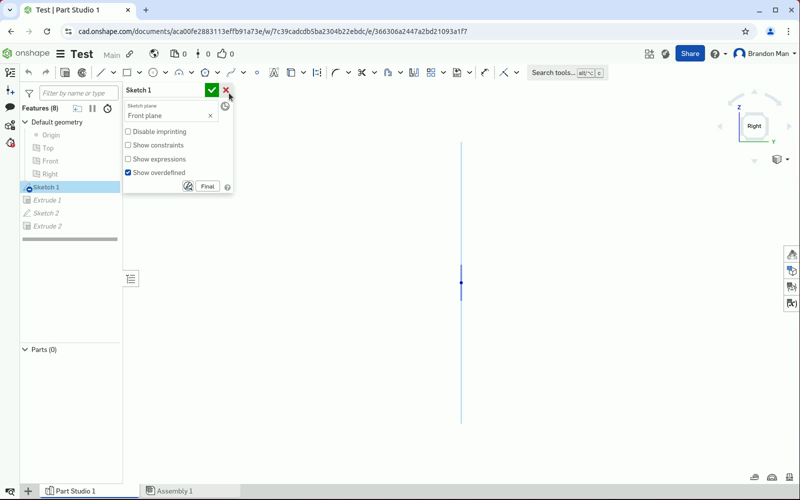
click(229, 92)
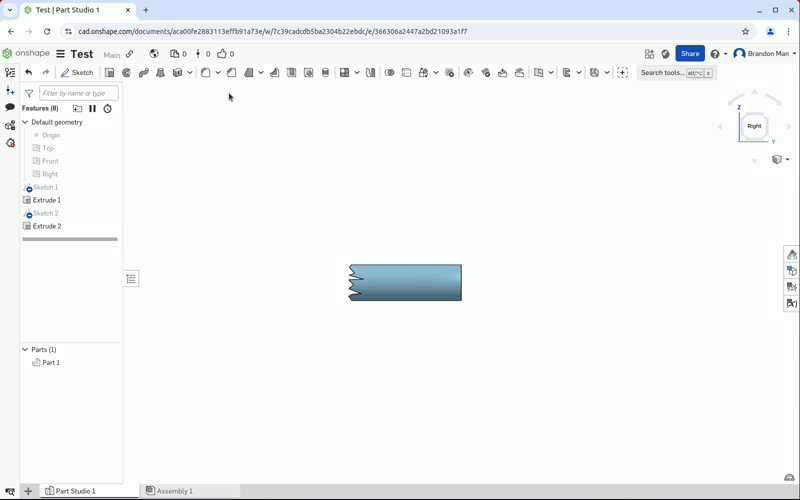
mouse_move(73, 352)
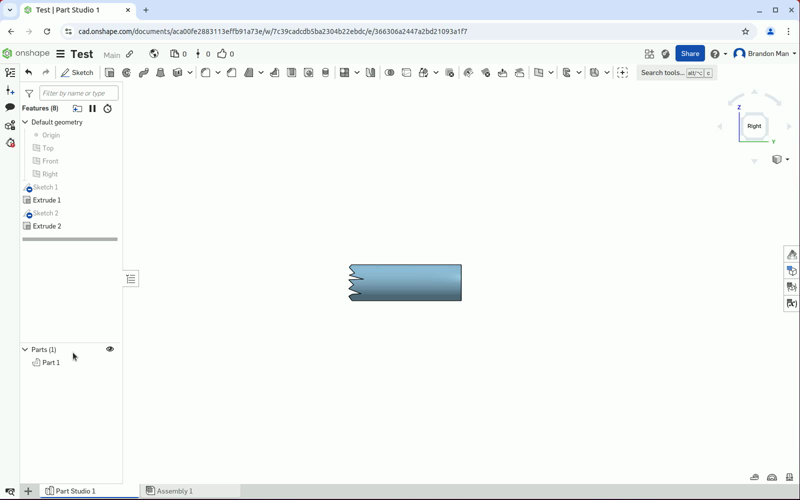
key(y)
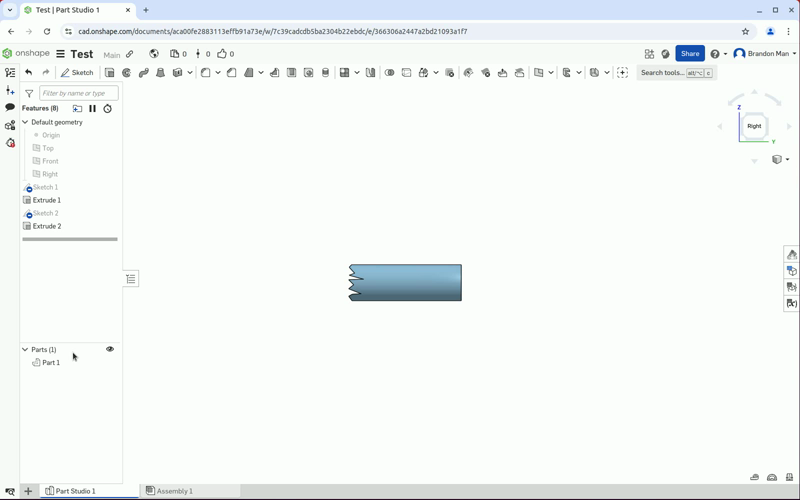
key(shift+p)
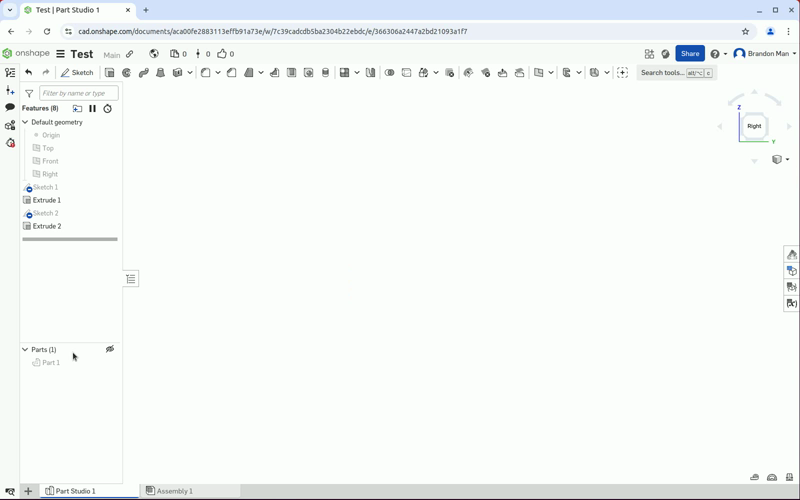
key(space)
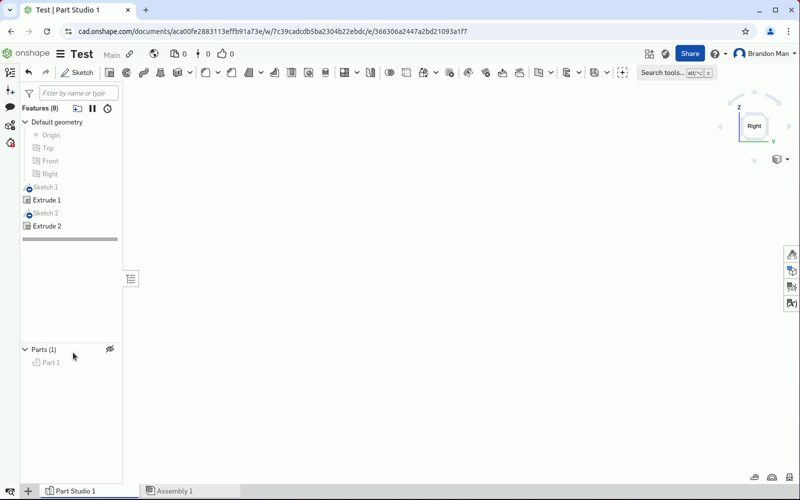
key_down(shift)
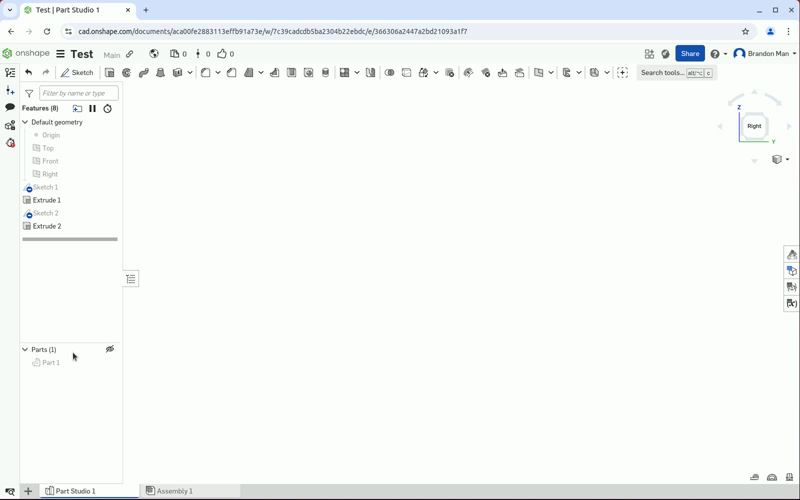
key(right)
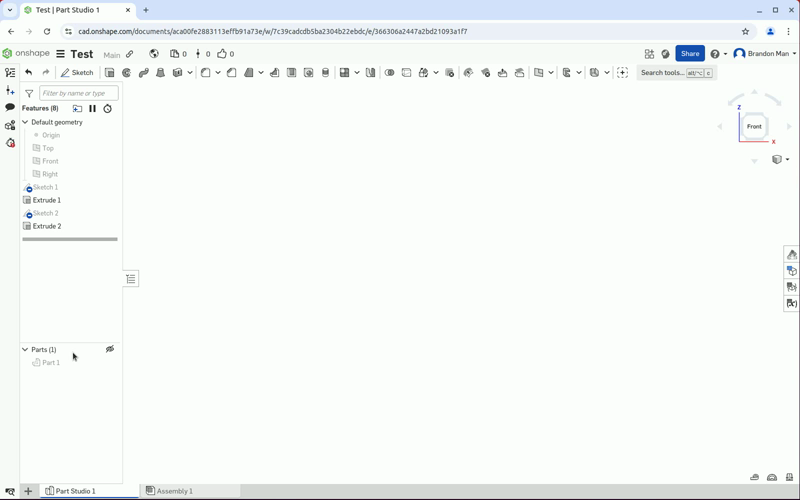
key_up(shift)
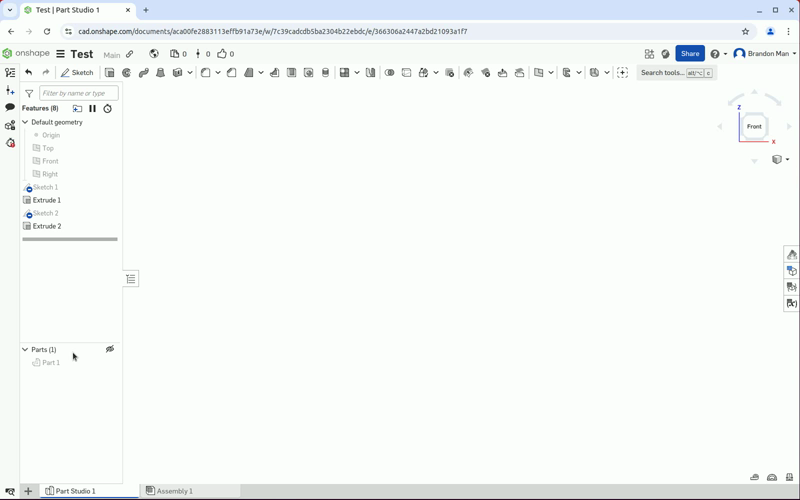
mouse_move(73, 352)
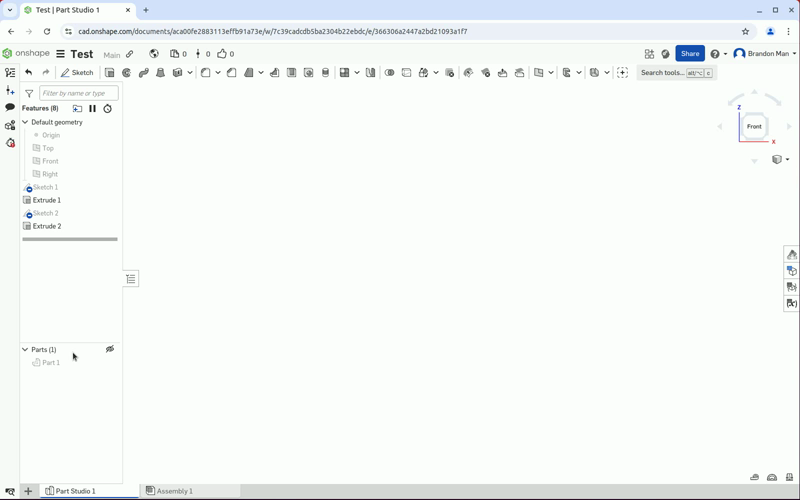
key(shift+y)
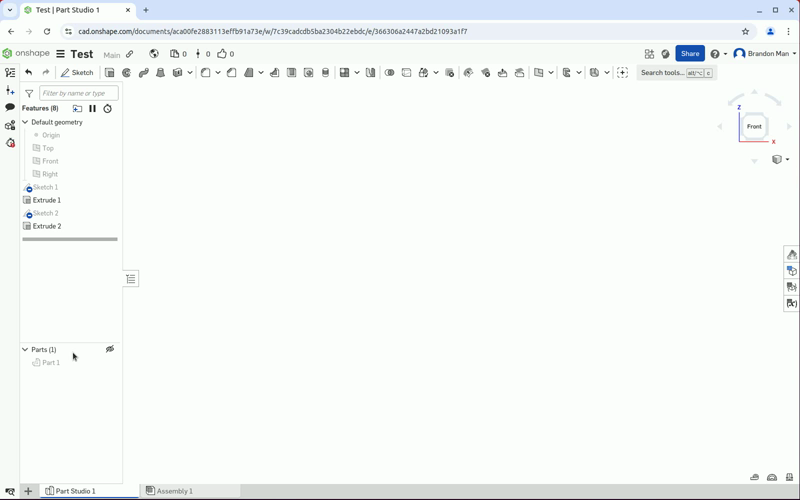
key(shift+s)
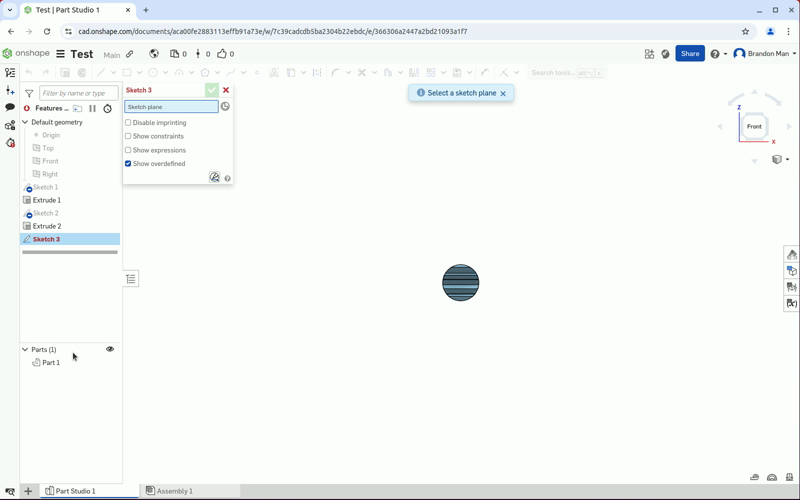
mouse_move(73, 163)
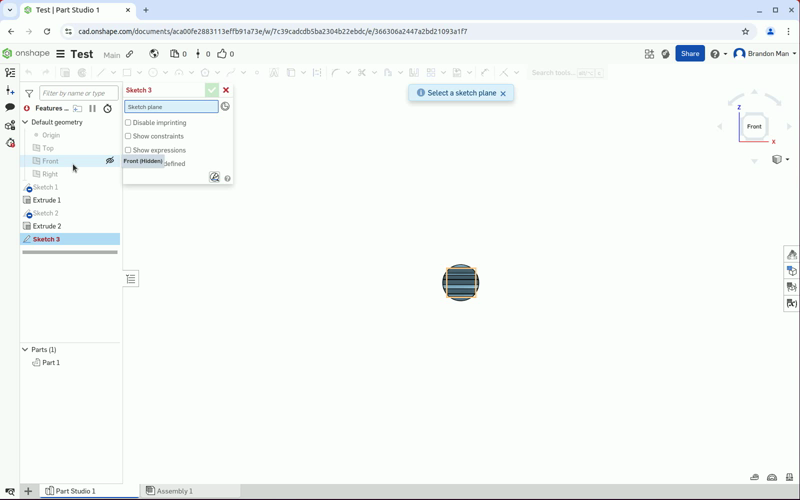
click(73, 163)
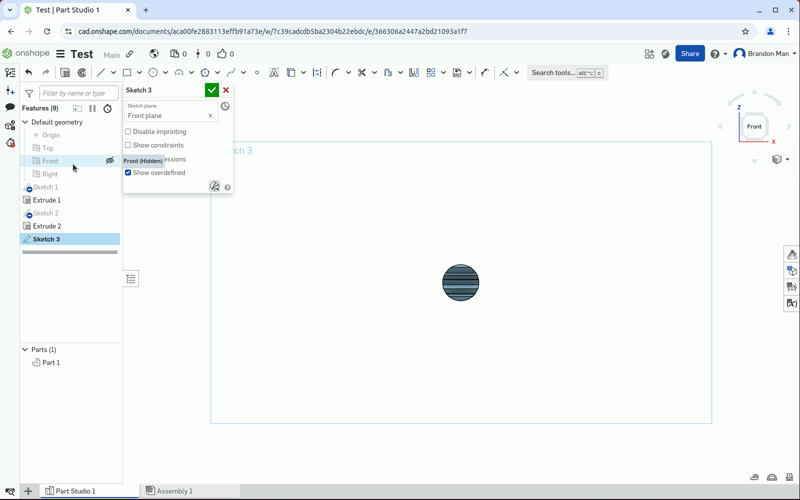
mouse_move(73, 352)
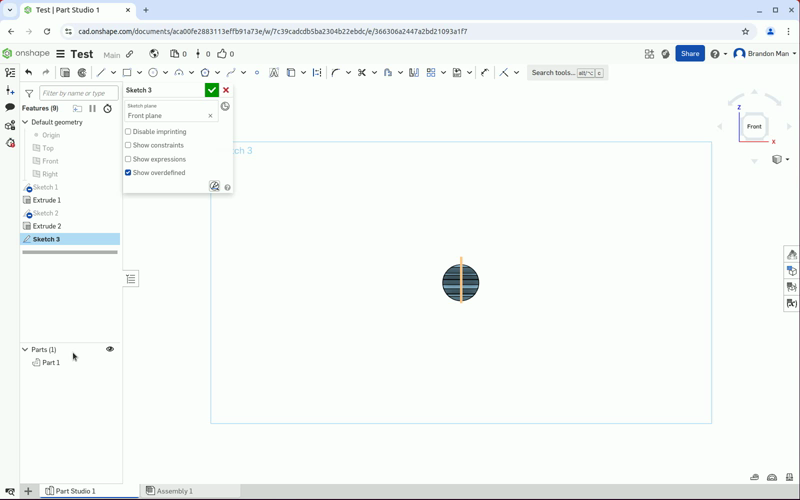
key(y)
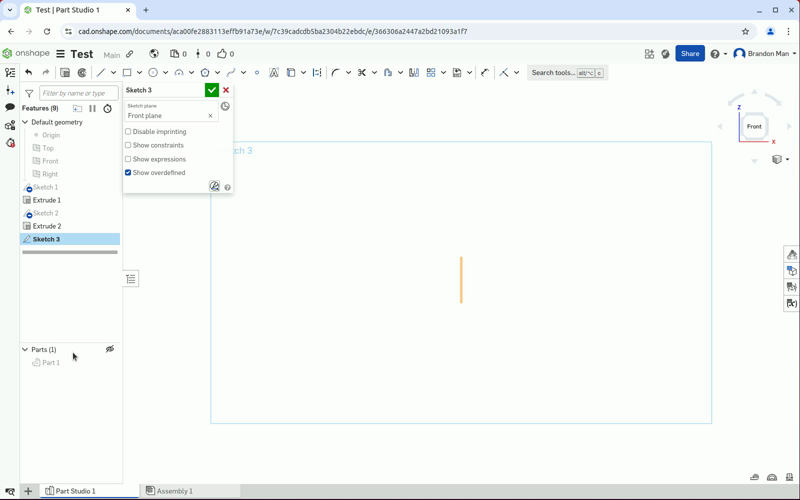
key(l)
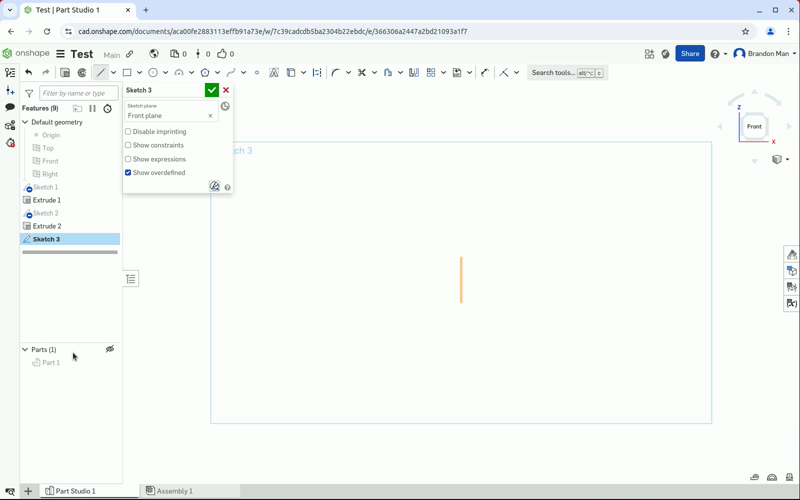
key_down(shift)
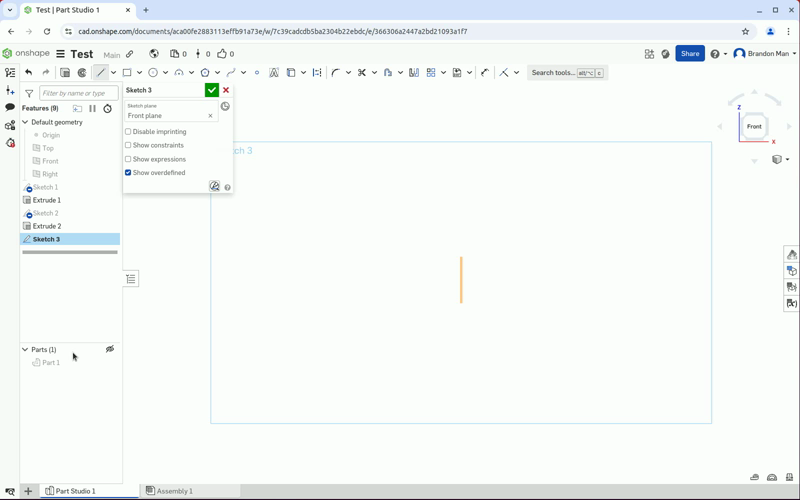
mouse_move(443, 312)
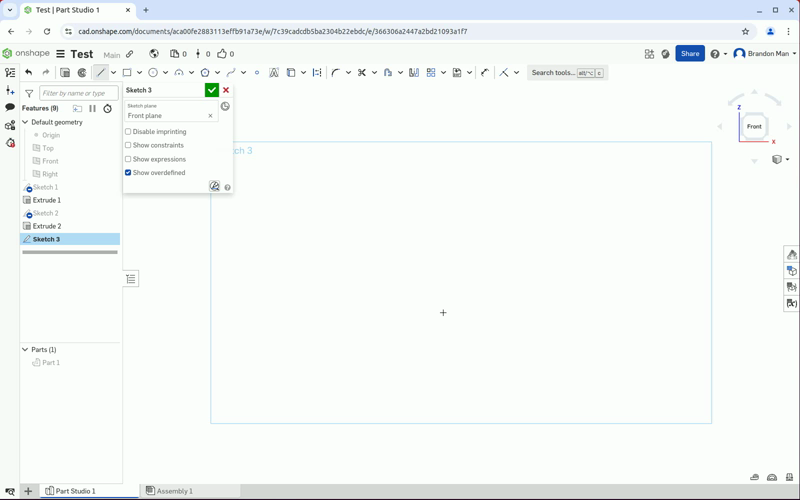
click(443, 312)
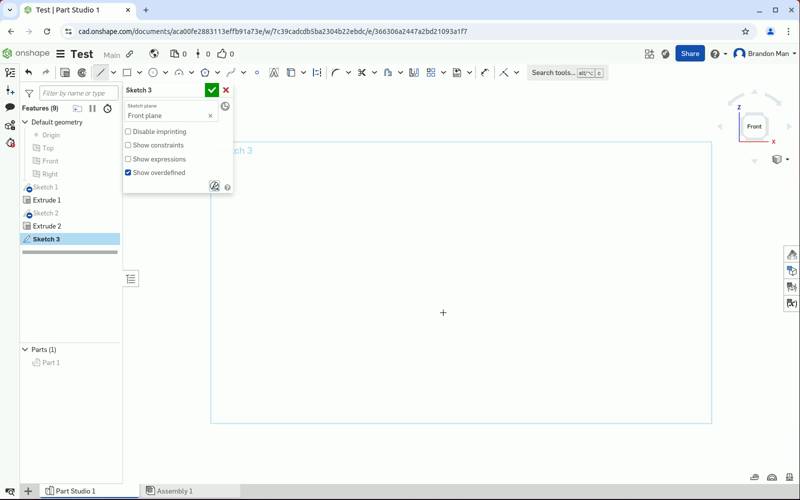
key_up(shift)
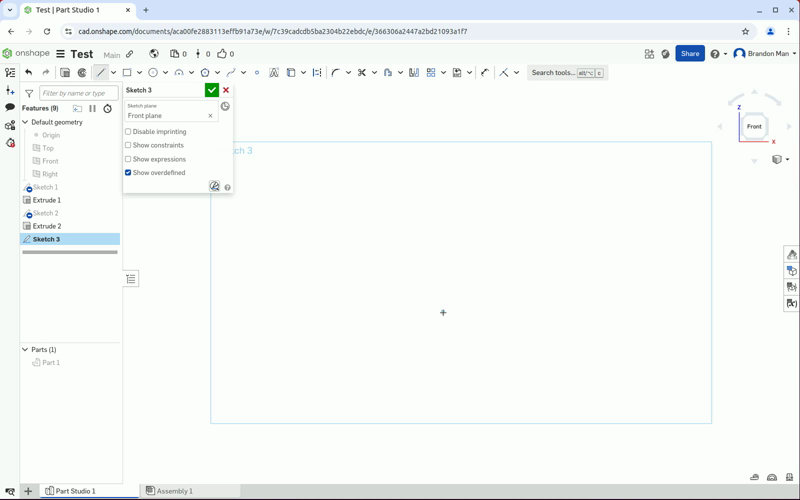
key_down(shift)
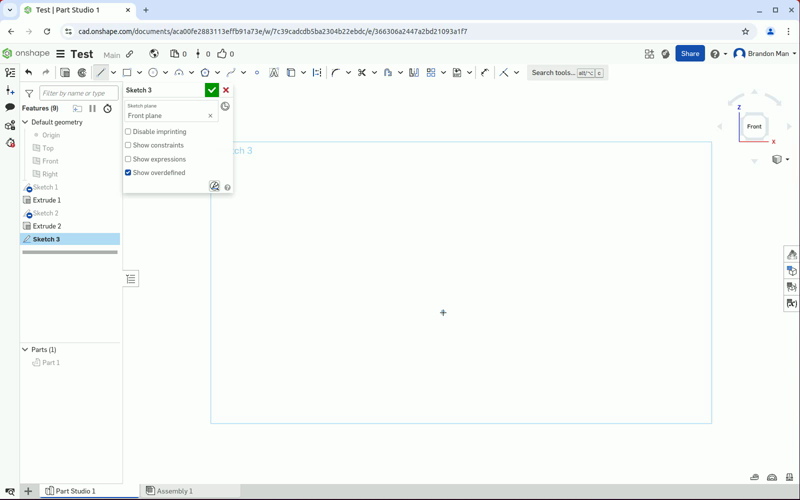
mouse_move(473, 312)
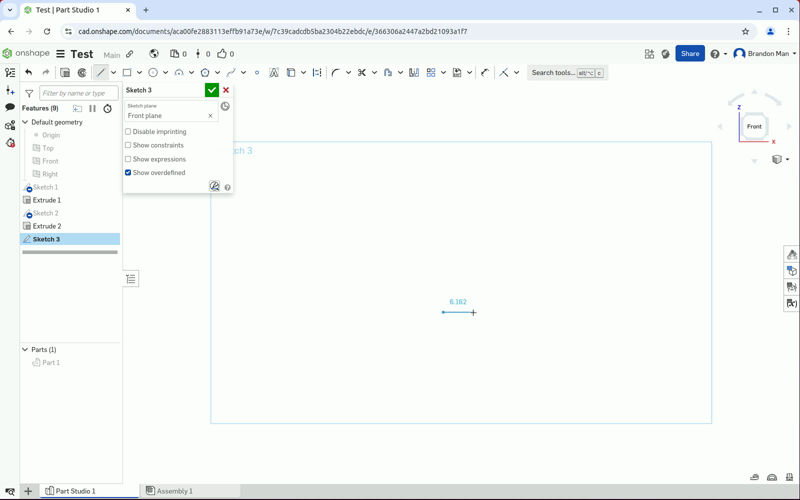
mouse_move(477, 312)
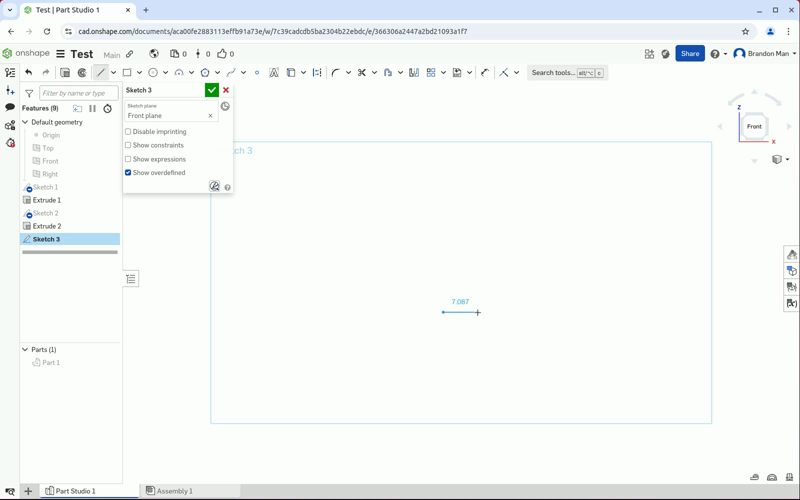
click(477, 312)
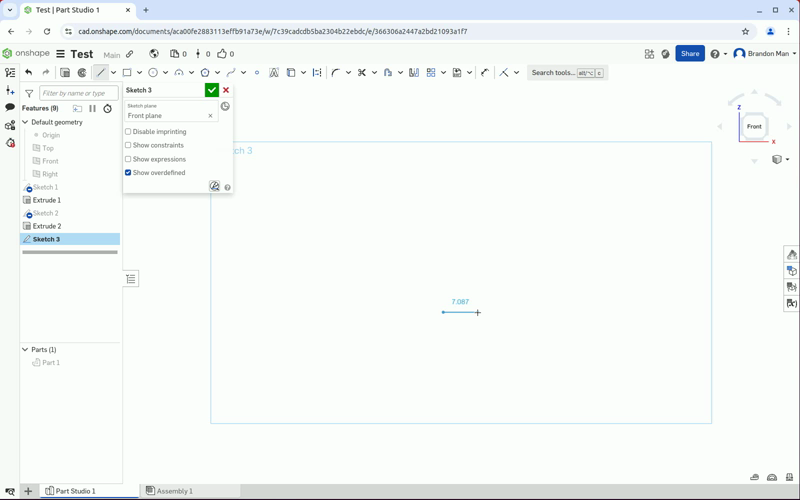
key_up(shift)
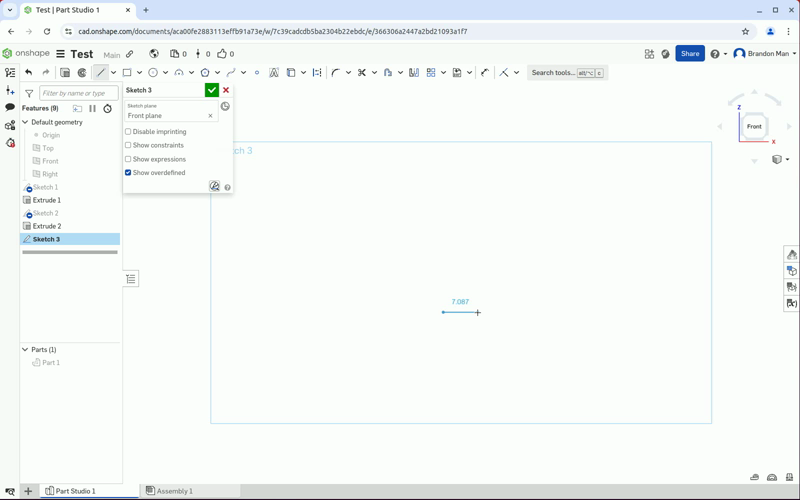
key_down(shift)
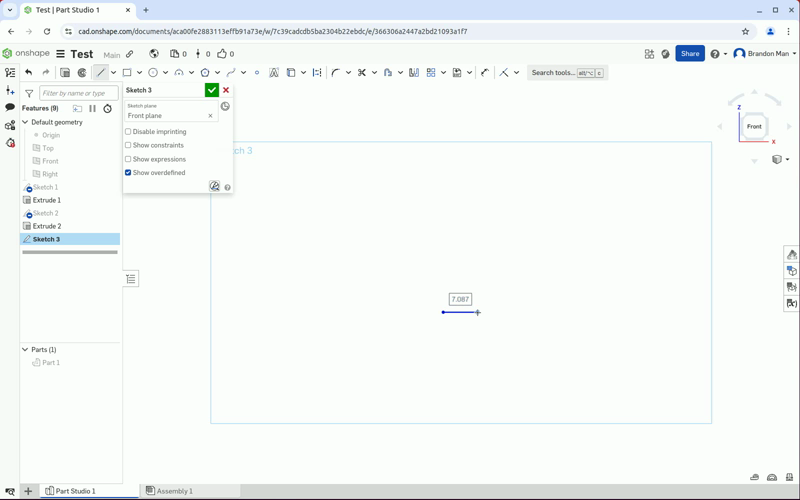
mouse_move(507, 312)
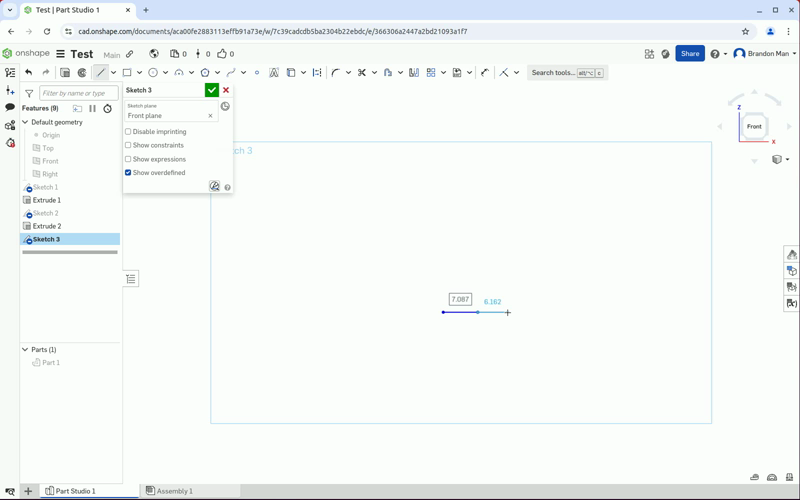
mouse_move(477, 294)
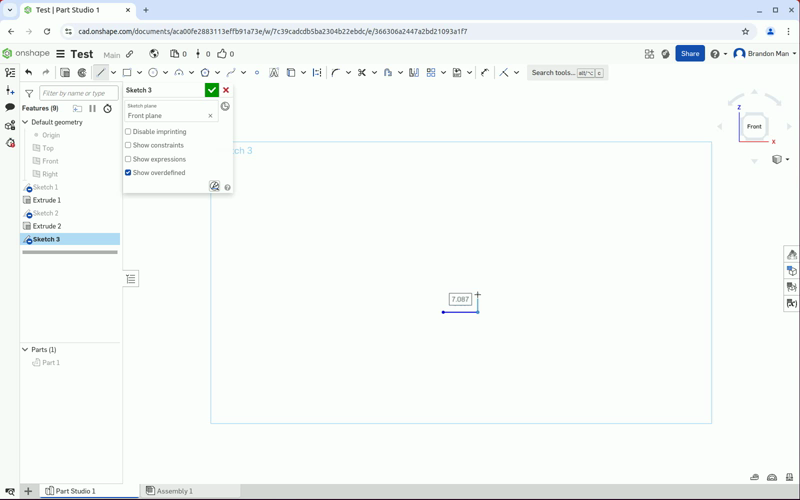
click(477, 294)
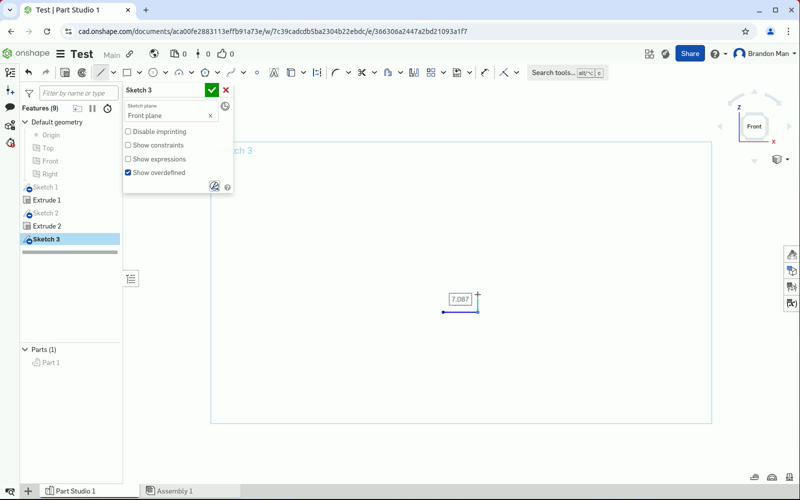
key_up(shift)
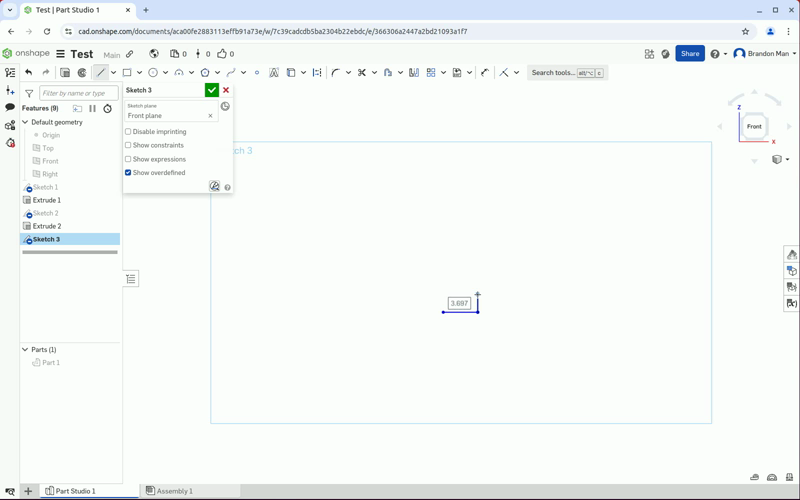
key_down(shift)
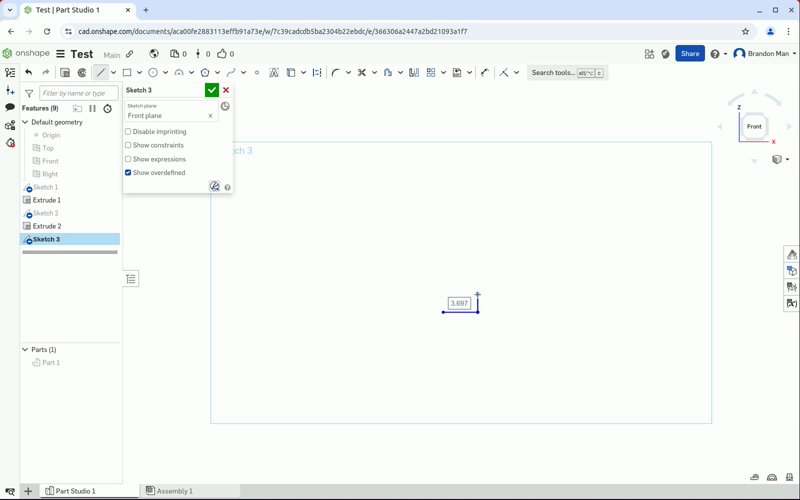
mouse_move(507, 294)
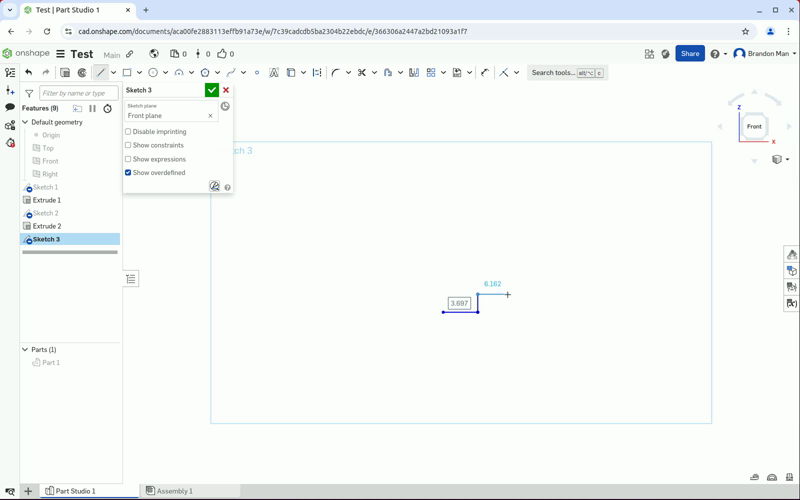
mouse_move(443, 294)
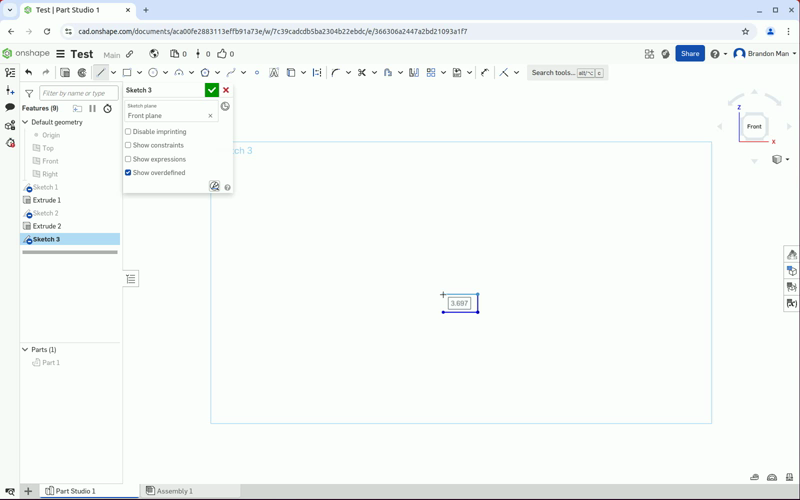
click(443, 294)
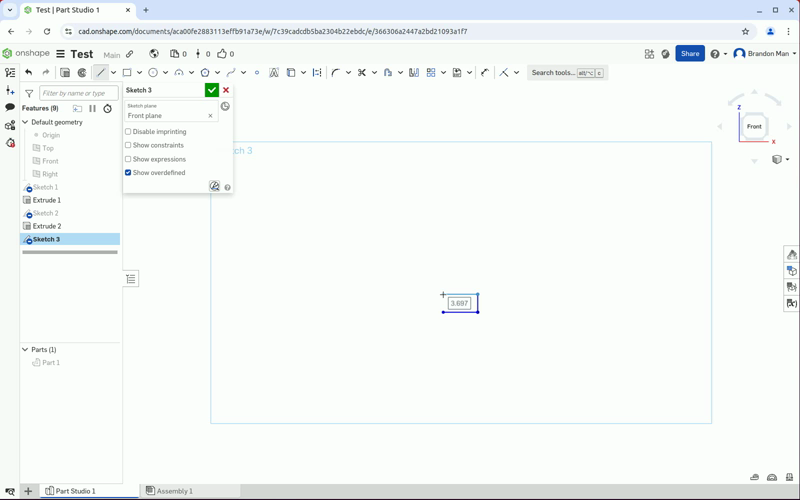
key_up(shift)
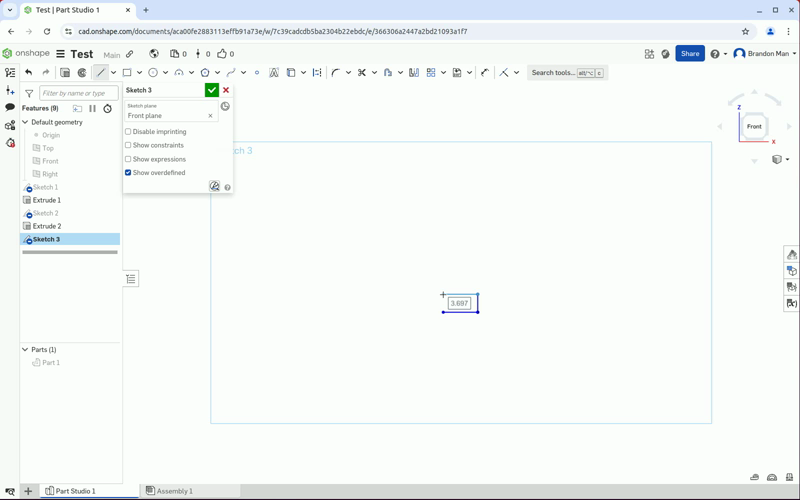
mouse_move(473, 294)
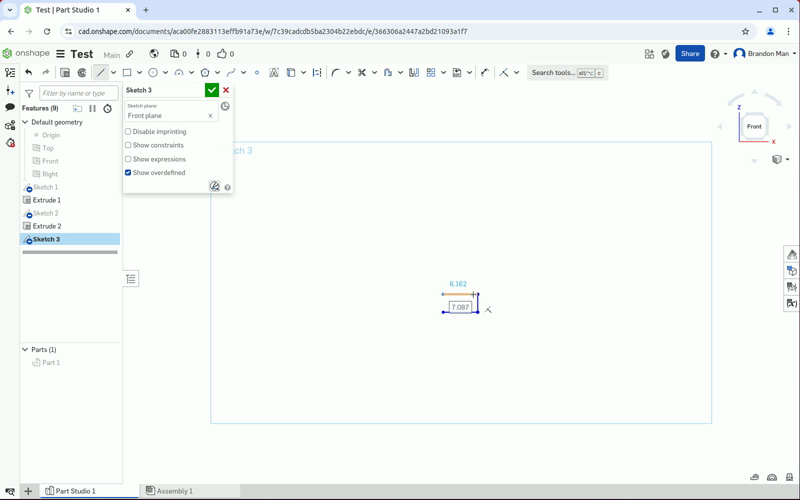
key_down(shift)
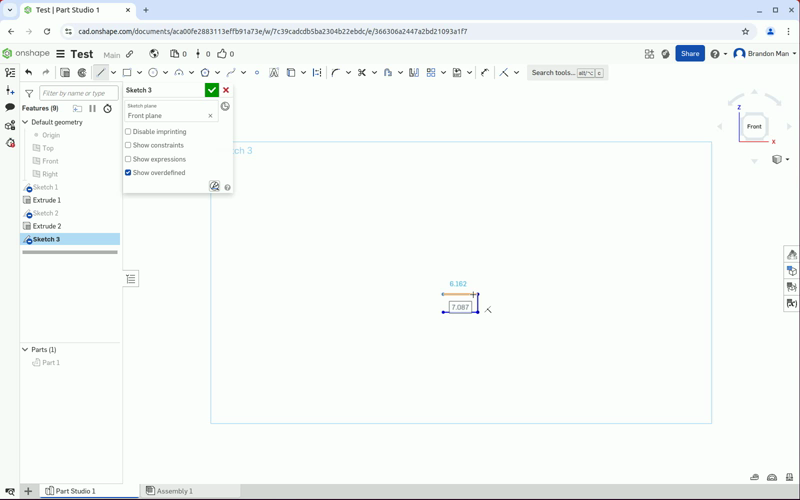
mouse_move(443, 312)
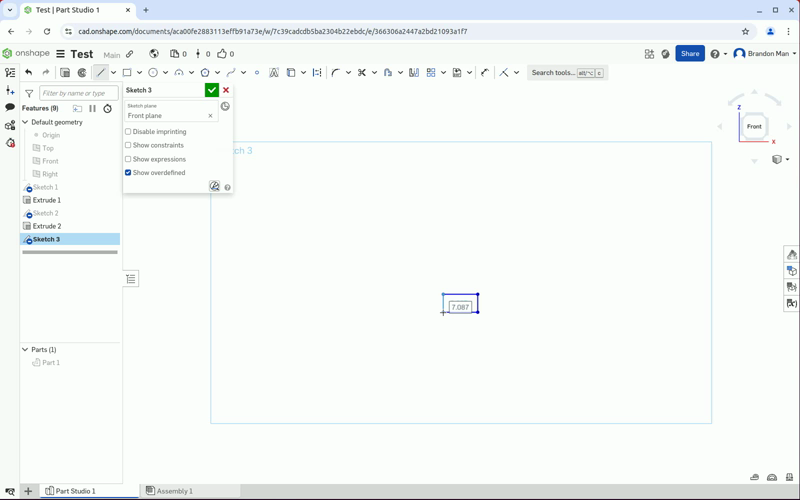
key_up(shift)
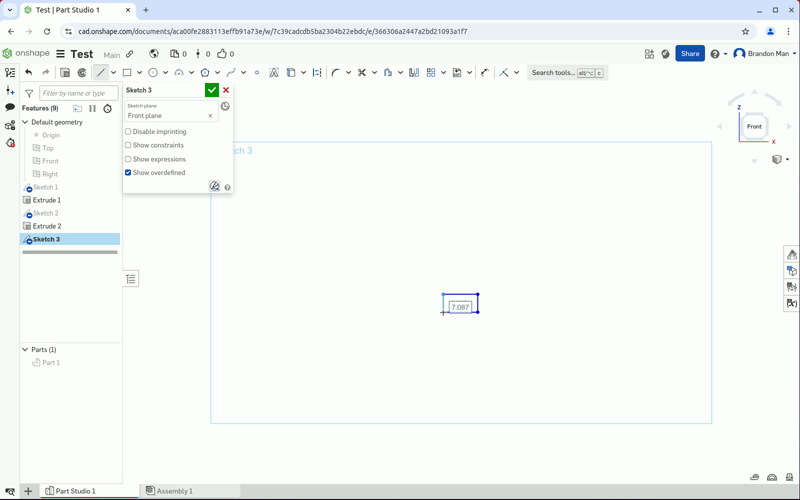
click(443, 312)
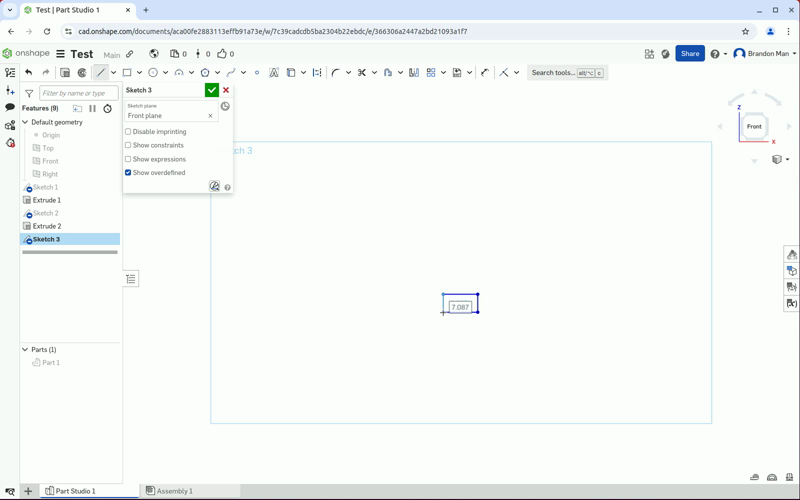
key(esc)
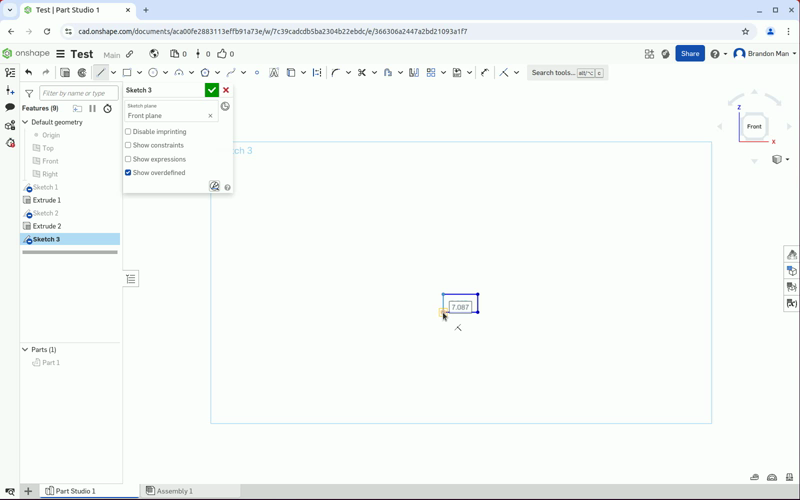
mouse_move(452, 308)
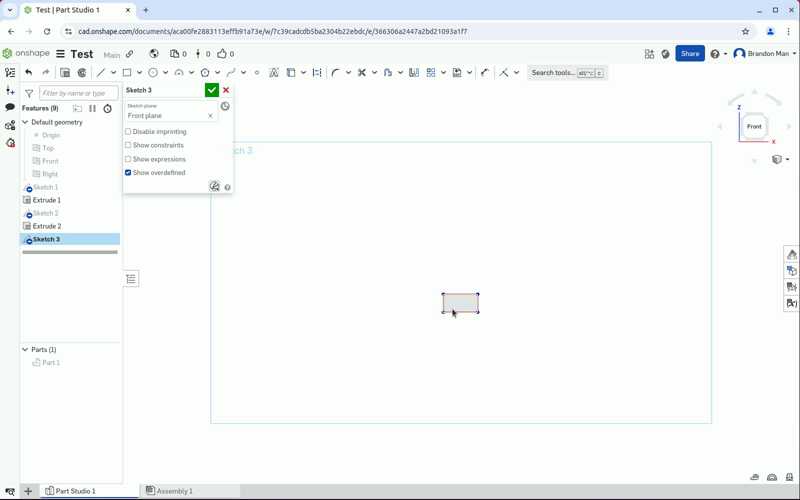
scroll(6)
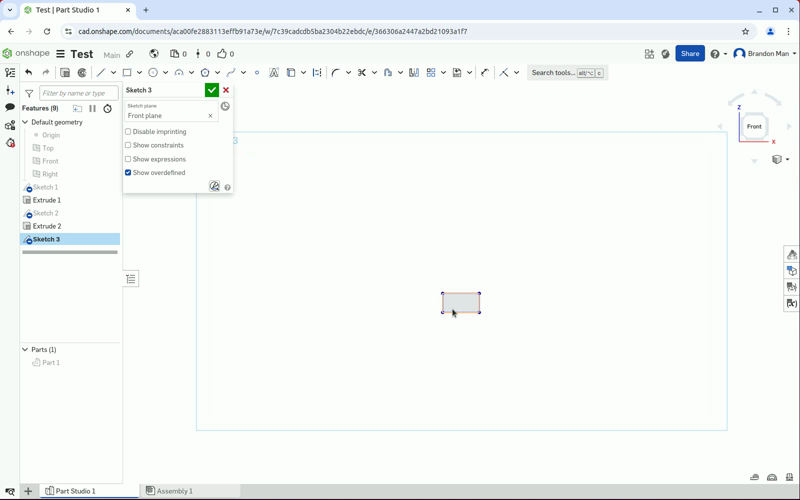
scroll(6)
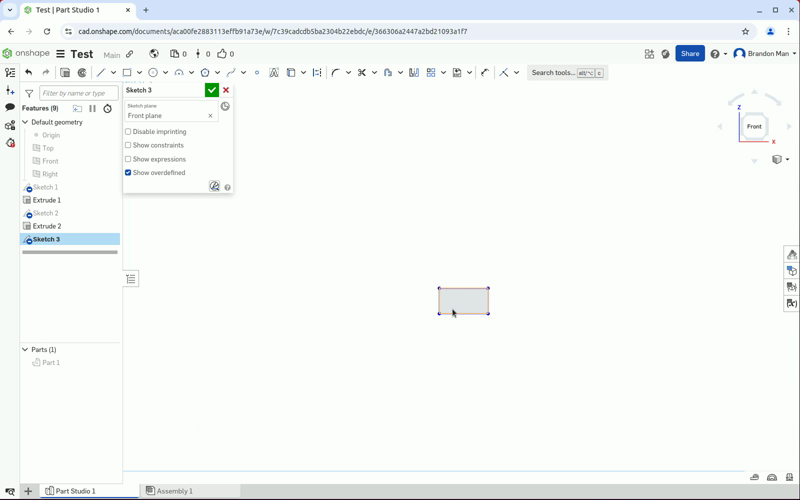
scroll(6)
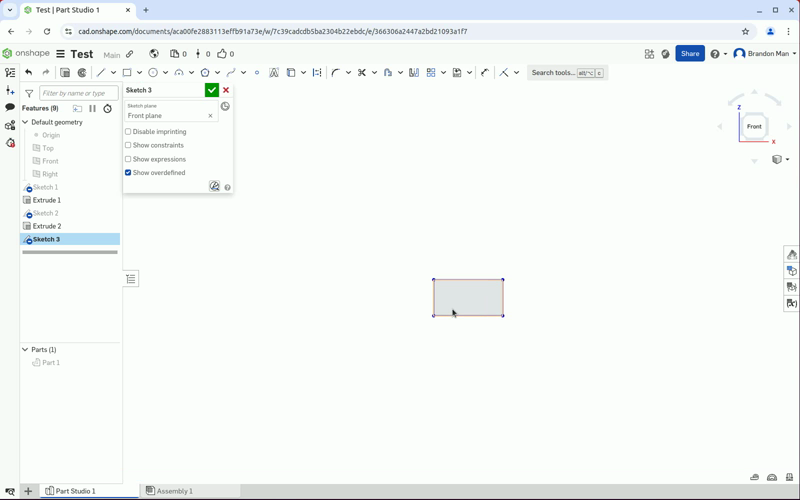
scroll(6)
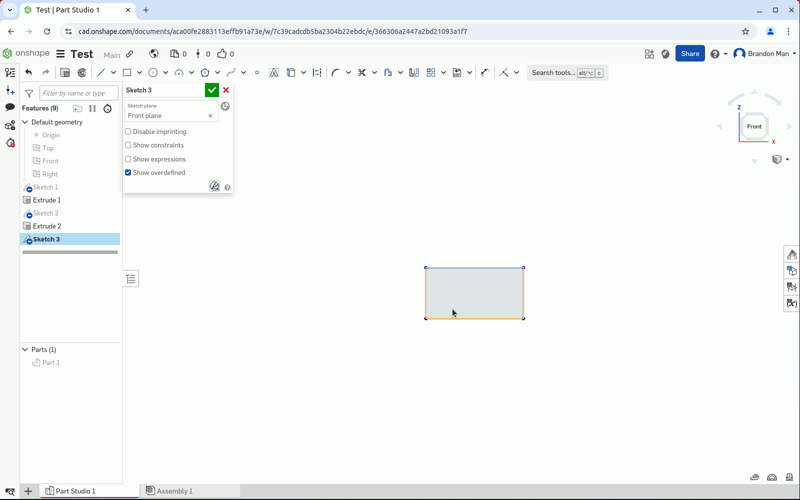
scroll(6)
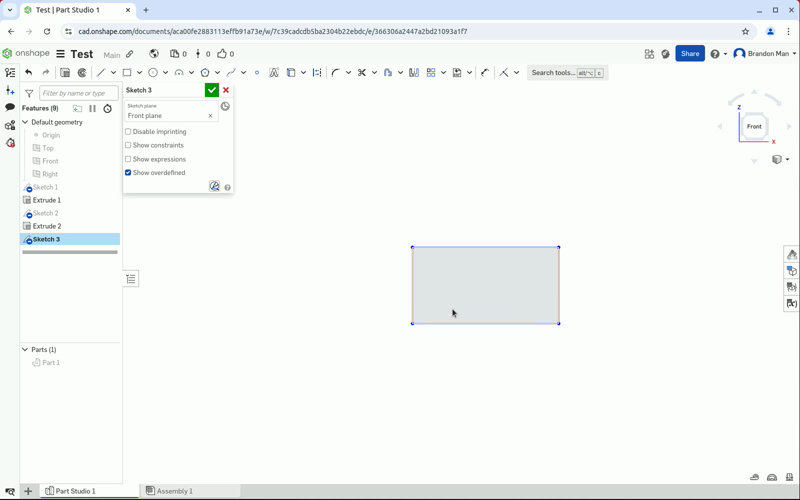
scroll(6)
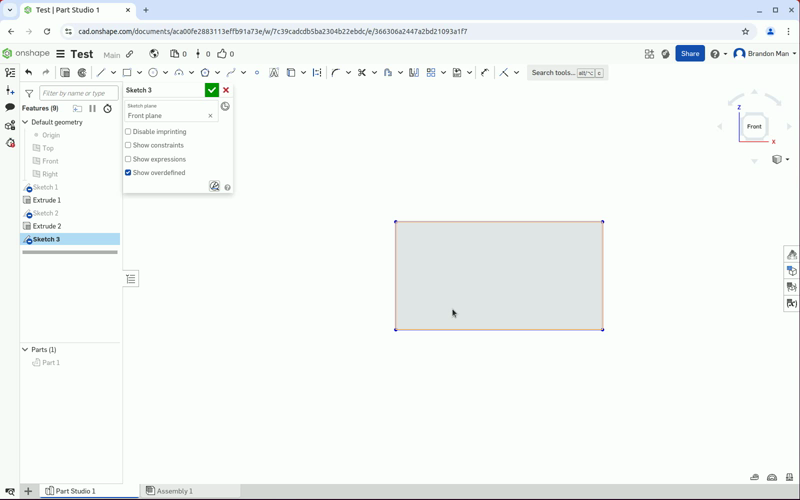
scroll(6)
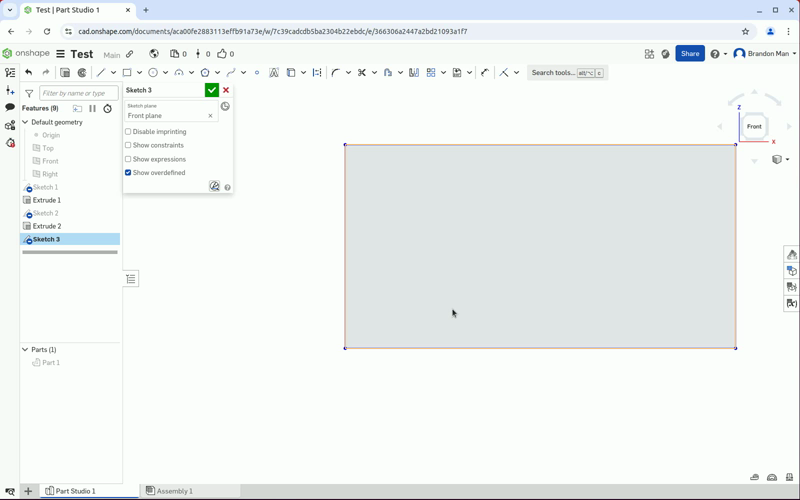
click(452, 308)
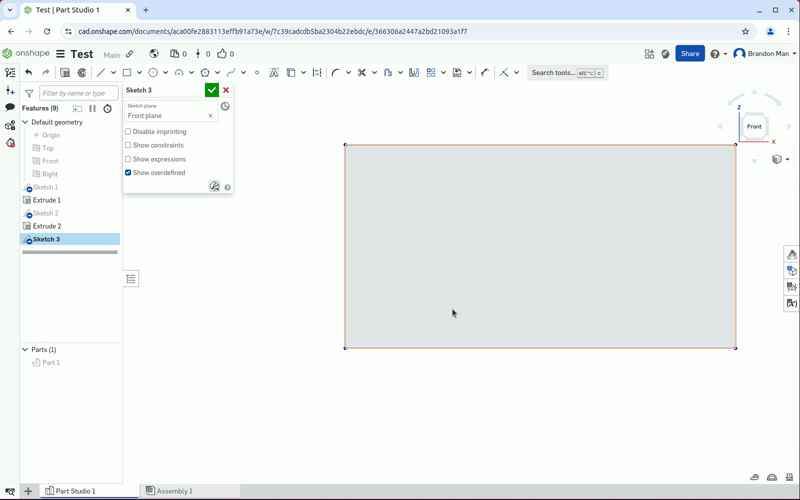
scroll(-6)
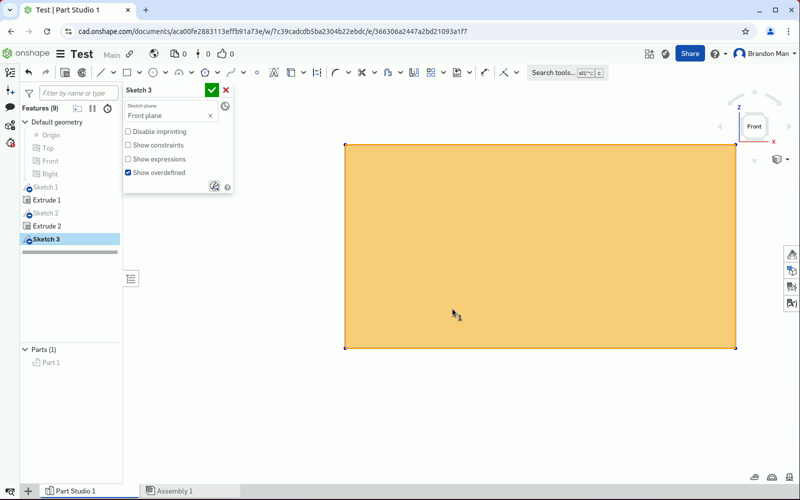
scroll(-6)
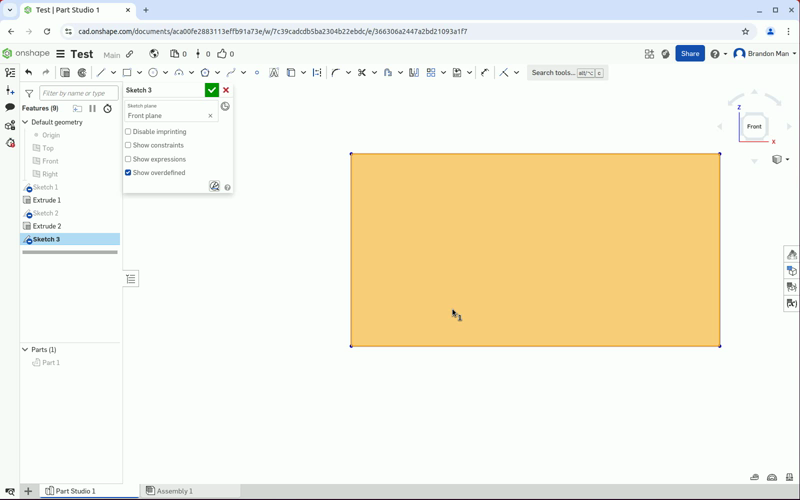
scroll(-6)
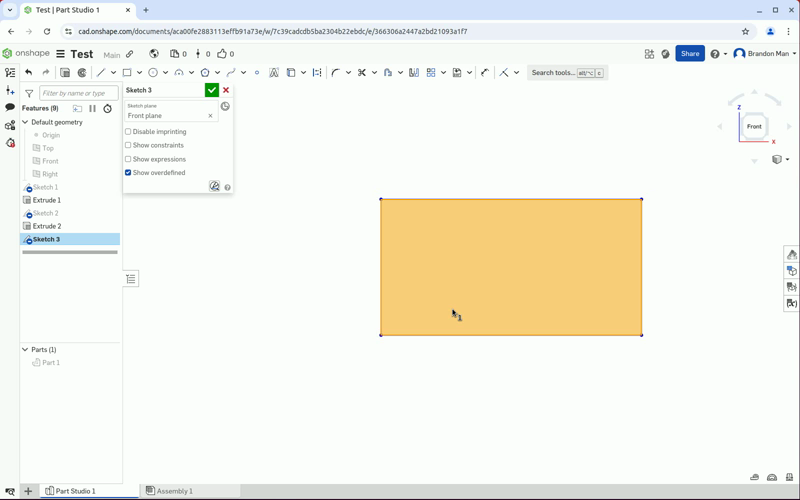
scroll(-6)
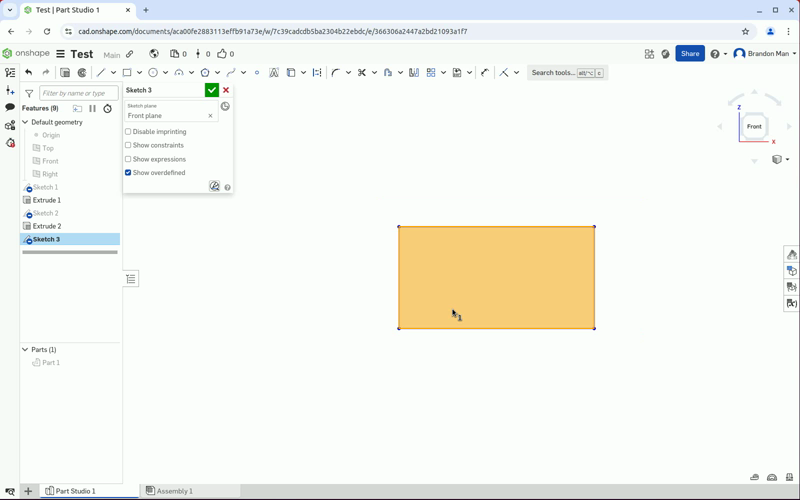
scroll(-6)
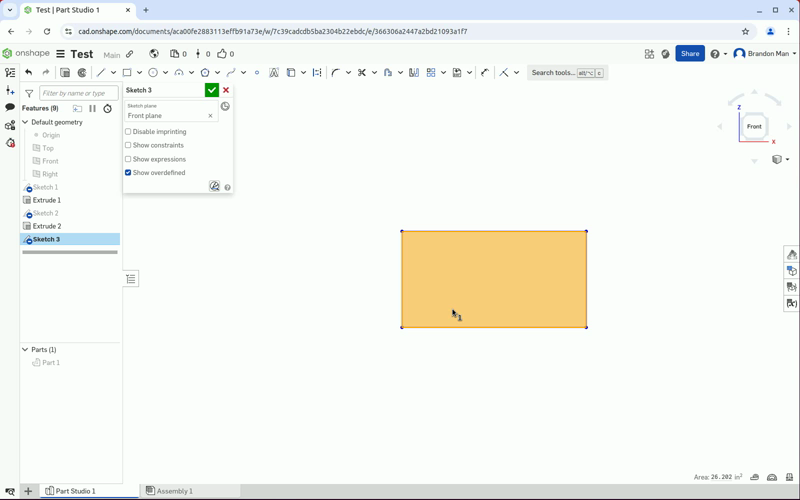
scroll(-6)
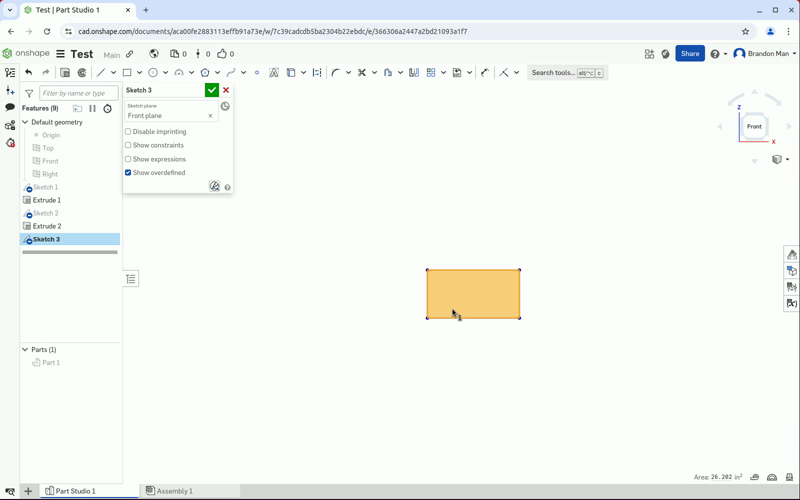
scroll(-6)
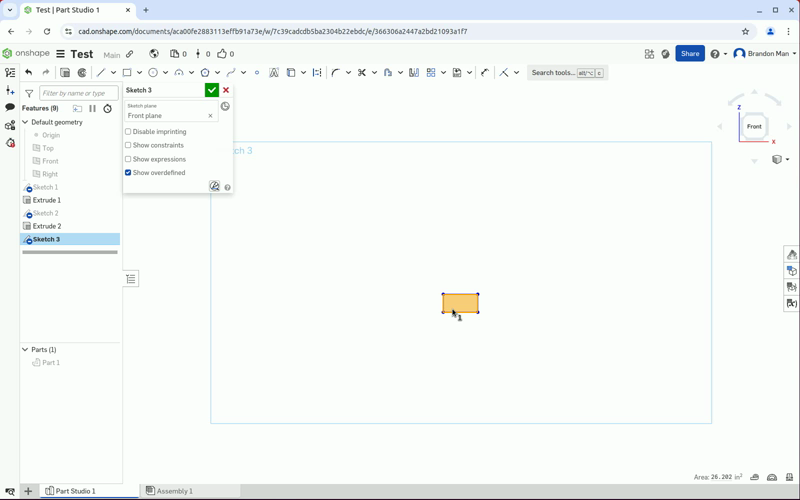
mouse_move(73, 352)
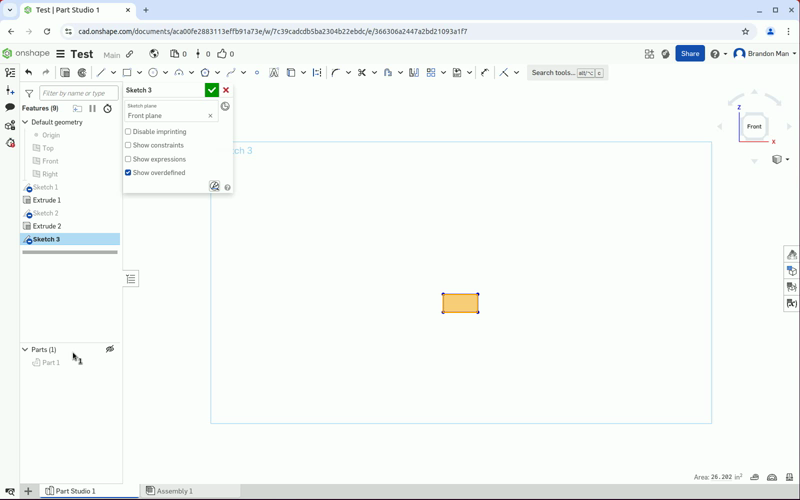
key(shift+y)
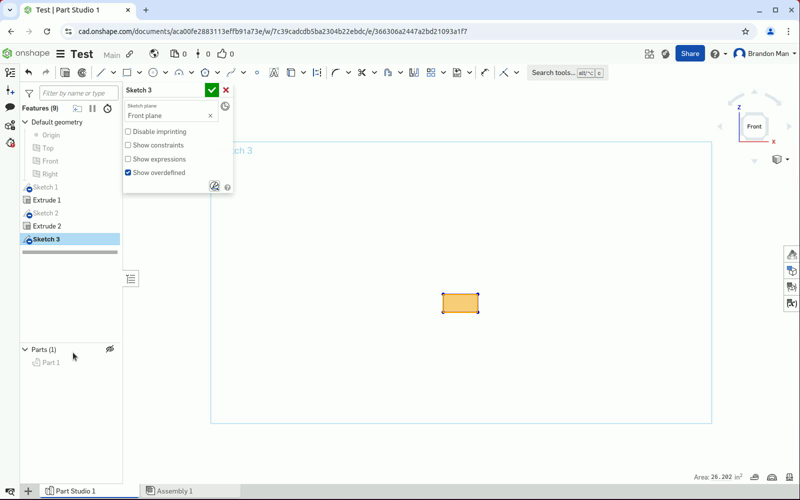
key(shift+e)
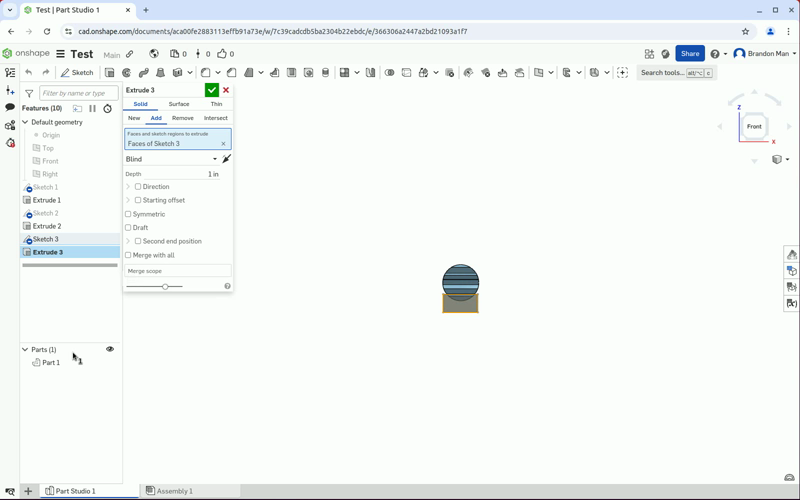
mouse_move(143, 106)
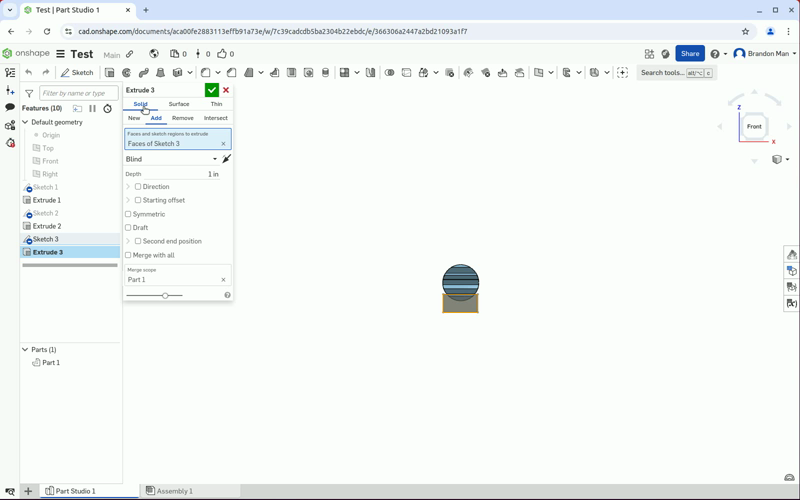
click(143, 106)
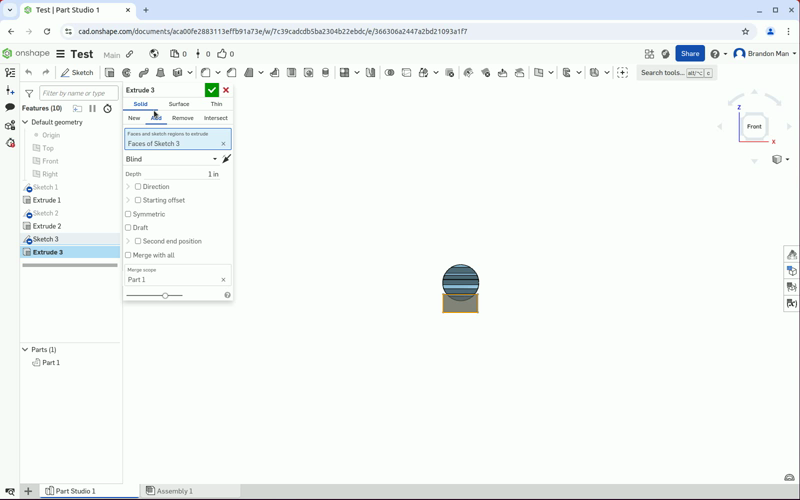
mouse_move(186, 120)
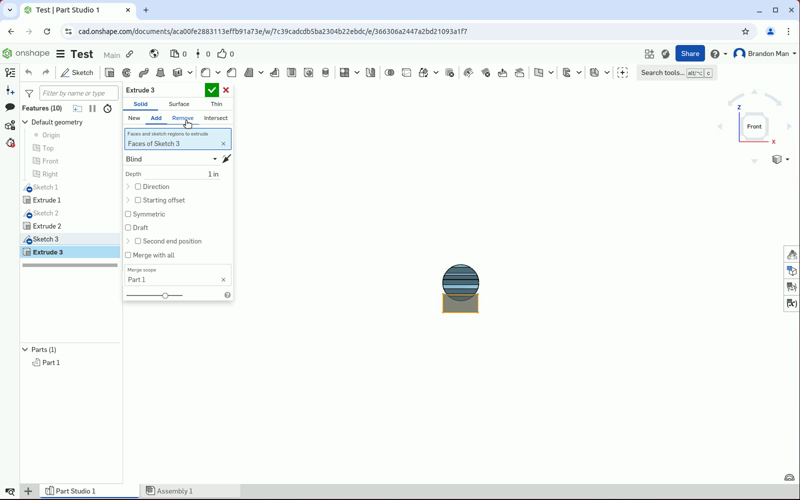
click(186, 120)
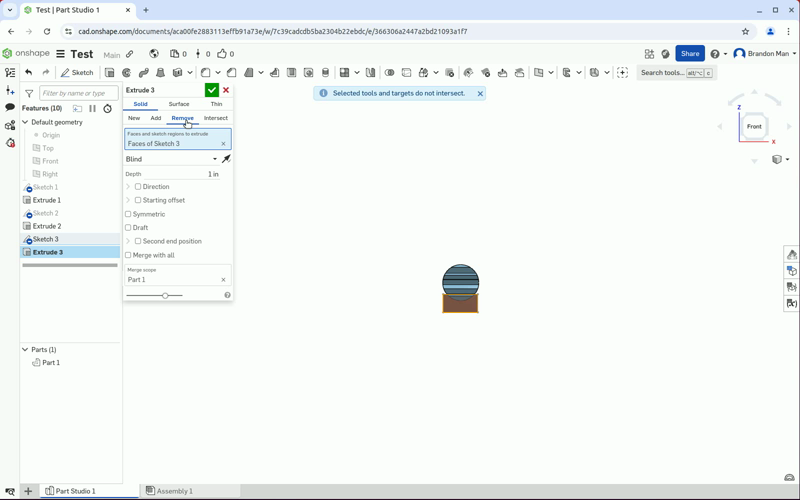
key(tab, 4)
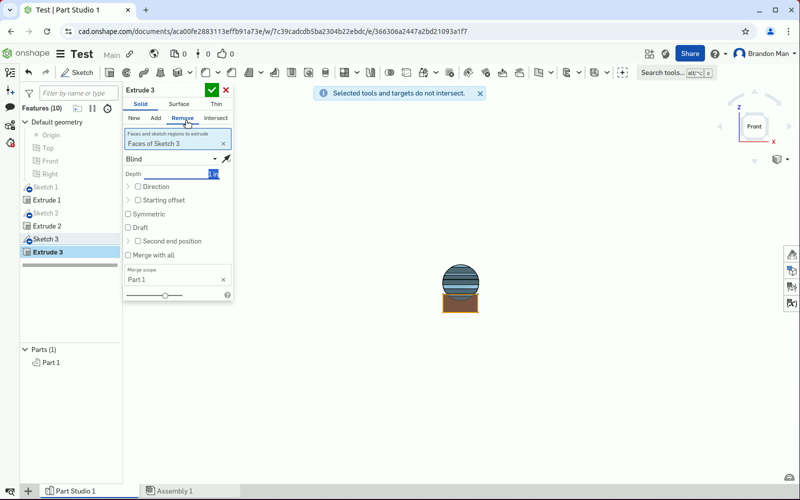
text(-6.981)
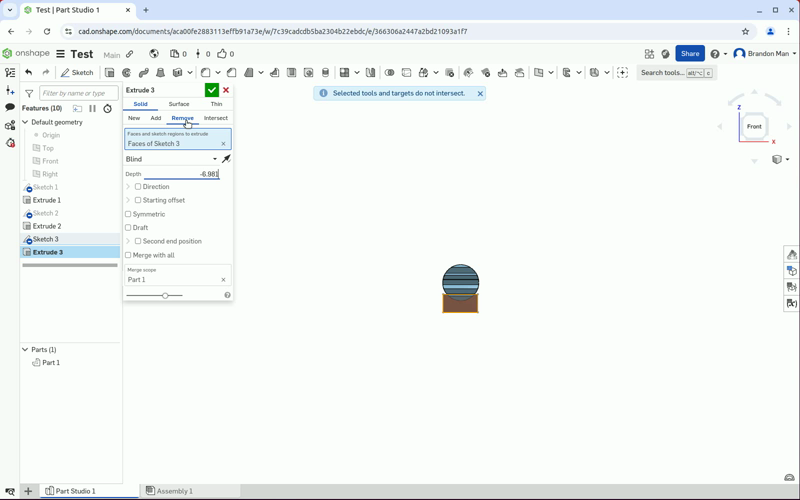
key(tab, 6)
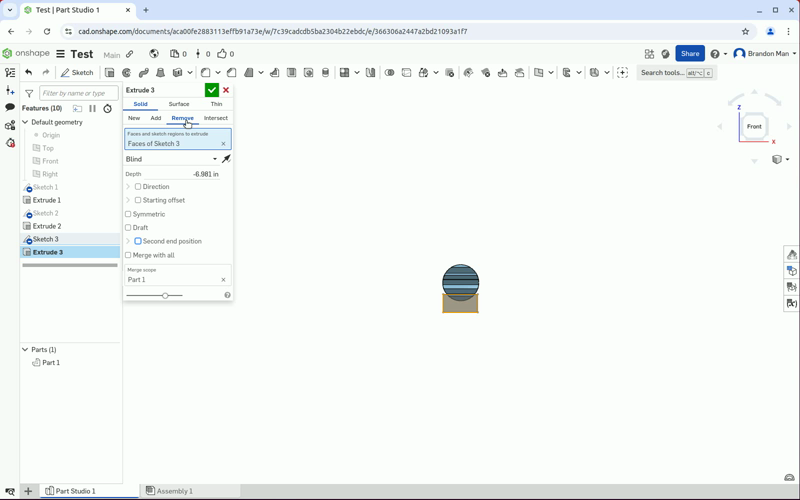
key(space)
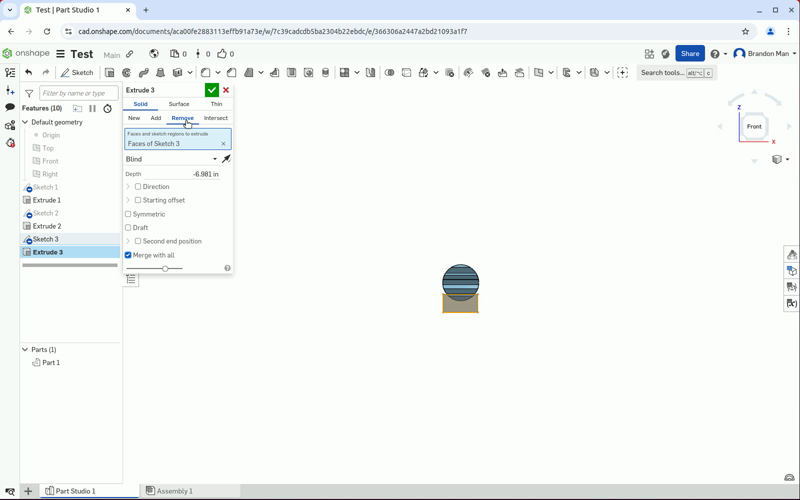
key(enter)
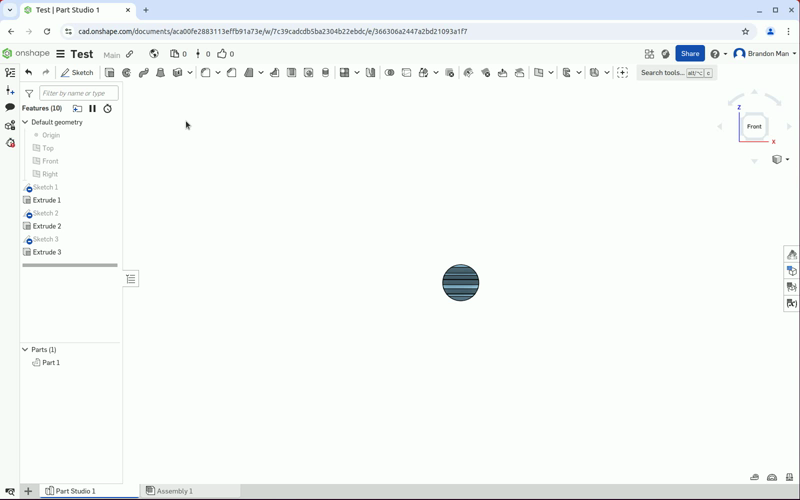
key(shift+h)
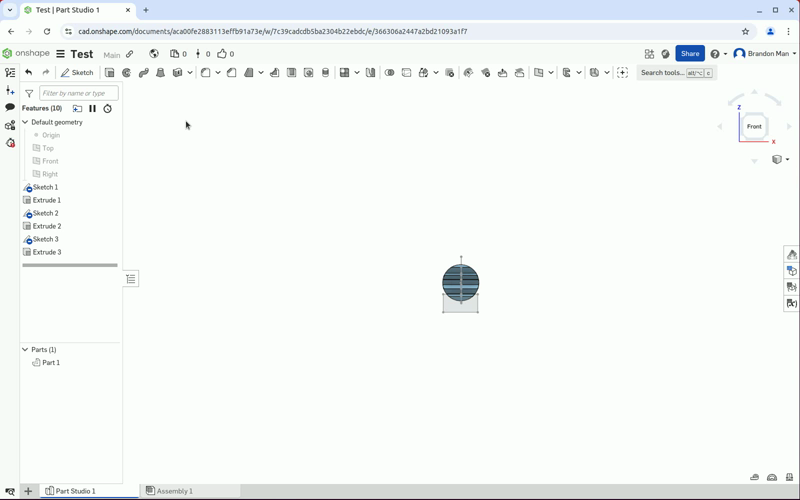
key(shift+h)
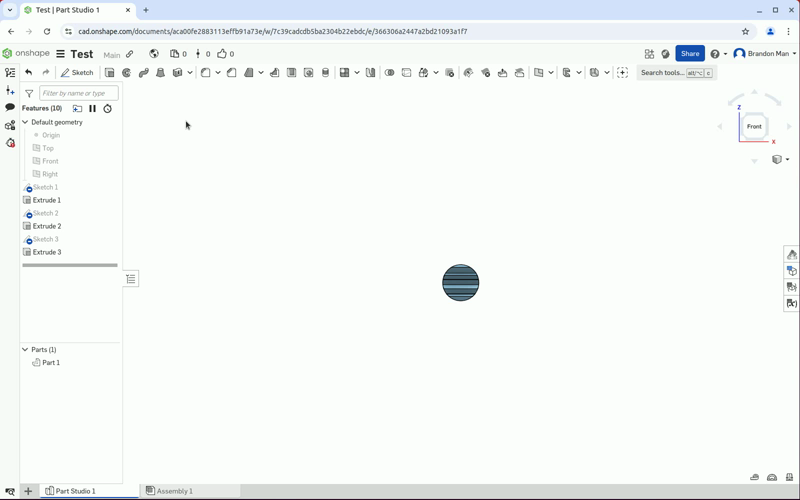
mouse_move(73, 189)
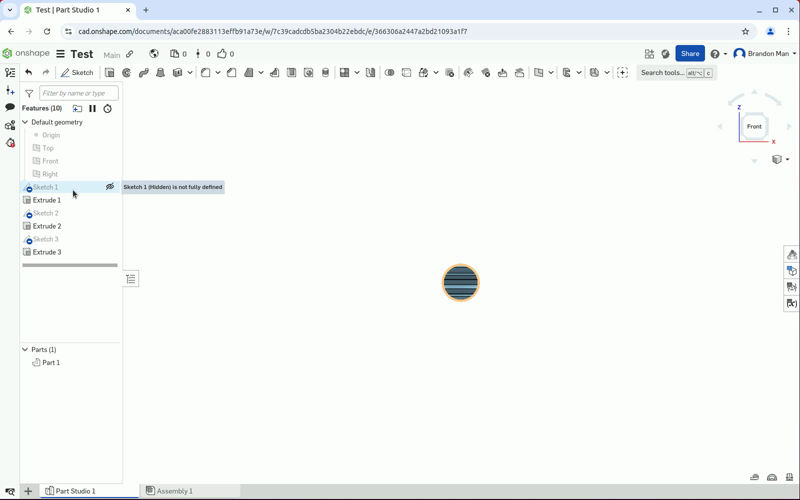
click(73, 189)
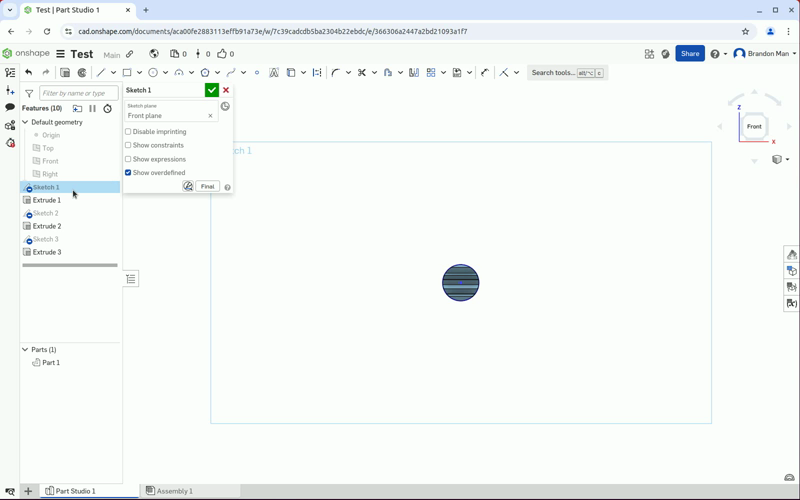
mouse_move(229, 92)
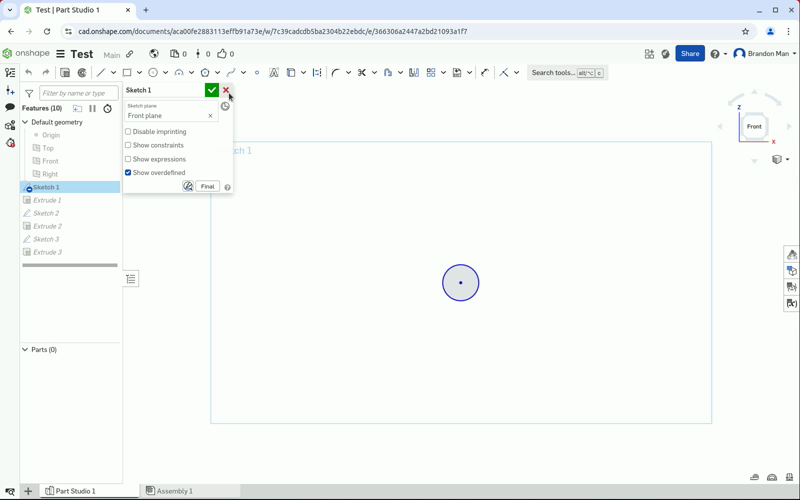
click(229, 92)
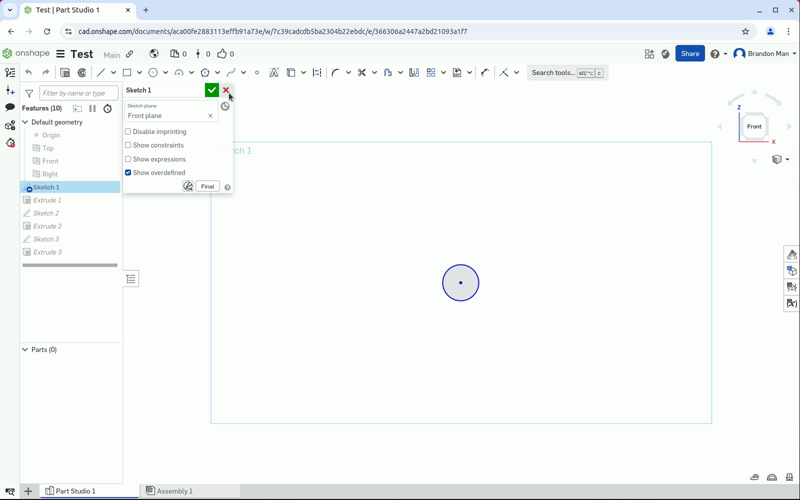
key(shift+s)
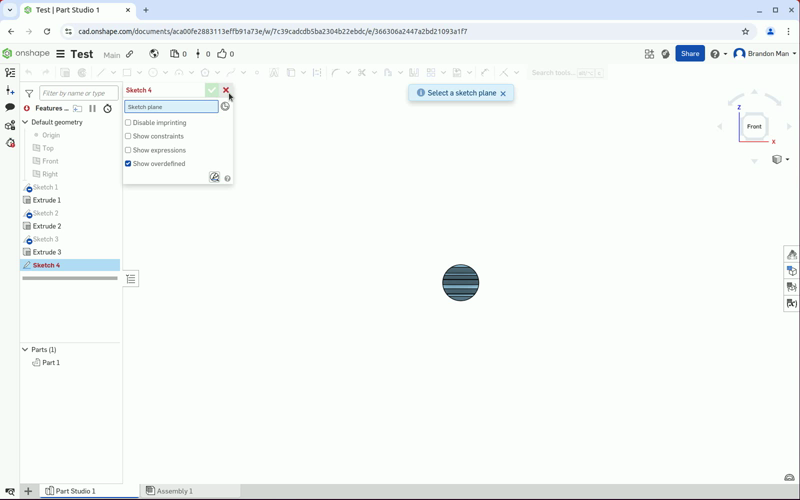
mouse_move(73, 163)
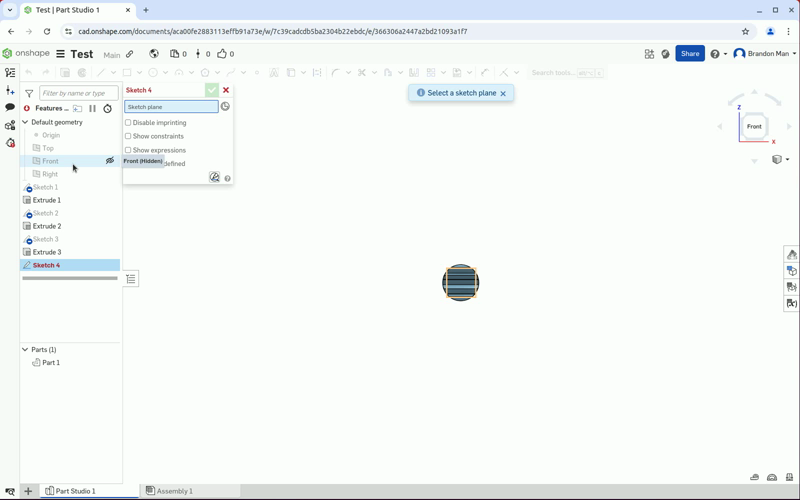
click(73, 163)
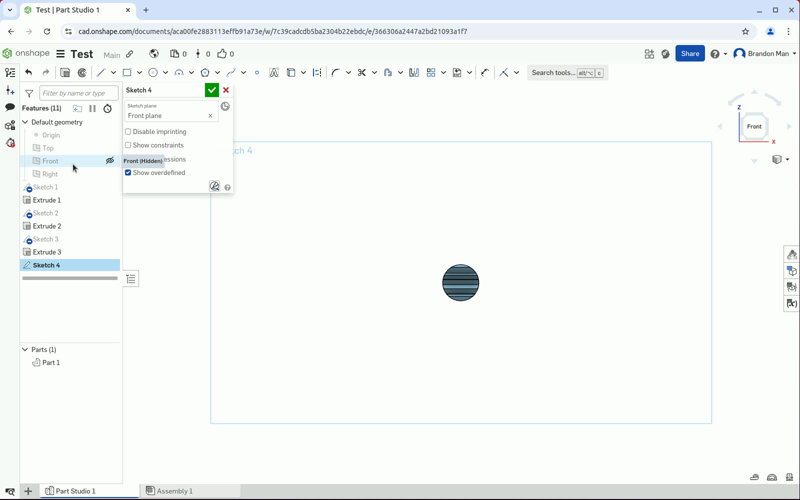
mouse_move(73, 352)
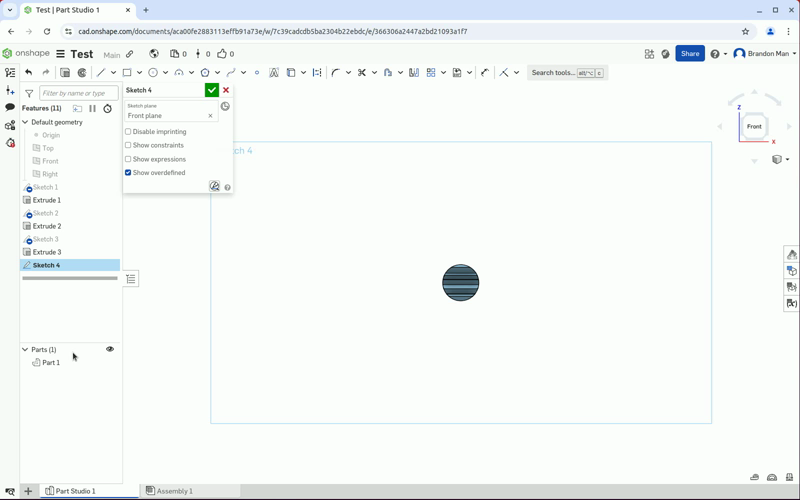
key(y)
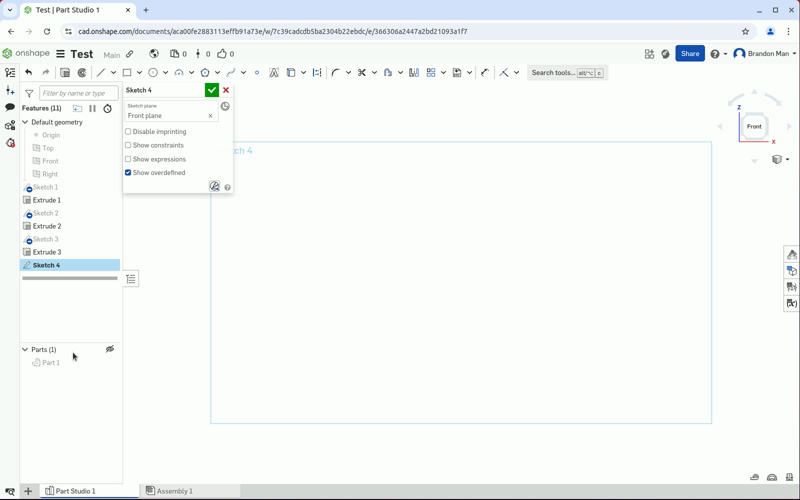
key(l)
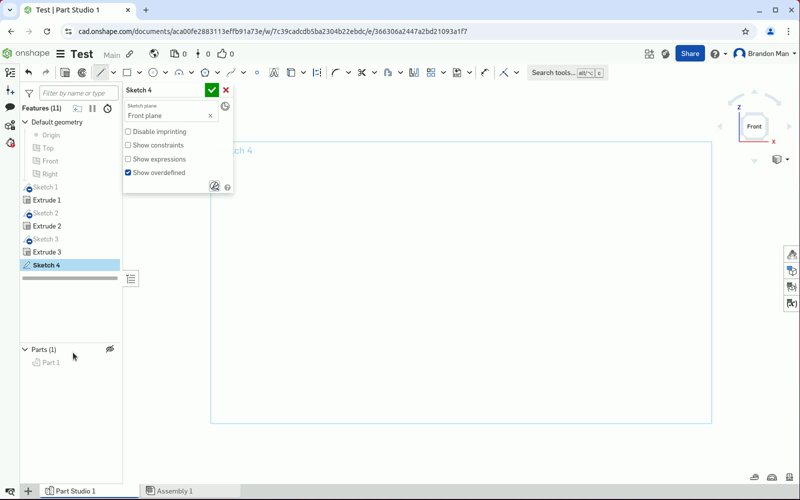
key_down(shift)
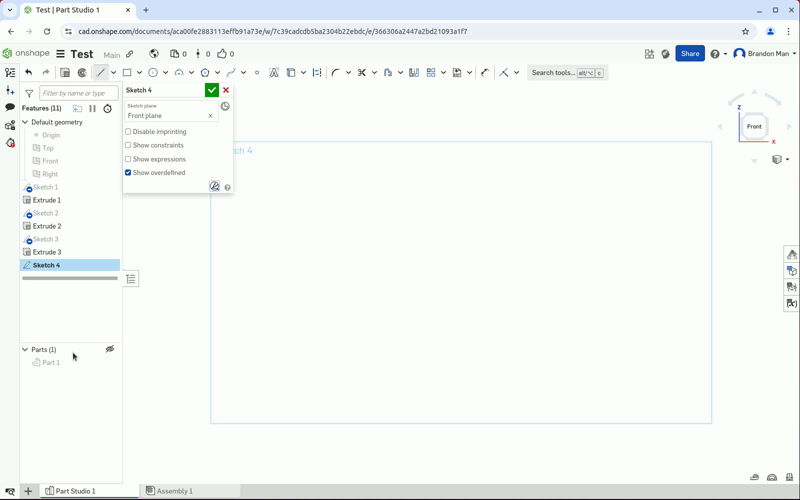
mouse_move(443, 271)
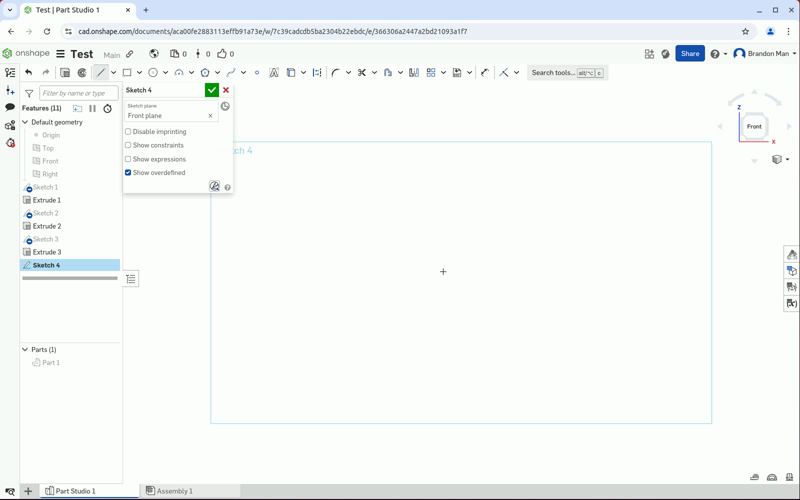
click(443, 271)
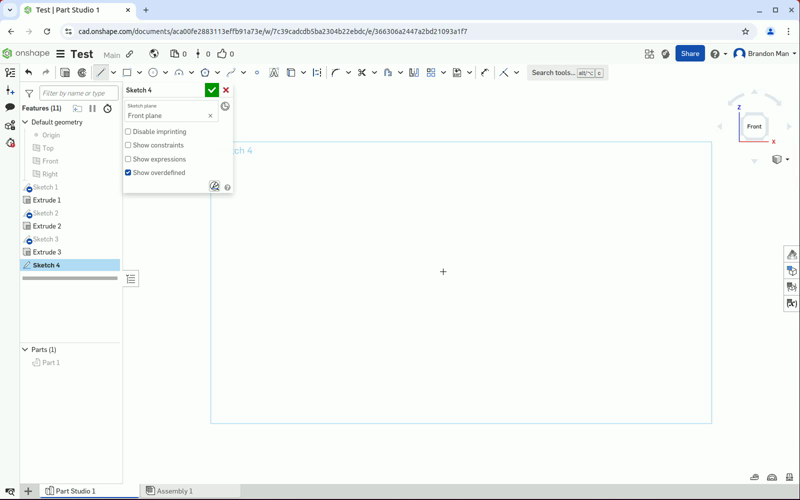
key_up(shift)
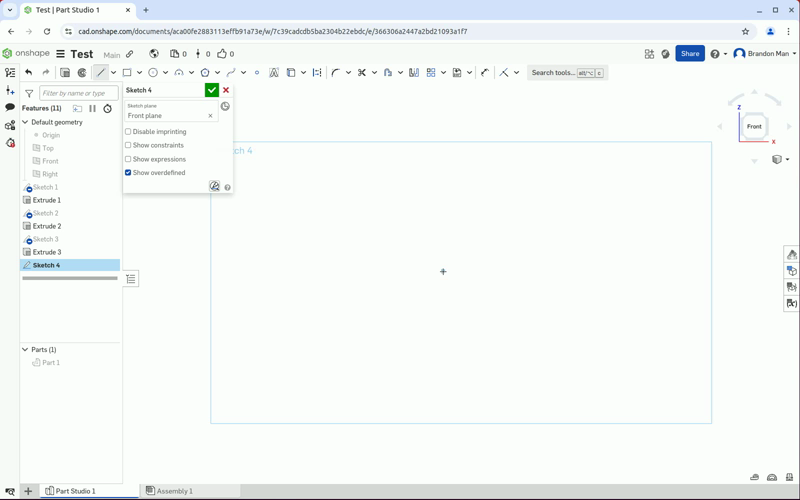
key_down(shift)
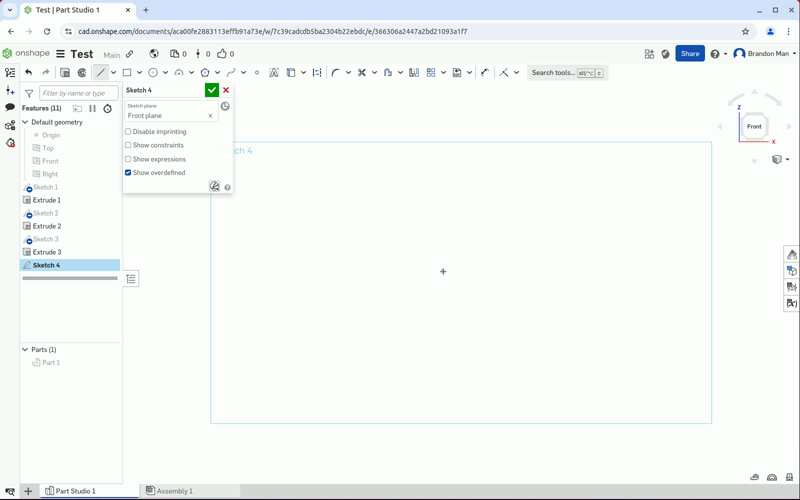
mouse_move(473, 271)
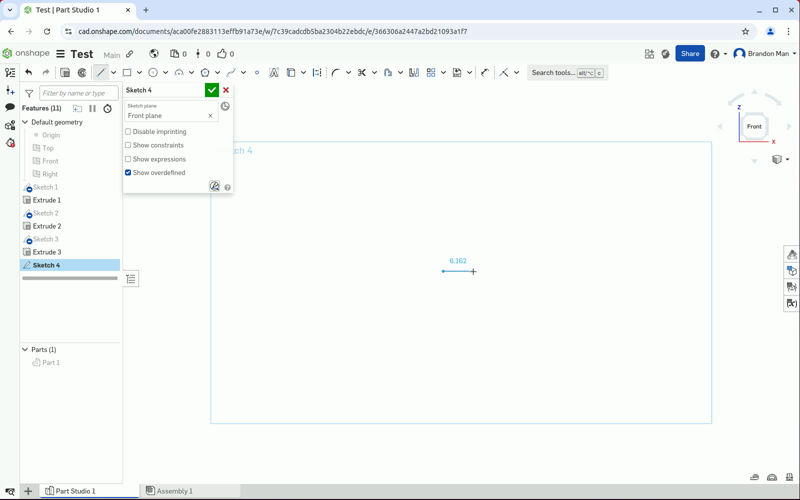
mouse_move(477, 271)
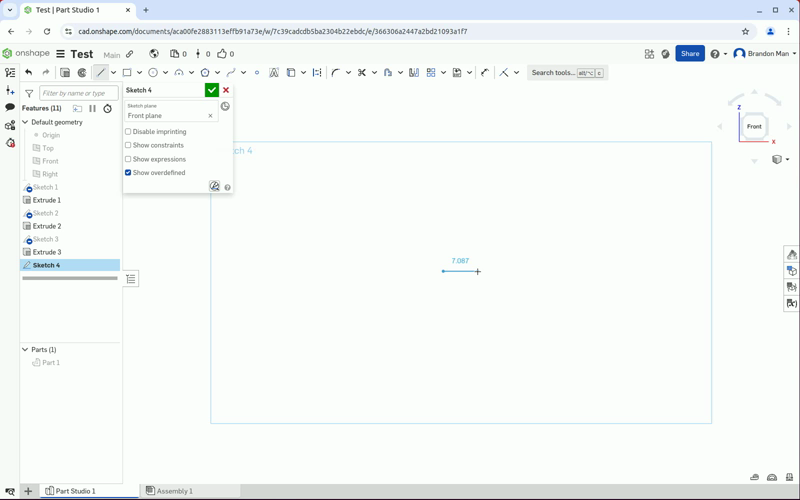
click(477, 271)
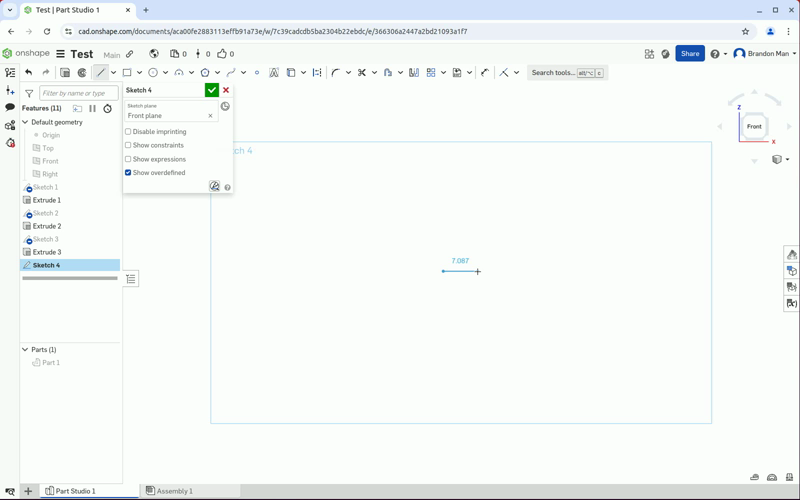
key_up(shift)
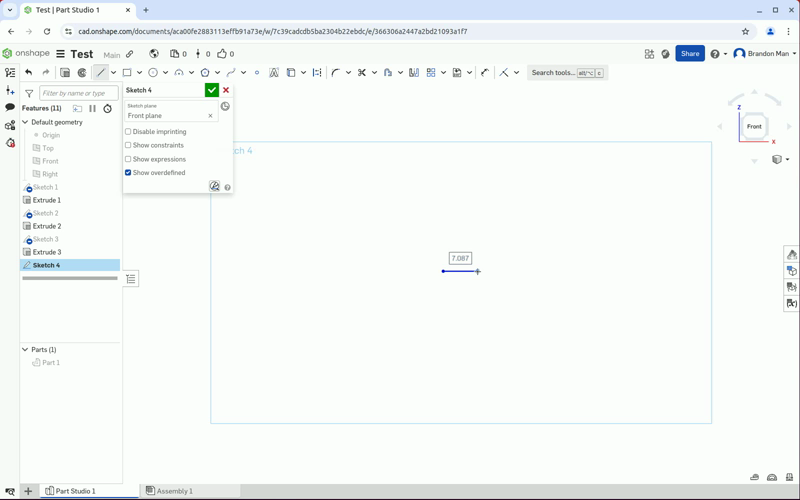
key_down(shift)
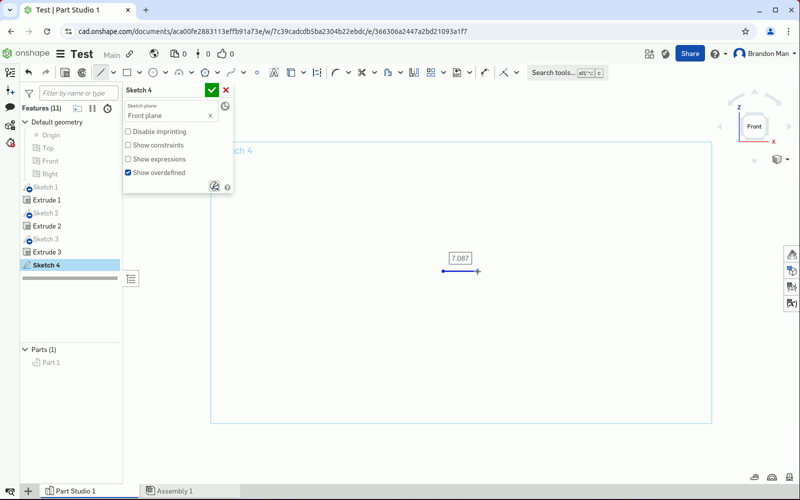
mouse_move(507, 271)
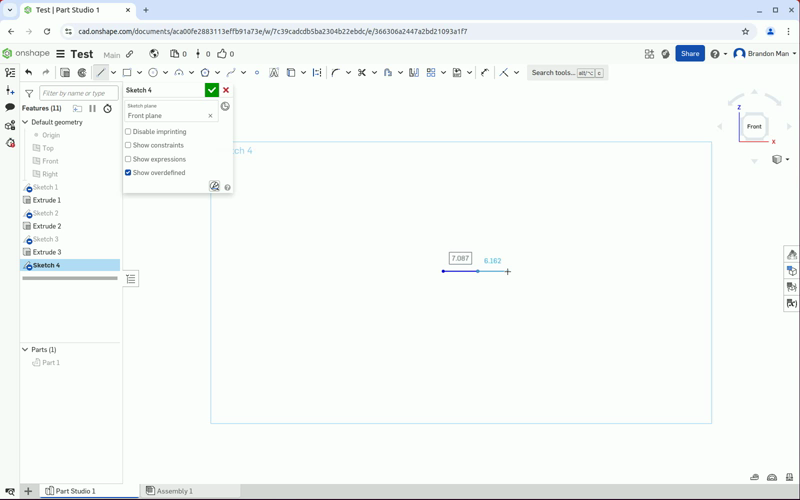
mouse_move(477, 261)
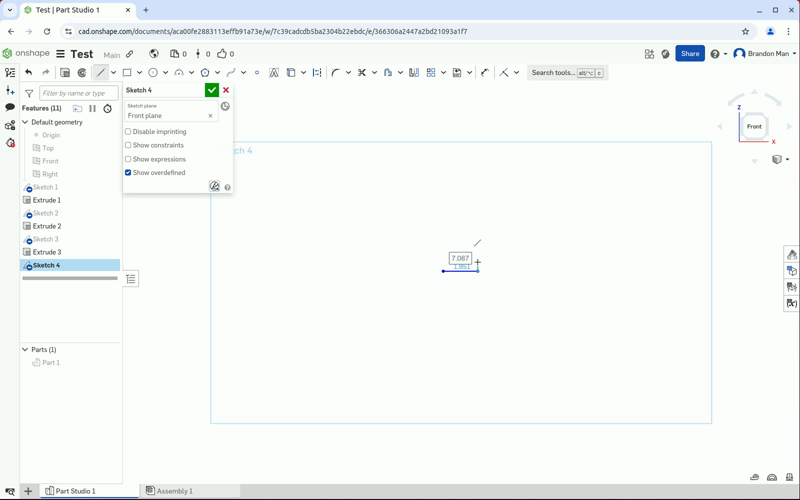
click(477, 261)
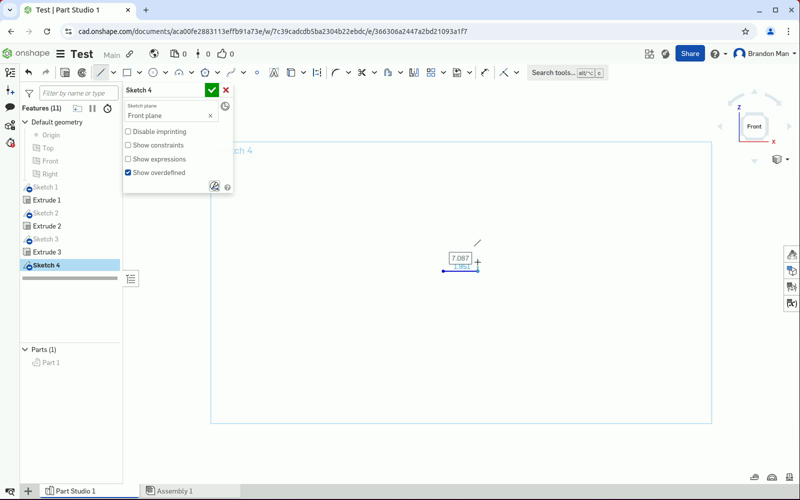
key_up(shift)
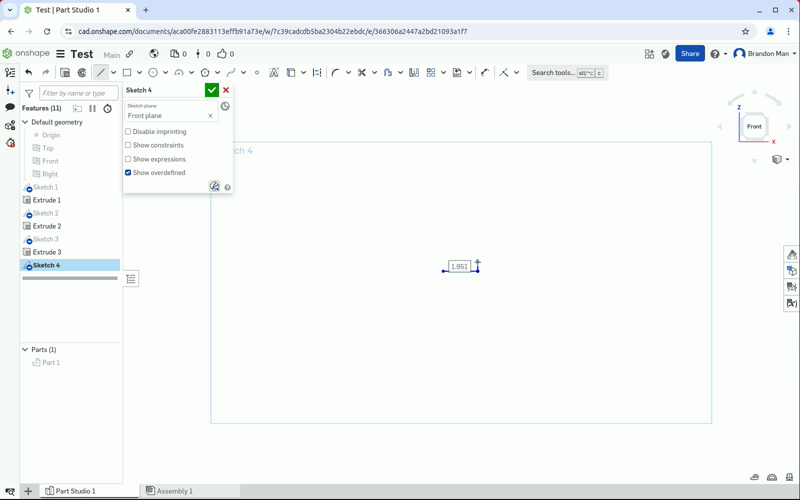
key_down(shift)
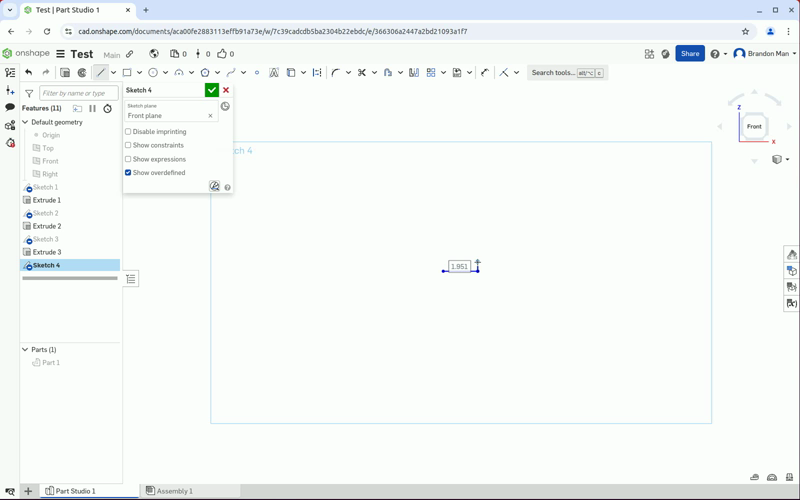
mouse_move(507, 261)
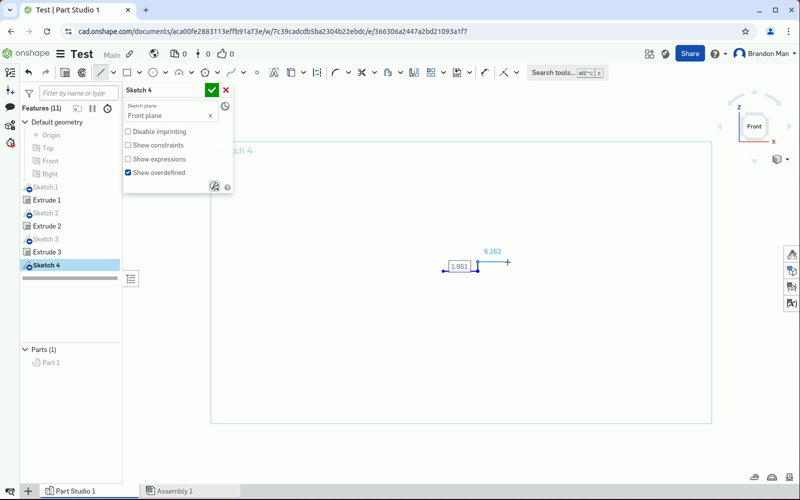
mouse_move(443, 261)
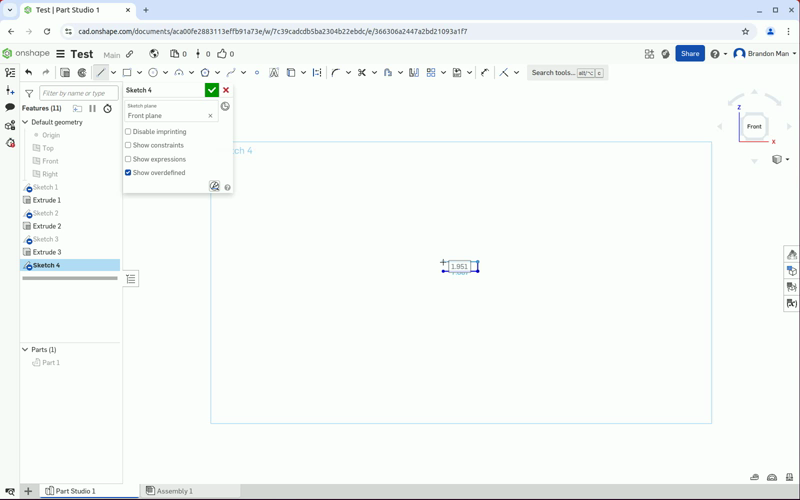
click(443, 261)
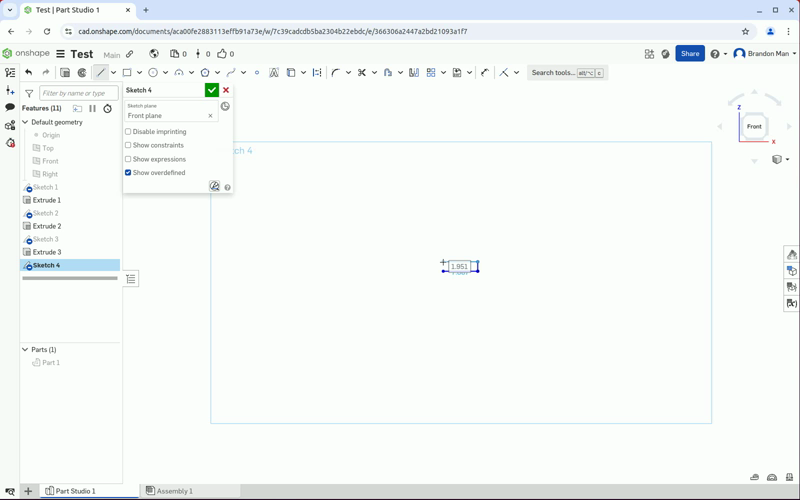
key_up(shift)
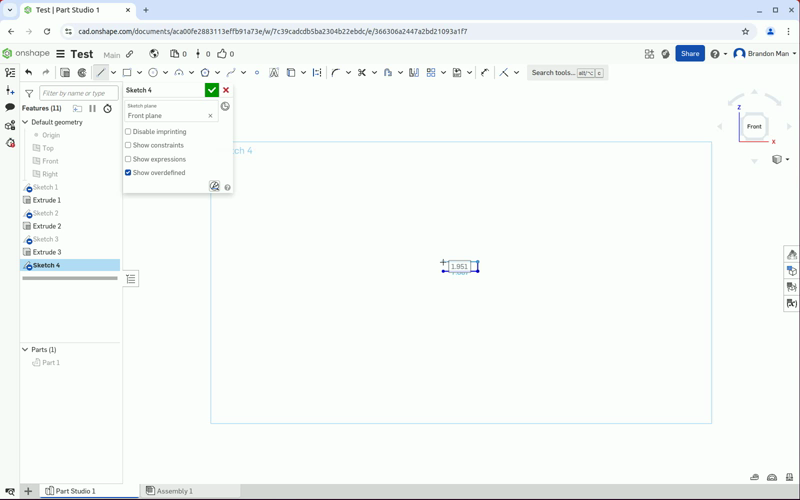
mouse_move(473, 261)
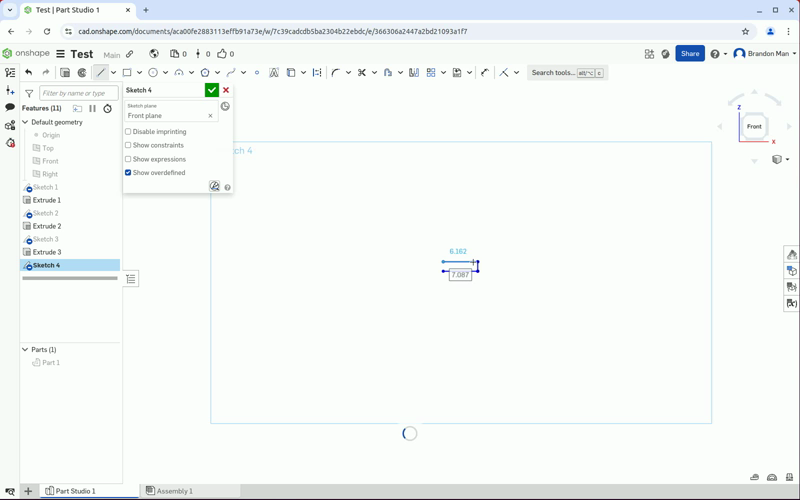
key_down(shift)
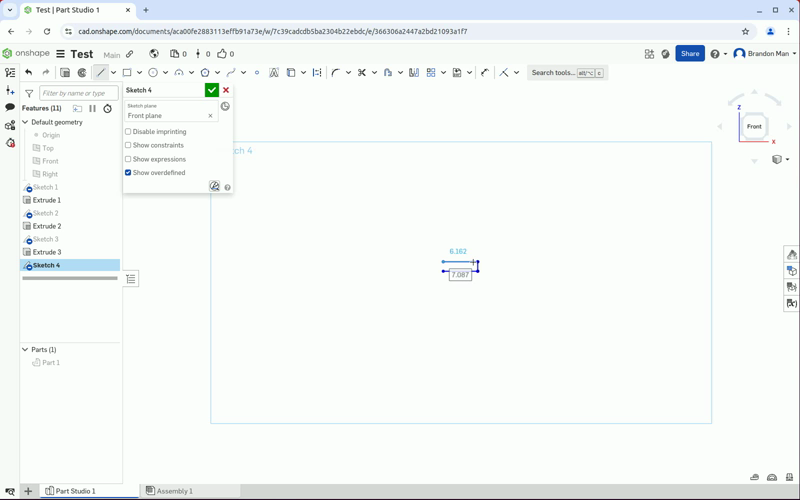
mouse_move(443, 271)
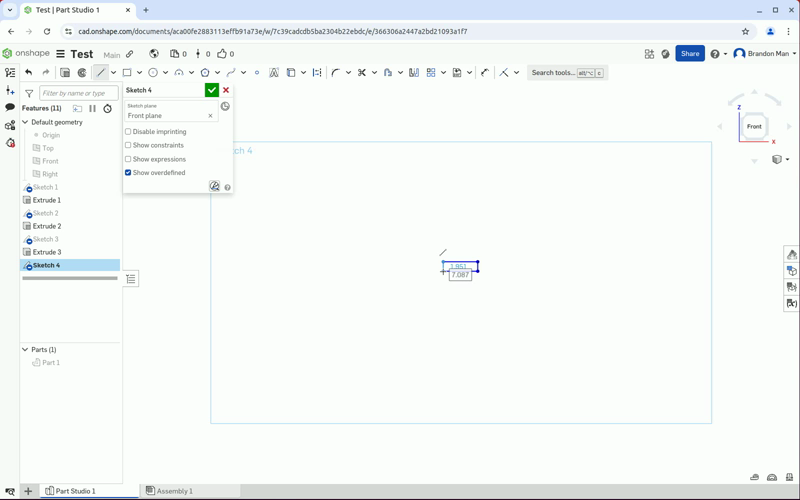
key_up(shift)
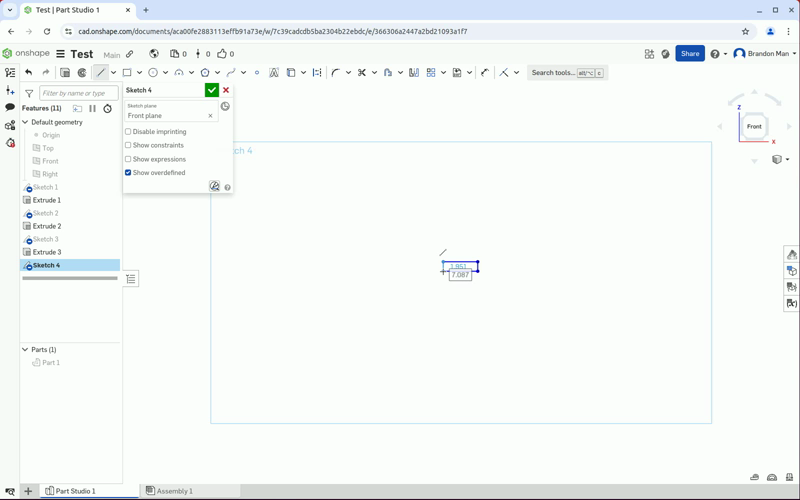
click(443, 271)
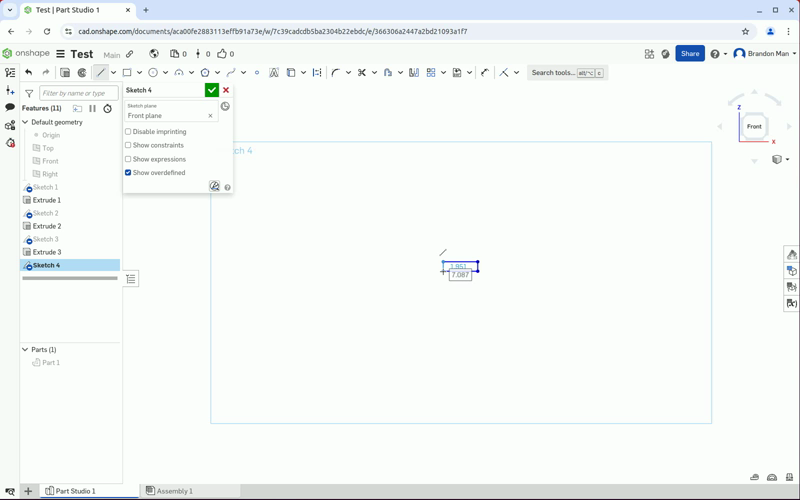
key(esc)
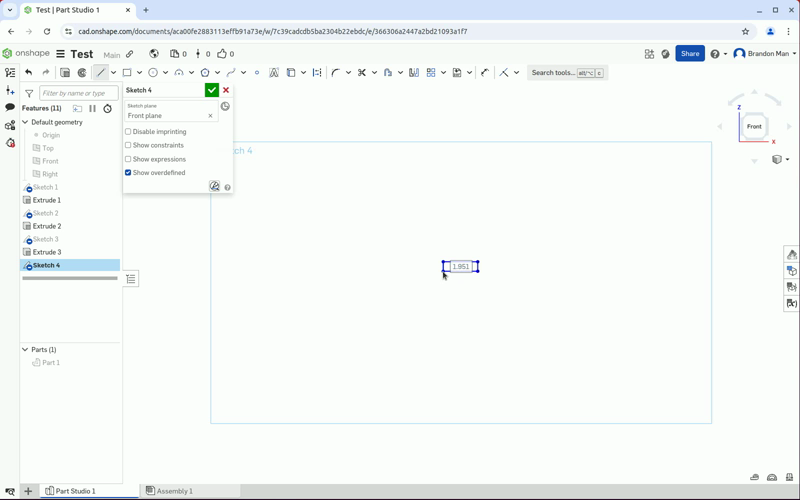
mouse_move(469, 262)
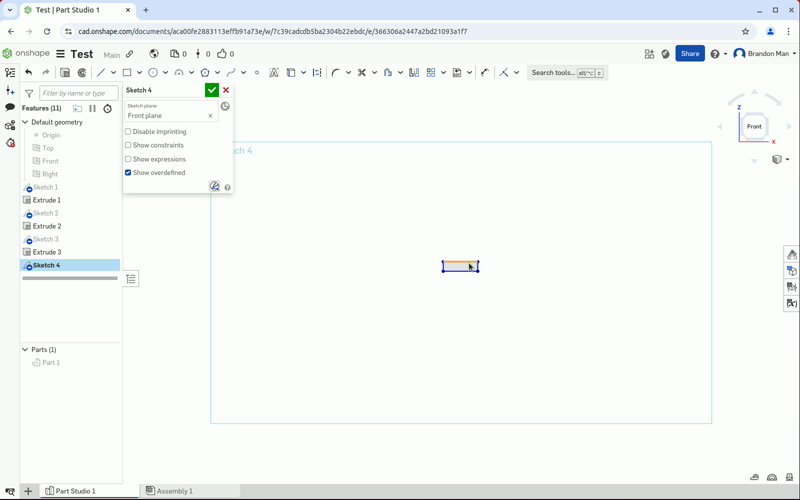
scroll(6)
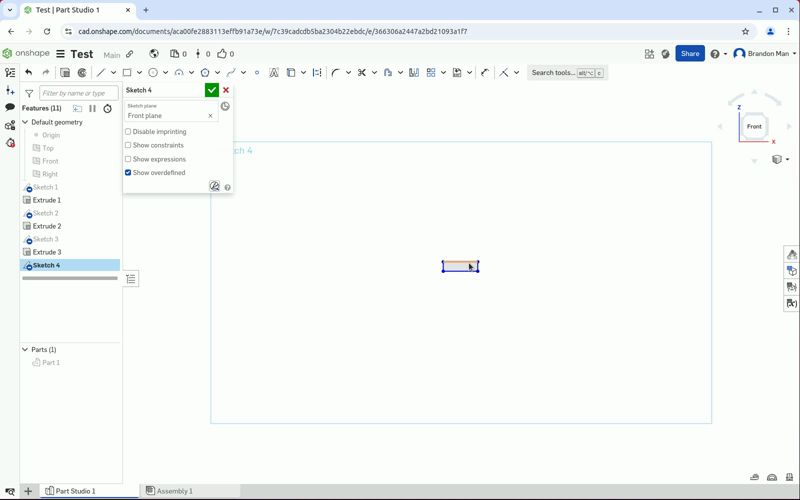
scroll(6)
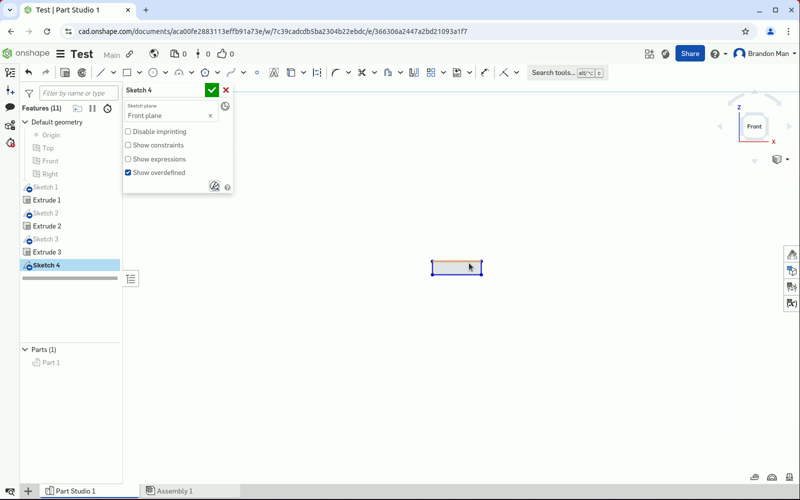
scroll(6)
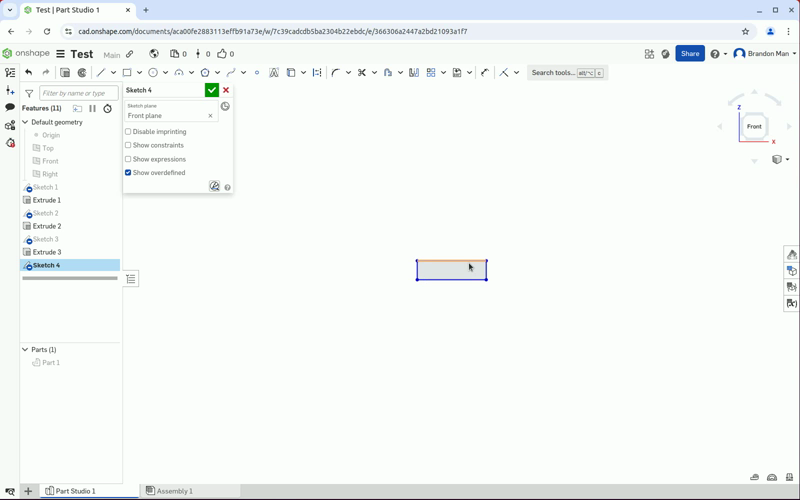
scroll(6)
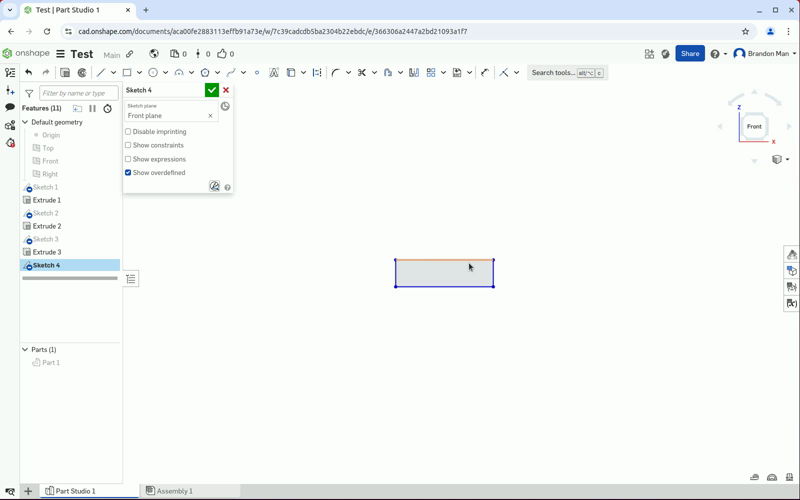
scroll(6)
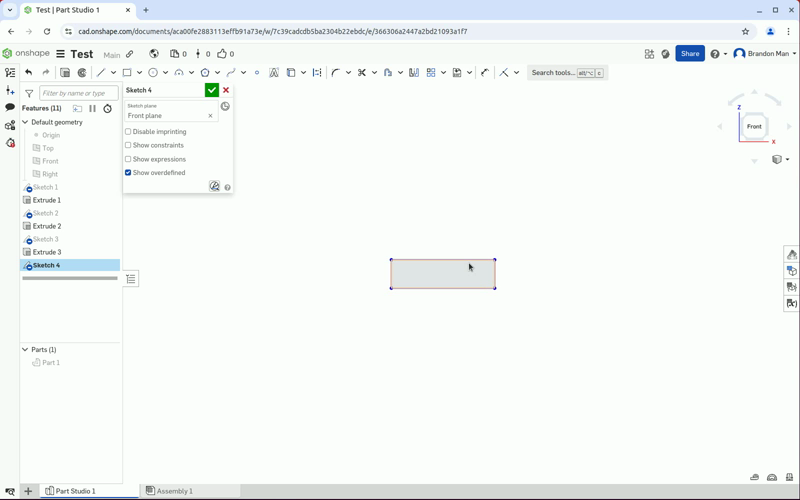
scroll(6)
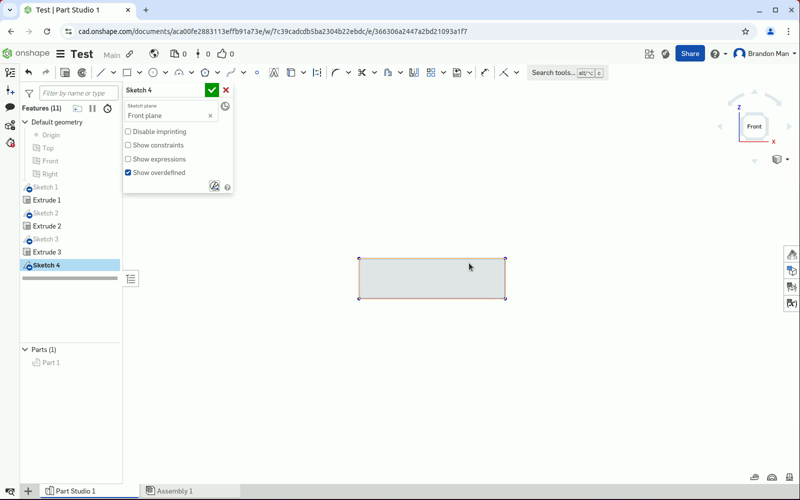
scroll(6)
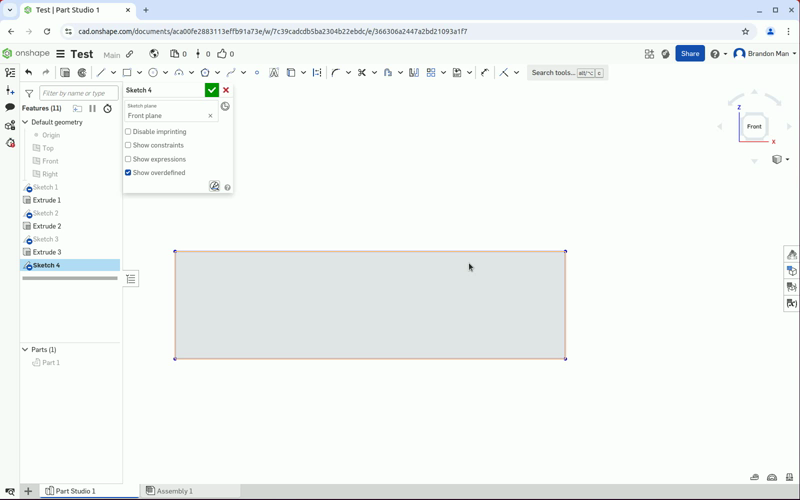
click(469, 262)
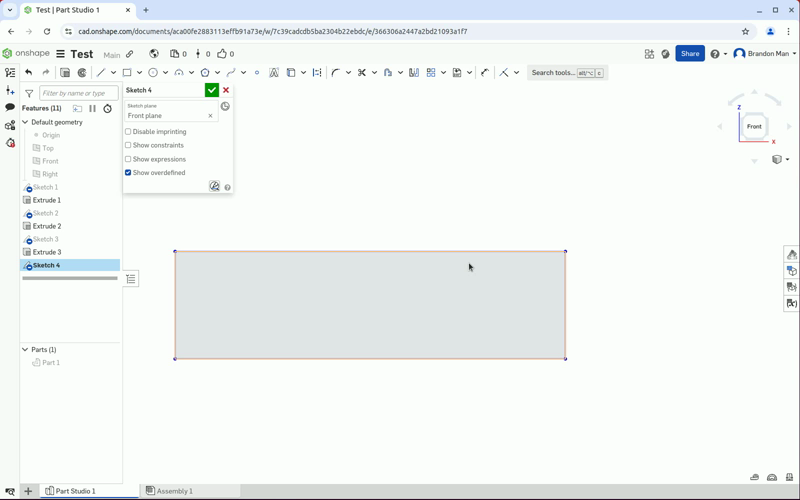
scroll(-6)
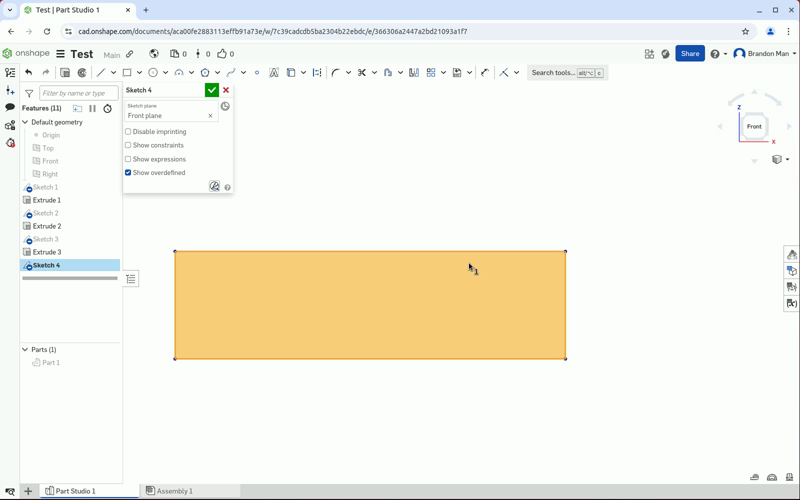
scroll(-6)
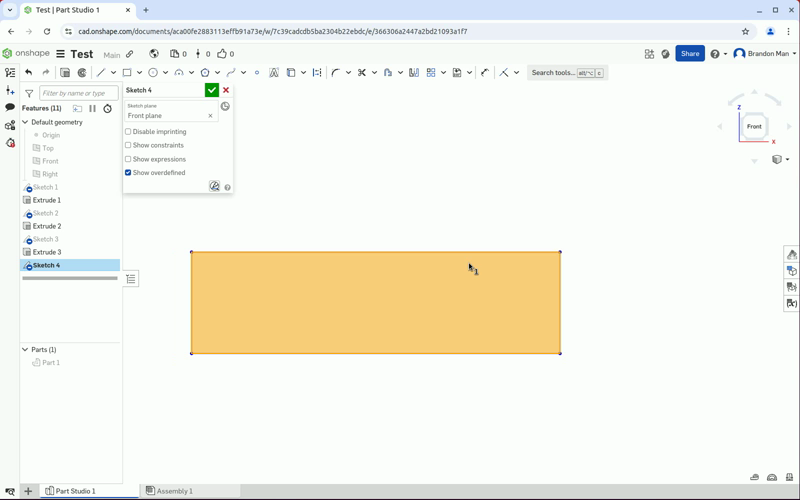
scroll(-6)
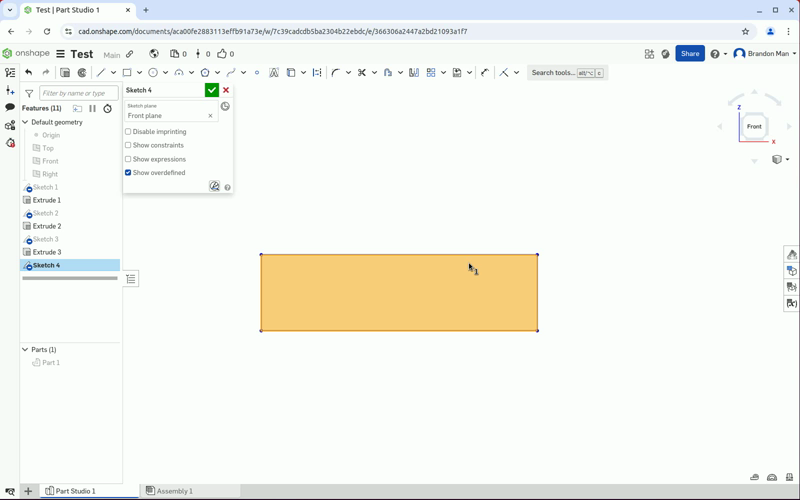
scroll(-6)
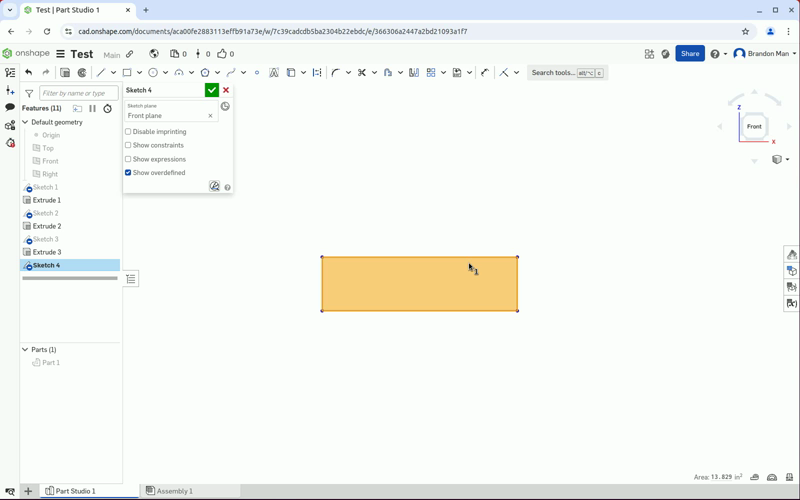
scroll(-6)
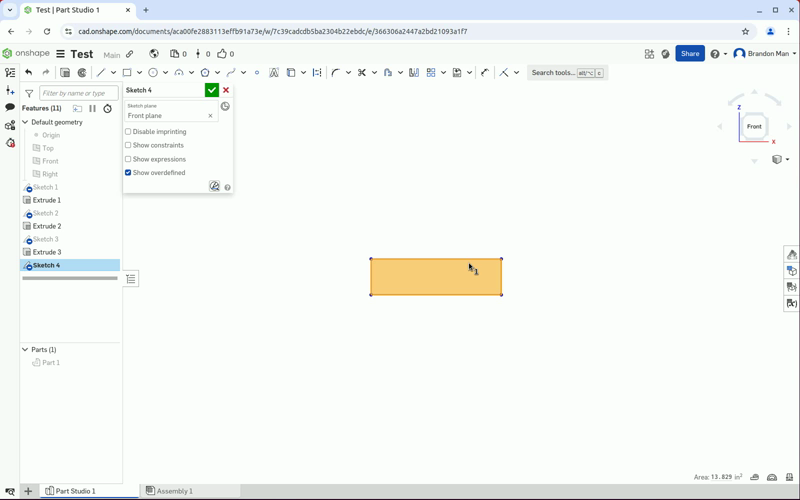
scroll(-6)
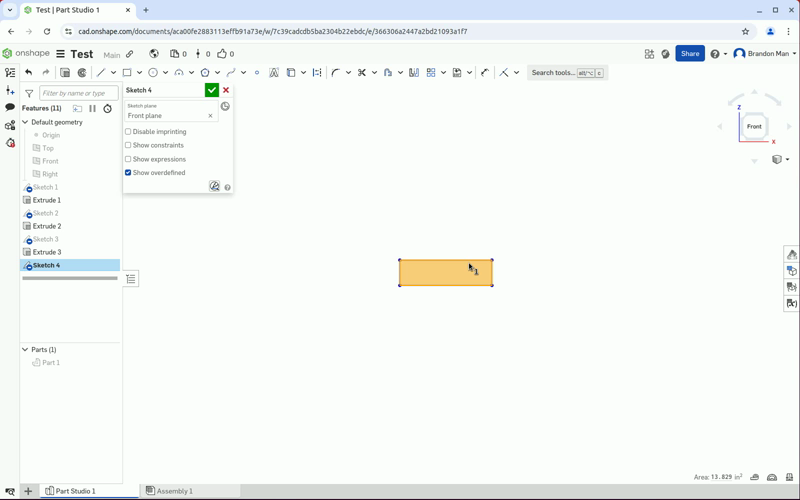
scroll(-6)
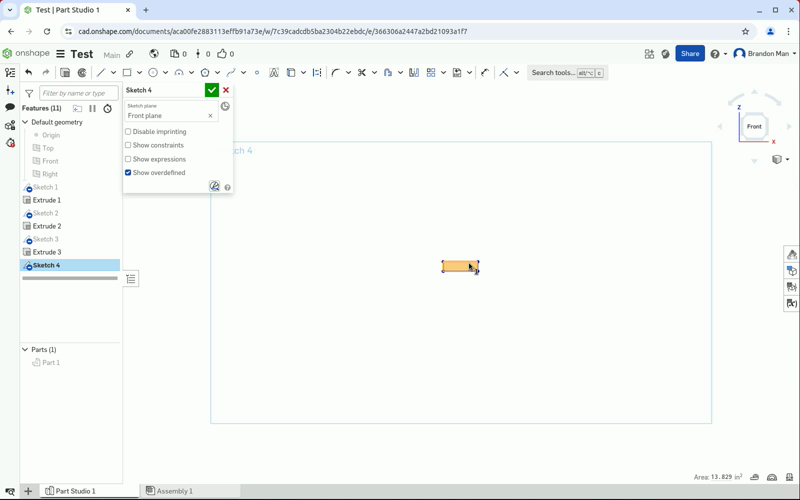
mouse_move(73, 352)
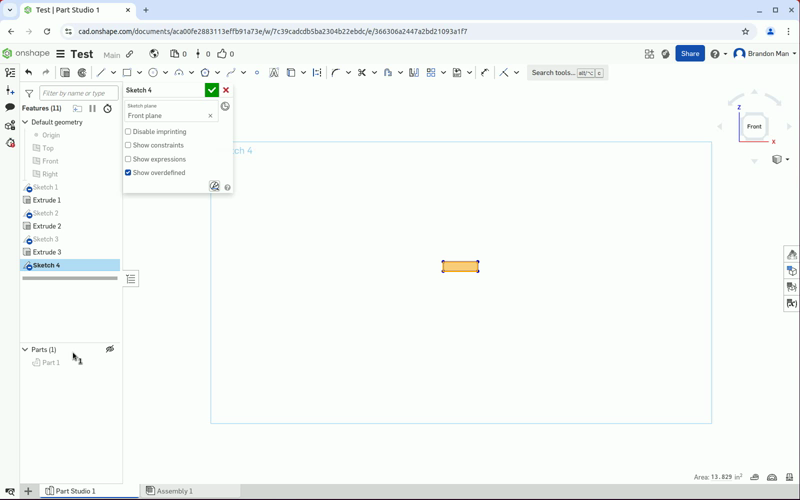
key(shift+y)
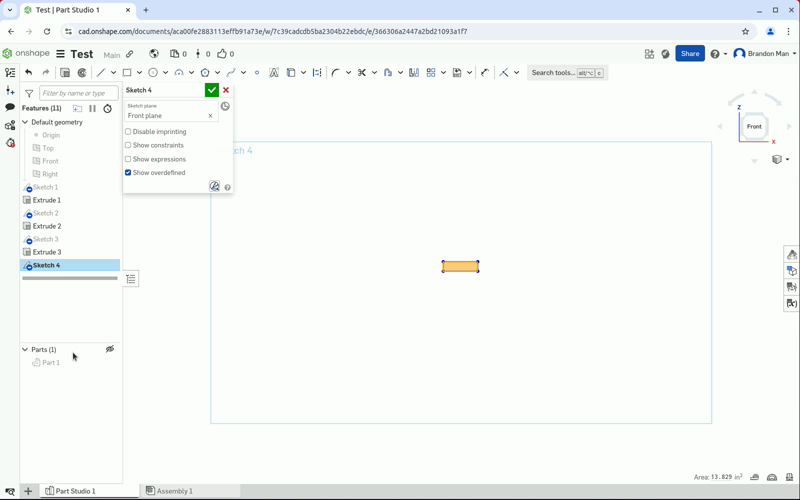
key(shift+e)
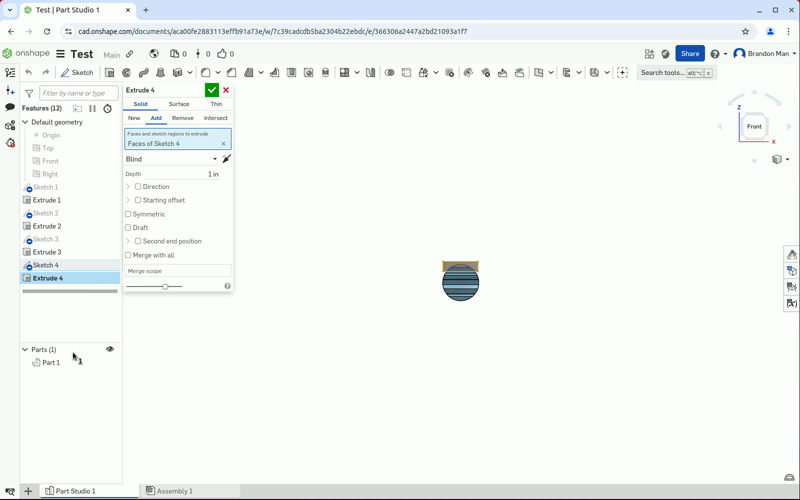
mouse_move(143, 106)
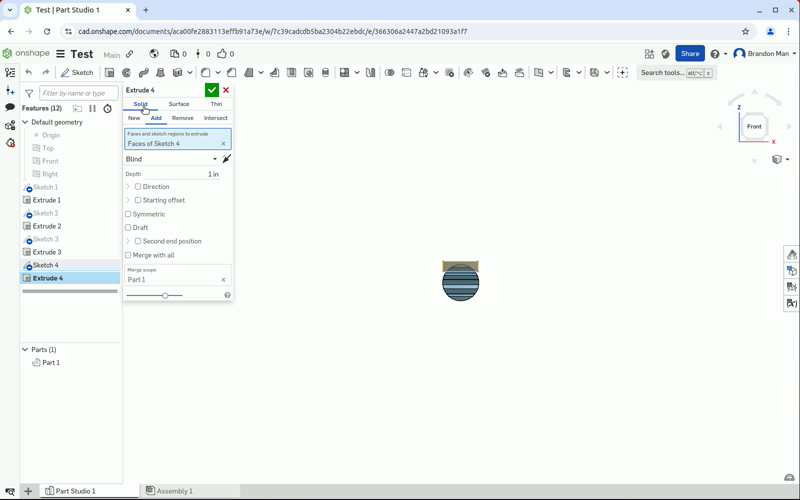
click(143, 106)
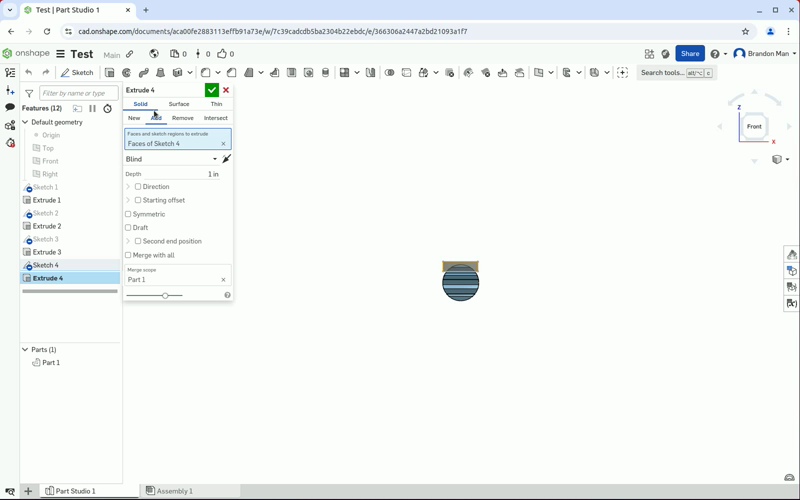
mouse_move(186, 120)
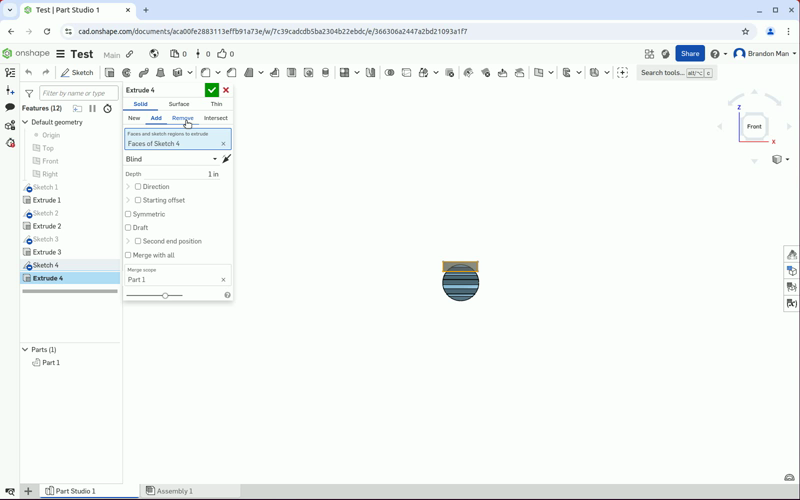
click(186, 120)
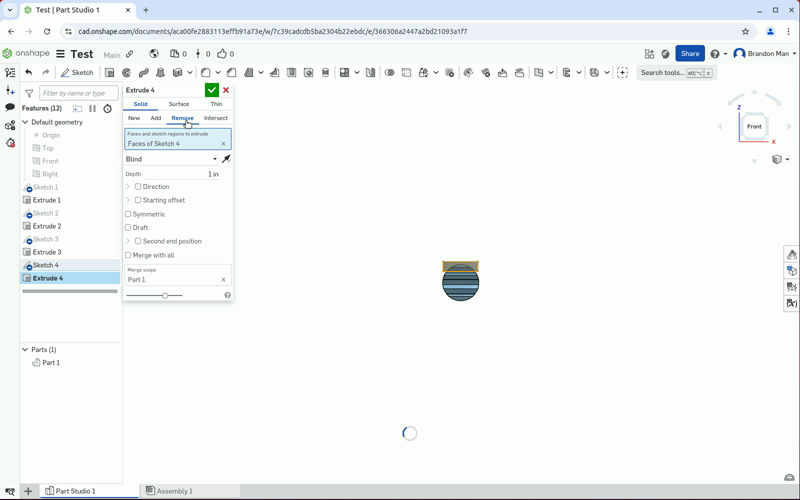
key(tab, 4)
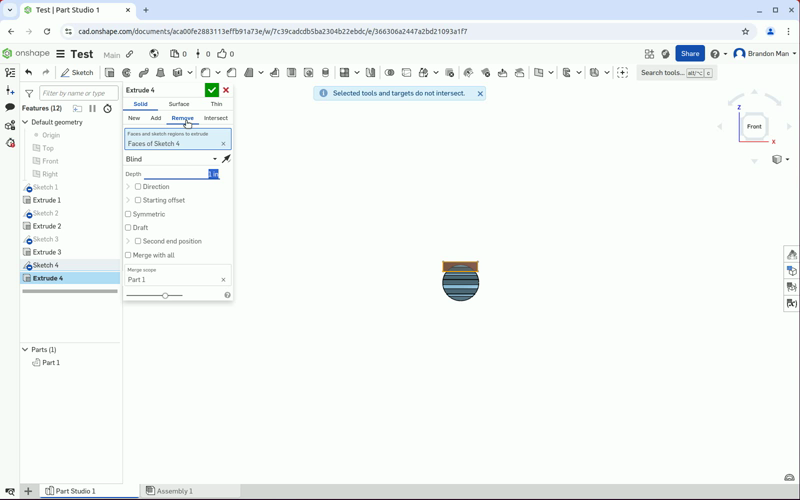
text(-6.981)
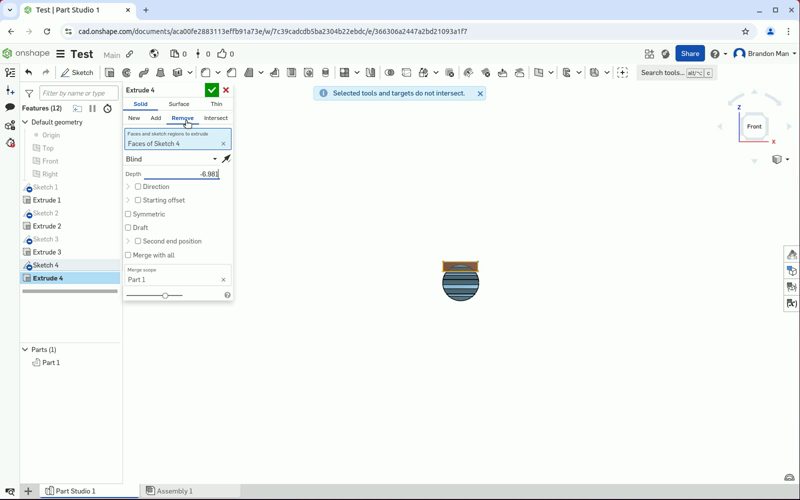
key(tab, 6)
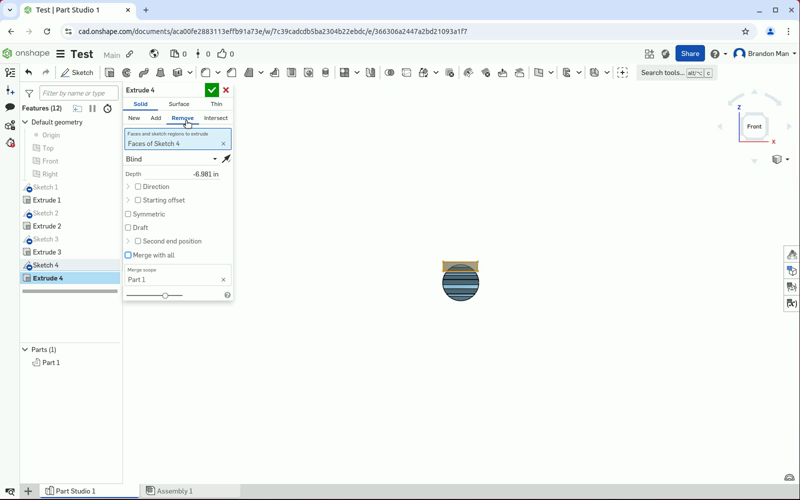
key(space)
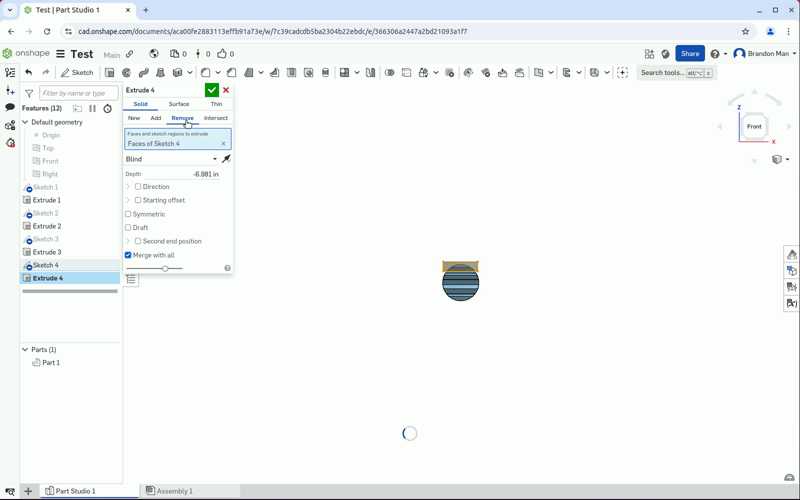
key(enter)
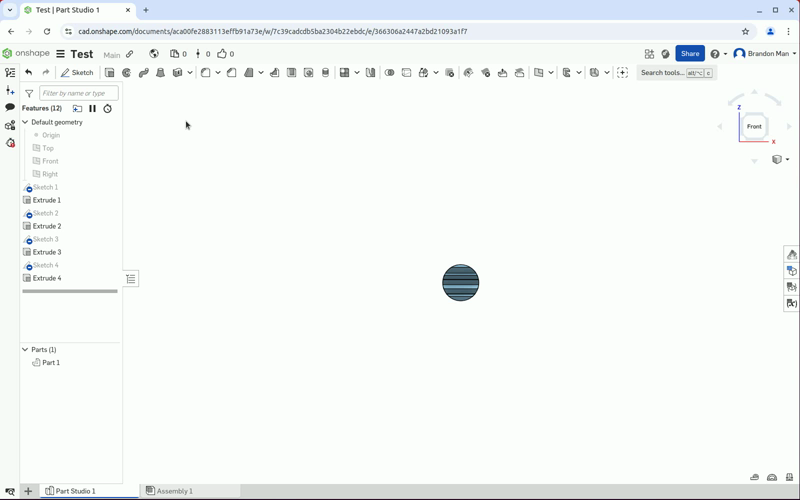
key(shift+h)
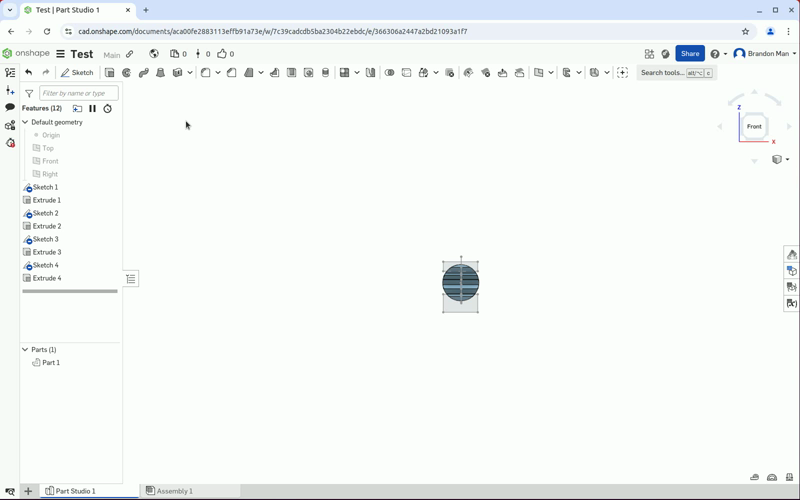
key(shift+h)
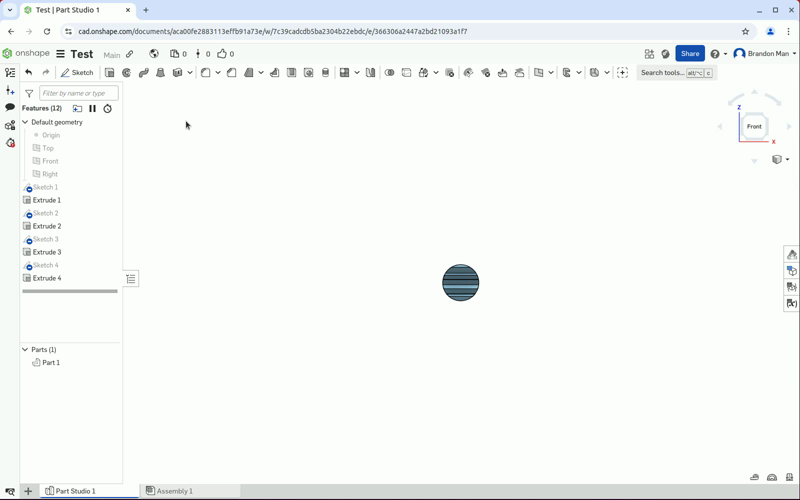
mouse_move(73, 189)
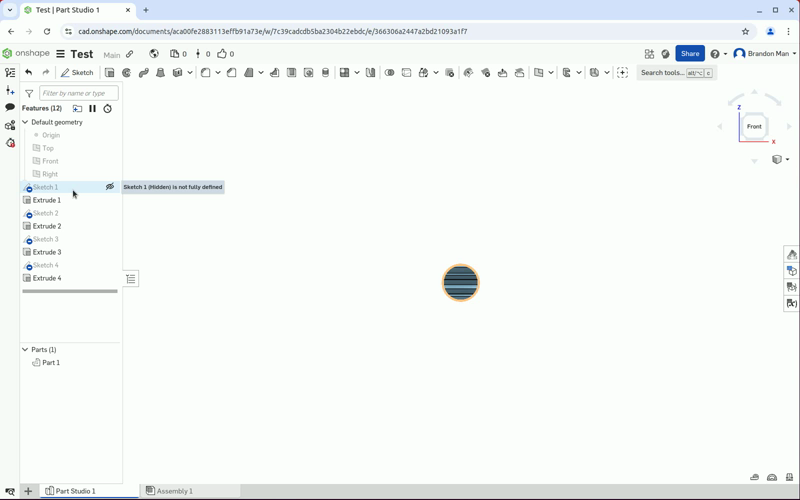
click(73, 189)
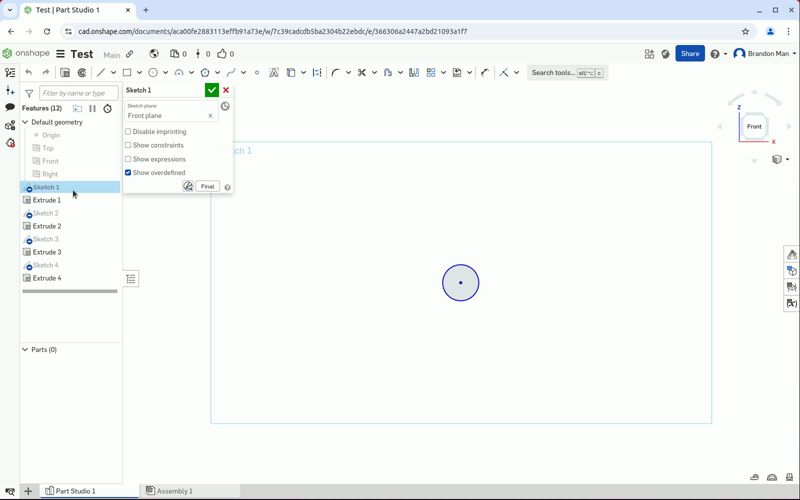
mouse_move(229, 92)
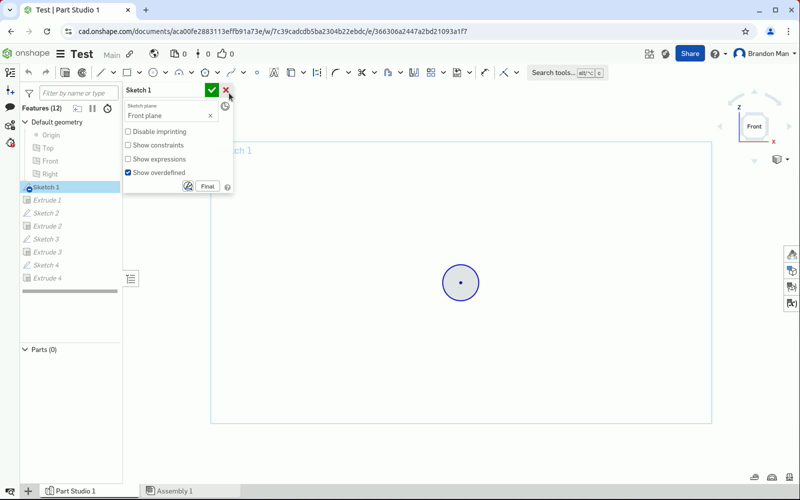
click(229, 92)
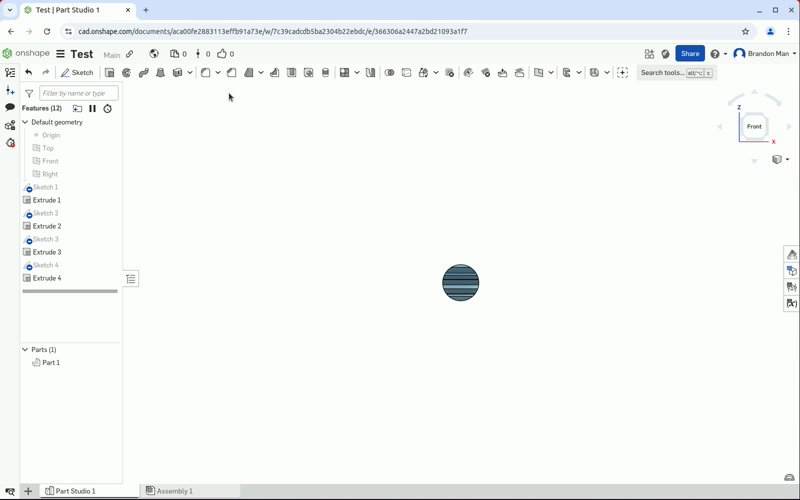
mouse_move(73, 352)
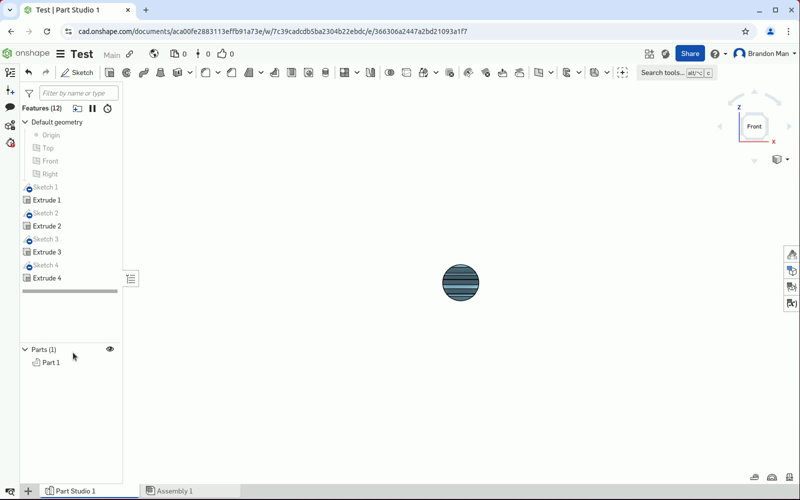
key(y)
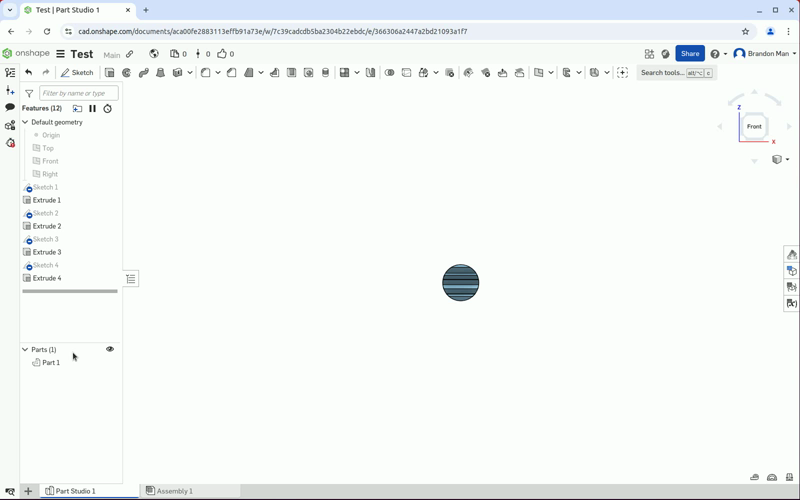
key(shift+p)
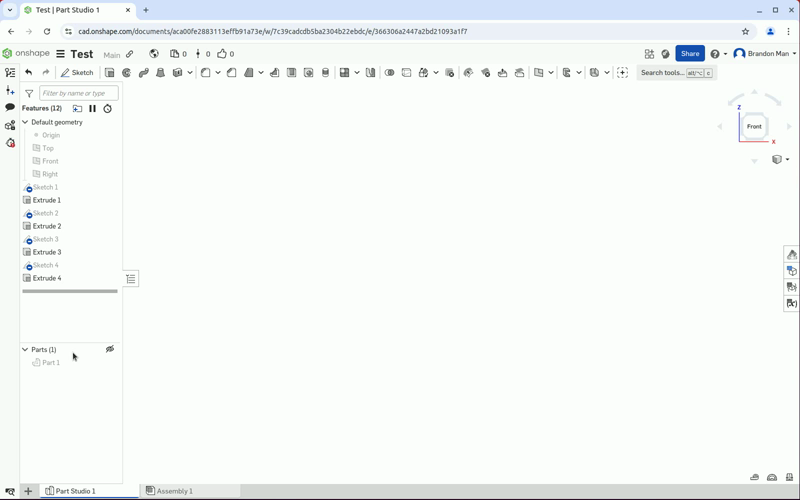
key(space)
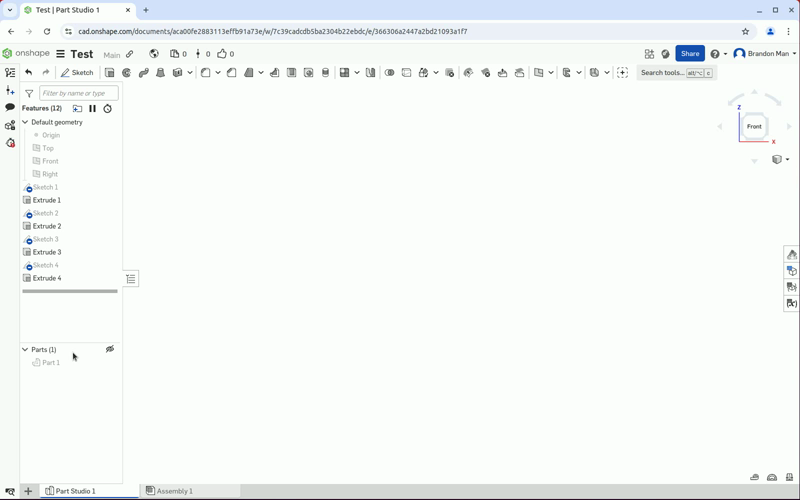
key_down(shift)
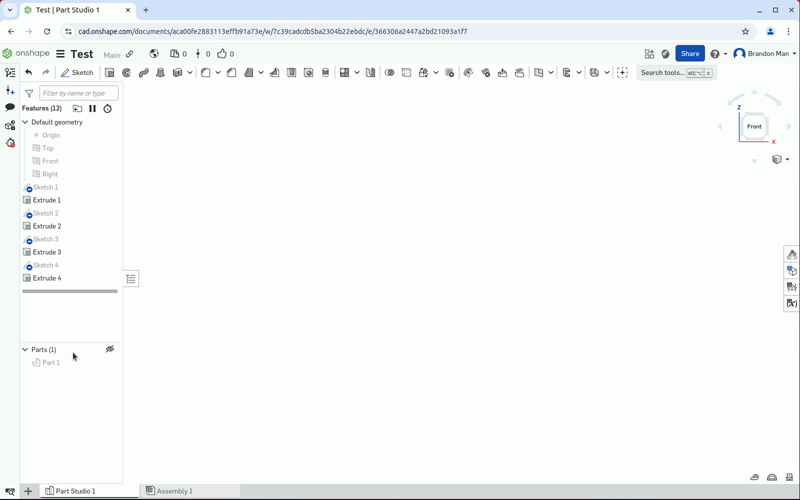
key(left)
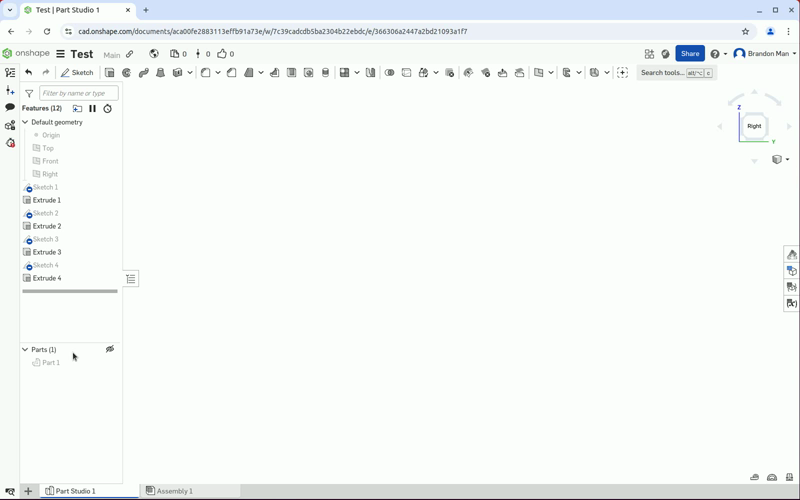
key_up(shift)
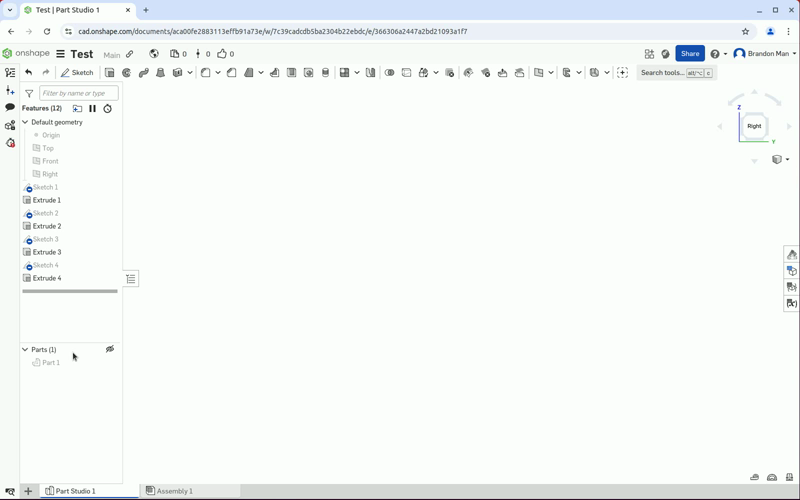
mouse_move(73, 352)
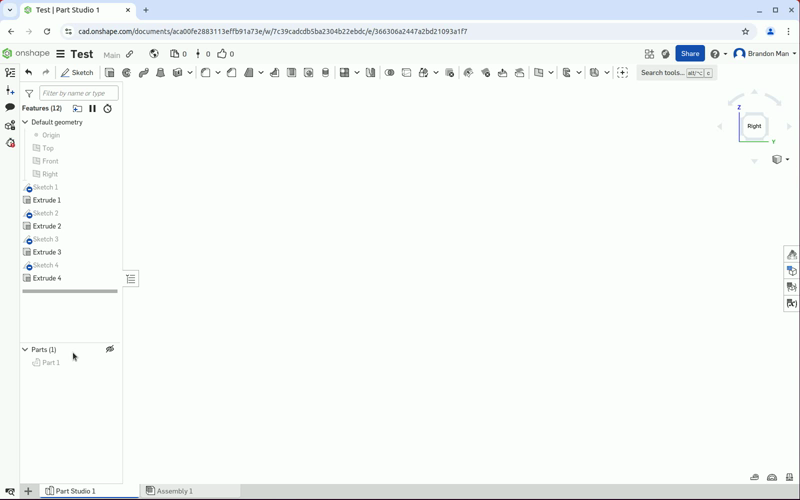
key(shift+y)
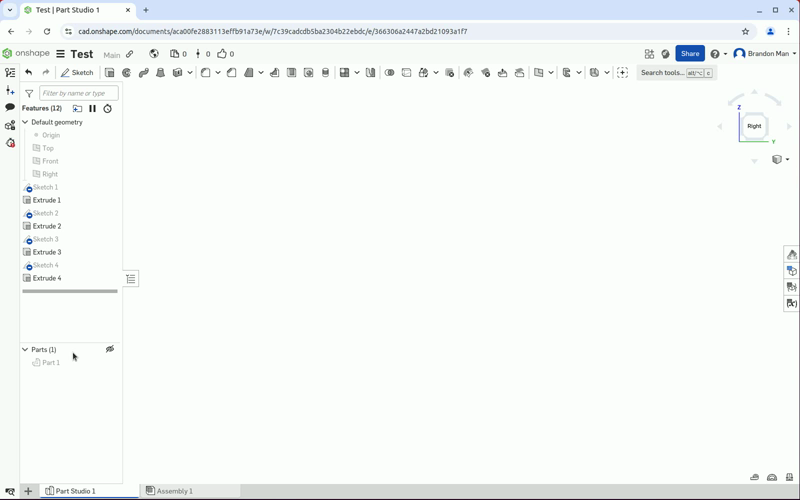
key(shift+s)
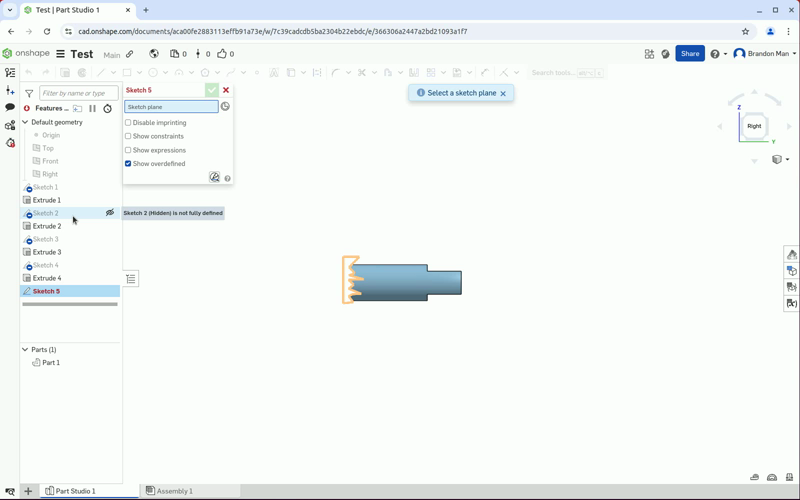
scroll(3)
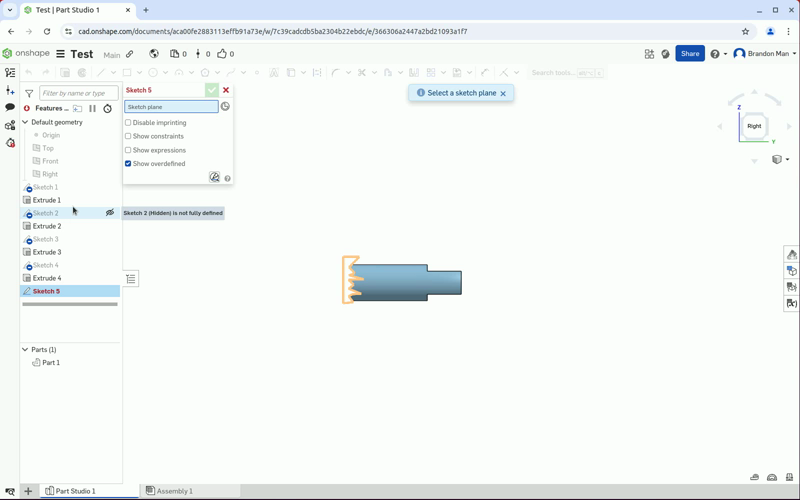
mouse_move(73, 176)
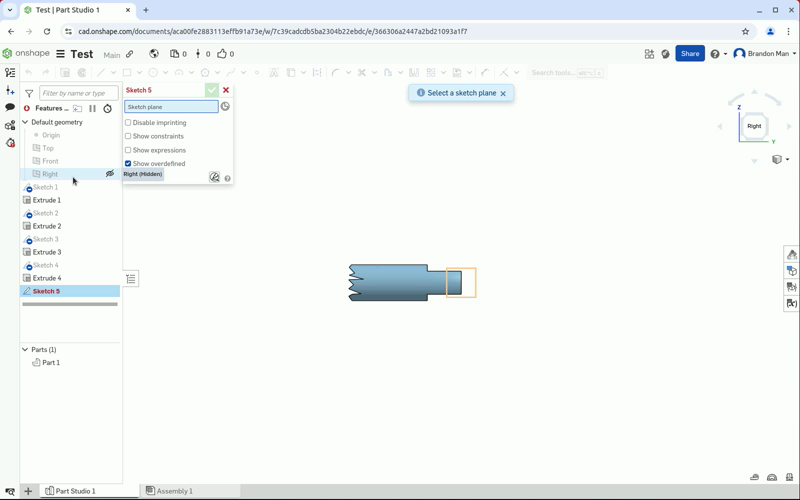
click(73, 176)
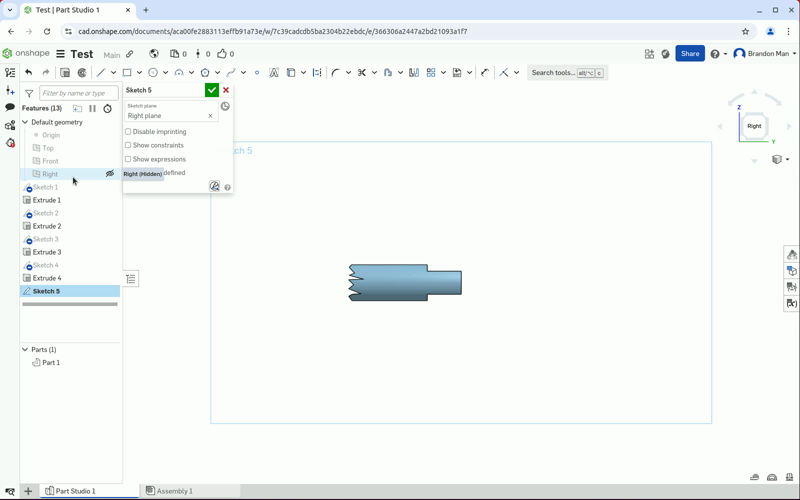
mouse_move(73, 352)
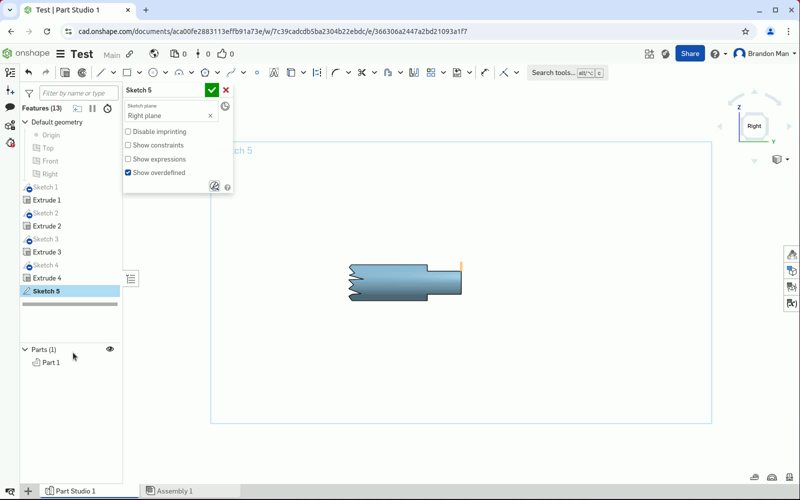
key(y)
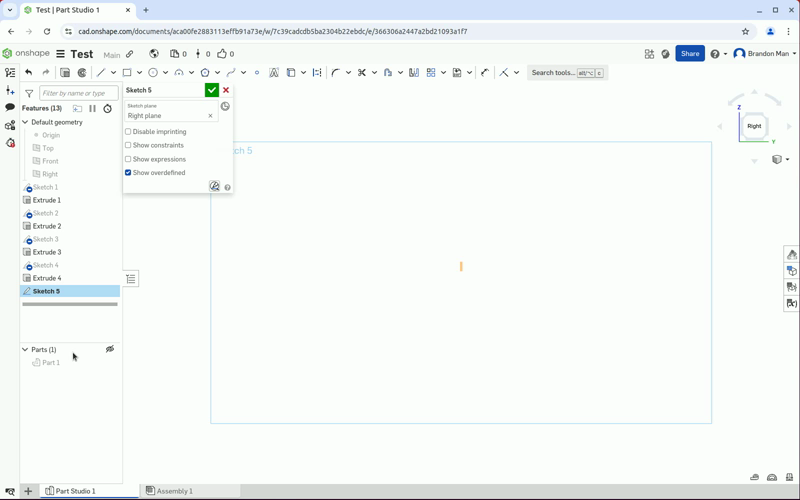
key(c)
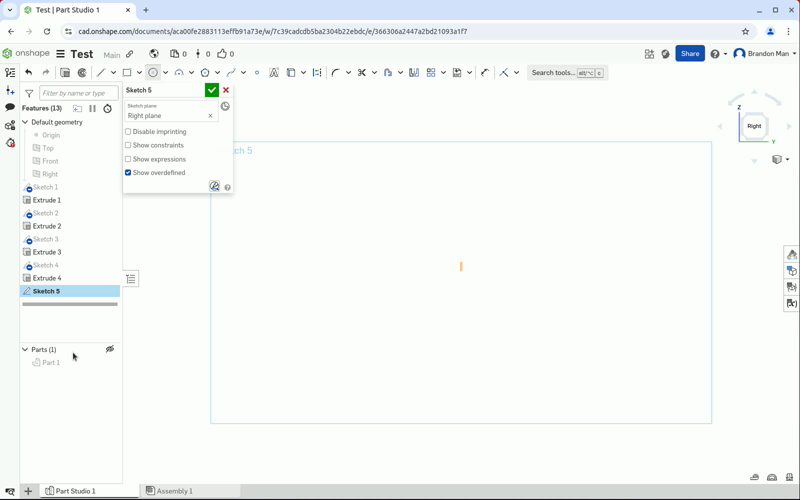
key_down(shift)
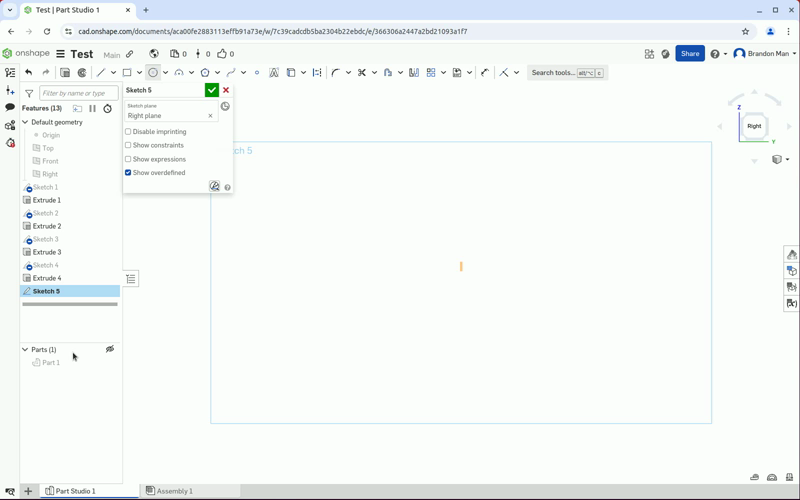
mouse_move(444, 282)
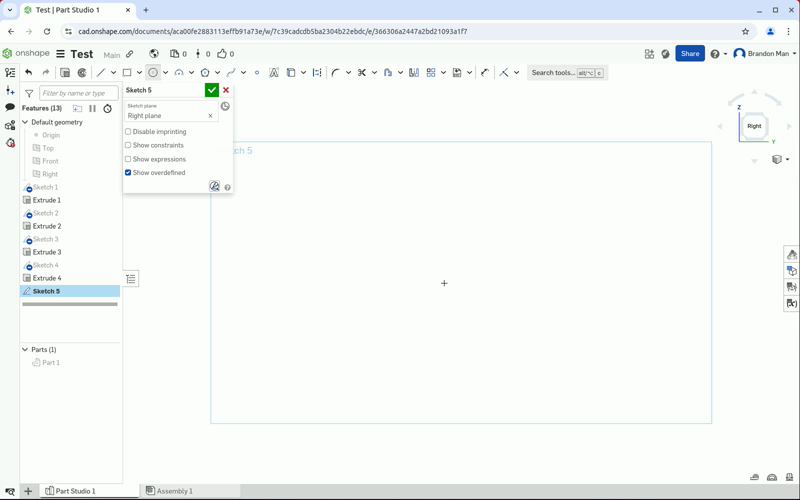
click(444, 282)
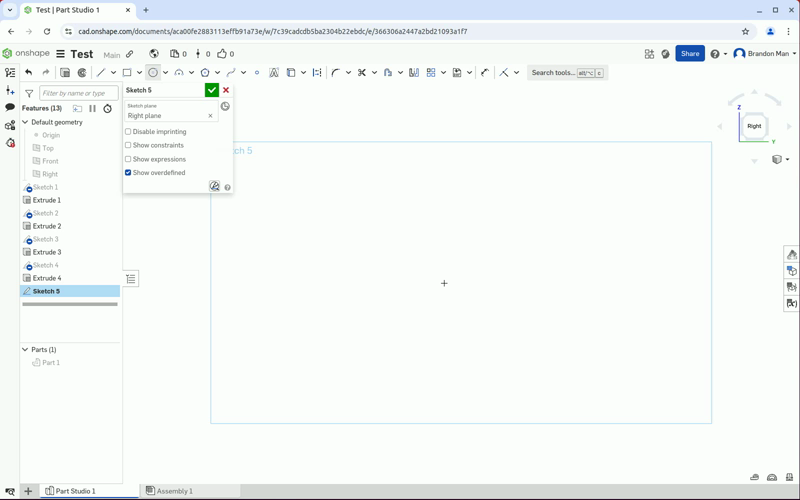
key_up(shift)
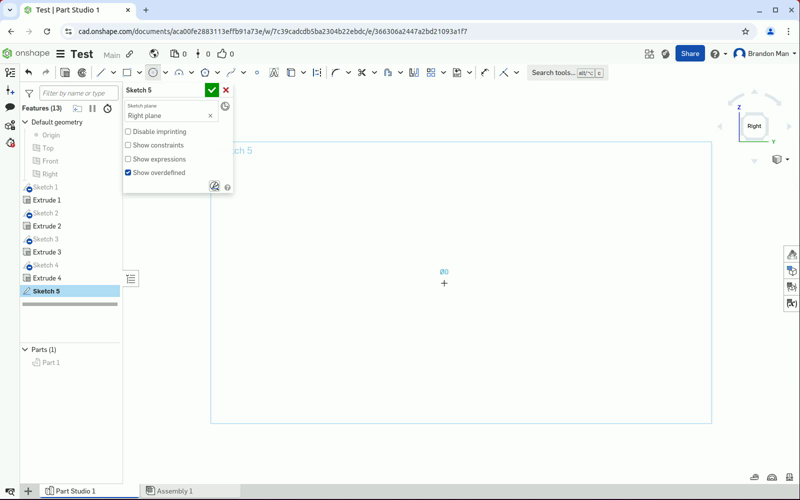
mouse_move(449, 282)
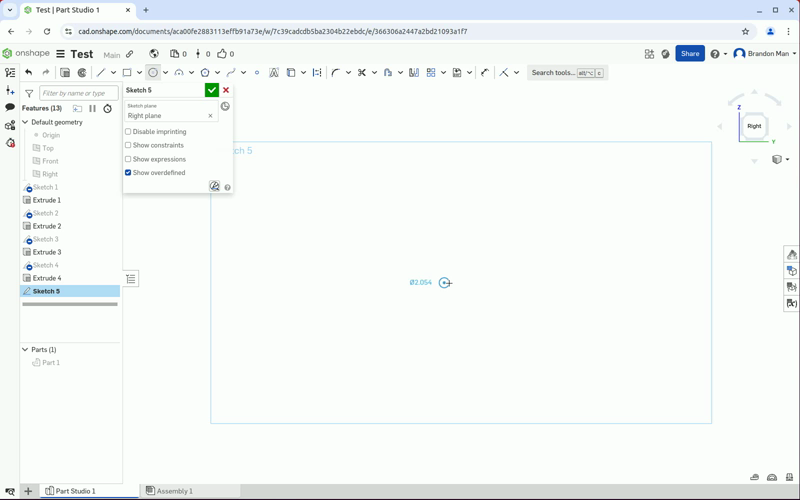
click(449, 282)
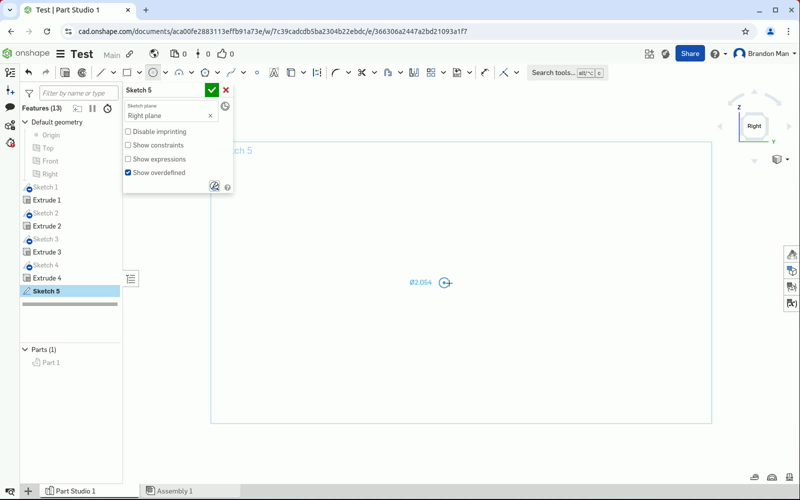
key(esc)
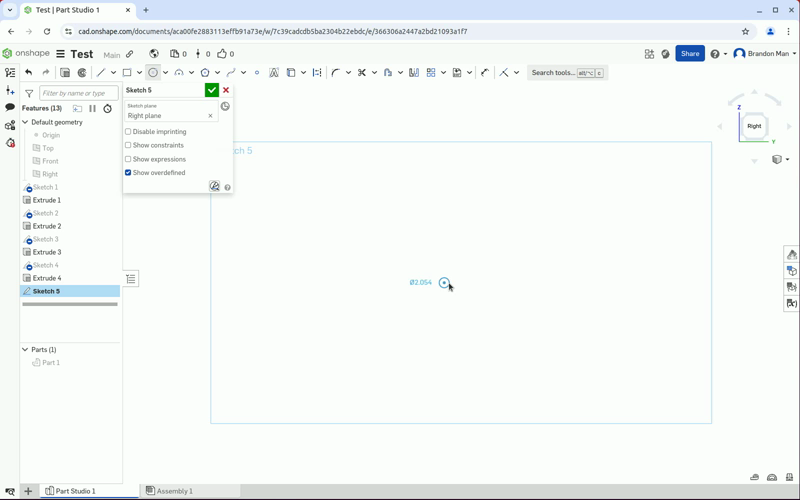
mouse_move(440, 280)
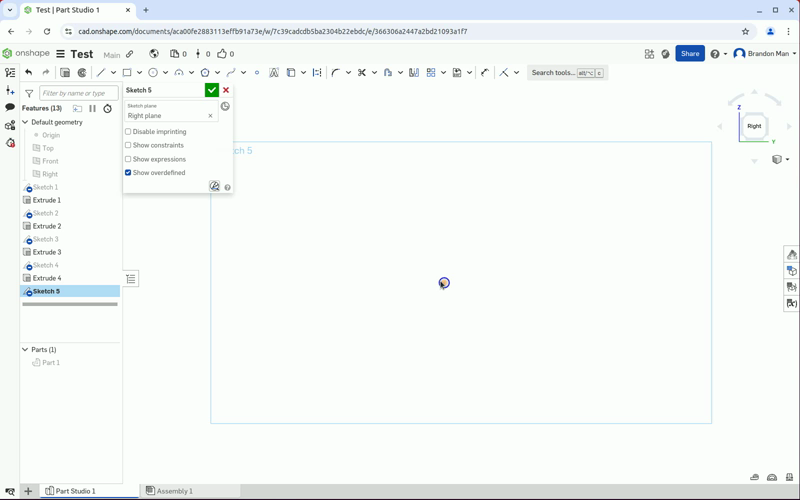
scroll(6)
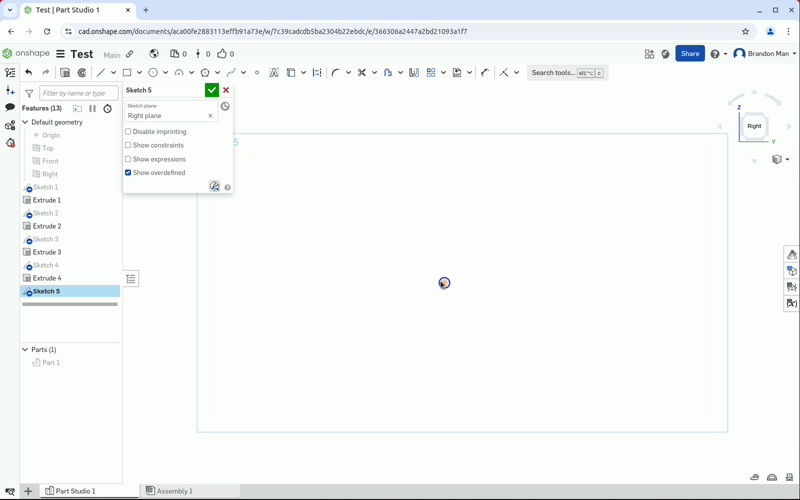
scroll(6)
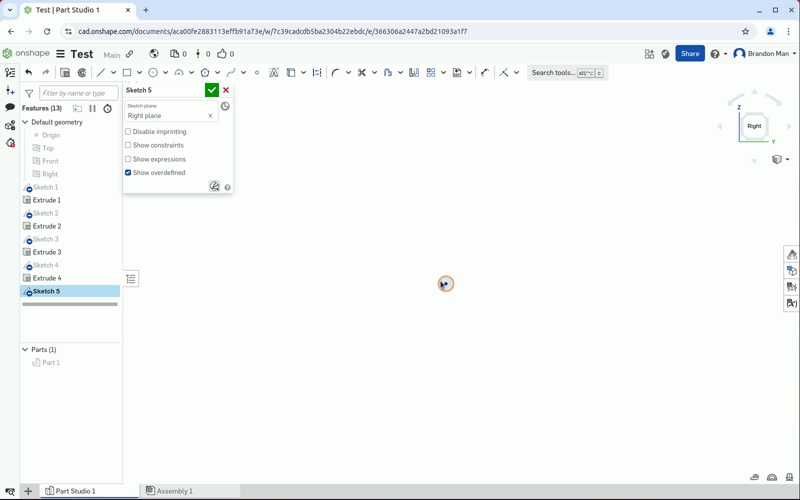
scroll(6)
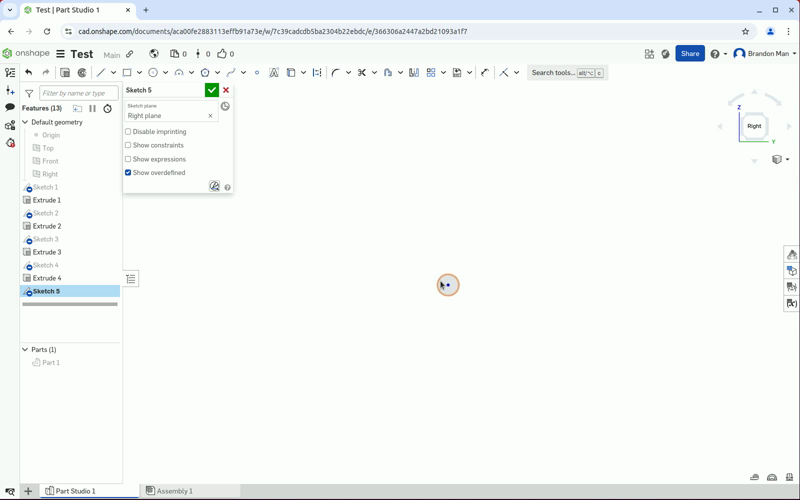
scroll(6)
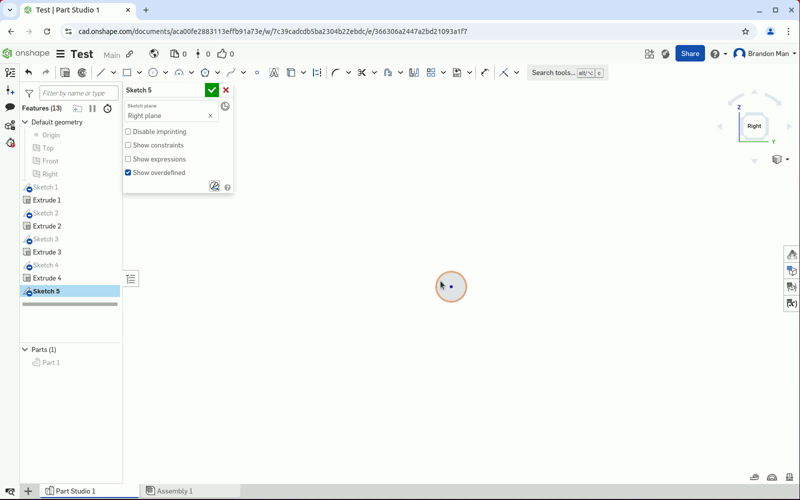
scroll(6)
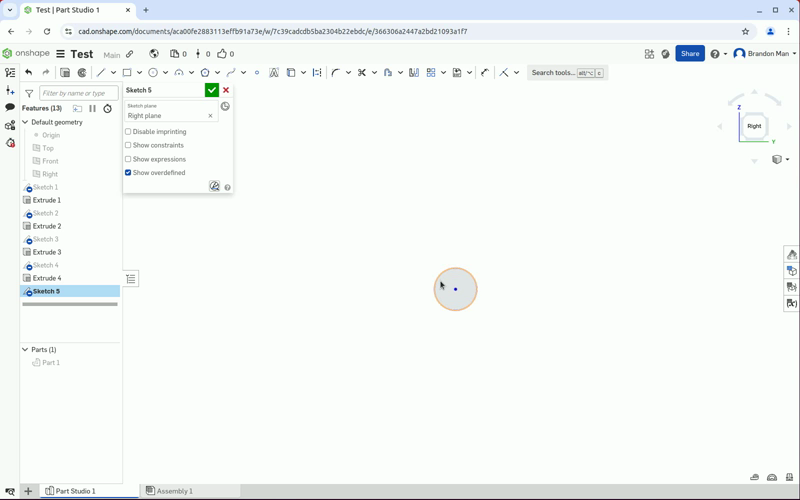
scroll(6)
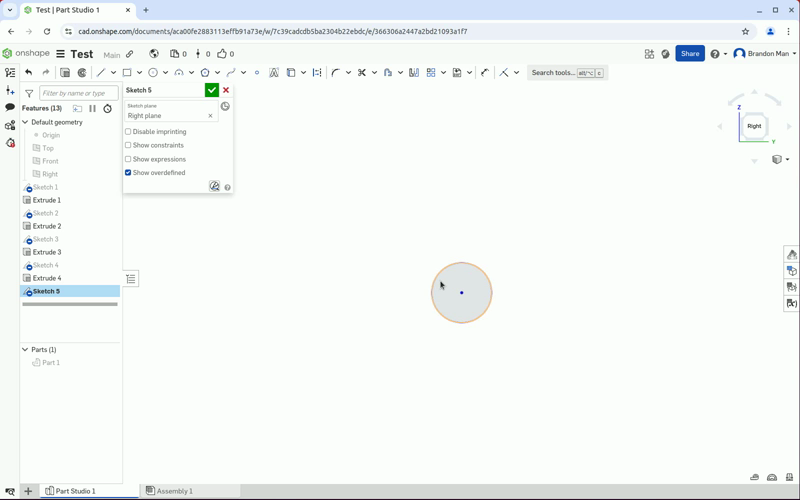
scroll(6)
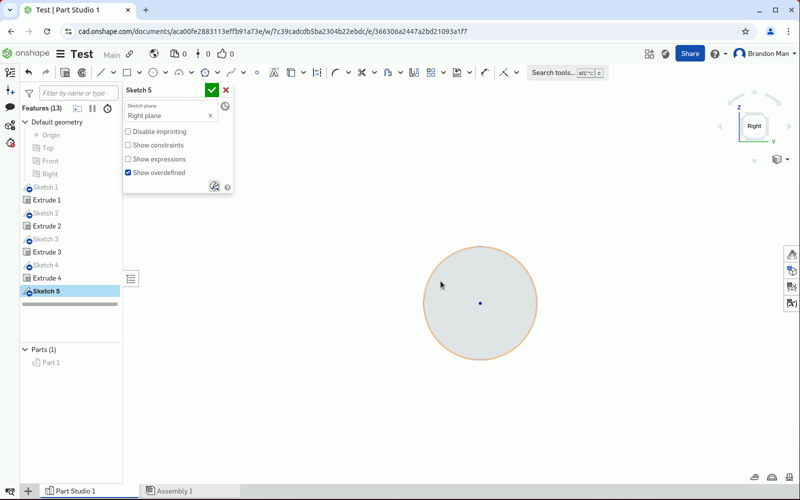
click(440, 280)
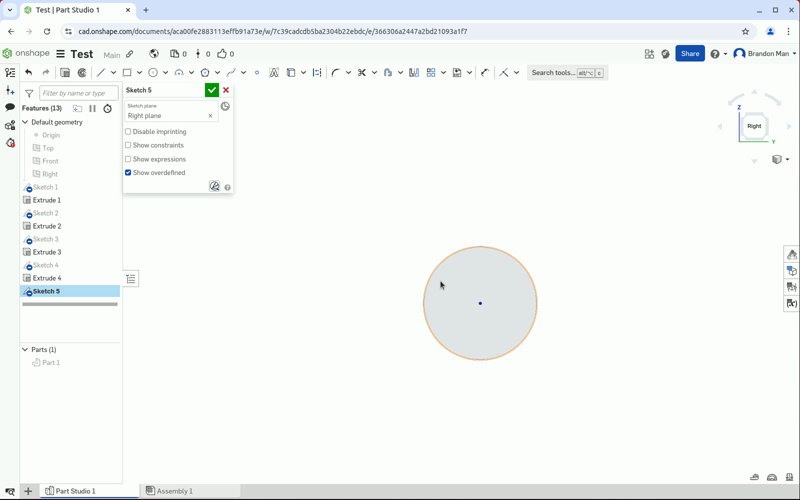
scroll(-6)
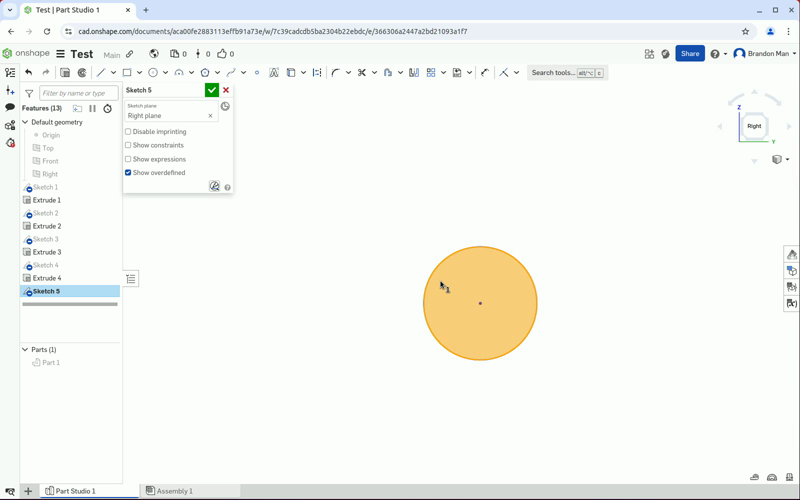
scroll(-6)
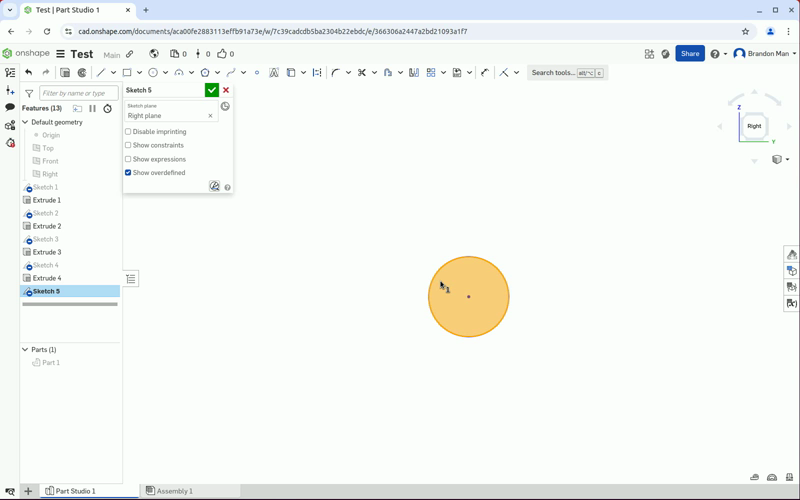
scroll(-6)
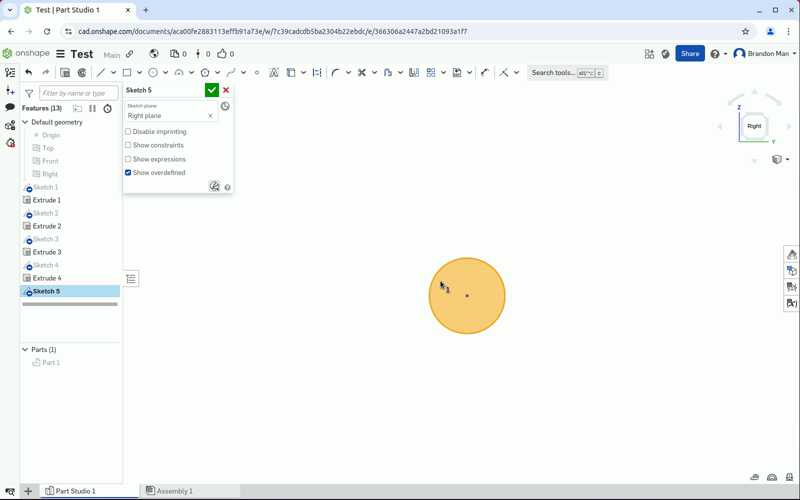
scroll(-6)
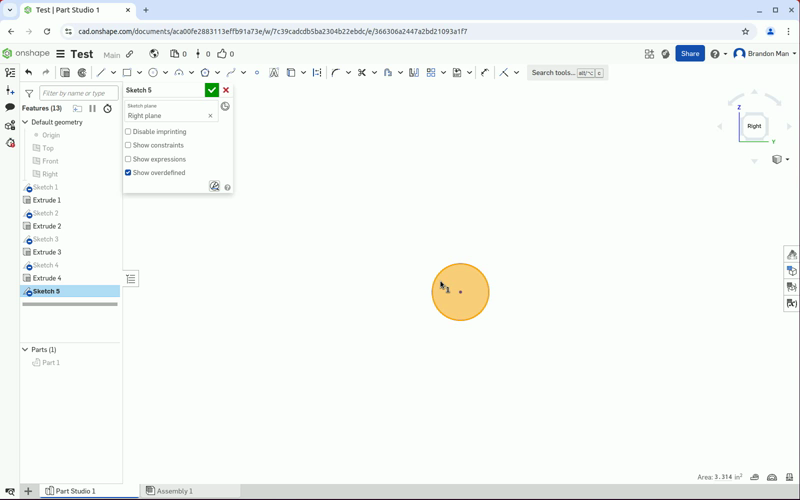
scroll(-6)
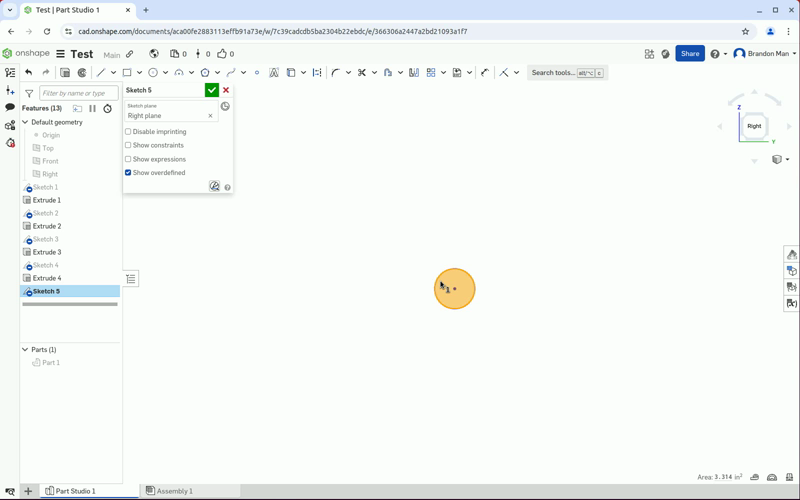
scroll(-6)
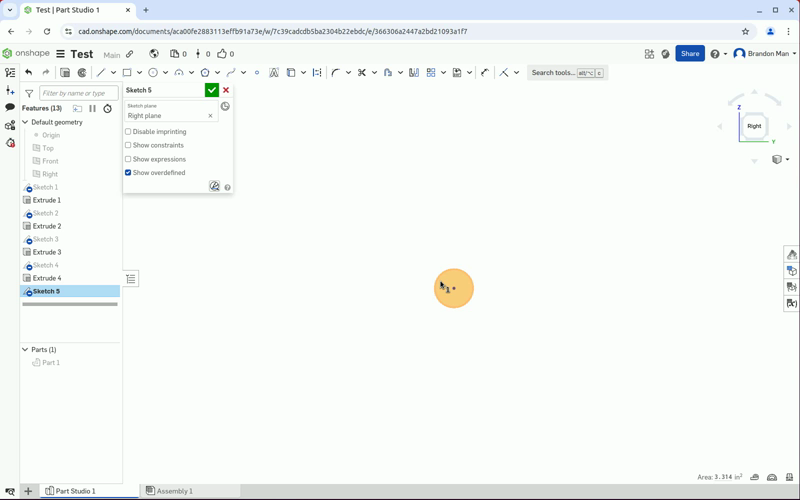
scroll(-6)
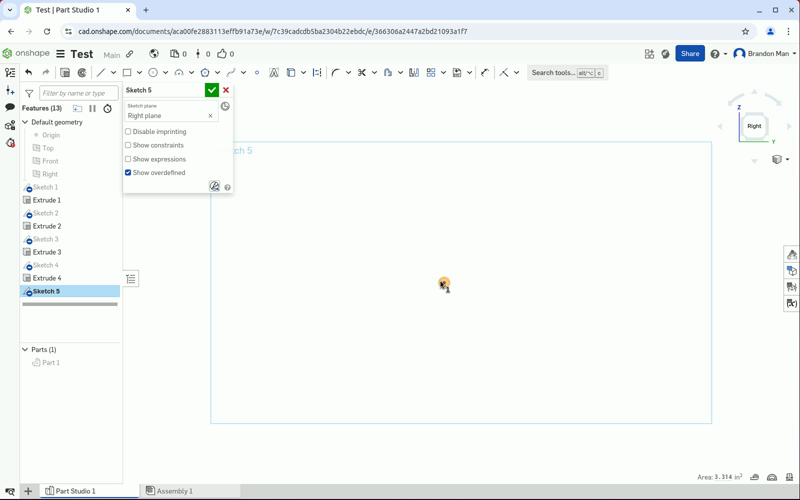
mouse_move(73, 352)
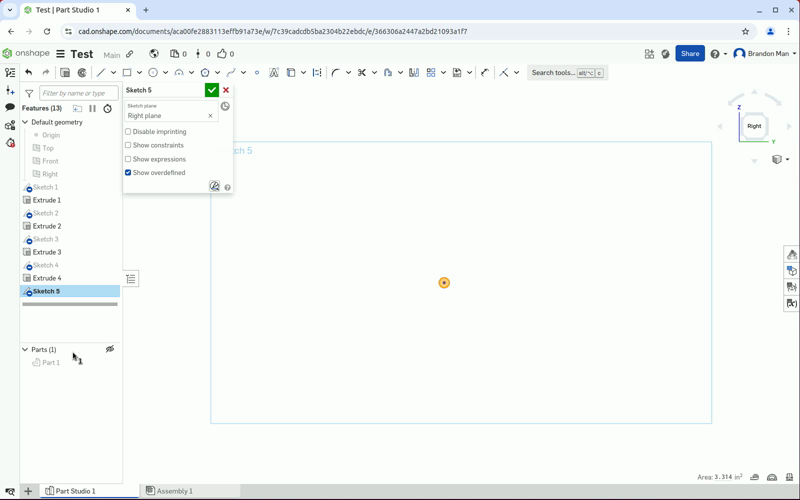
key(shift+y)
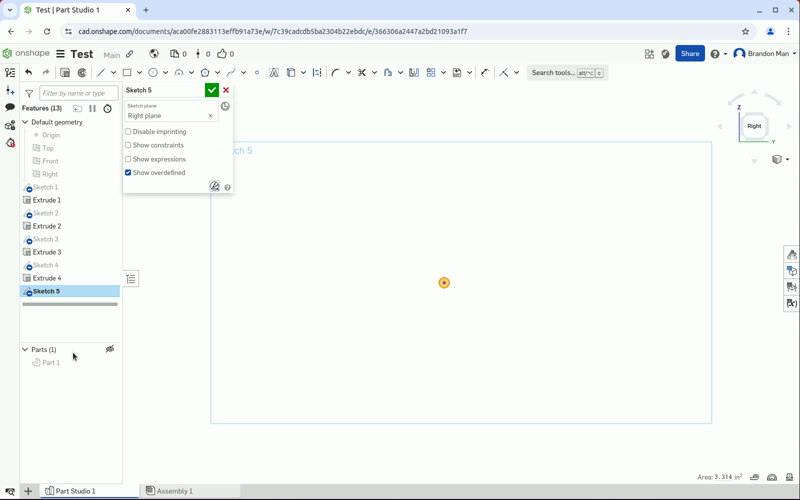
key(shift+e)
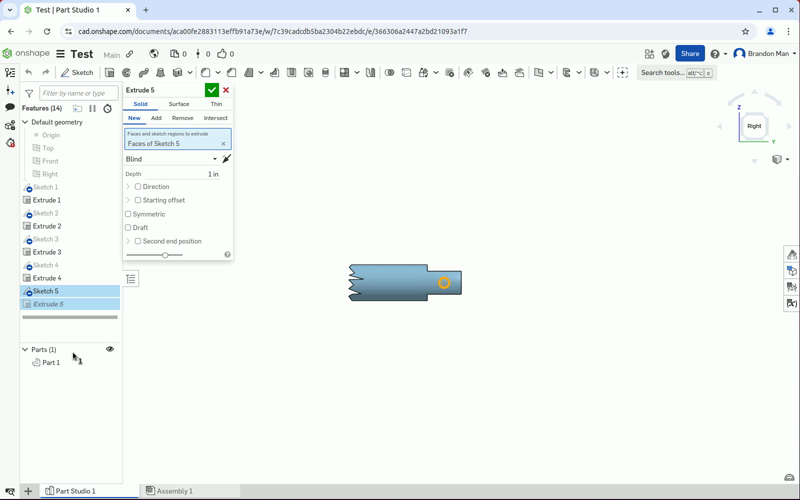
mouse_move(143, 106)
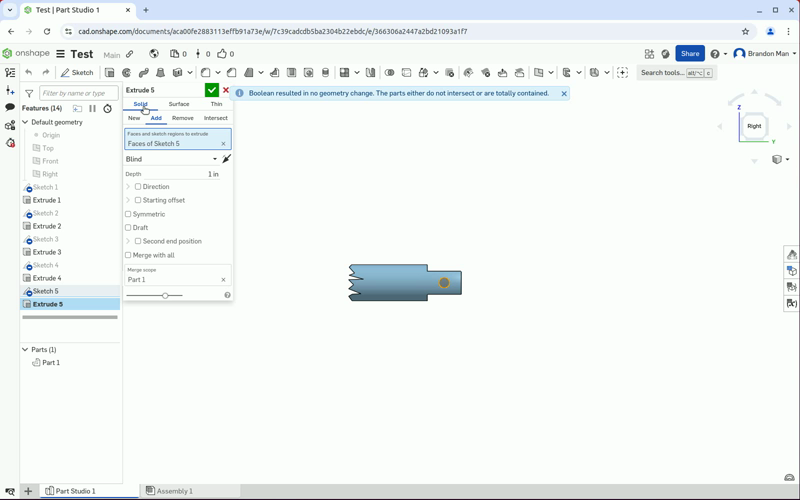
click(143, 106)
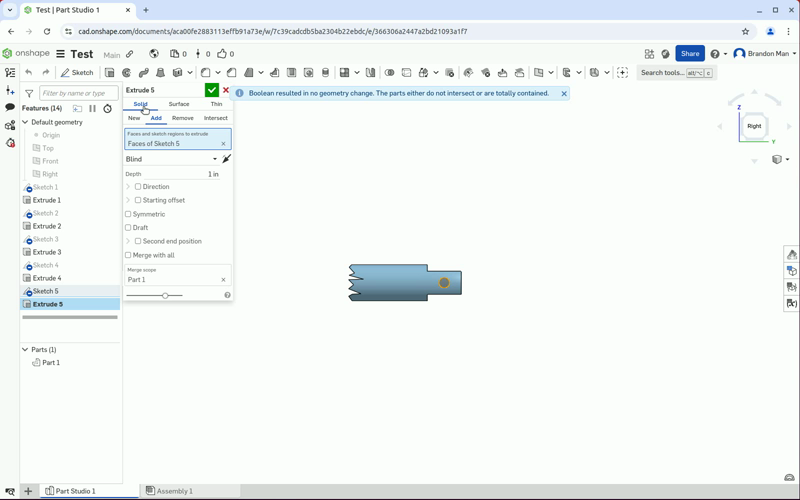
mouse_move(186, 120)
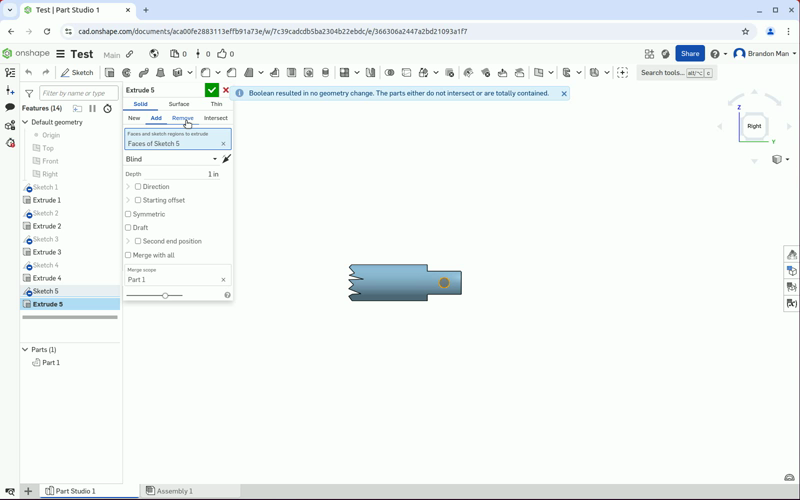
click(186, 120)
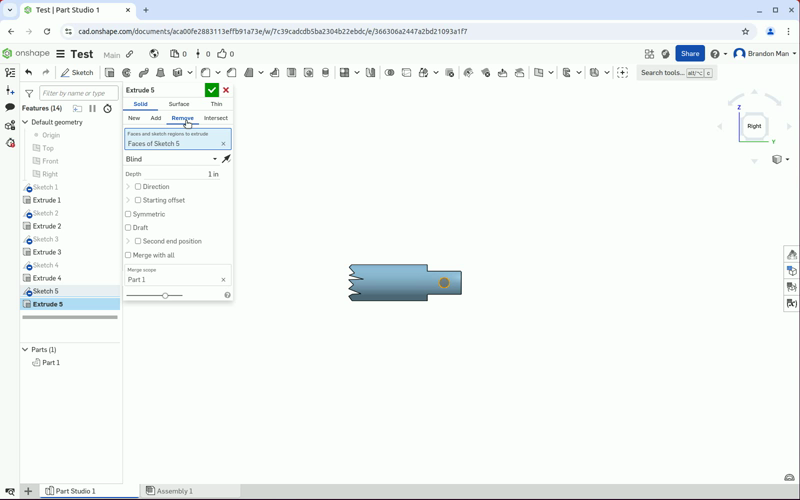
key(tab, 4)
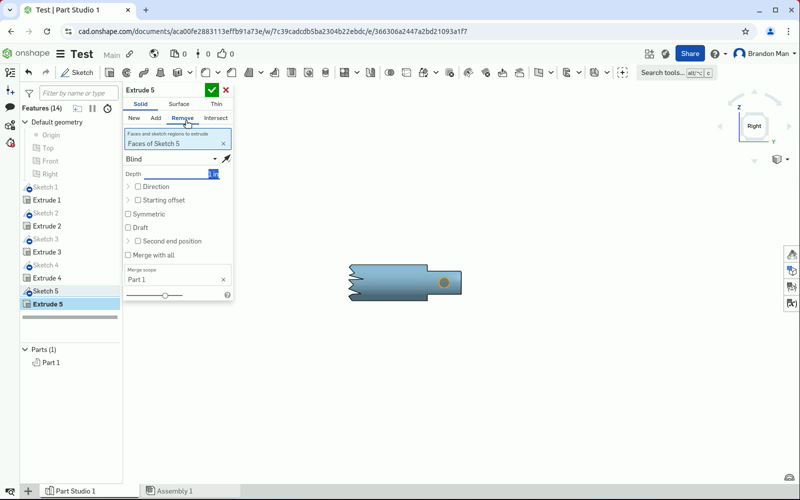
text(11.554)
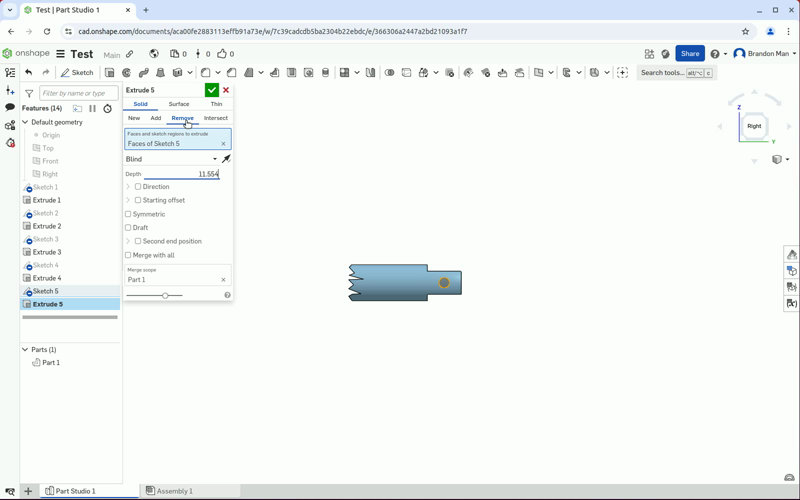
key(tab, 3)
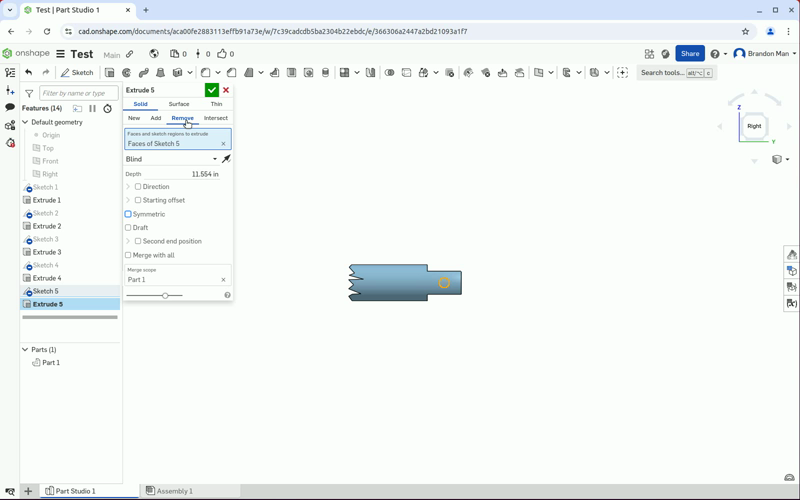
key(space)
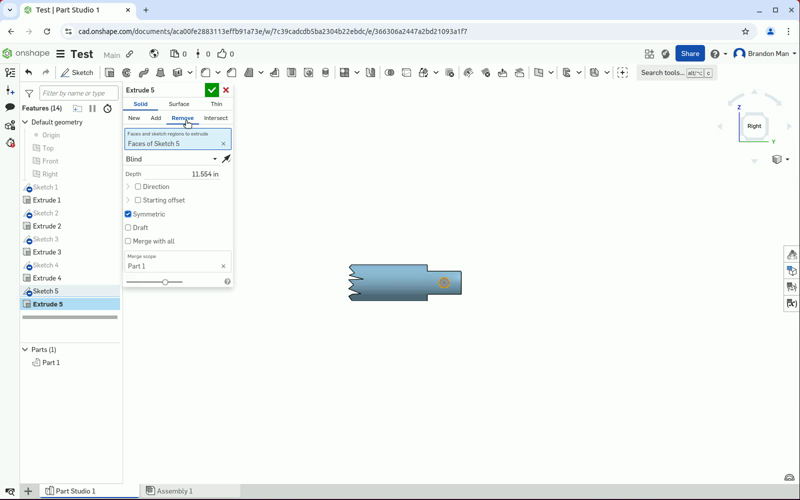
key(tab, 2)
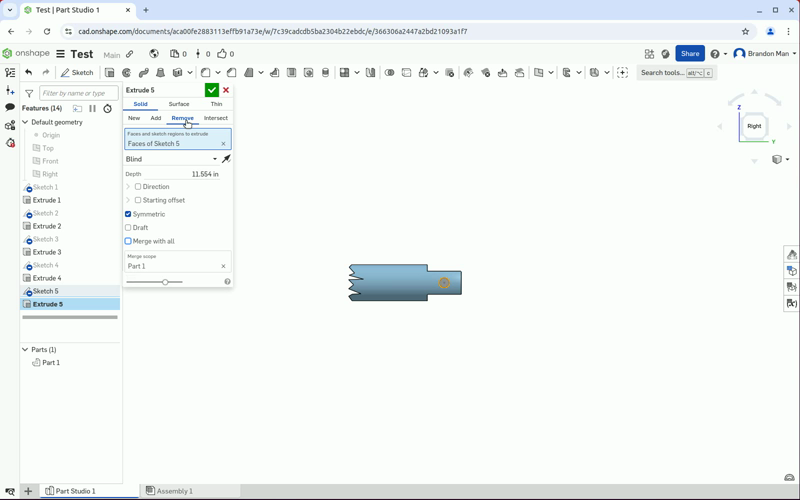
key(space)
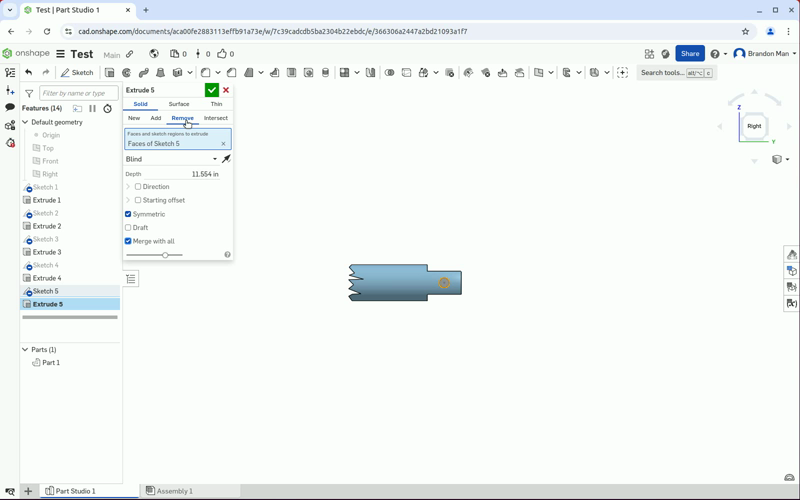
key(enter)
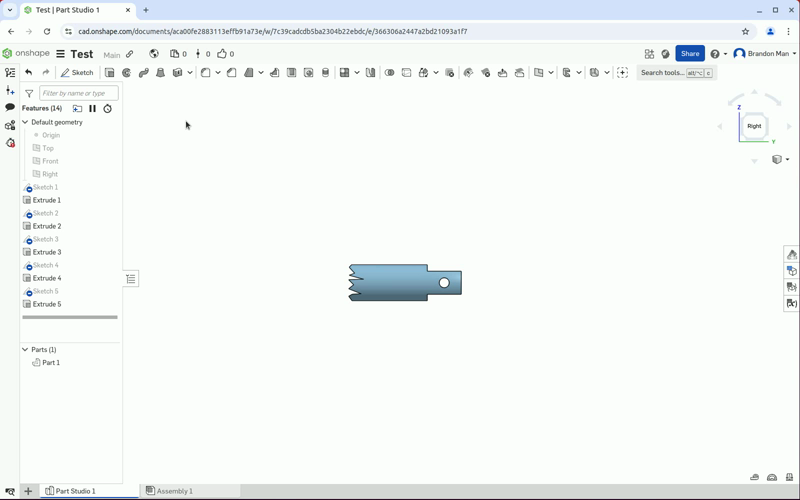
key(shift+h)
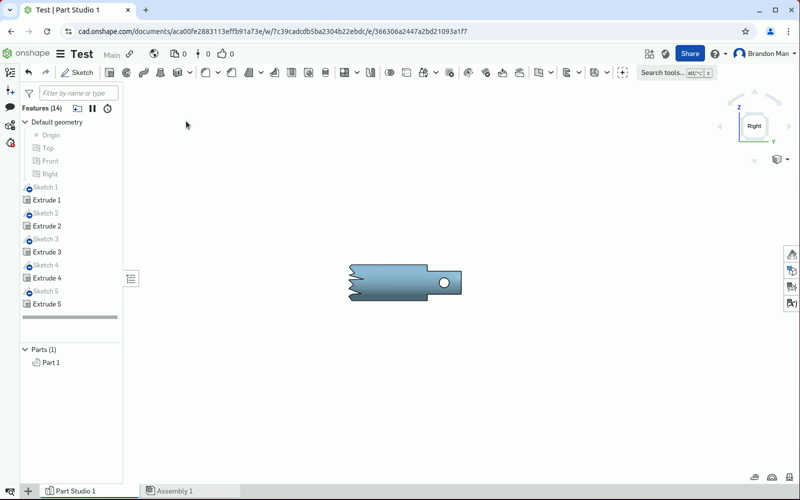
key(shift+h)
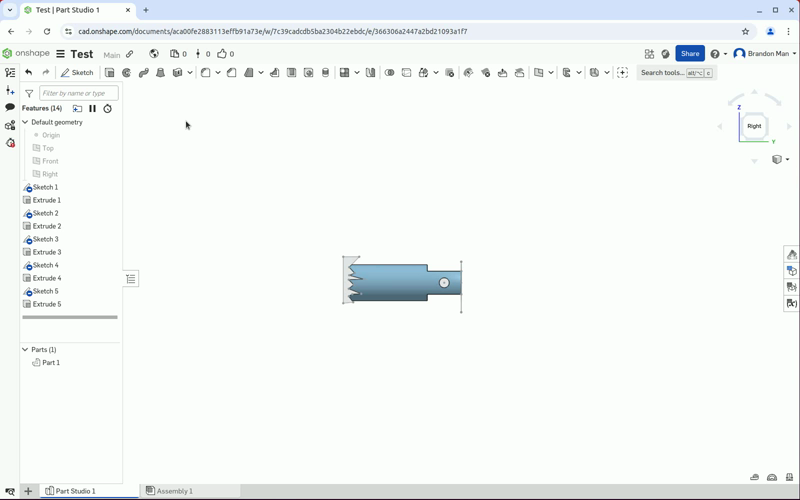
key(shift+7)
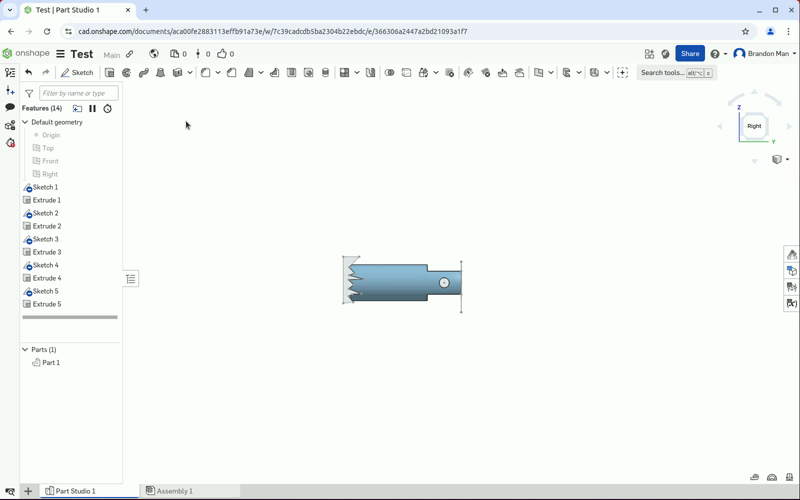
key(right, 2)
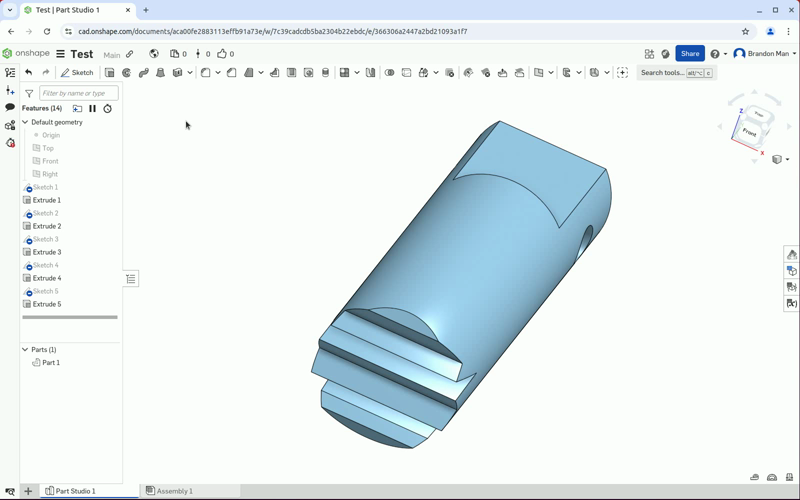
key(down, 2)
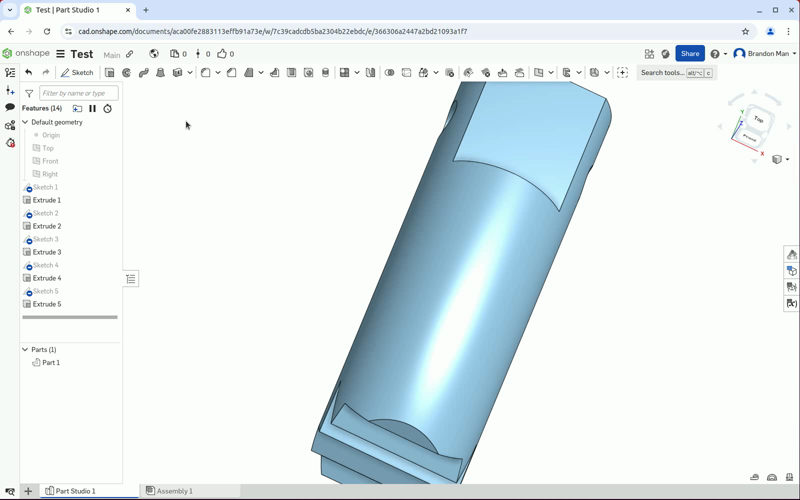
key(up, 2)
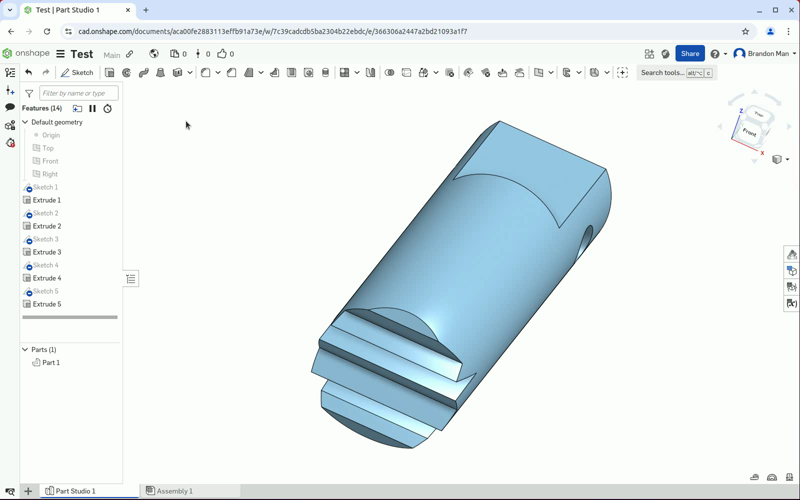
key(left, 2)
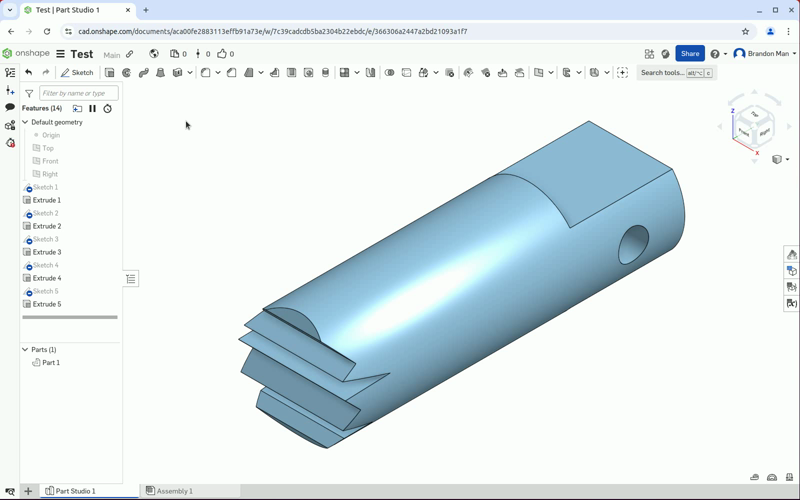
mouse_move(73, 189)
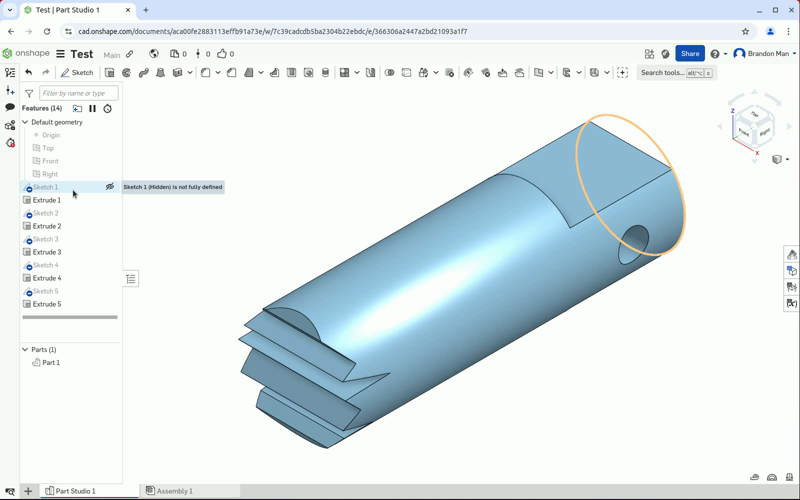
click(73, 189)